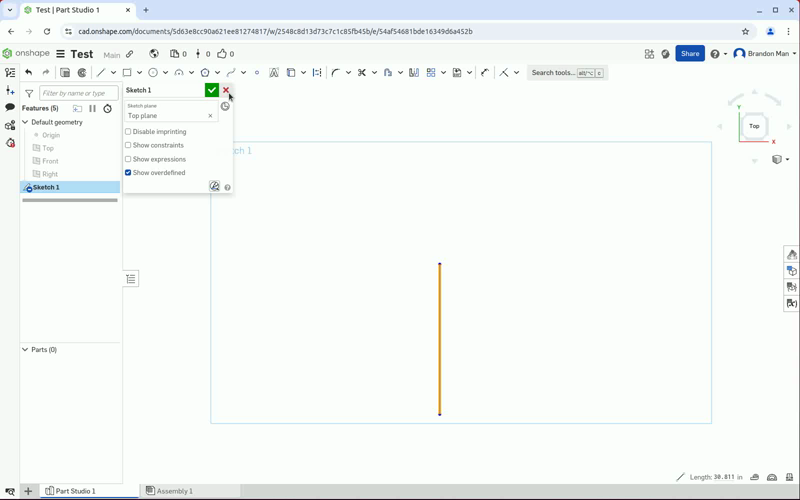
key(shift+h)
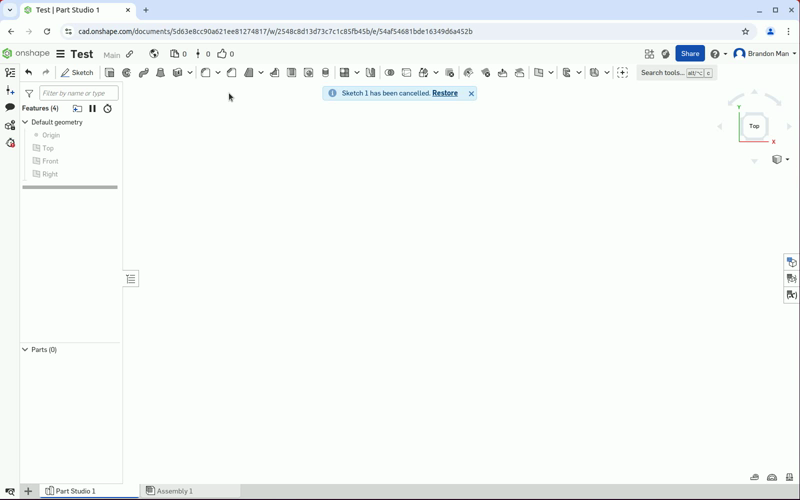
mouse_move(73, 352)
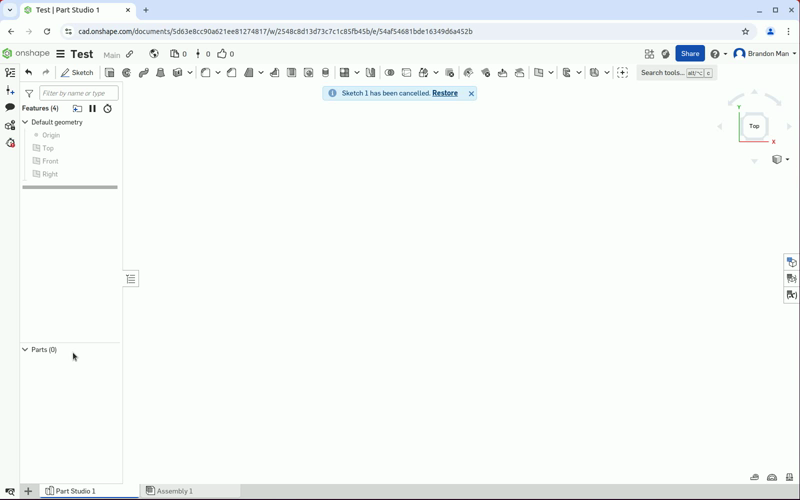
key(y)
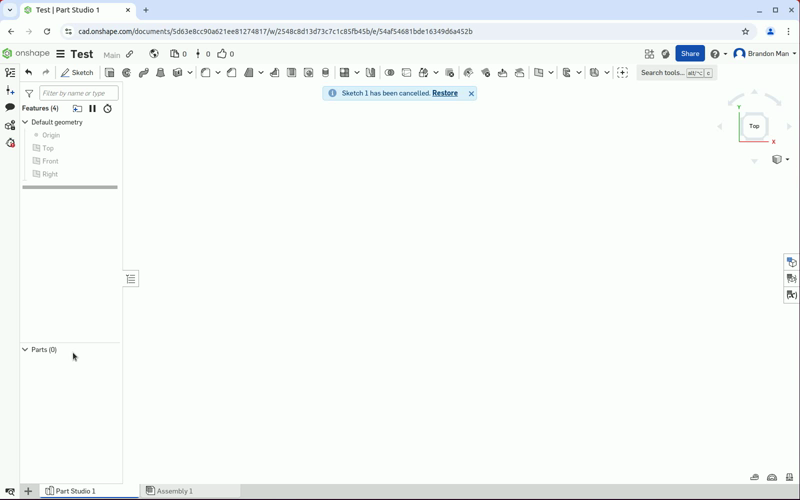
key(shift+p)
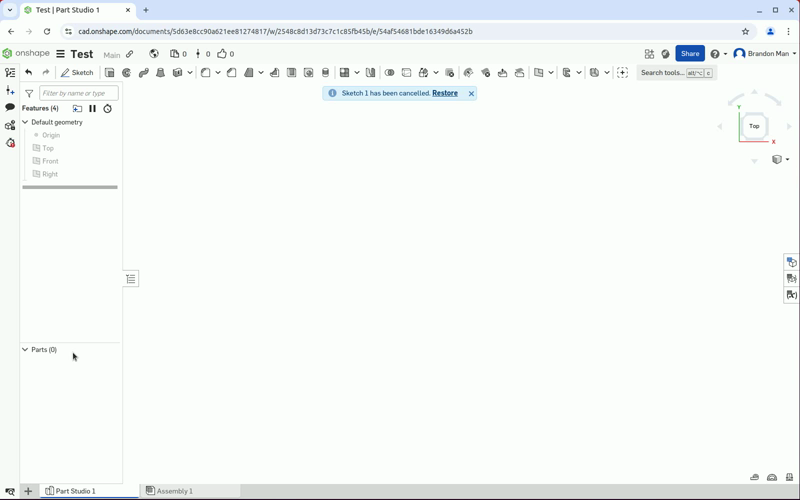
key(space)
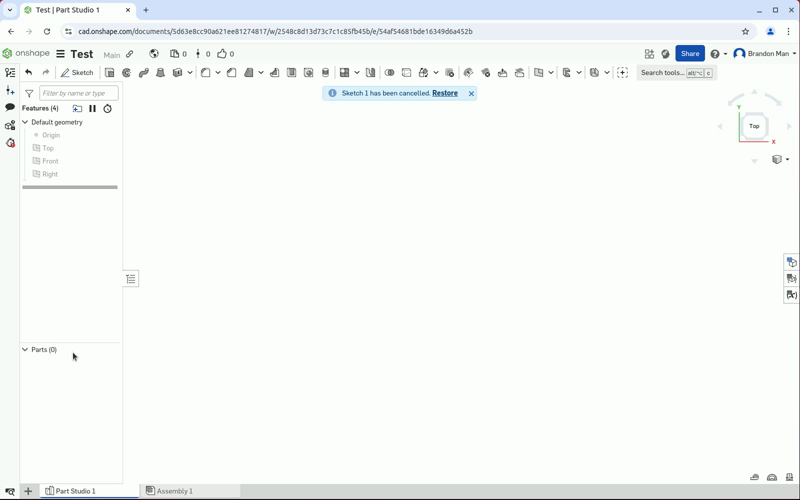
key_down(shift)
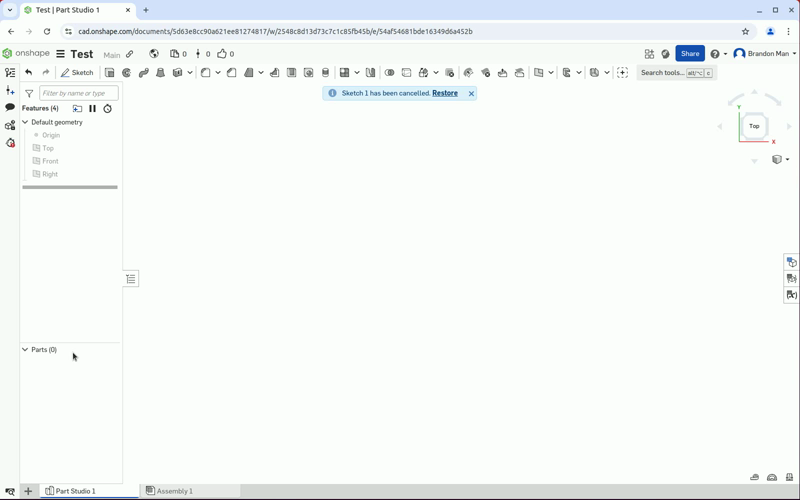
key(up)
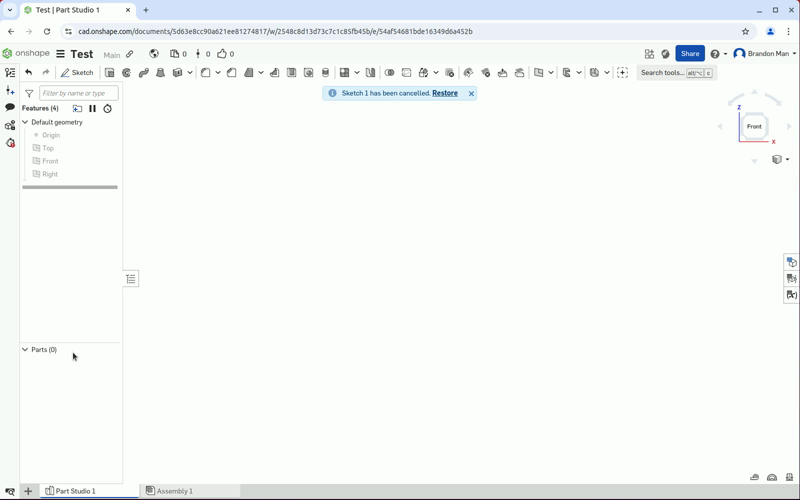
key_up(shift)
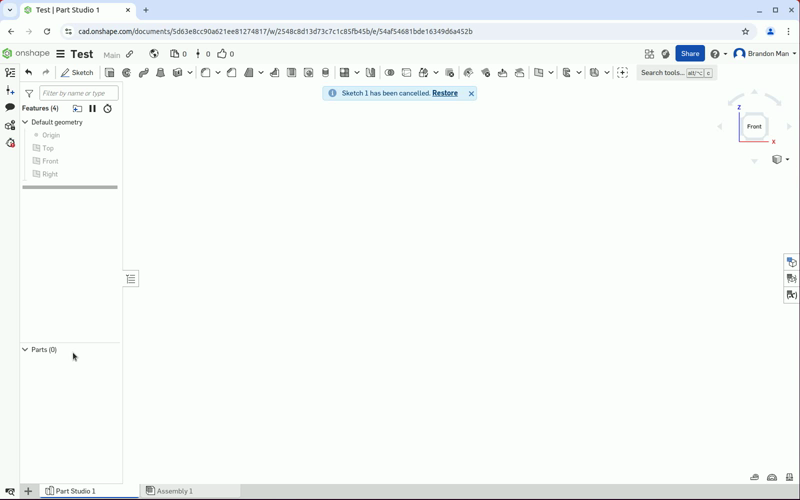
mouse_move(73, 352)
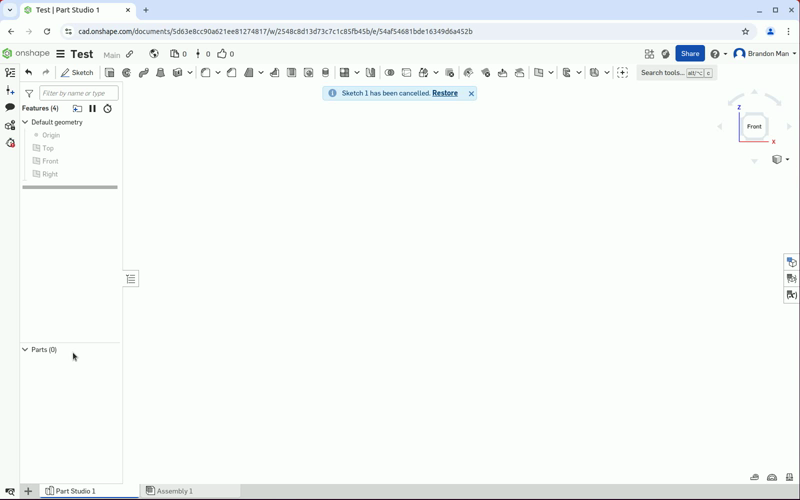
key(shift+y)
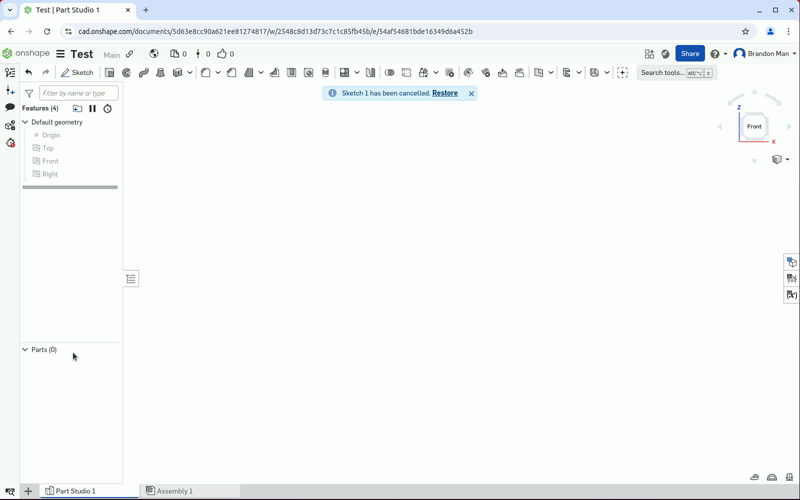
key(shift+s)
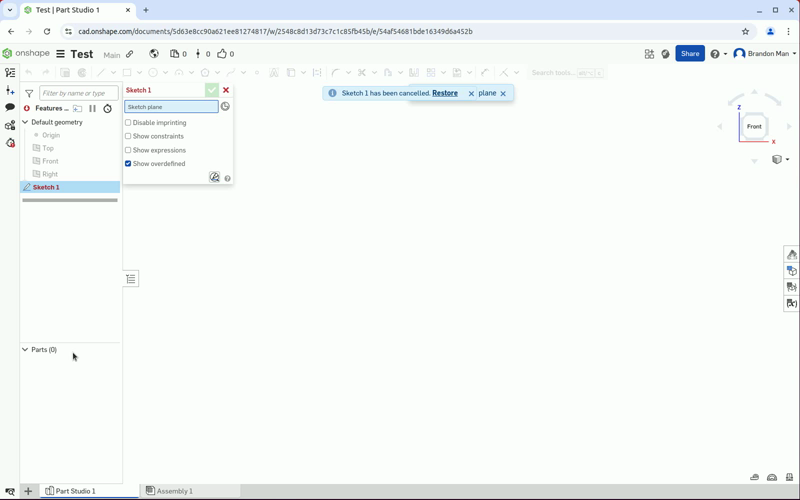
mouse_move(73, 163)
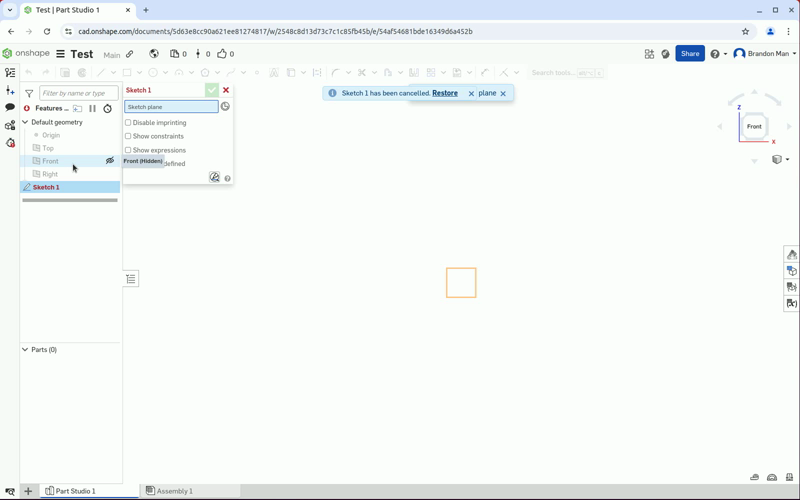
click(73, 163)
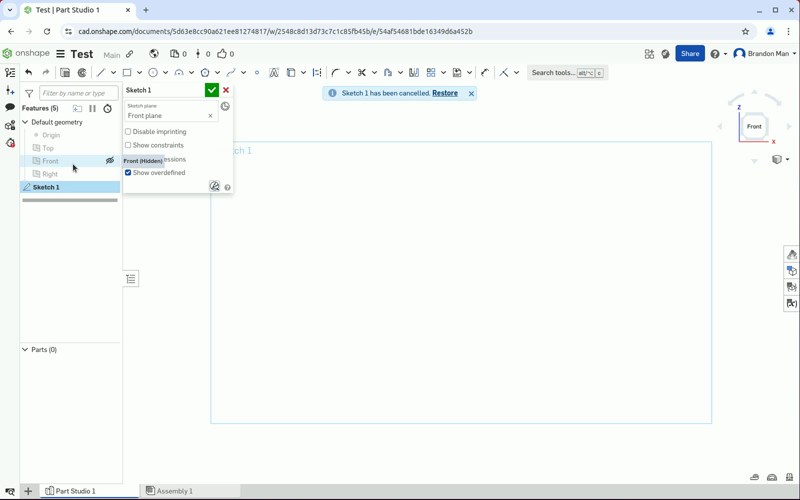
mouse_move(73, 352)
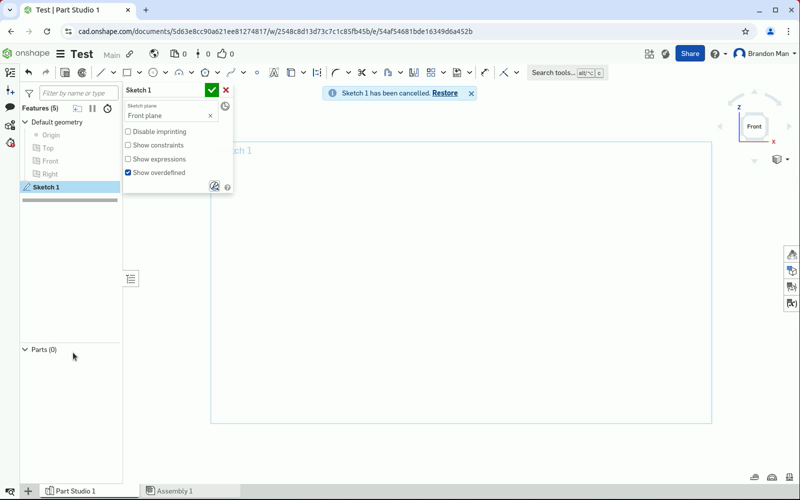
key(y)
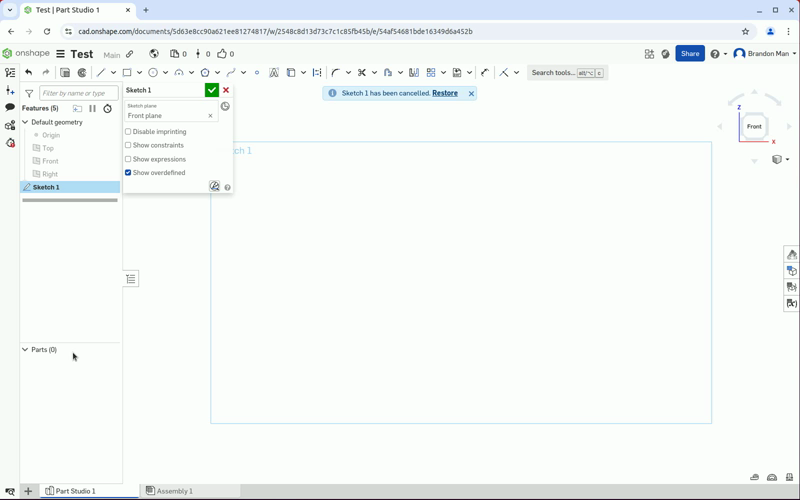
key(c)
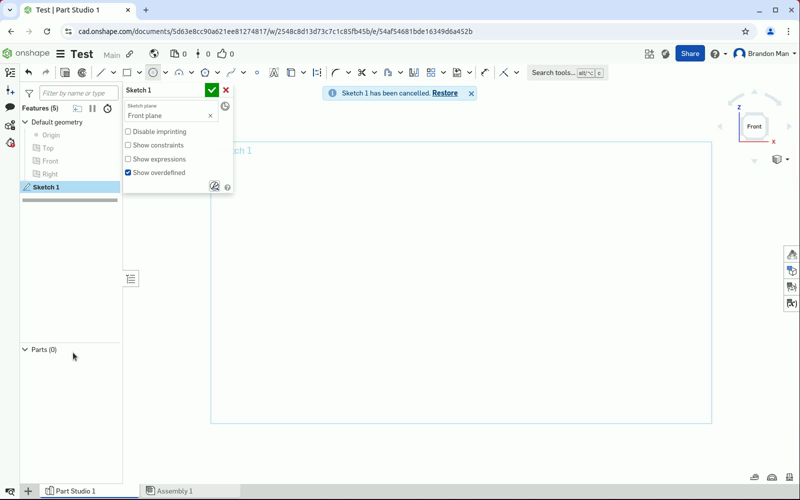
key_down(shift)
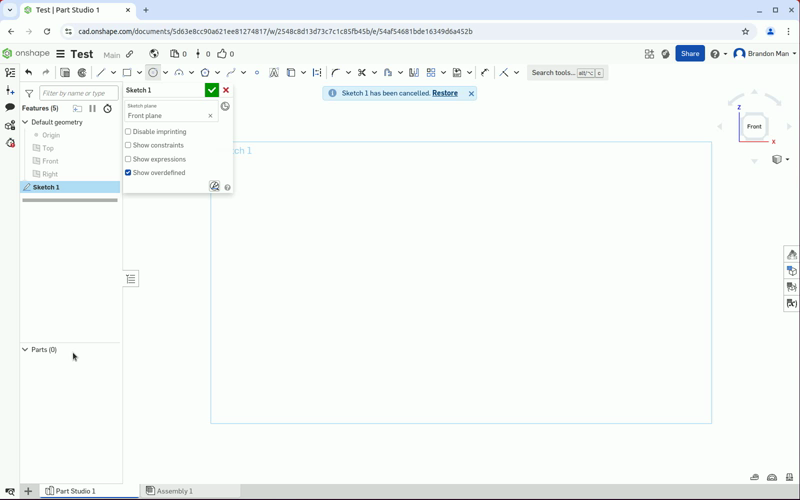
mouse_move(461, 282)
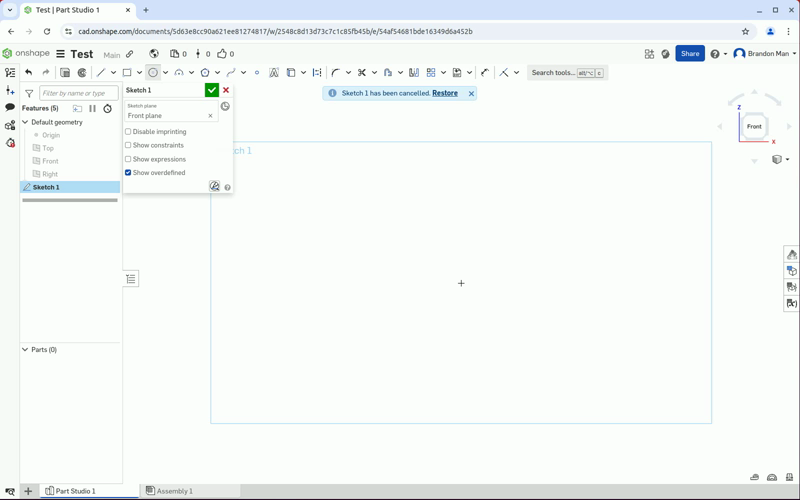
click(461, 282)
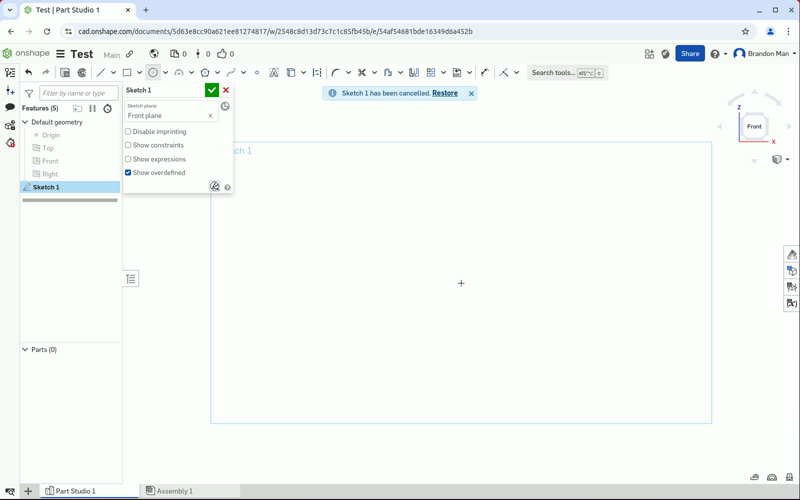
key_up(shift)
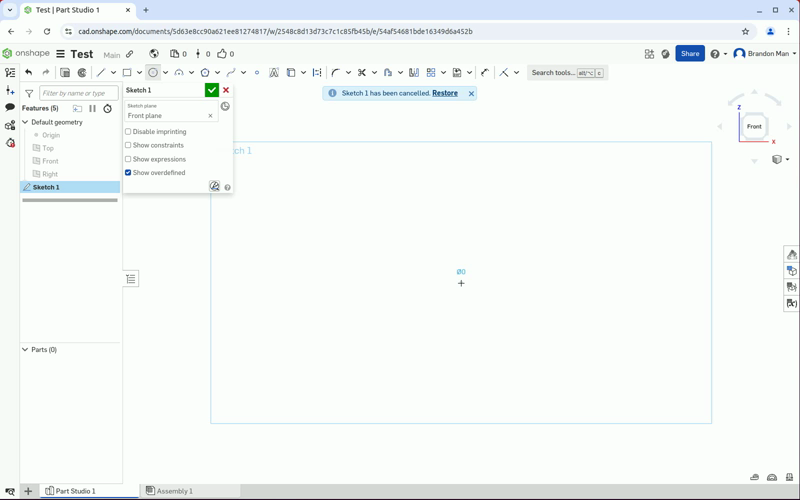
mouse_move(574, 282)
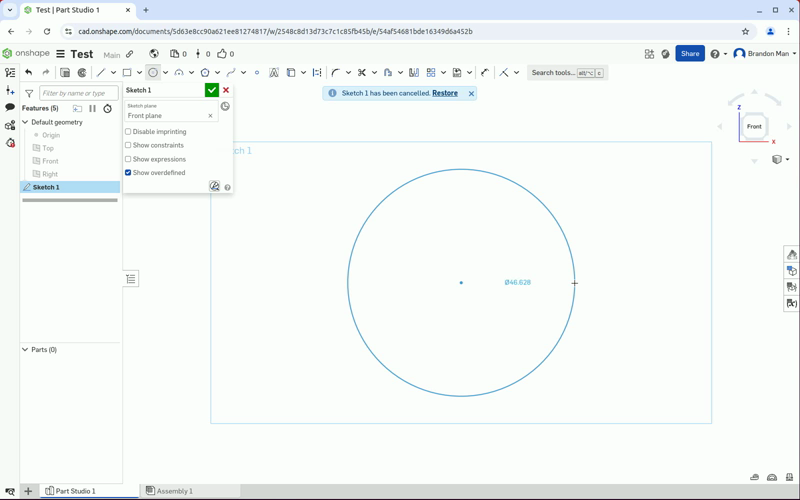
click(574, 282)
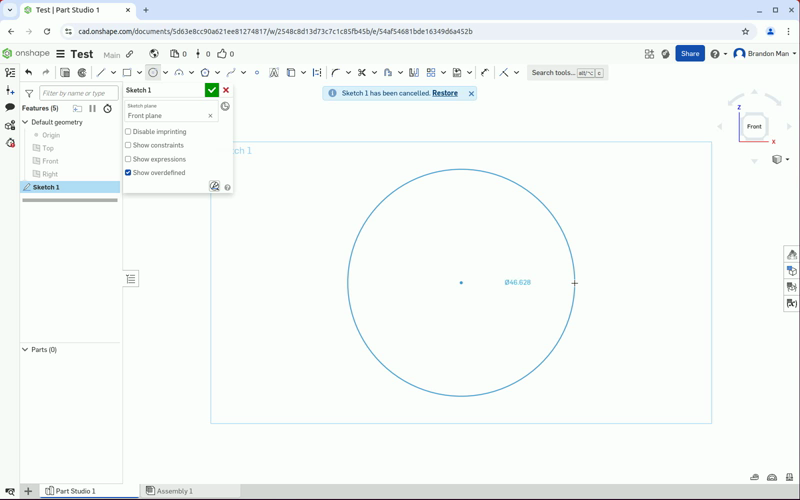
key(esc)
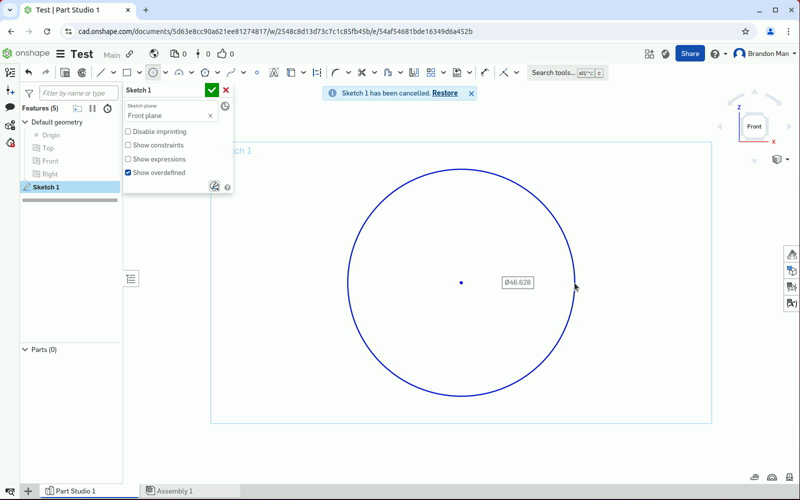
key(l)
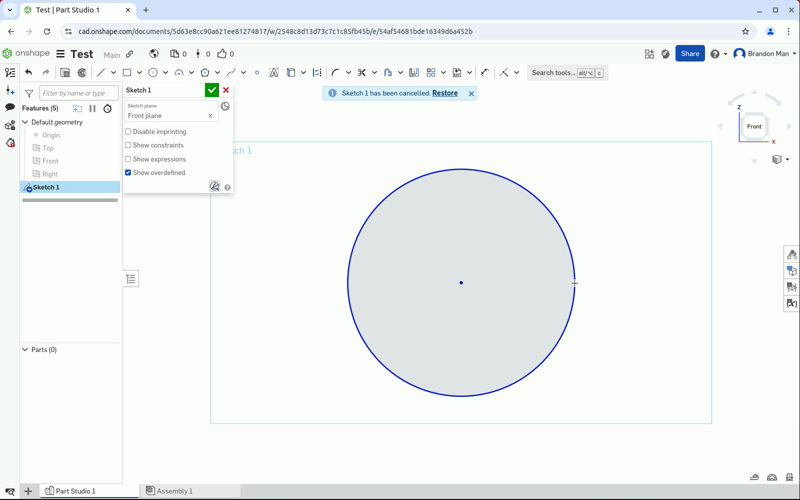
key_down(shift)
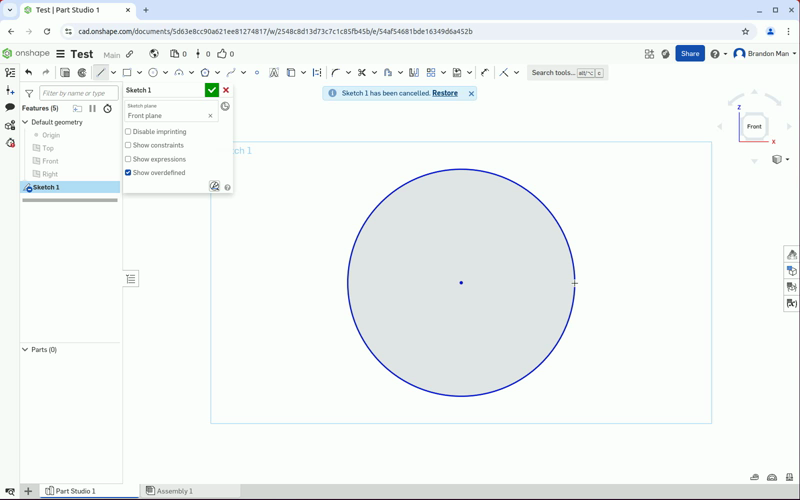
mouse_move(402, 306)
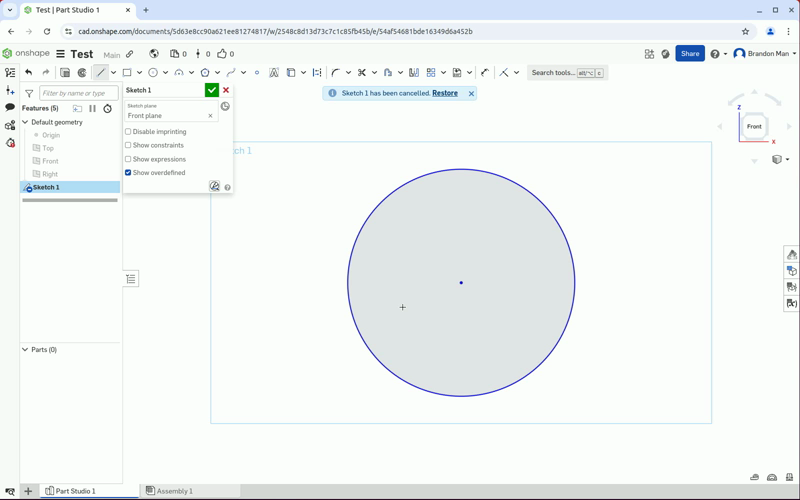
click(402, 306)
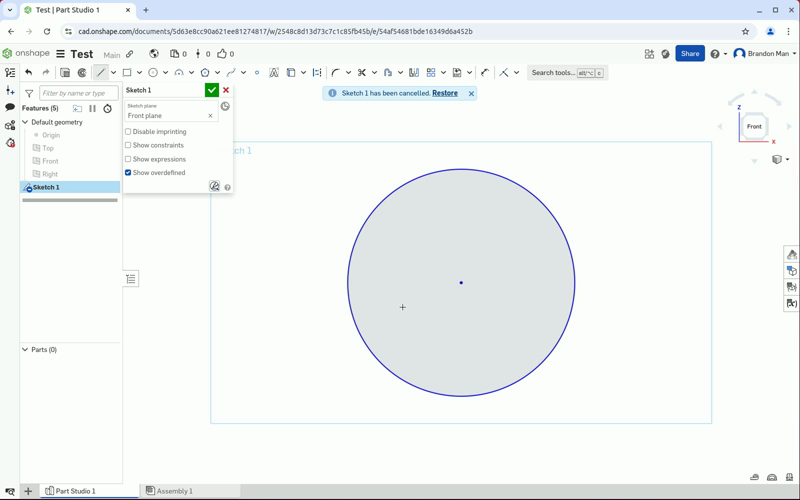
key_up(shift)
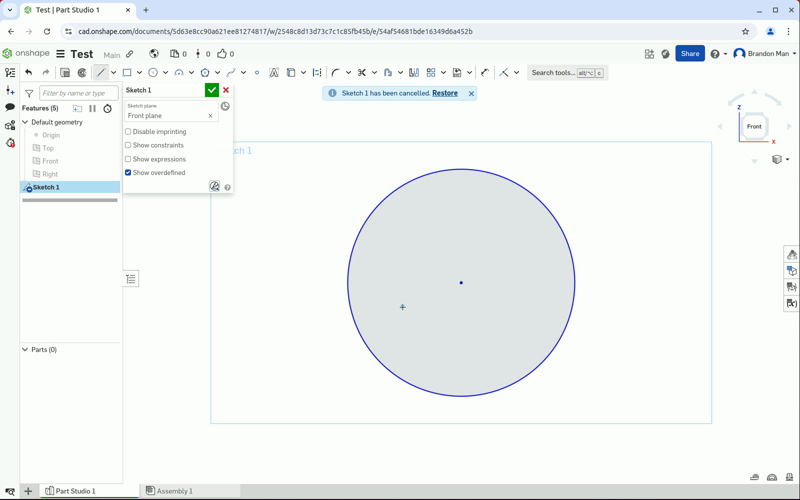
key_down(shift)
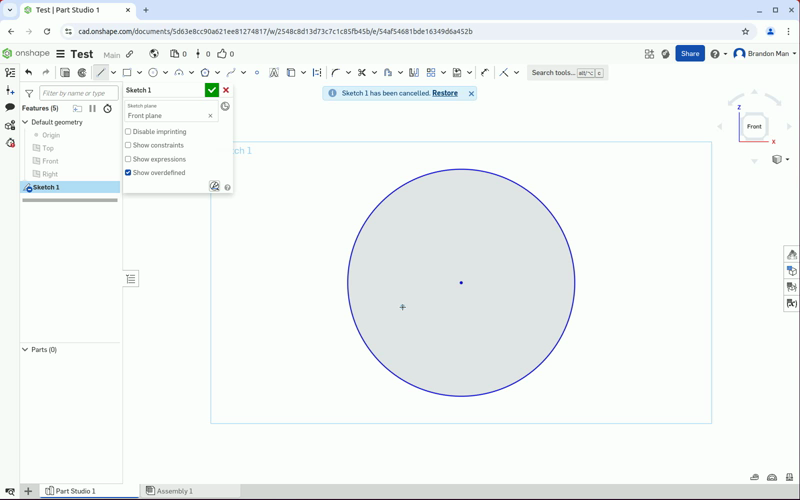
mouse_move(432, 306)
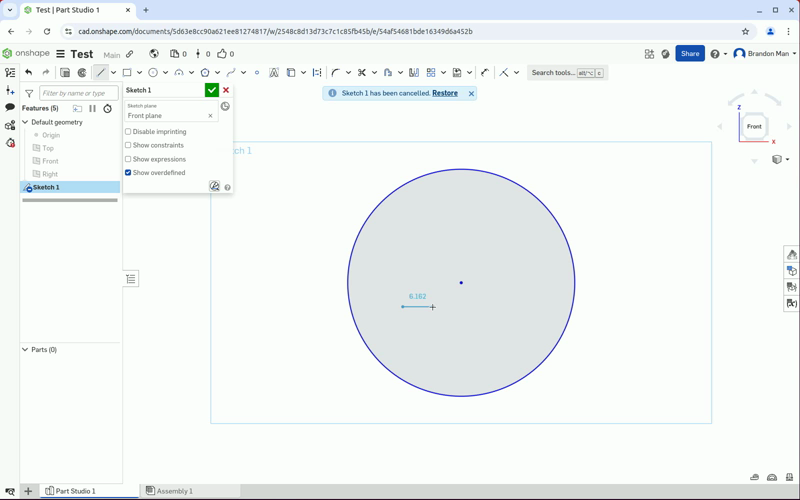
mouse_move(402, 261)
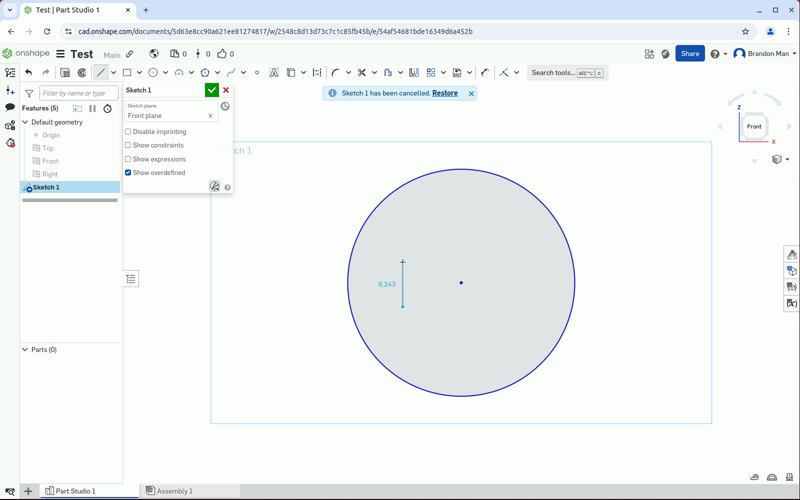
click(402, 261)
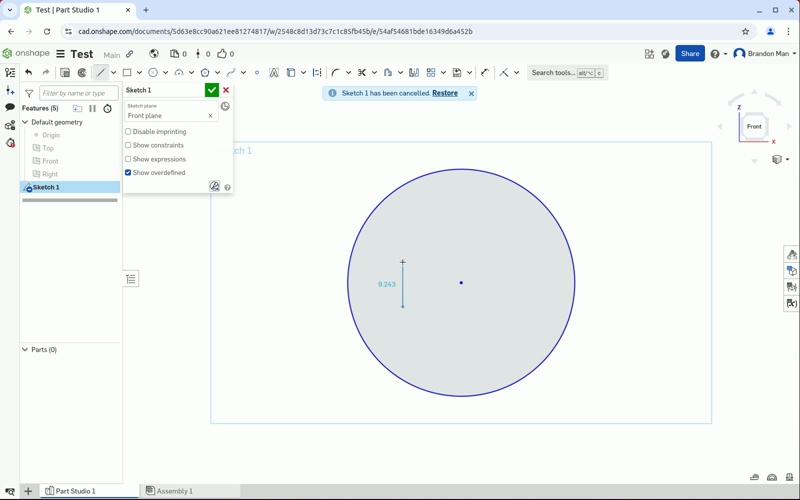
key_up(shift)
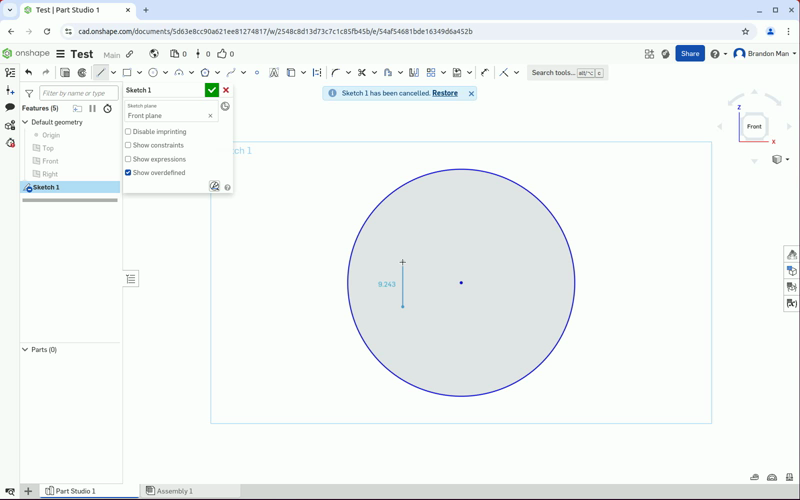
key(esc)
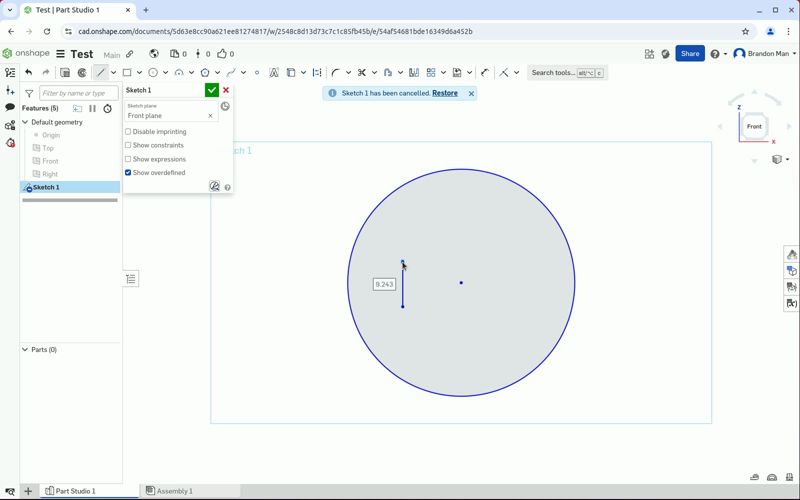
key(a)
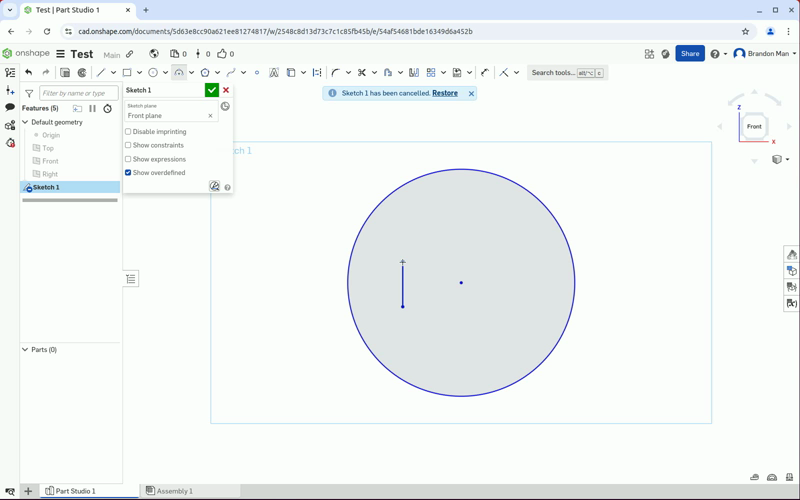
mouse_move(402, 261)
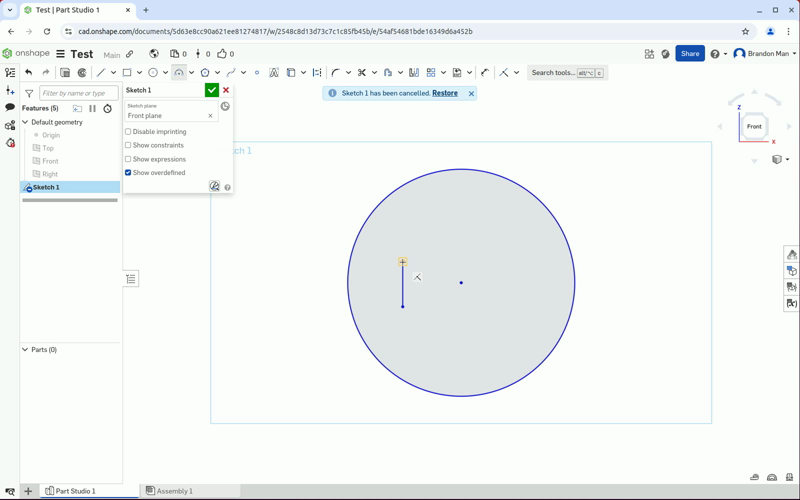
click(402, 261)
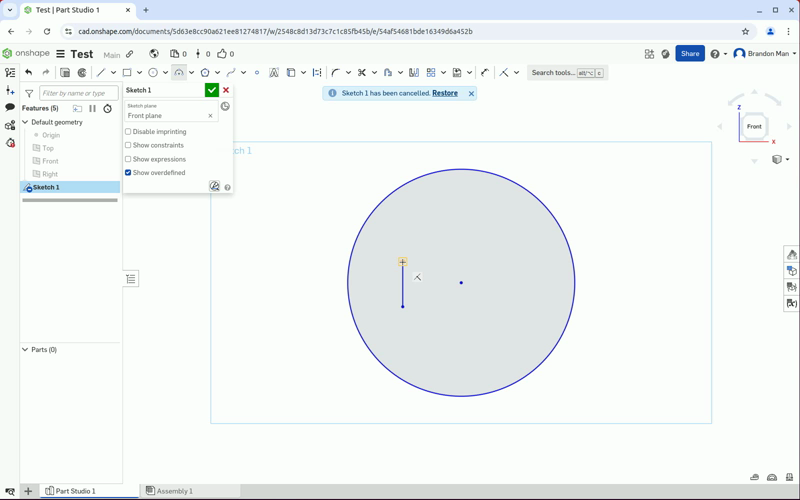
key_down(shift)
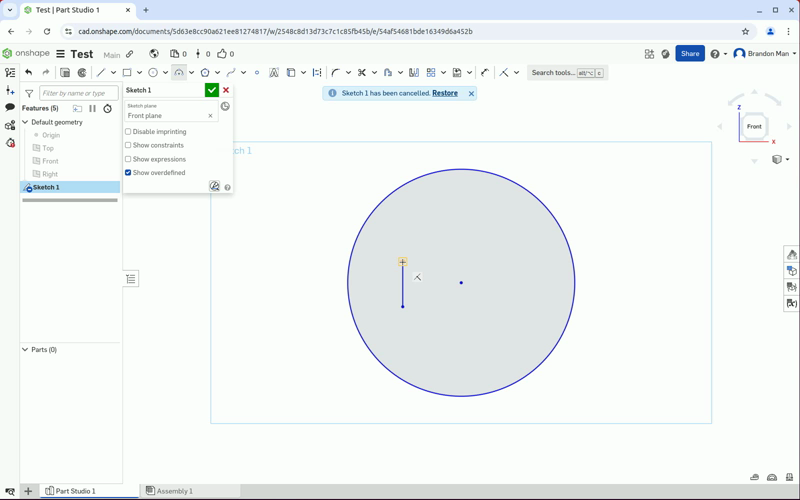
mouse_move(411, 242)
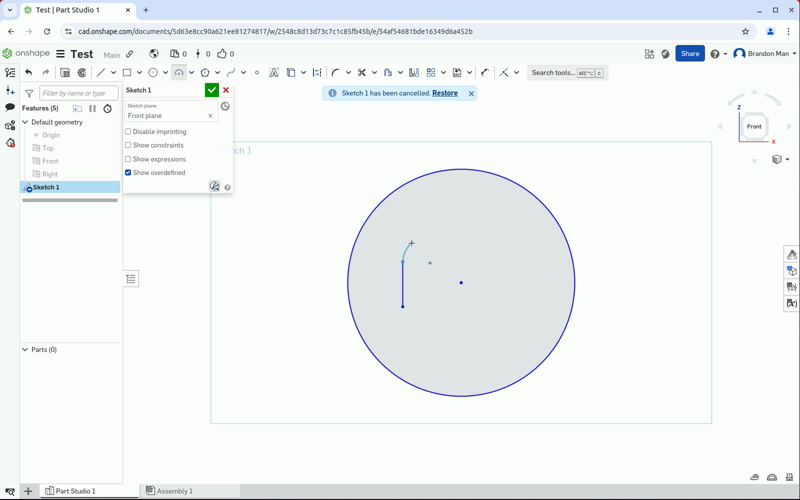
click(411, 242)
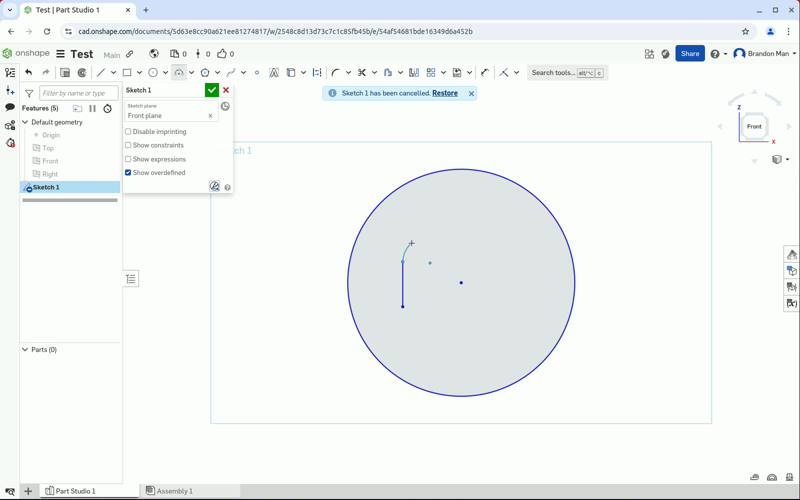
mouse_move(390, 244)
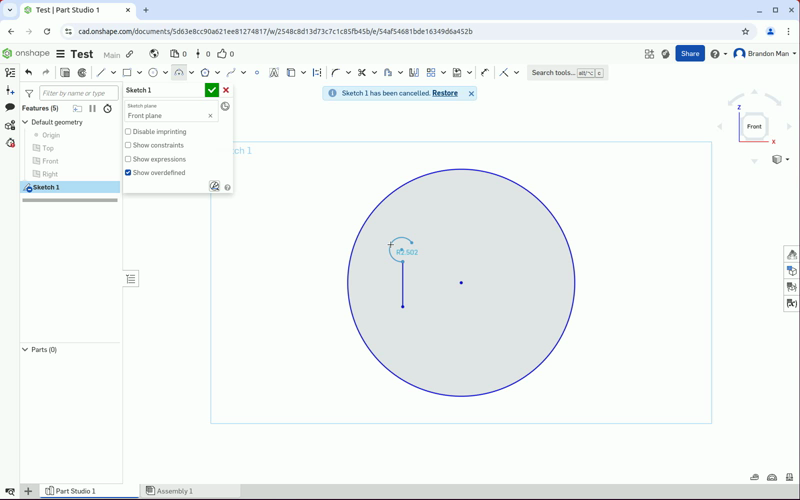
click(390, 244)
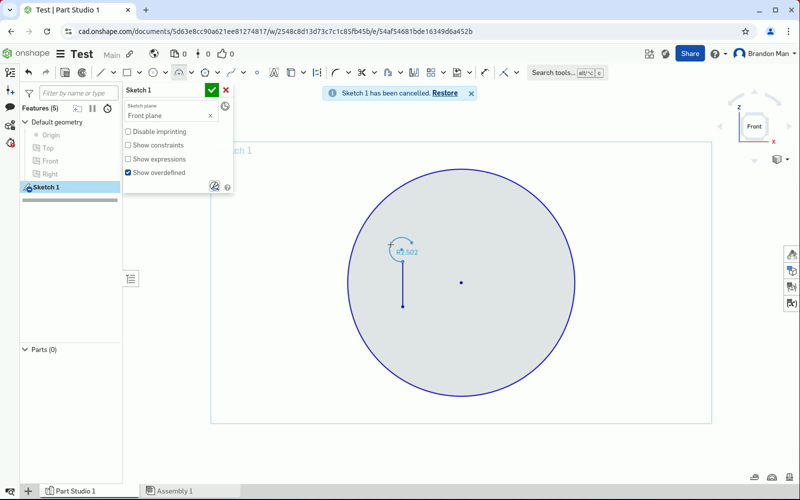
key_up(shift)
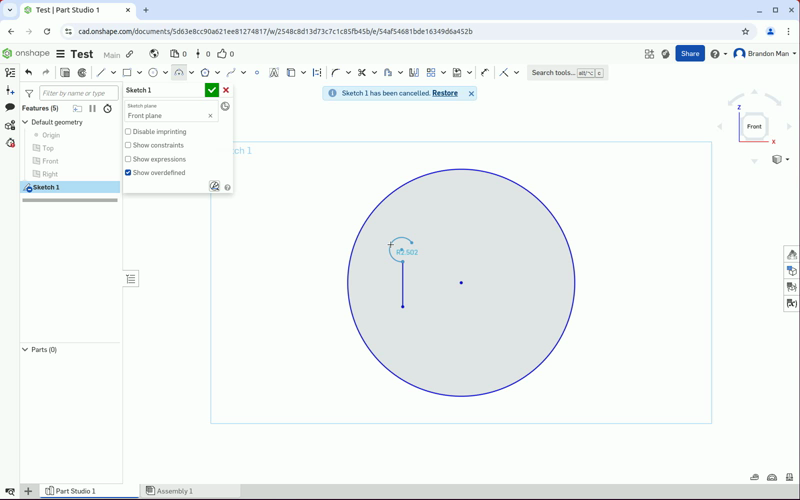
key(esc)
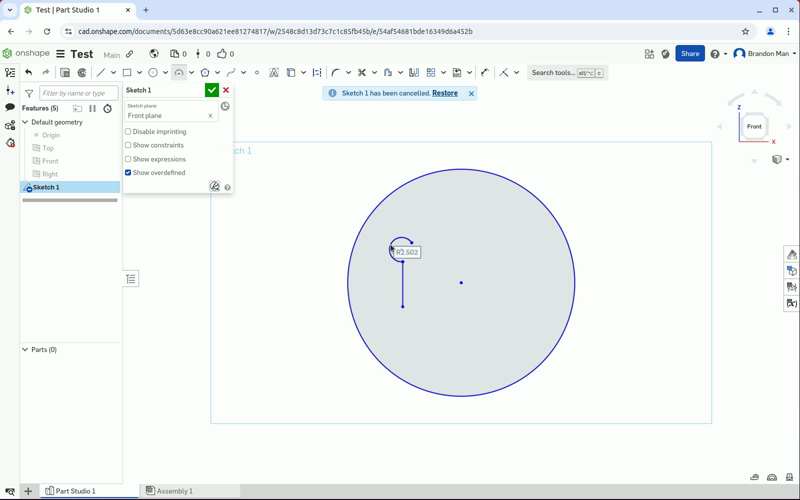
key(l)
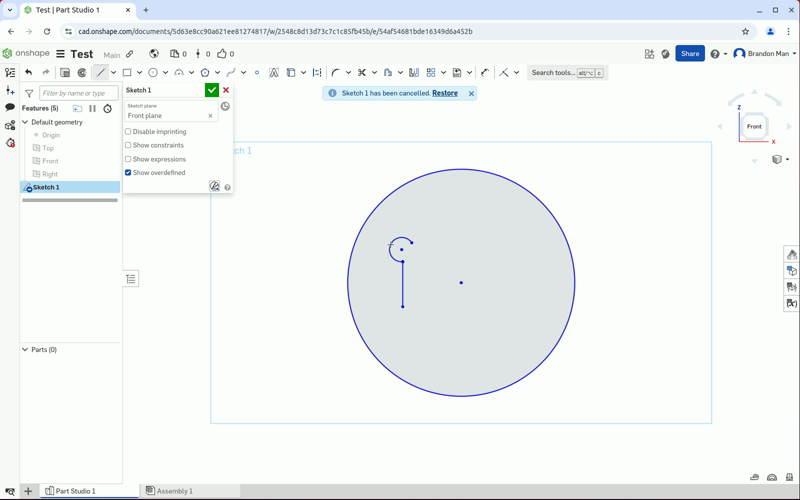
mouse_move(411, 242)
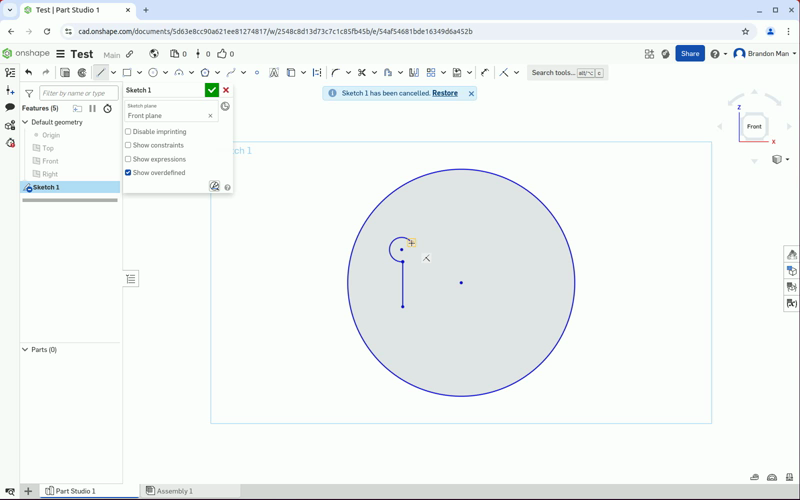
click(411, 242)
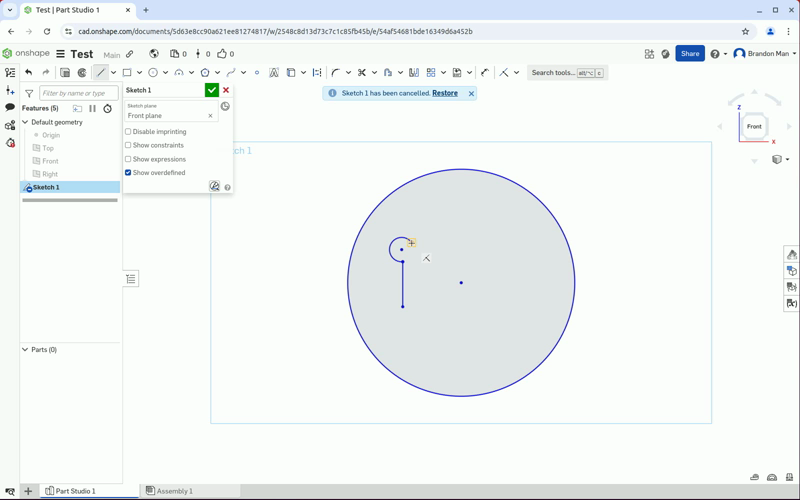
key_down(shift)
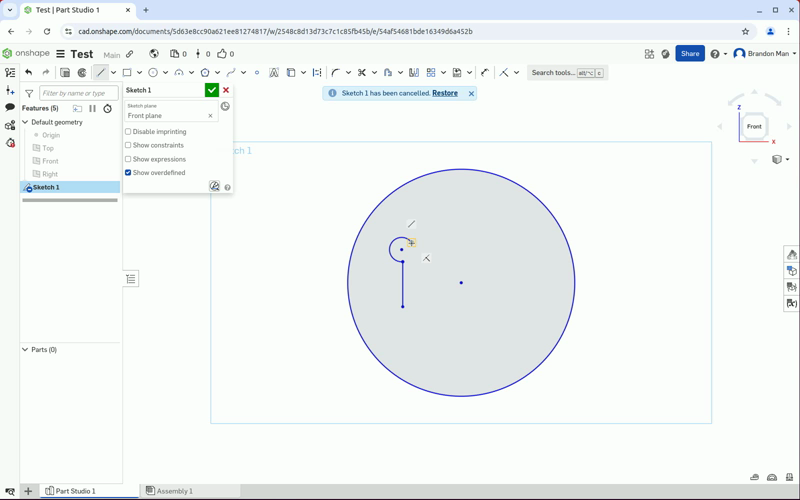
mouse_move(441, 242)
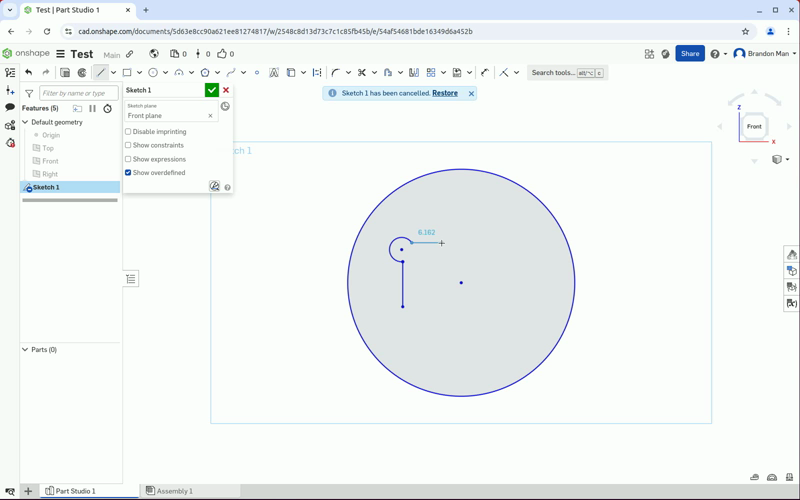
mouse_move(449, 221)
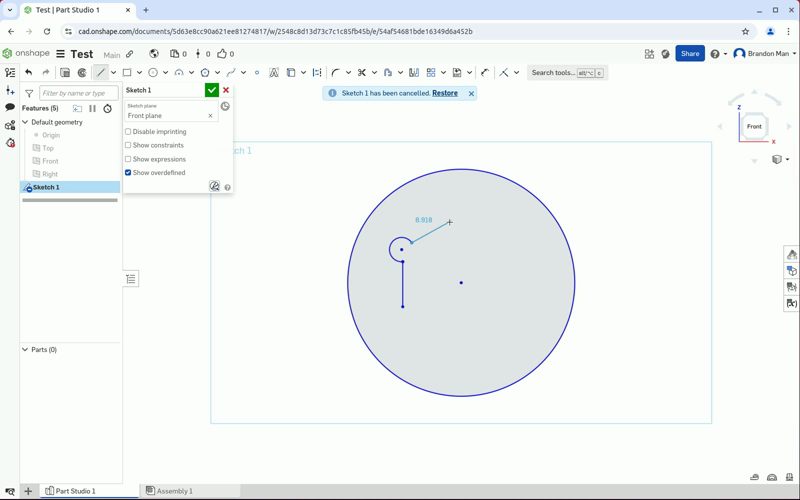
click(449, 221)
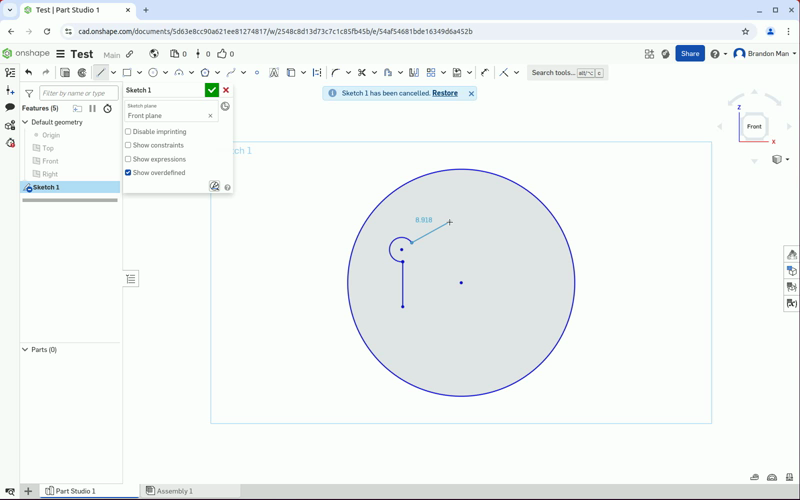
key_up(shift)
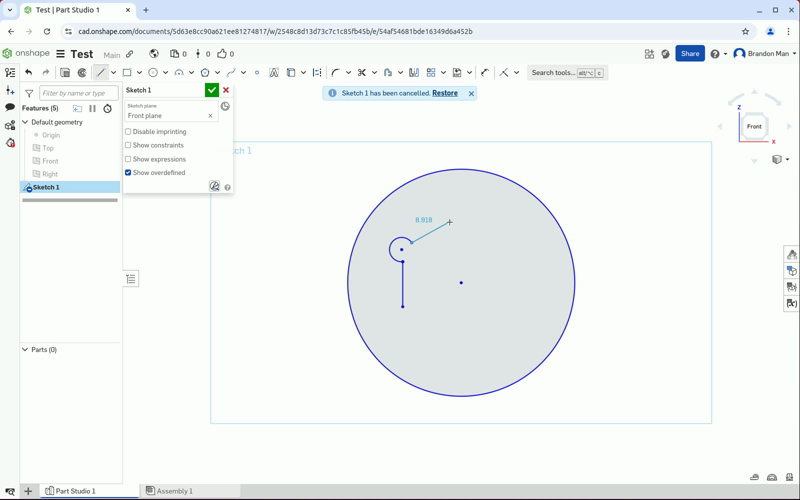
key(esc)
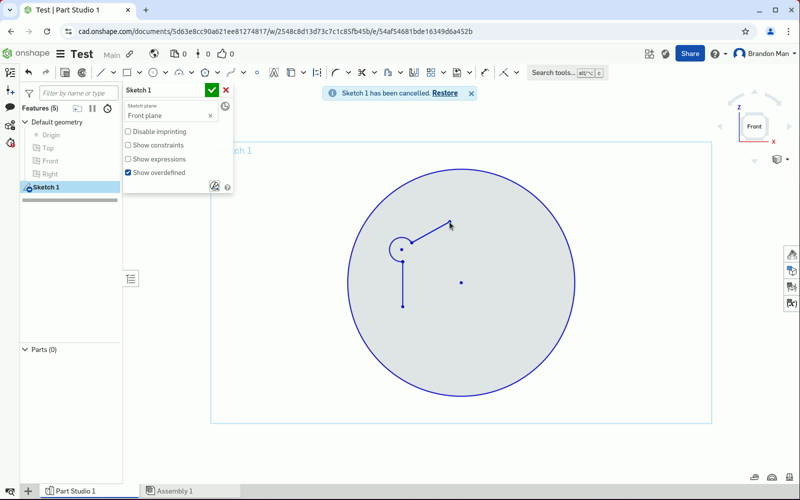
key(a)
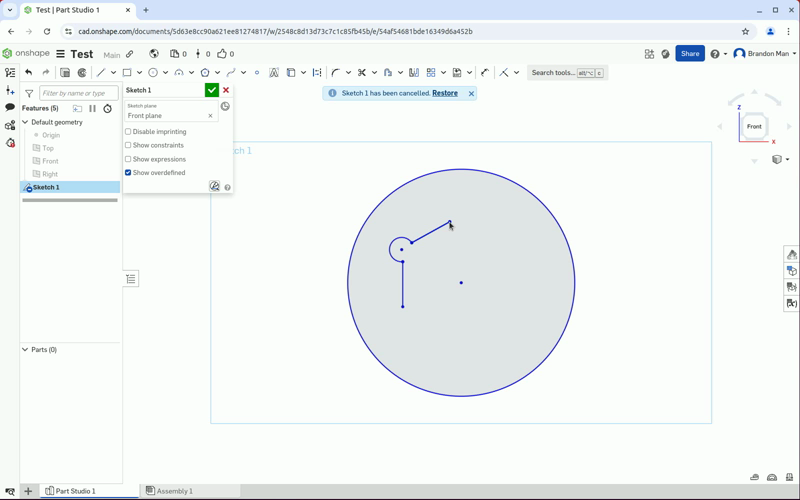
mouse_move(449, 221)
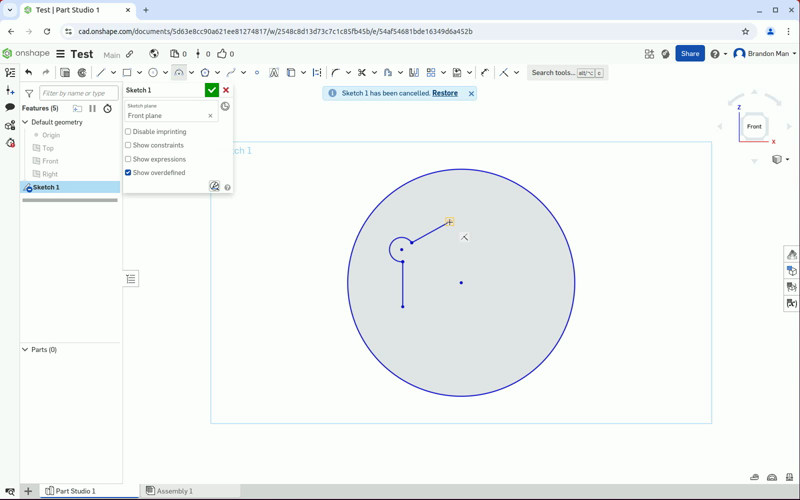
click(449, 221)
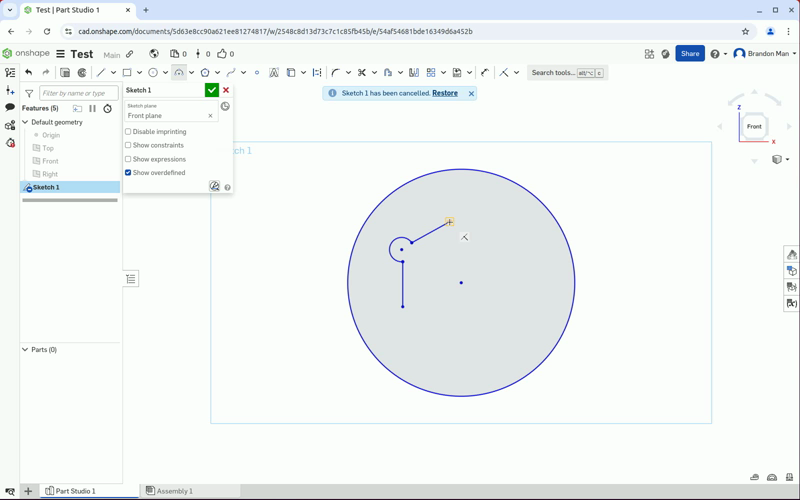
key_down(shift)
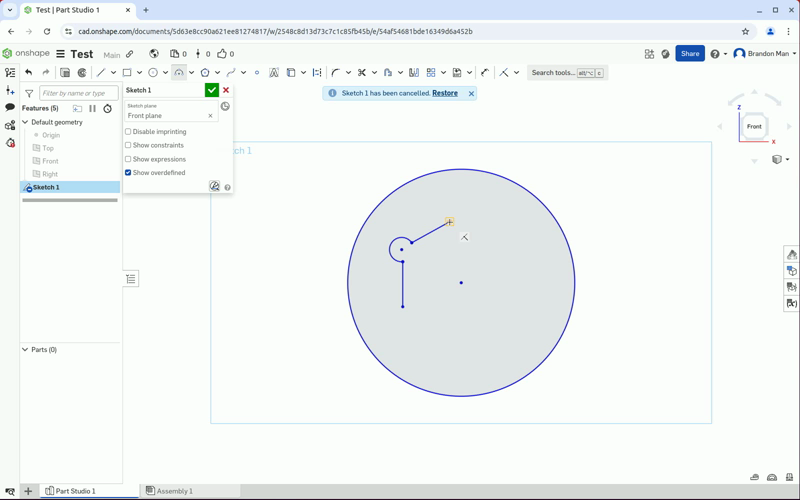
mouse_move(470, 221)
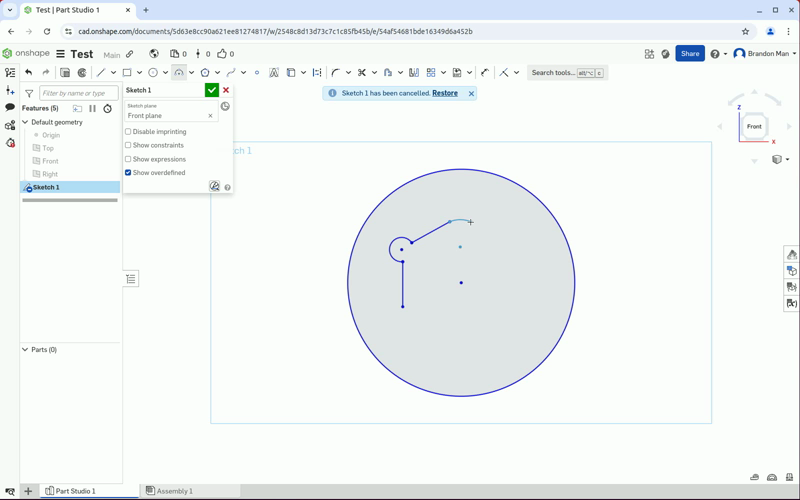
click(470, 221)
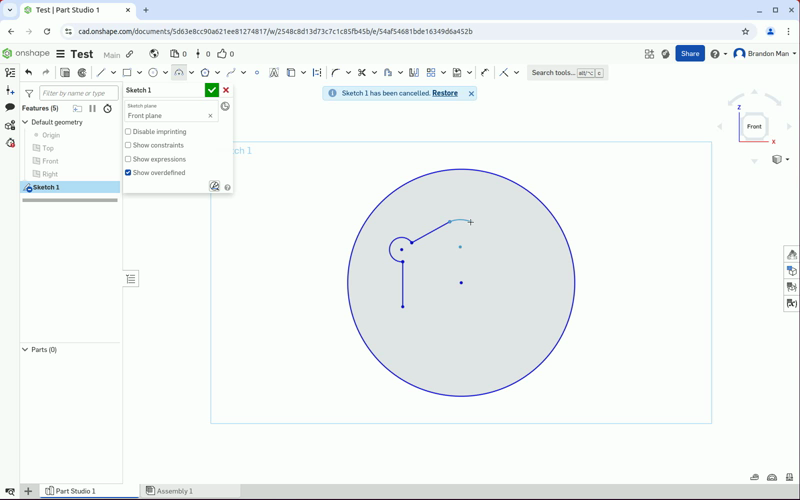
mouse_move(460, 203)
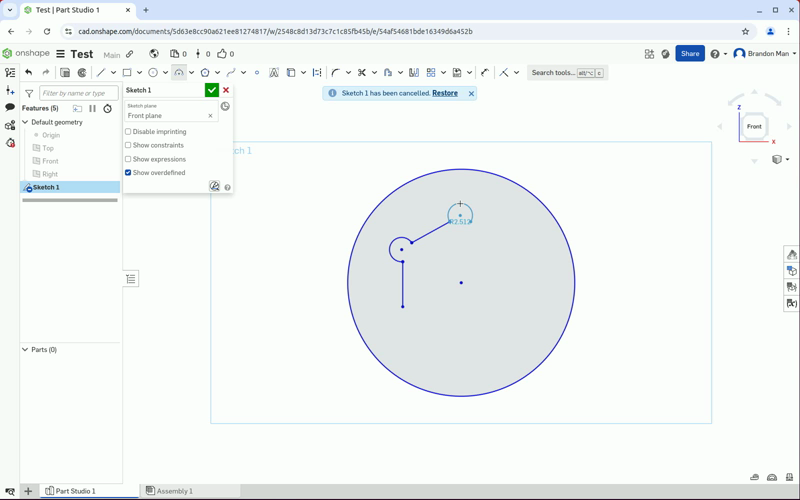
click(460, 203)
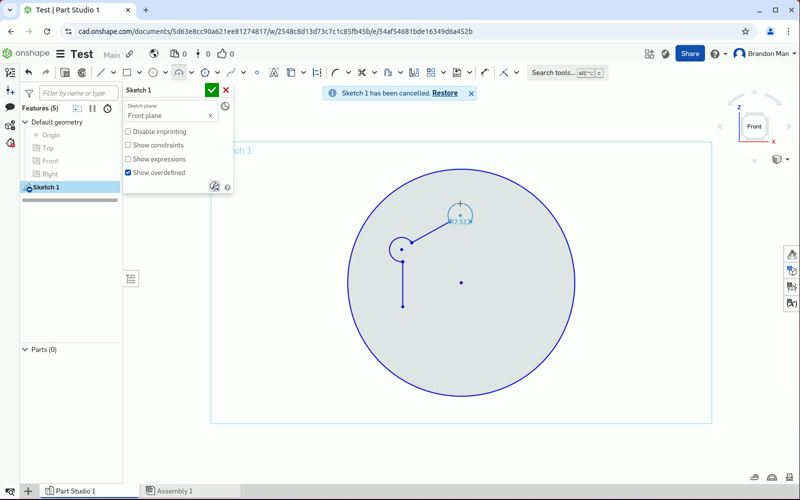
key_up(shift)
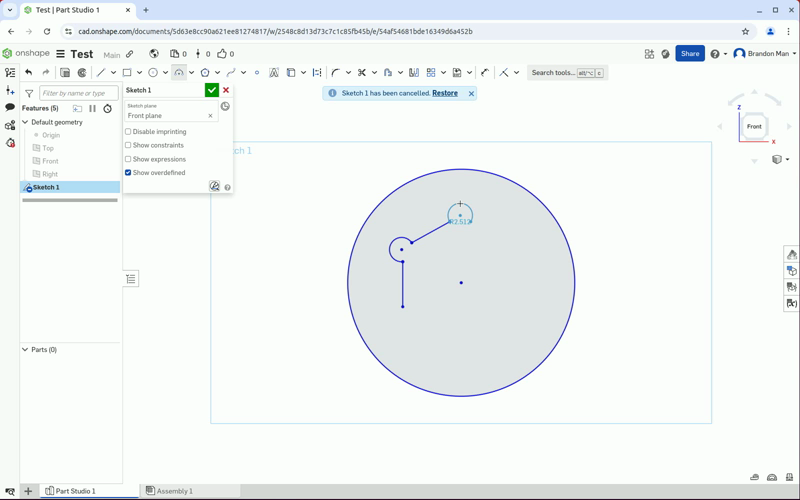
key(esc)
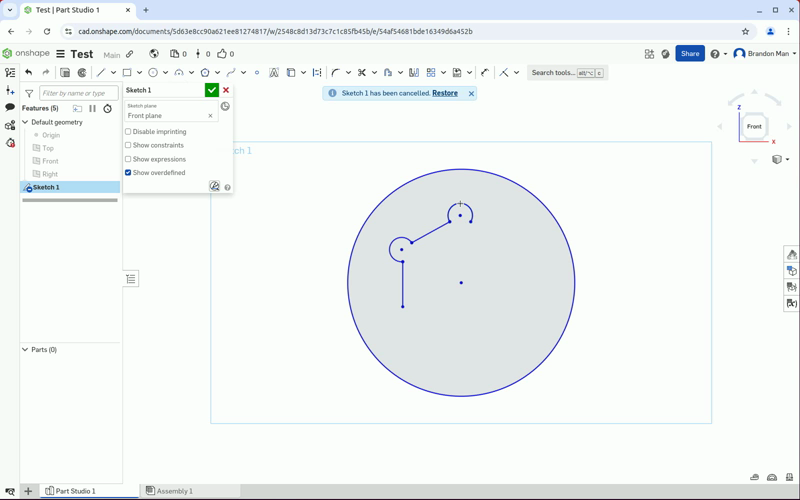
key(l)
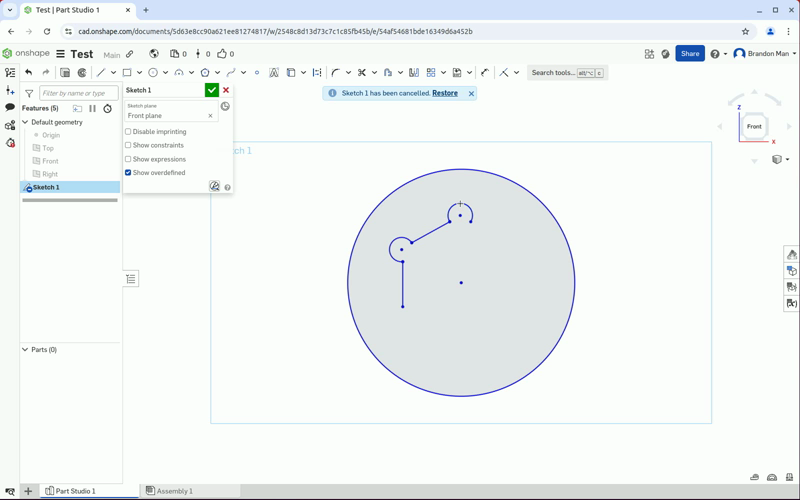
mouse_move(470, 221)
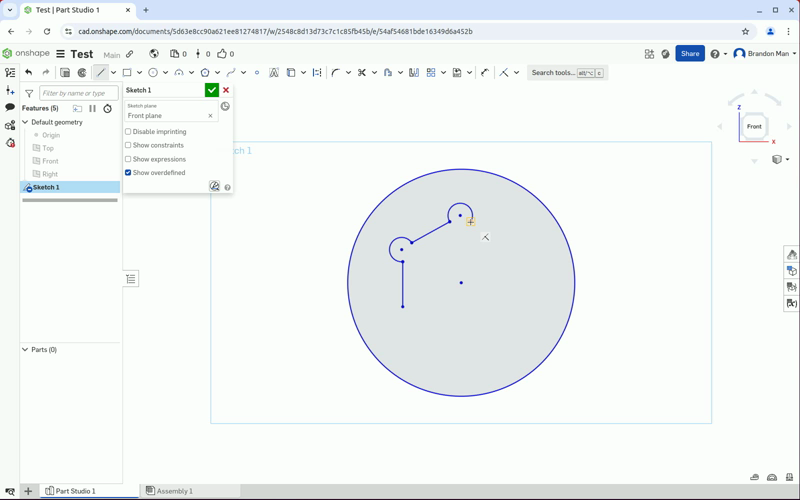
click(470, 221)
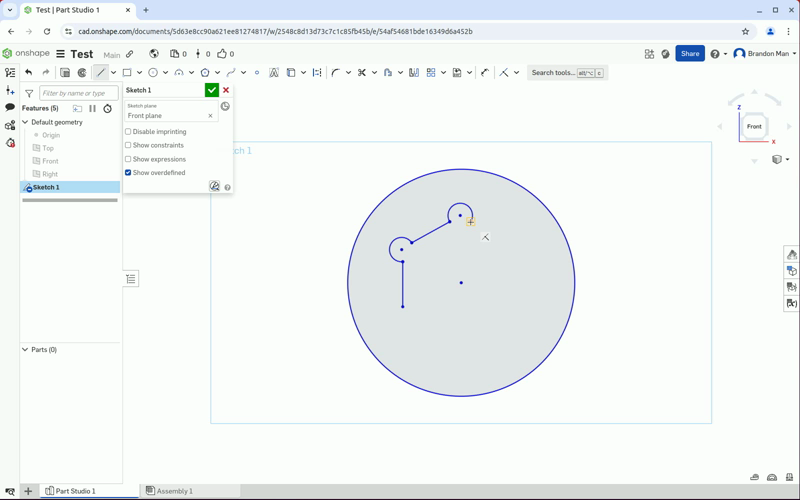
key_down(shift)
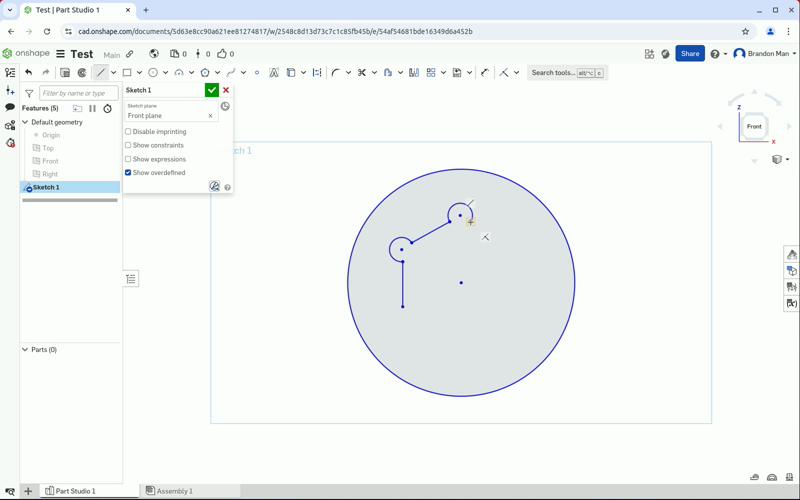
mouse_move(500, 221)
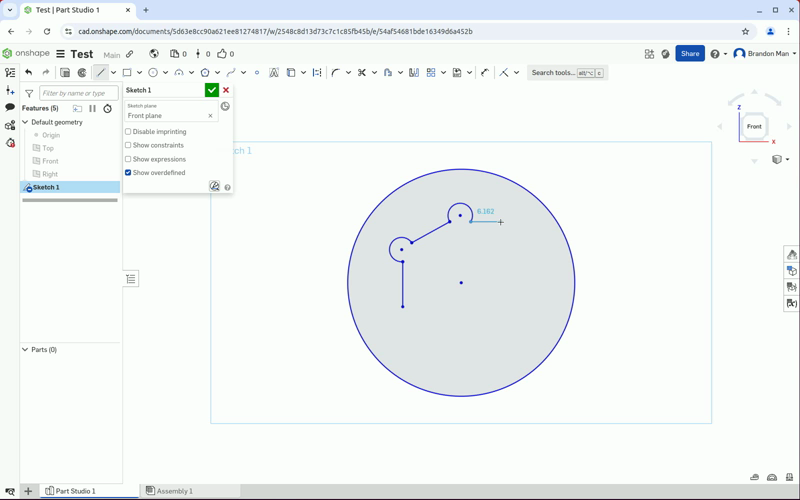
mouse_move(508, 242)
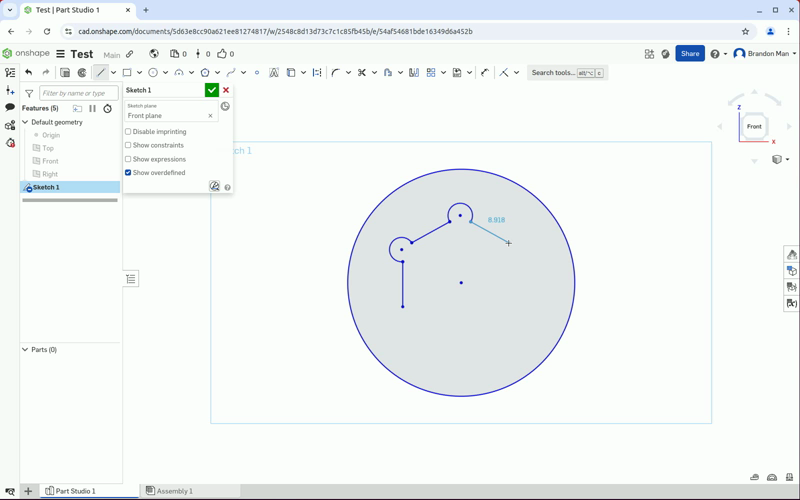
click(508, 242)
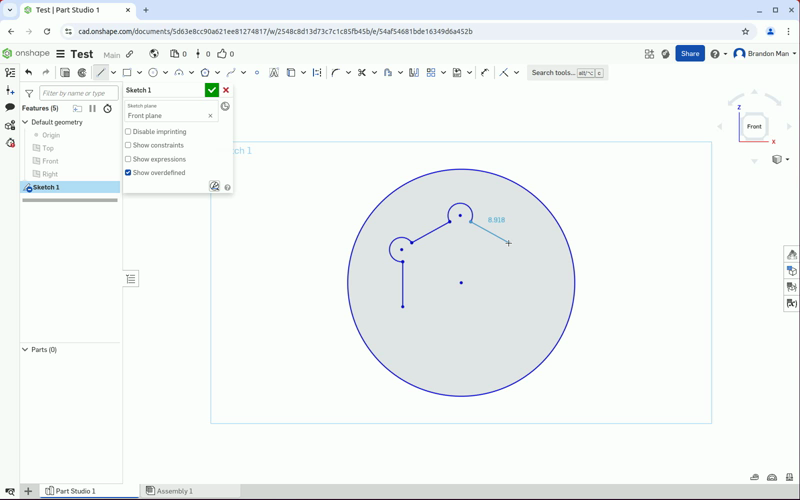
key_up(shift)
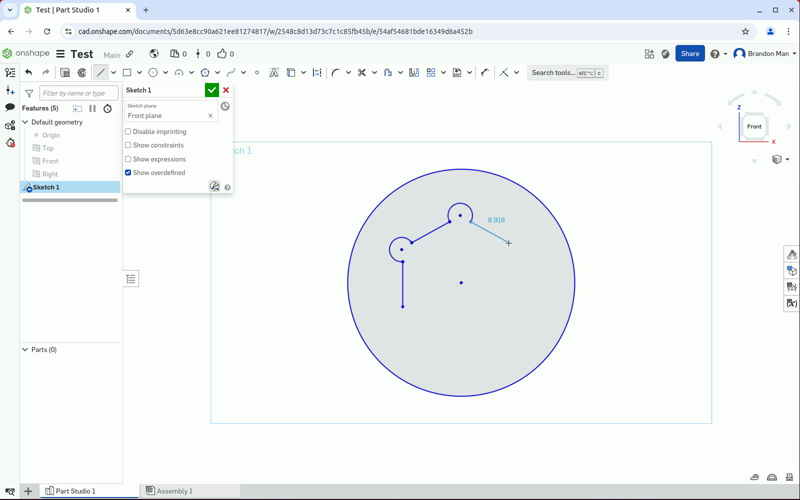
key(esc)
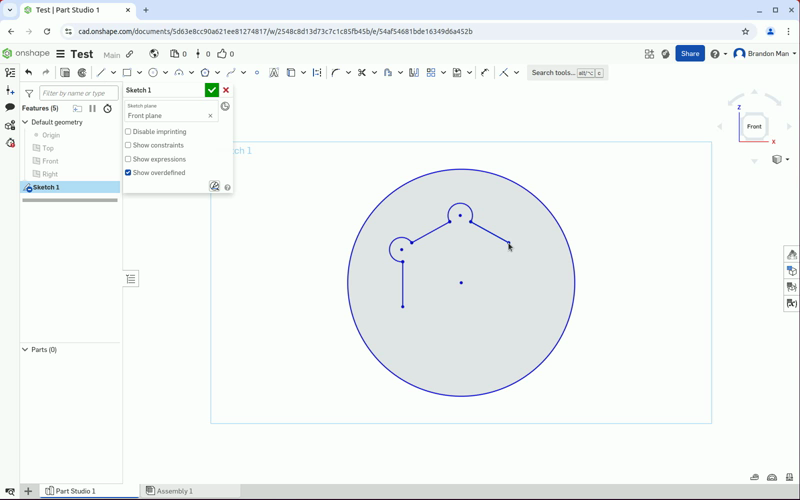
key(a)
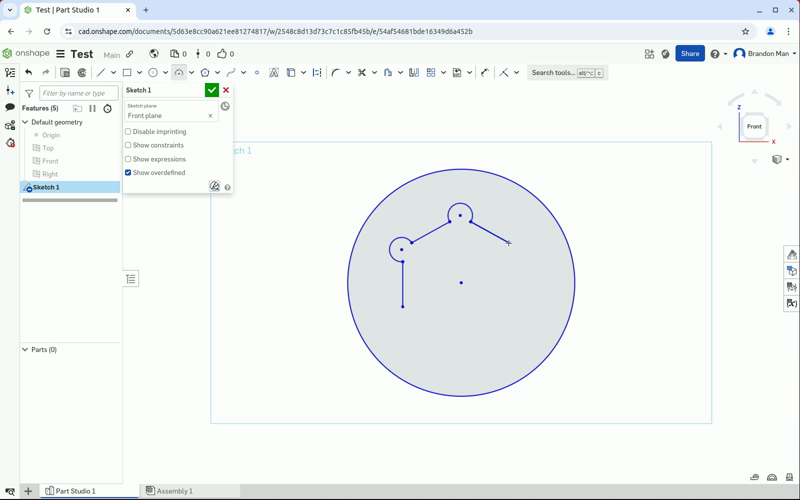
mouse_move(508, 242)
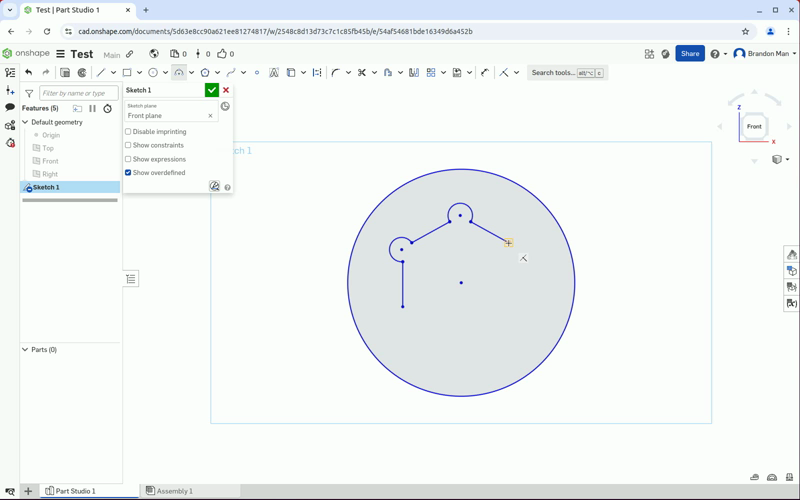
click(508, 242)
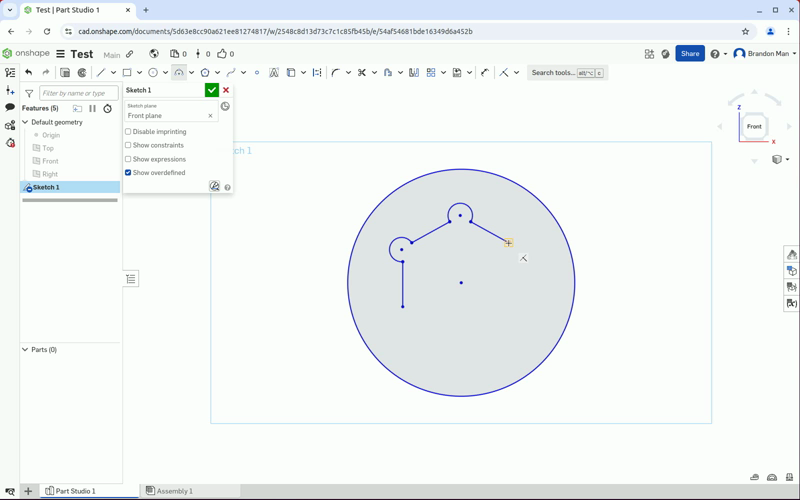
key_down(shift)
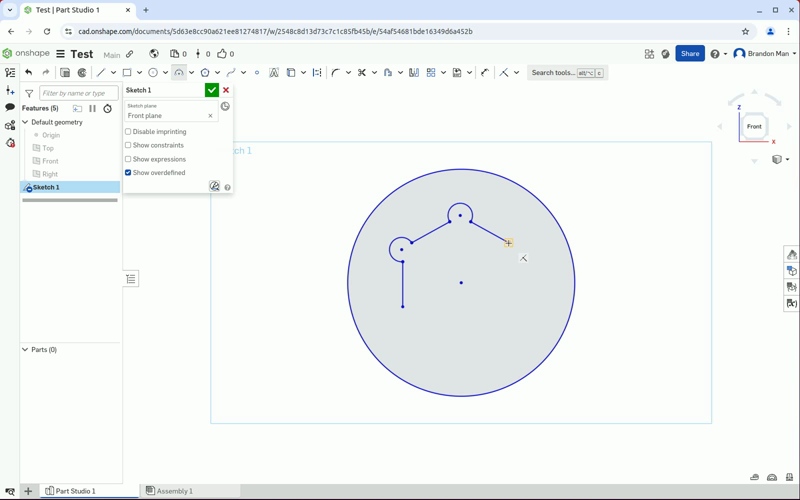
mouse_move(517, 259)
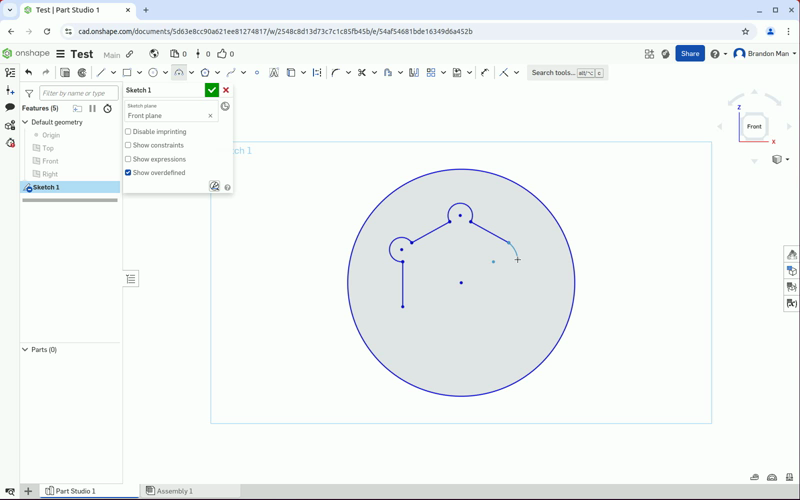
click(517, 259)
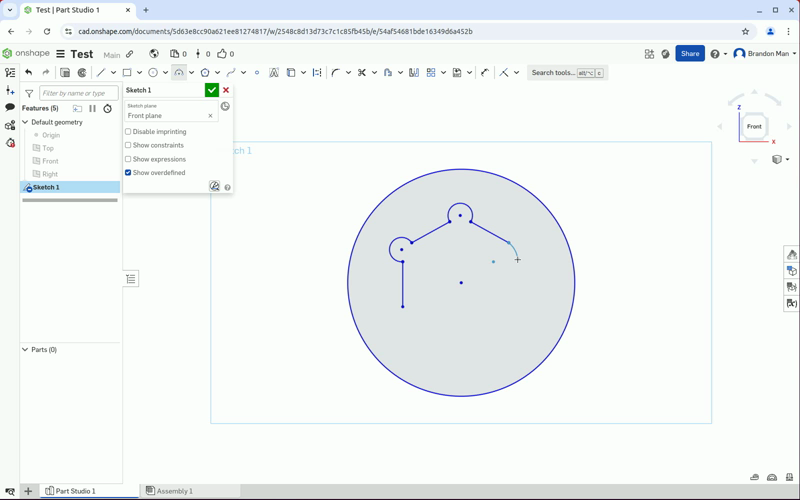
mouse_move(527, 242)
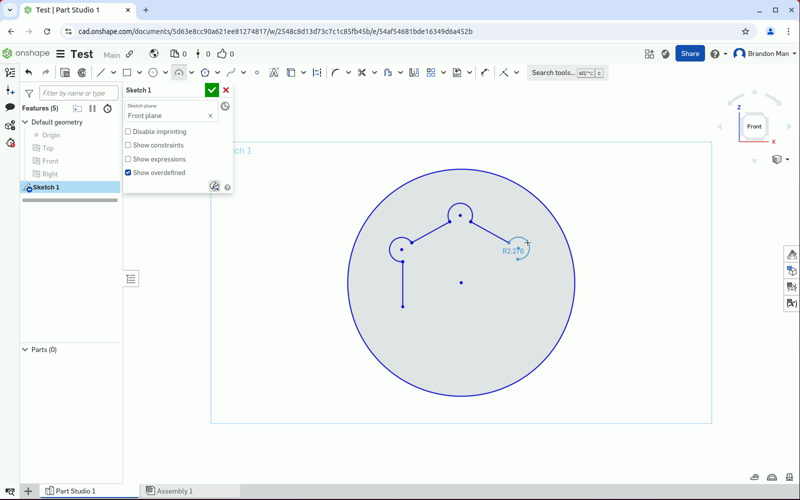
click(527, 242)
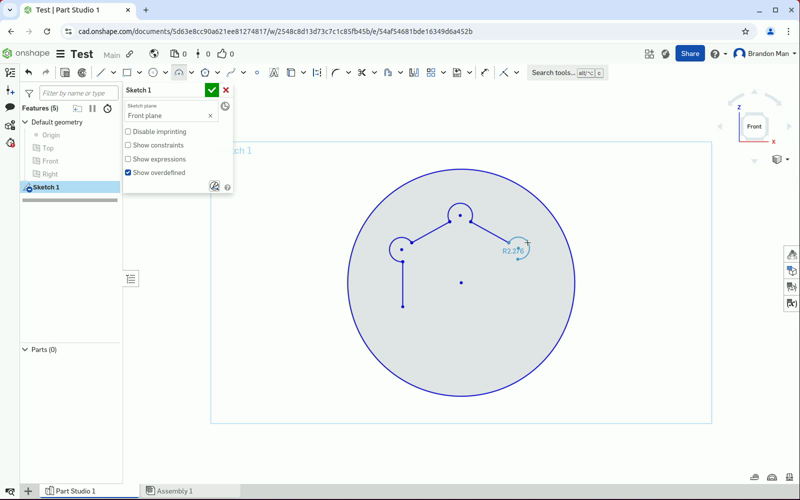
key_up(shift)
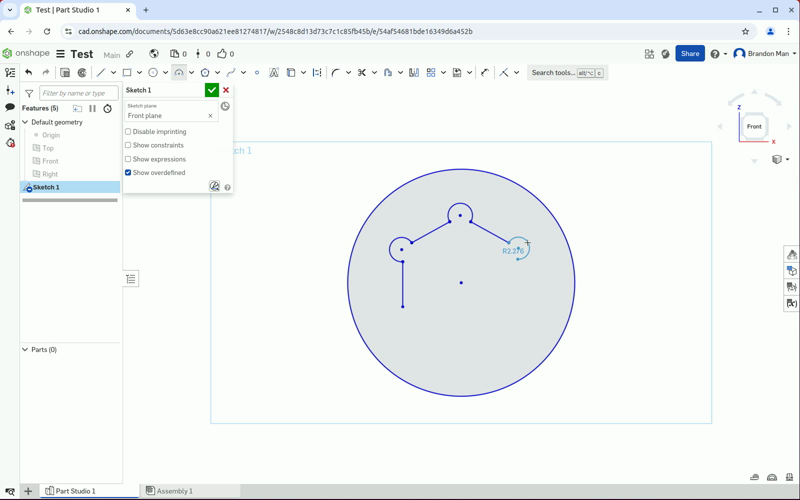
key(esc)
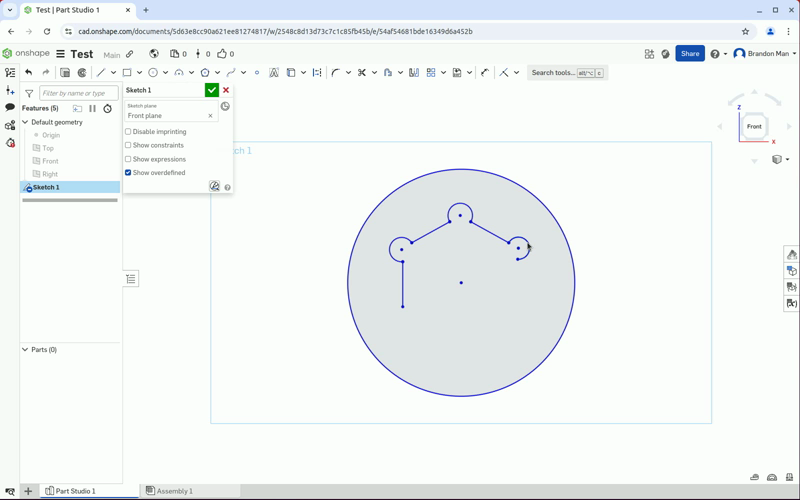
key(l)
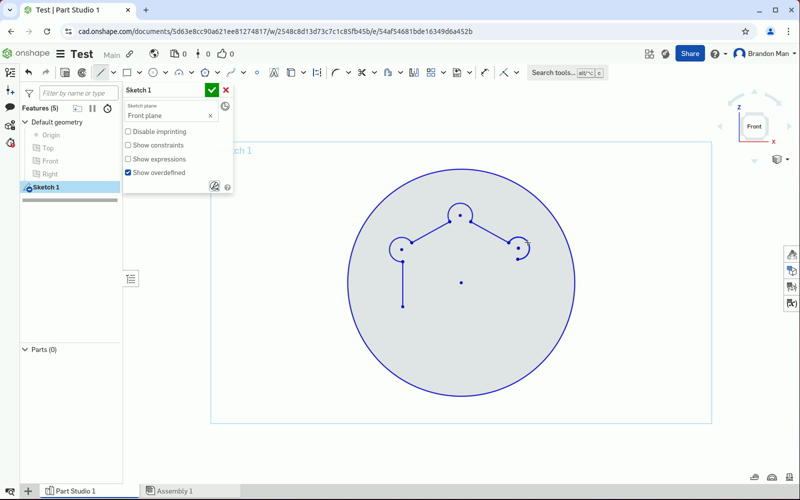
mouse_move(517, 259)
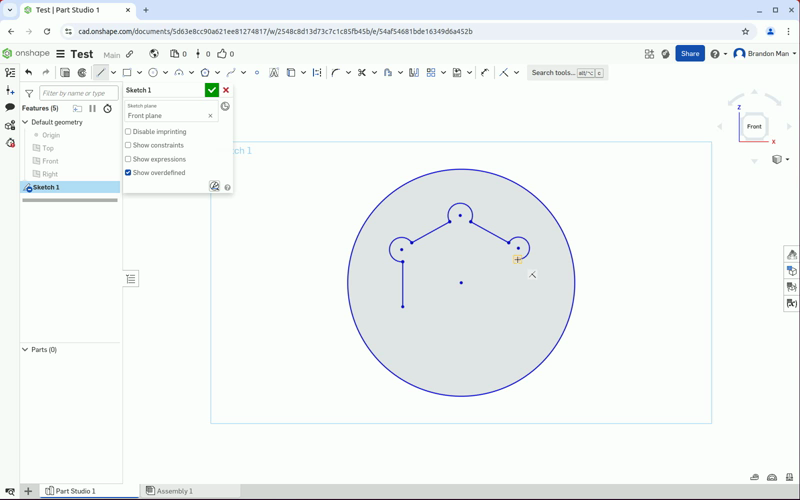
click(517, 259)
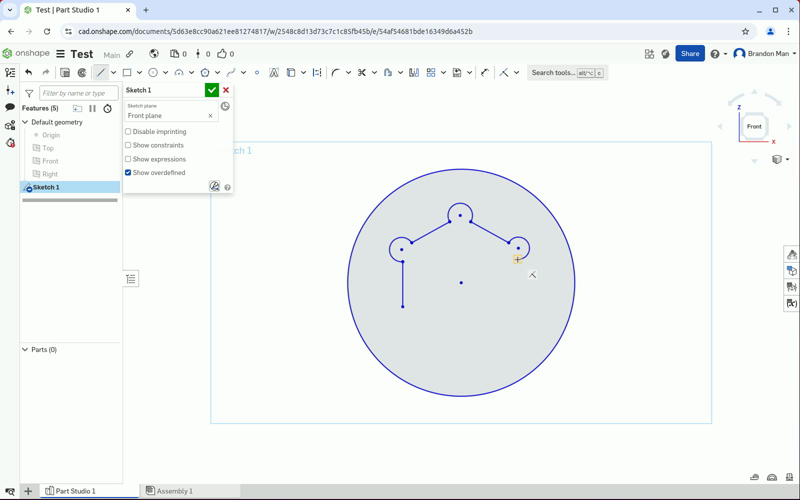
key_down(shift)
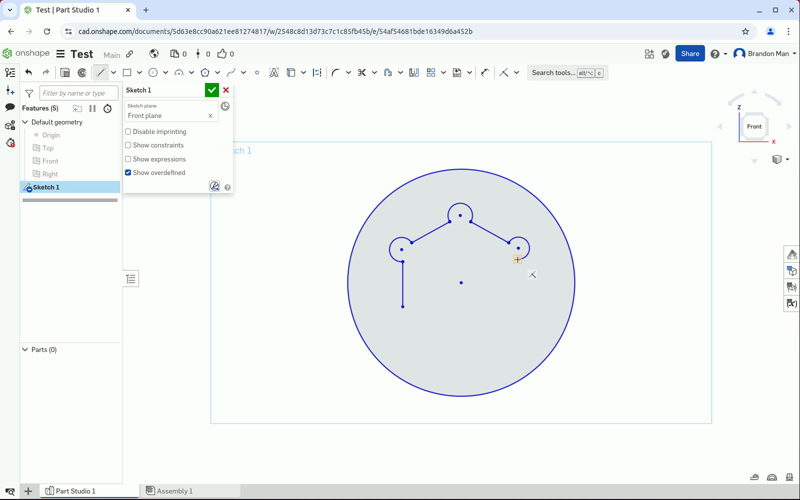
mouse_move(547, 259)
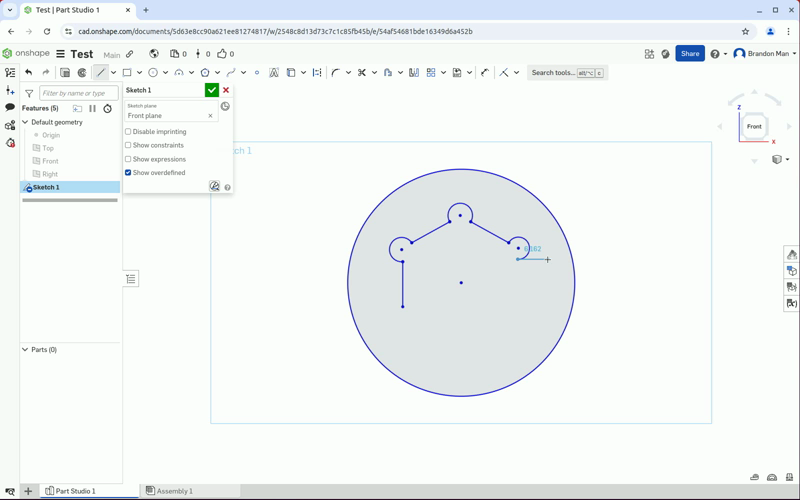
mouse_move(517, 304)
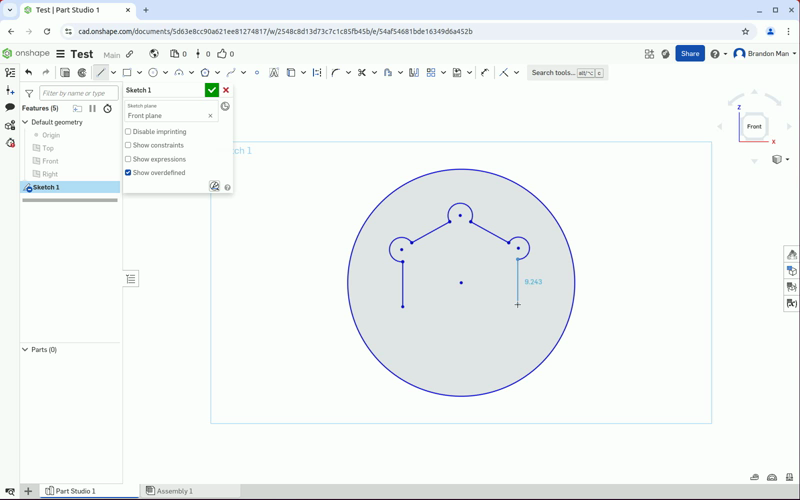
click(517, 304)
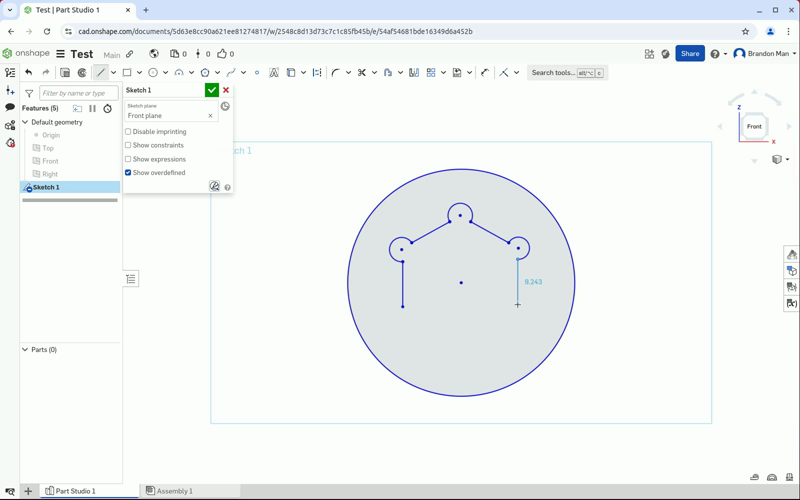
key_up(shift)
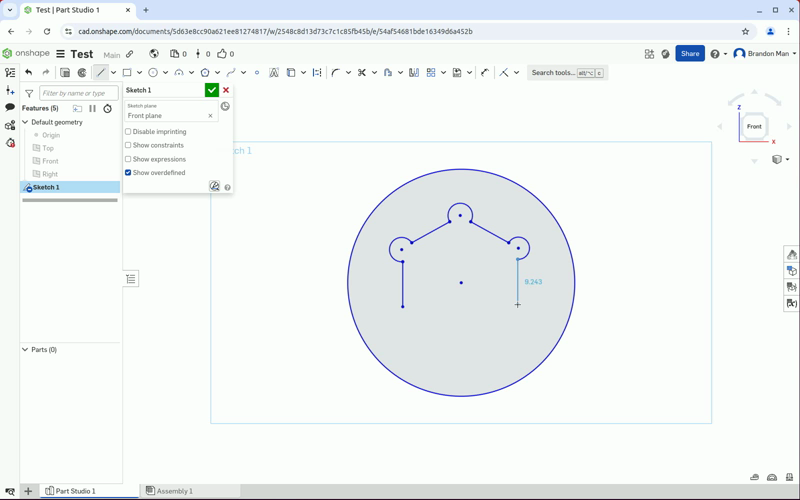
key(esc)
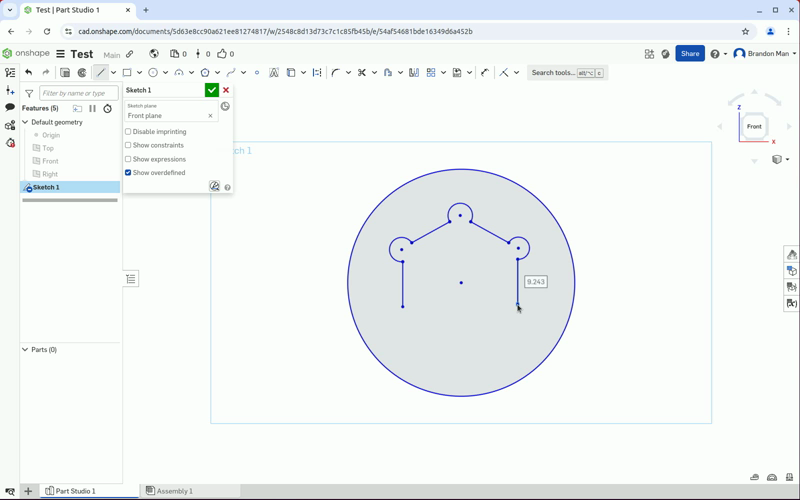
key(a)
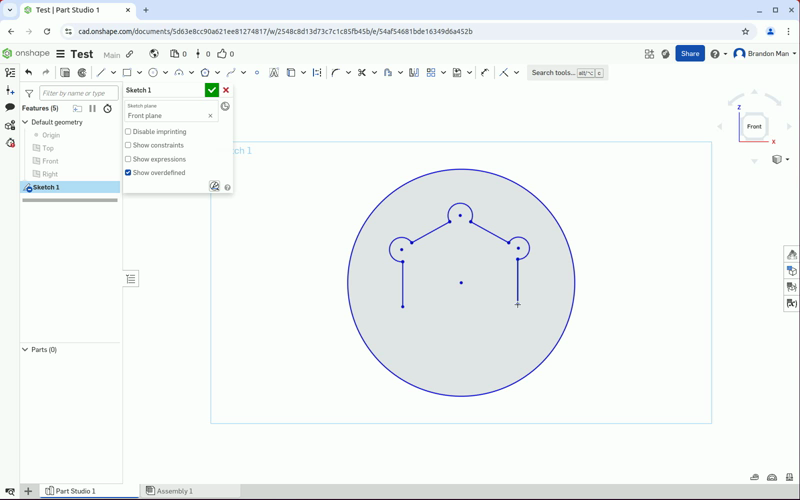
mouse_move(517, 304)
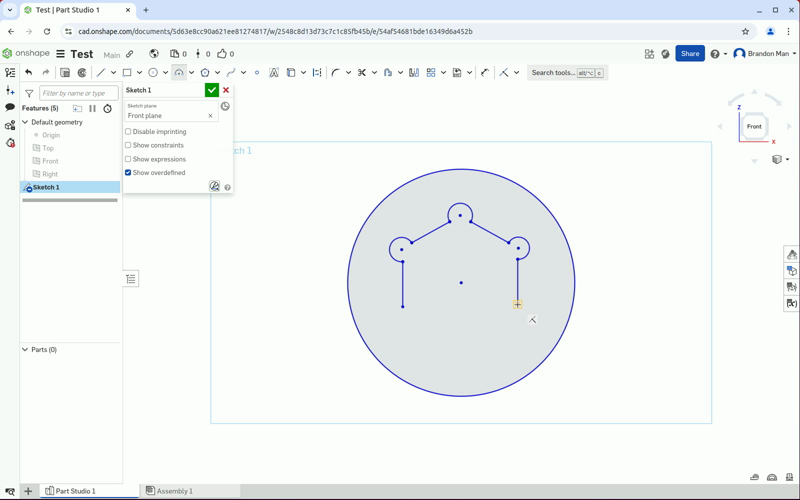
click(517, 304)
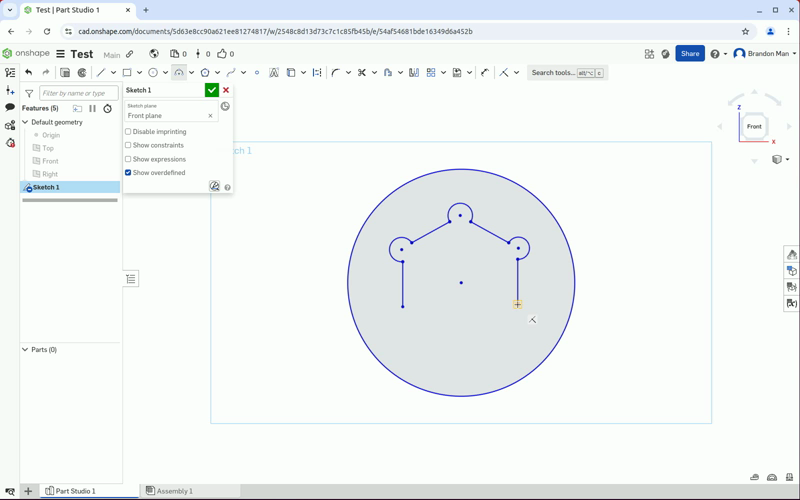
key_down(shift)
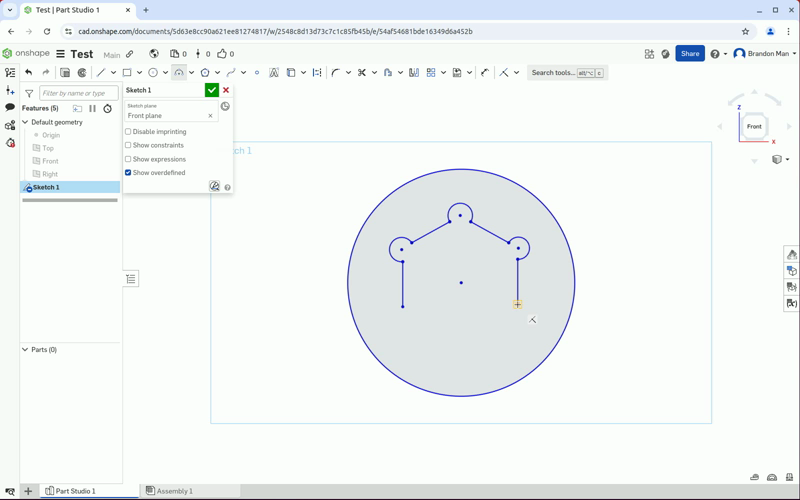
mouse_move(508, 323)
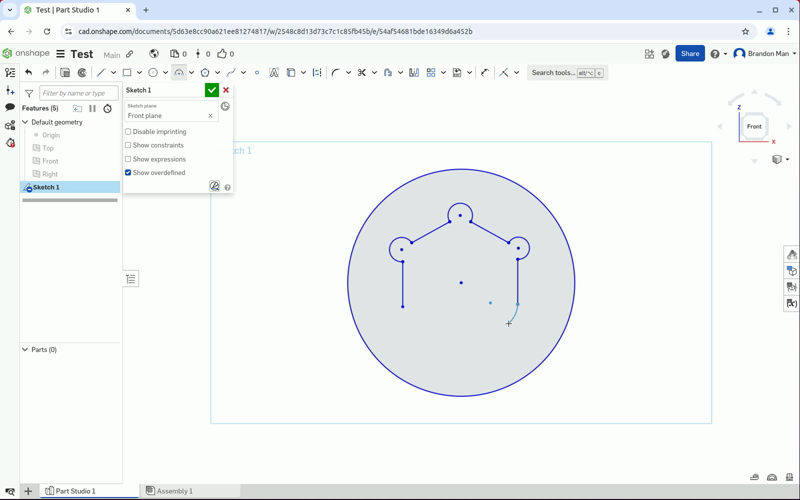
click(508, 323)
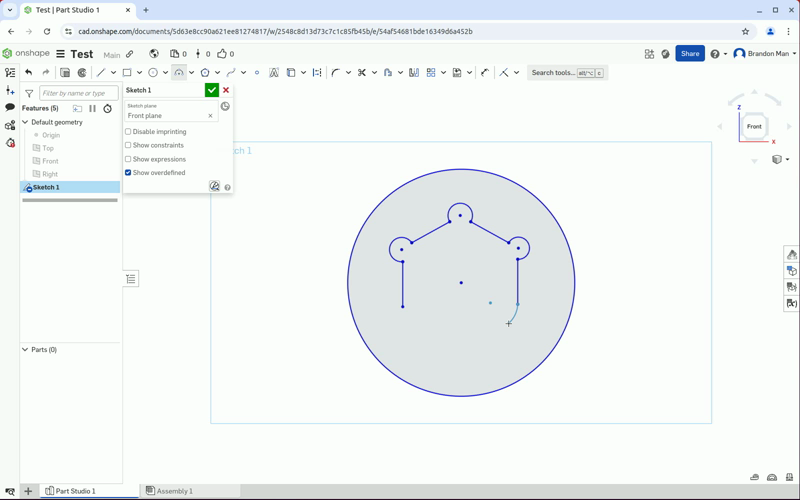
mouse_move(529, 321)
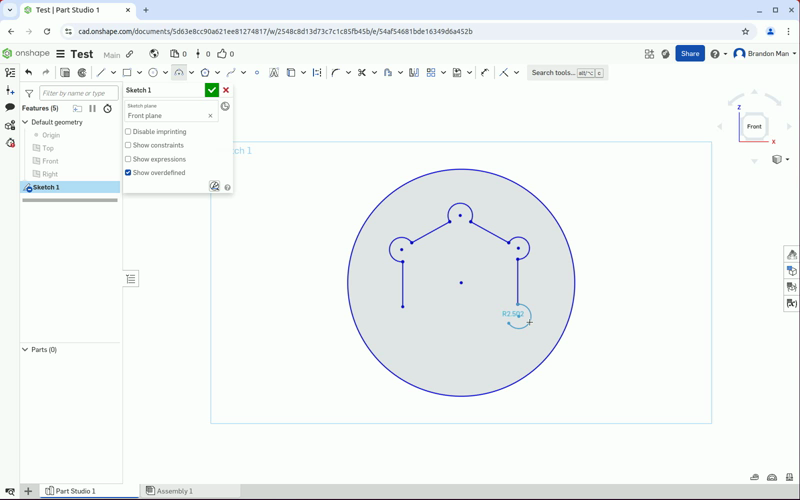
click(529, 321)
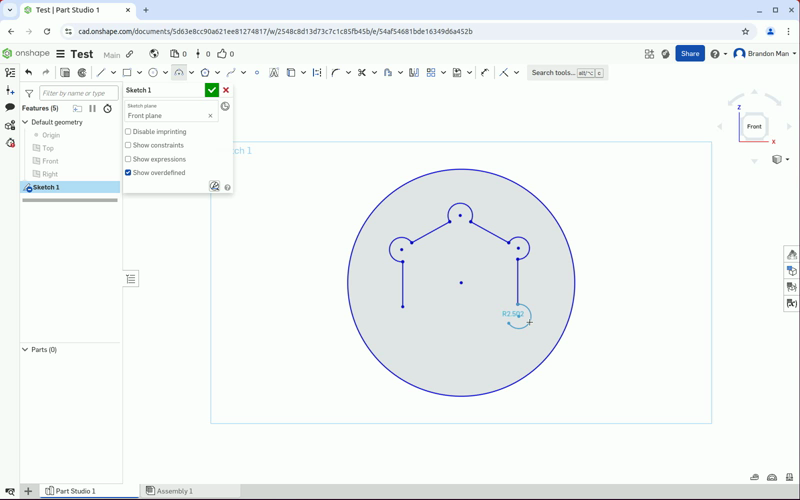
key_up(shift)
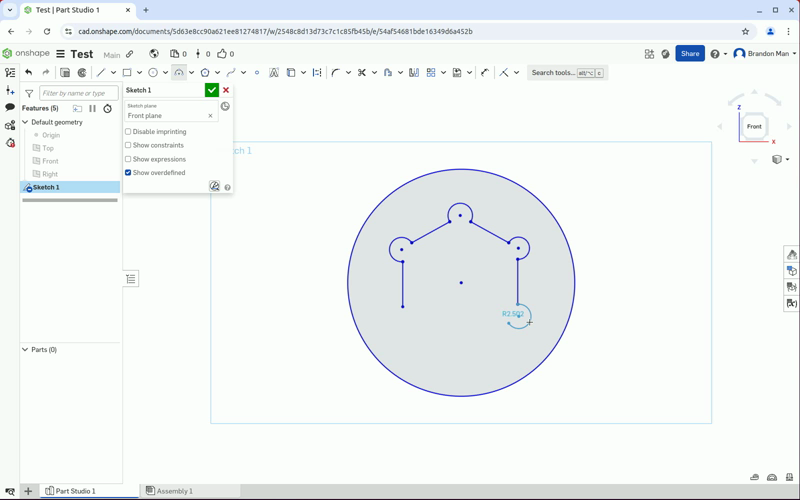
key(esc)
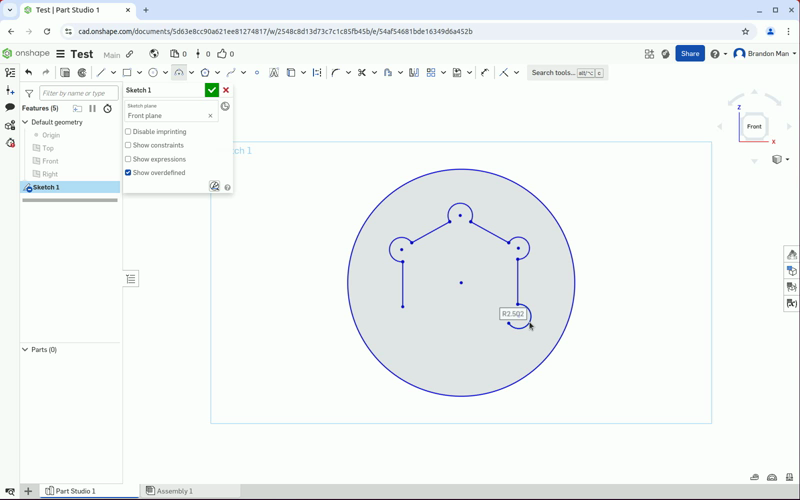
key(l)
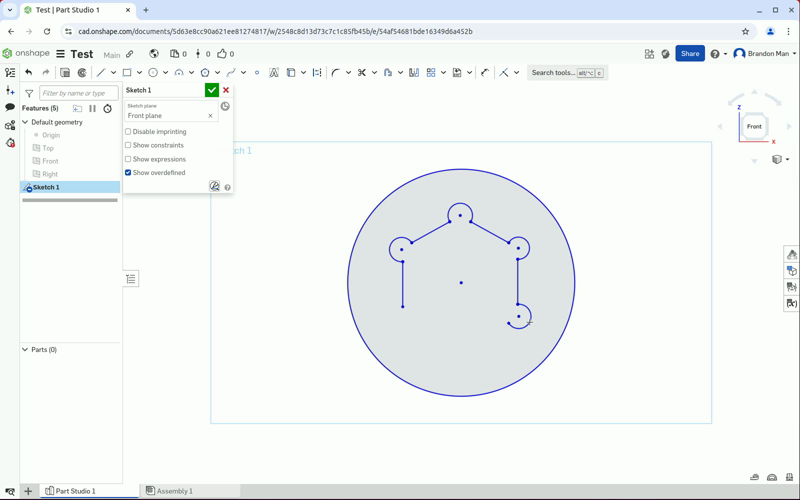
mouse_move(508, 323)
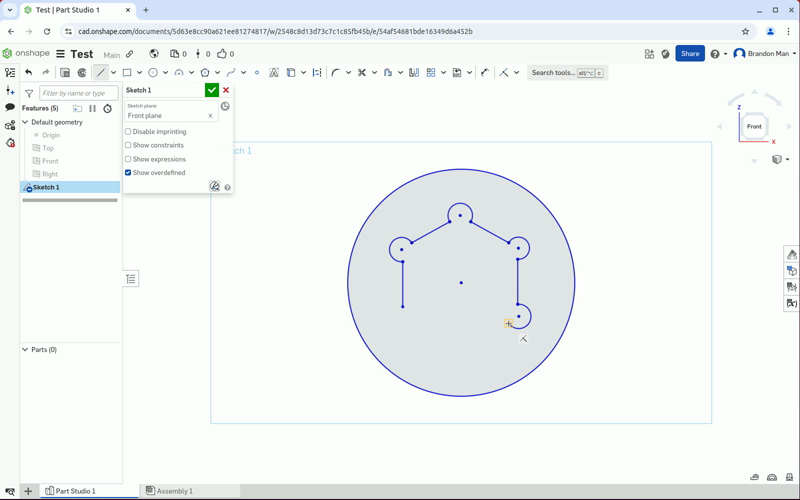
click(508, 323)
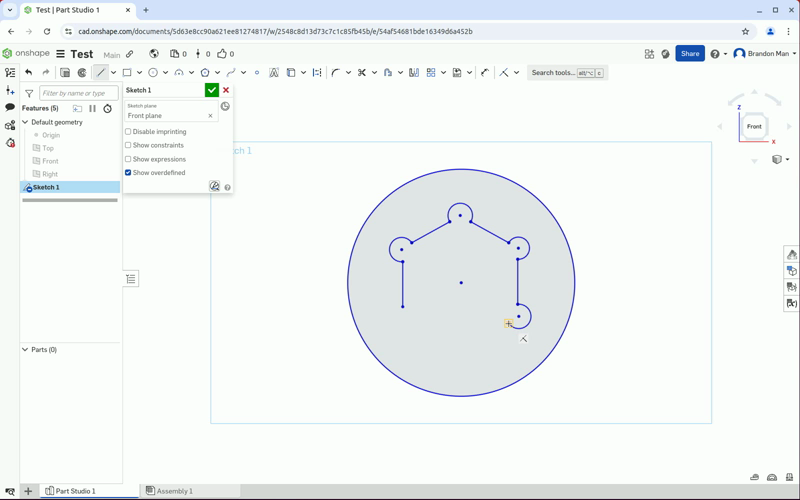
key_down(shift)
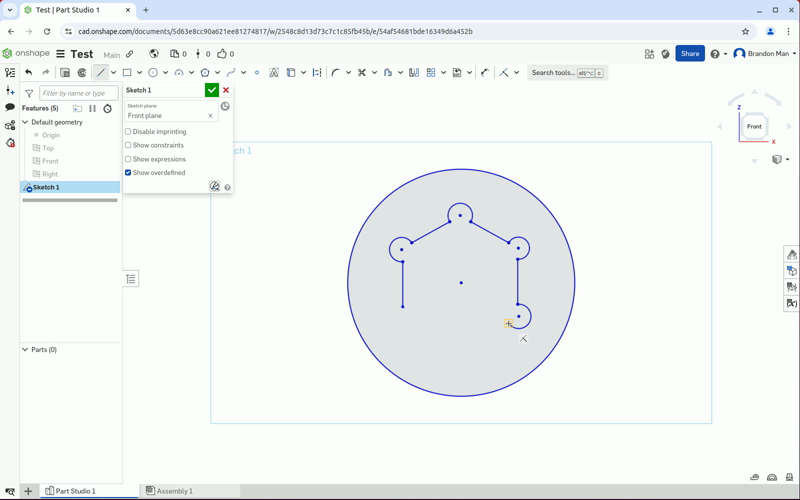
mouse_move(538, 323)
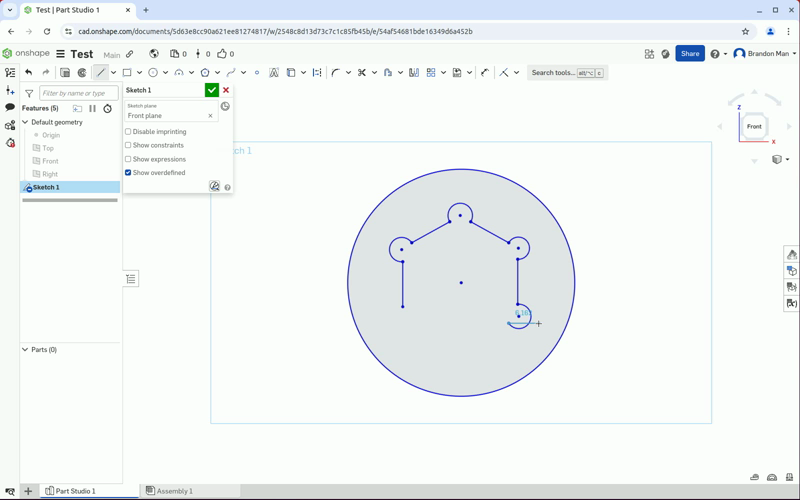
mouse_move(470, 344)
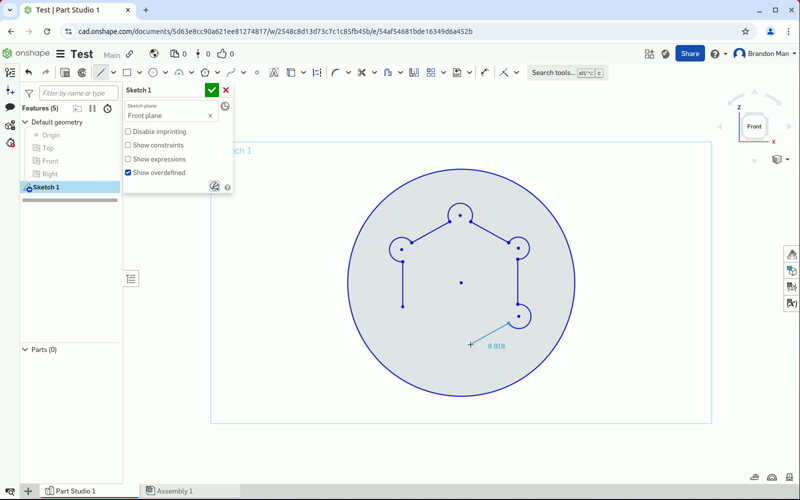
click(470, 344)
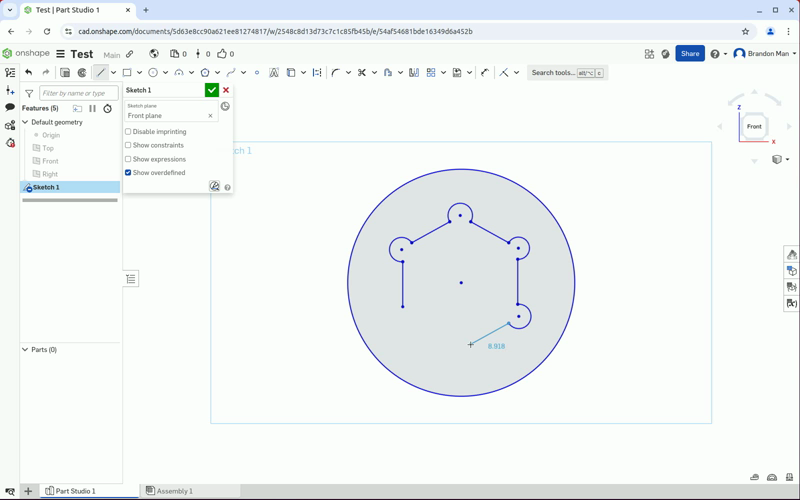
key_up(shift)
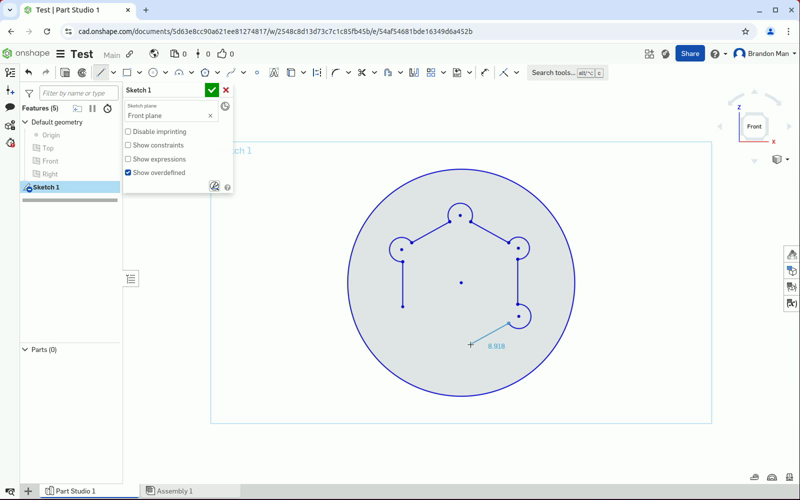
key(esc)
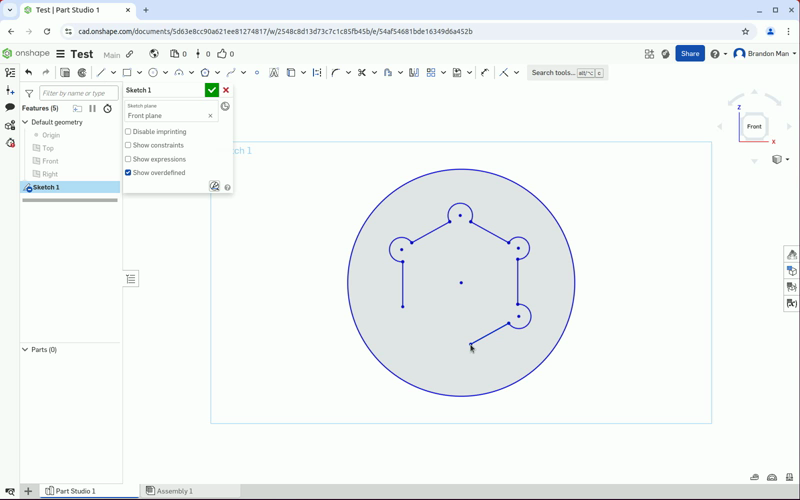
key(a)
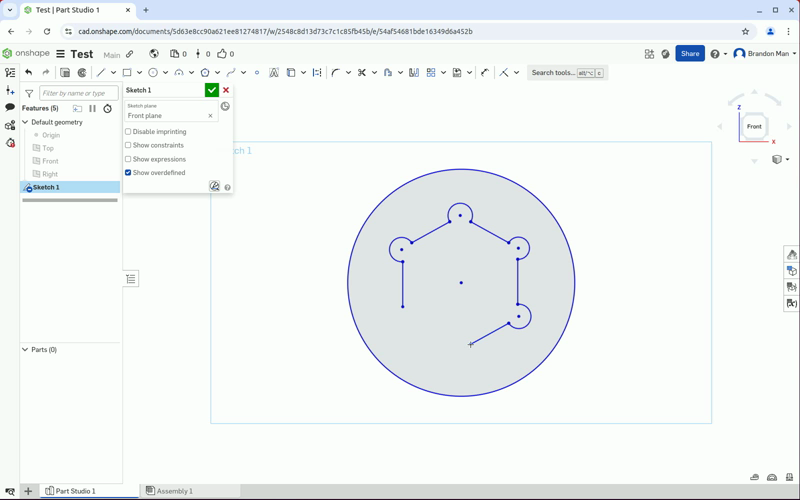
mouse_move(470, 344)
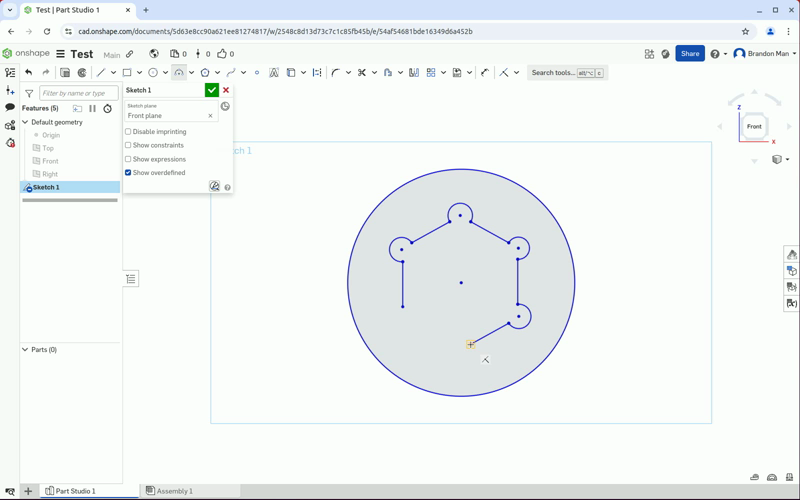
click(470, 344)
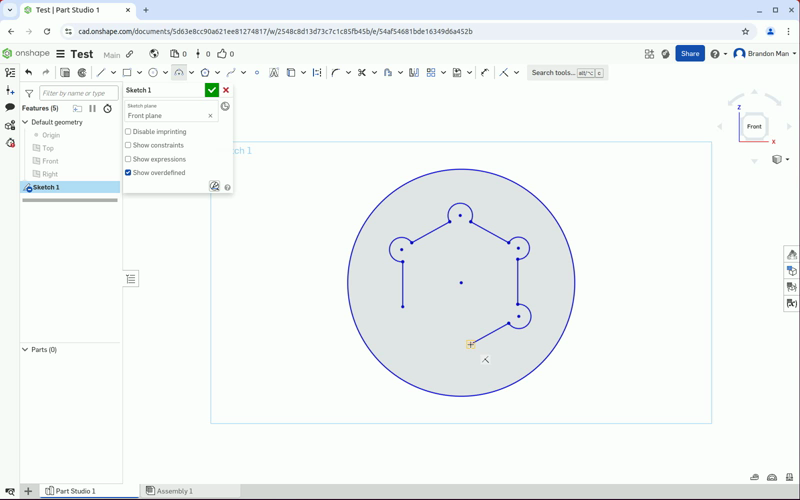
key_down(shift)
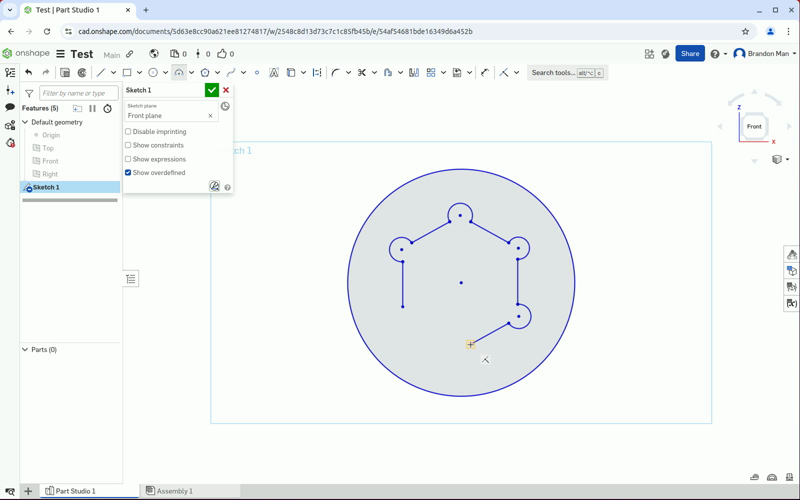
mouse_move(449, 344)
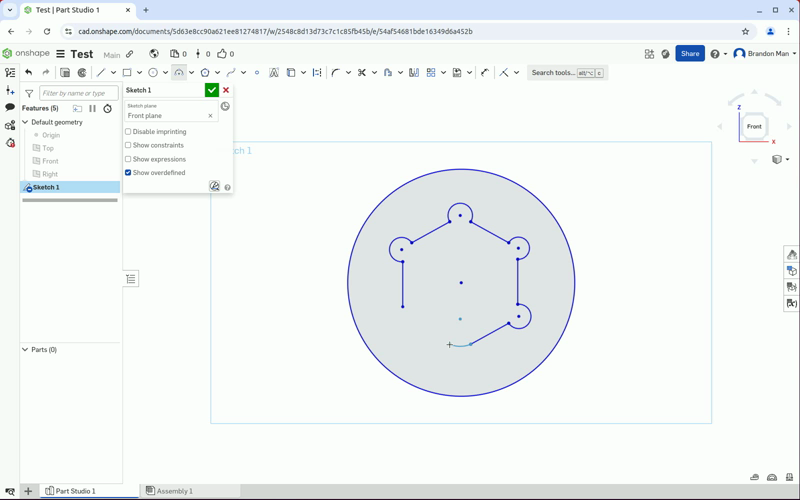
click(449, 344)
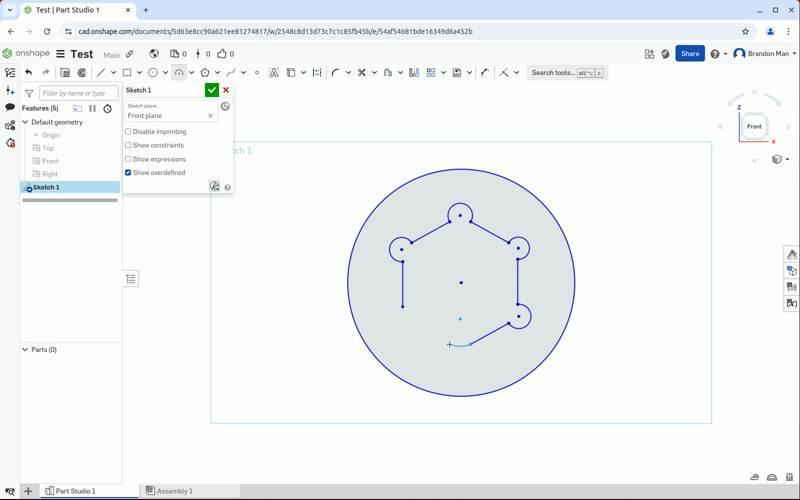
mouse_move(460, 362)
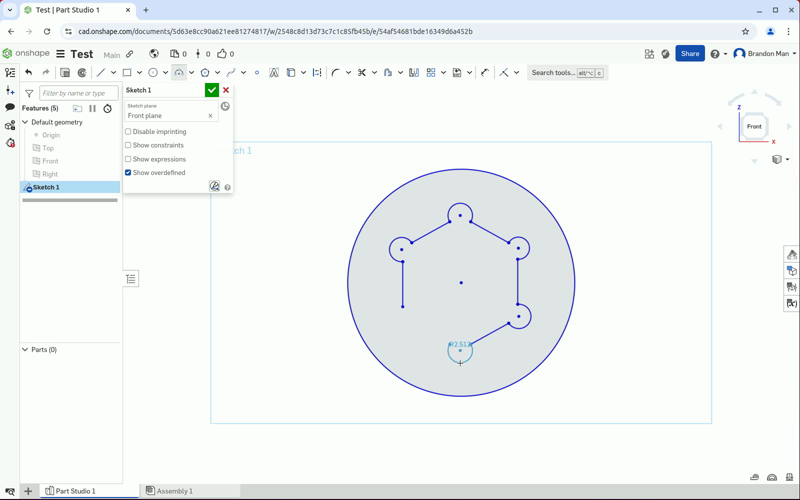
click(460, 362)
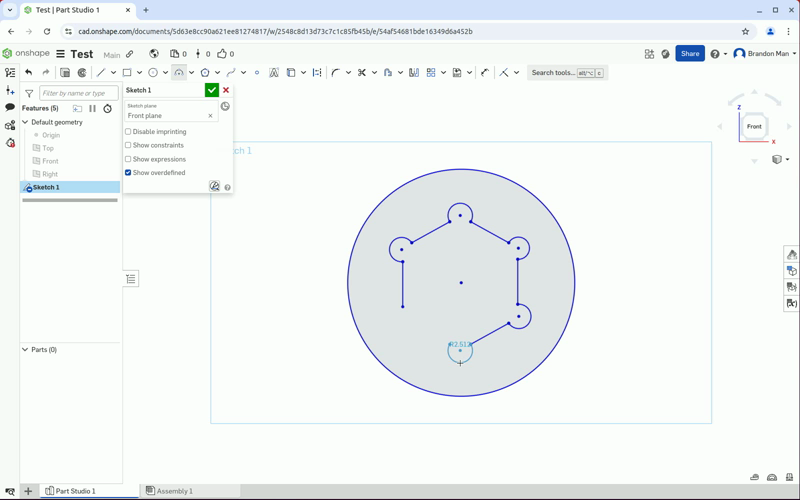
key_up(shift)
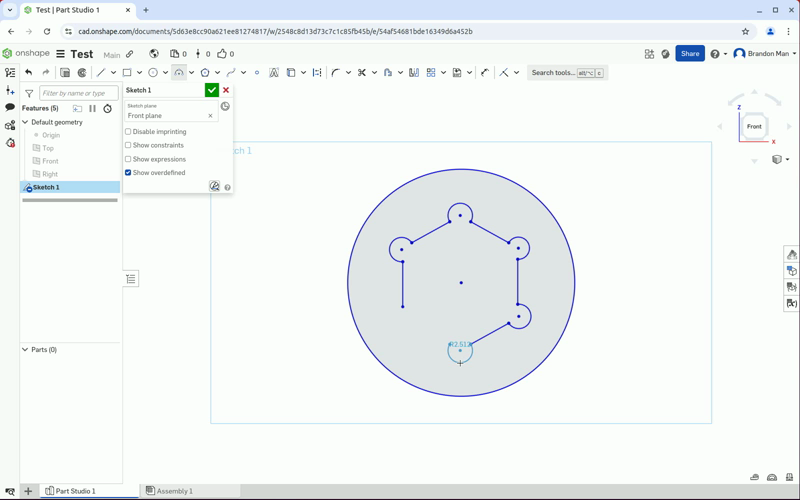
key(esc)
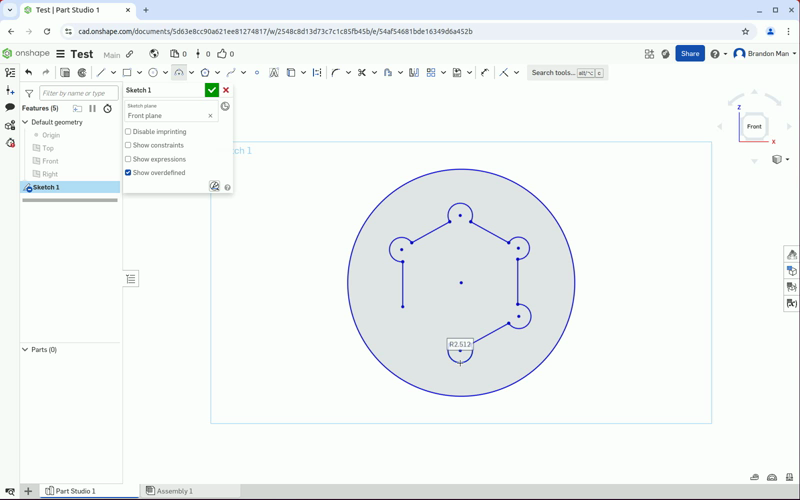
key(l)
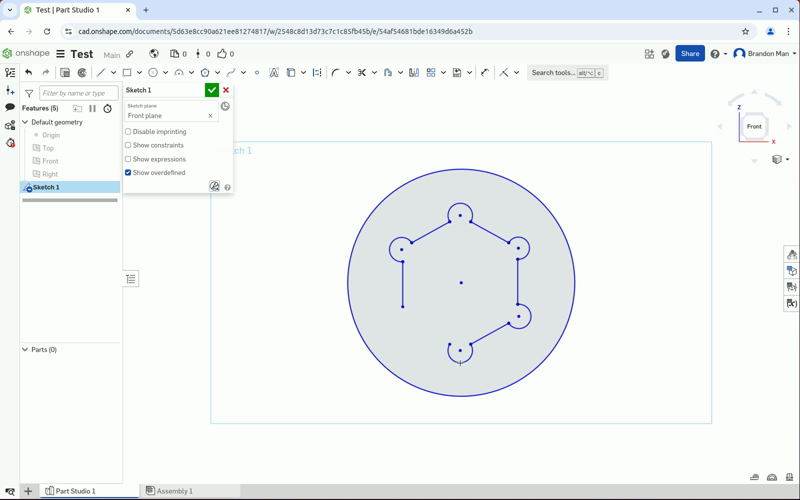
mouse_move(449, 344)
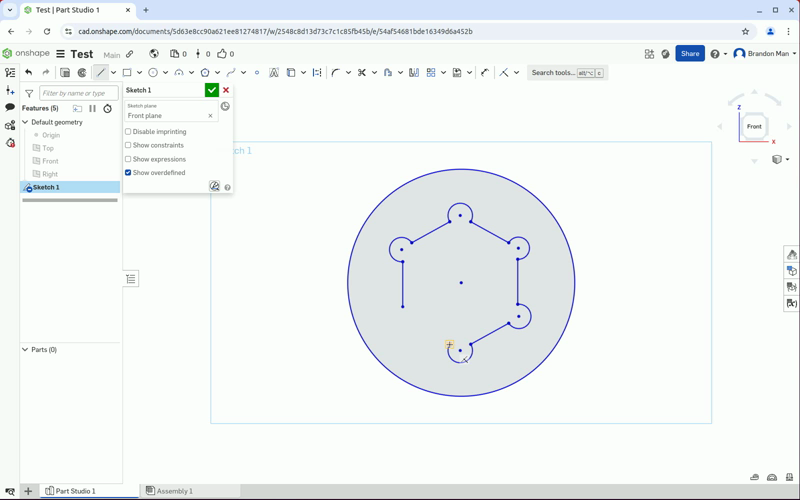
click(449, 344)
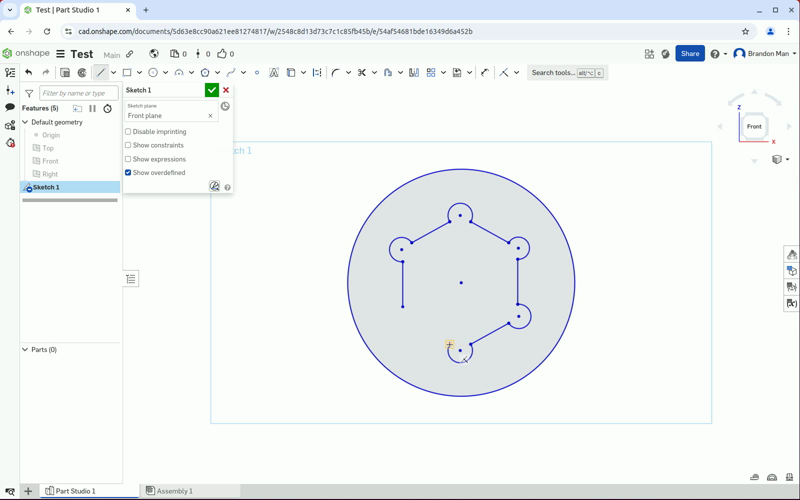
key_down(shift)
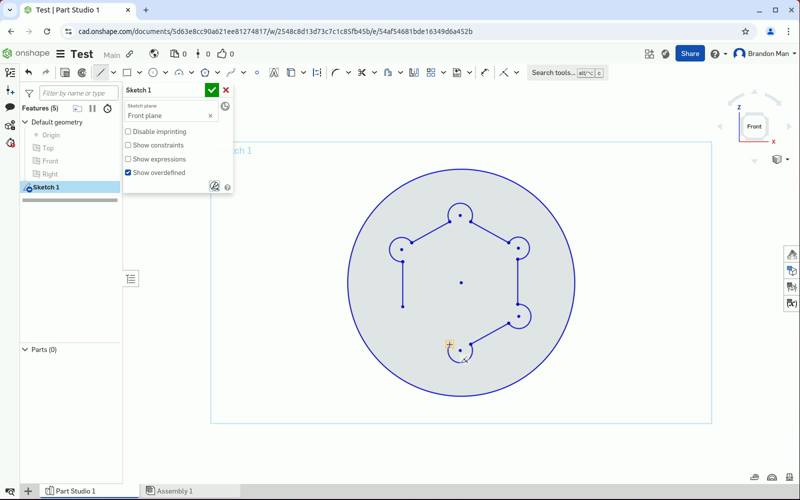
mouse_move(479, 344)
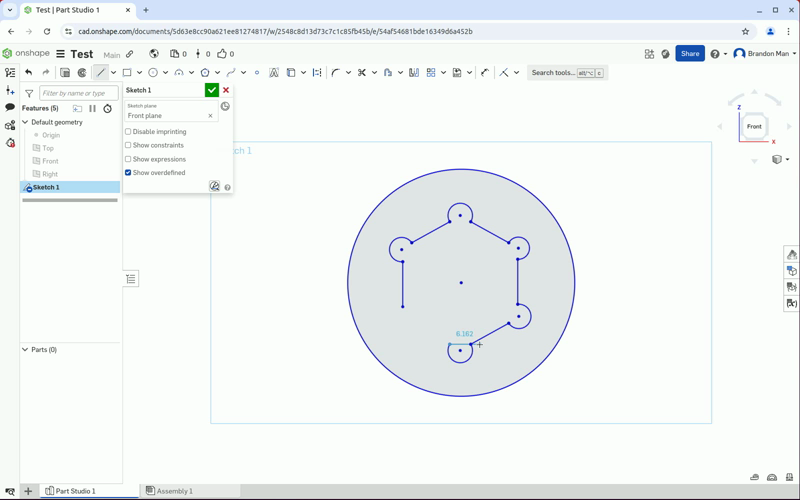
mouse_move(411, 323)
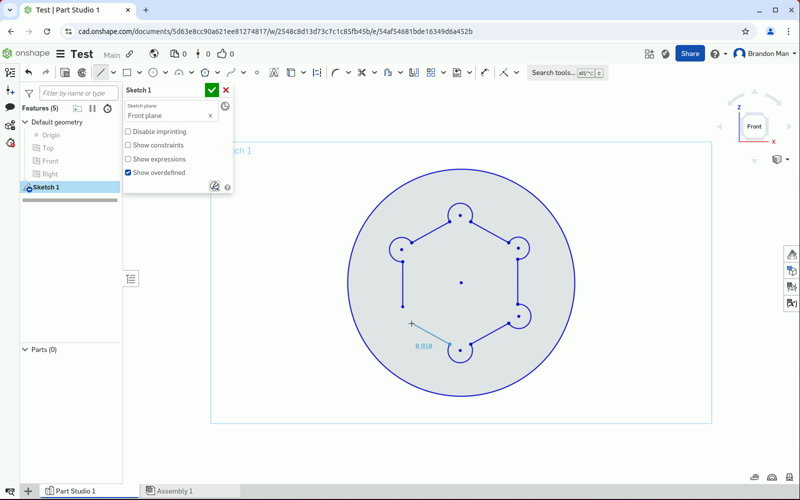
click(411, 323)
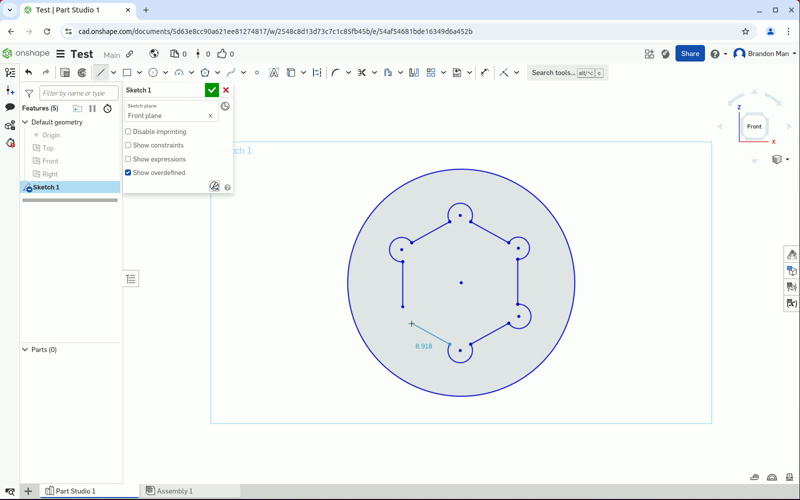
key_up(shift)
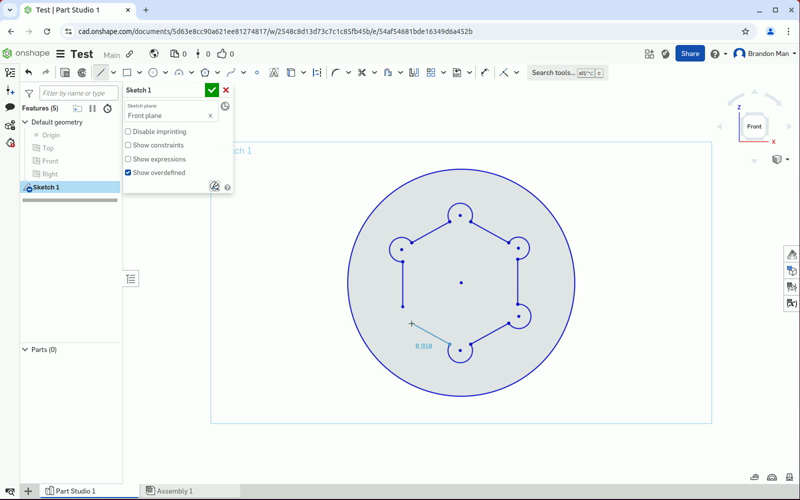
key(esc)
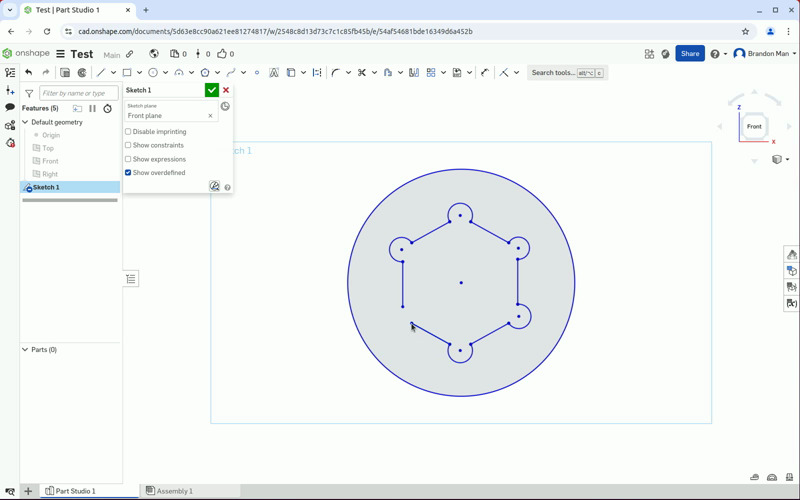
key(a)
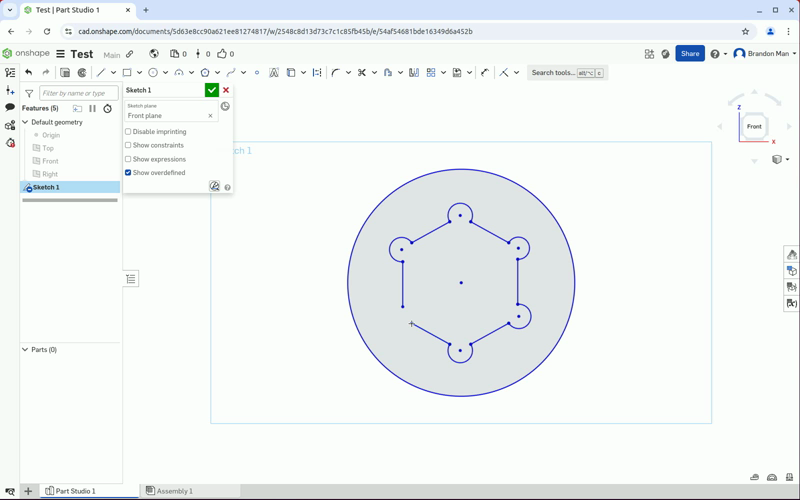
mouse_move(411, 323)
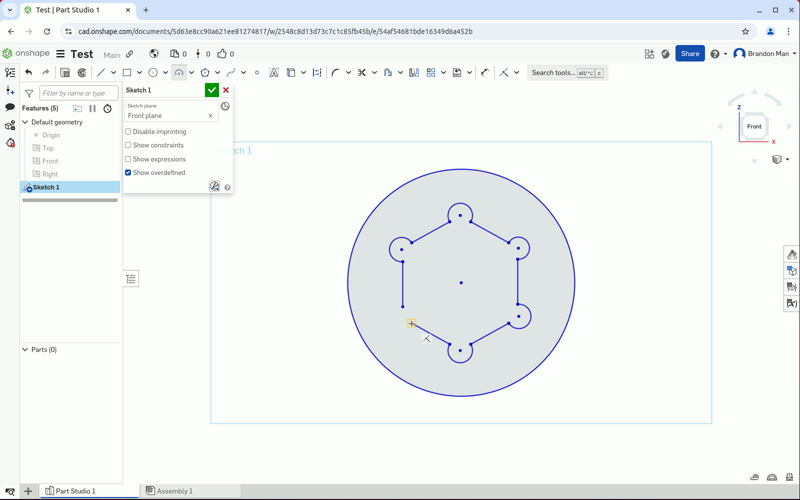
click(411, 323)
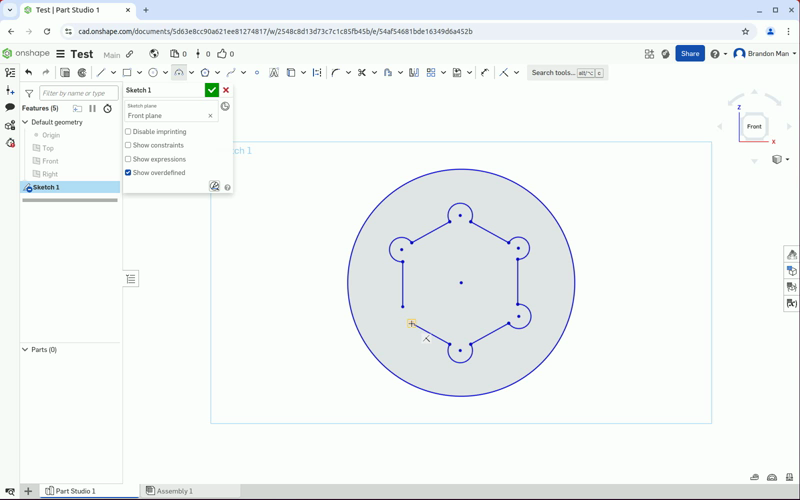
mouse_move(402, 306)
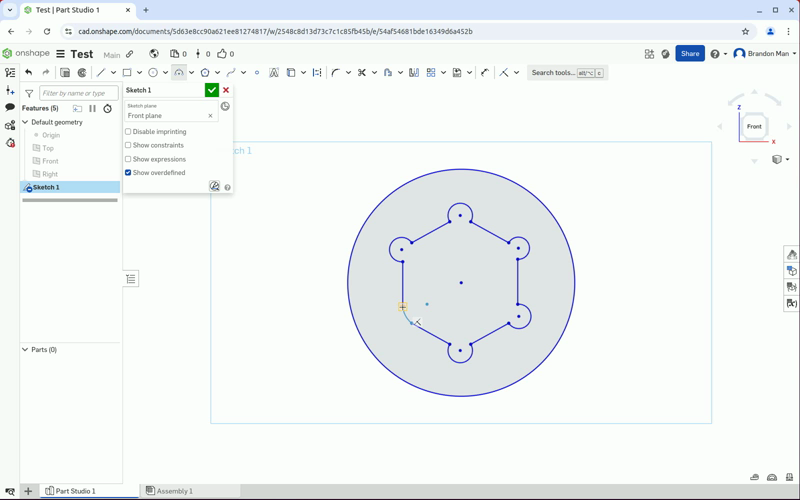
click(402, 306)
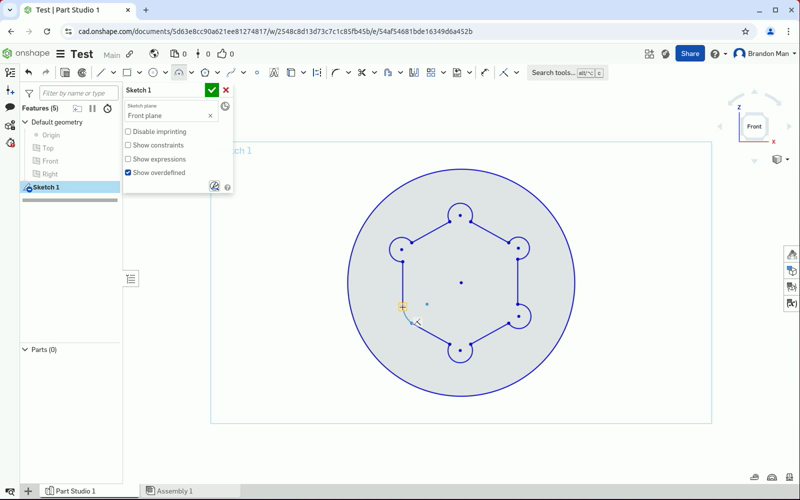
key_down(shift)
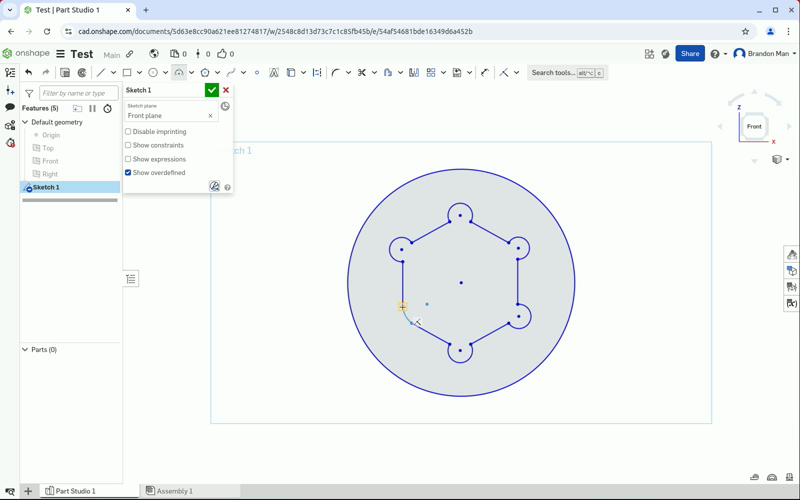
mouse_move(392, 323)
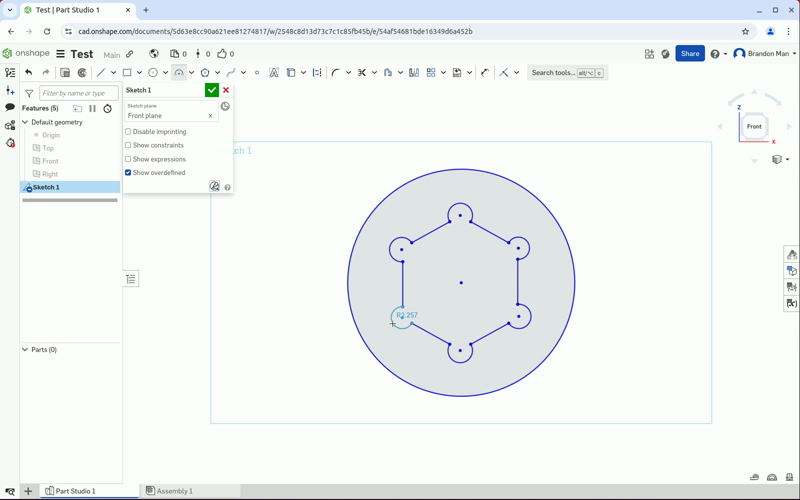
click(392, 323)
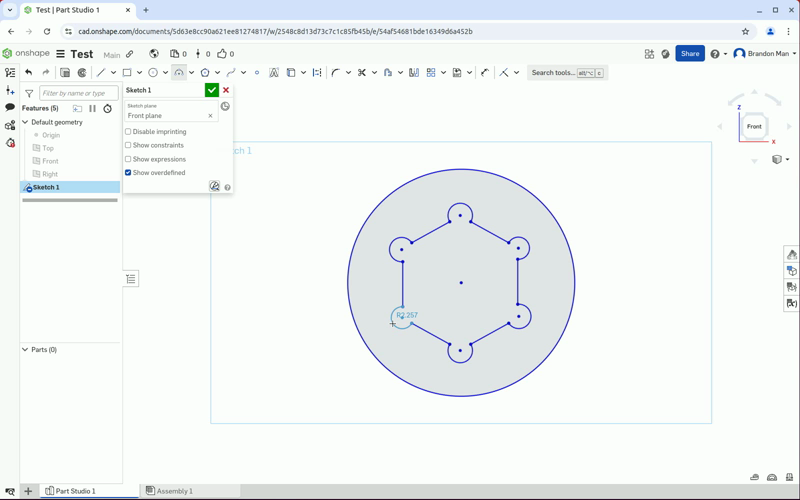
key_up(shift)
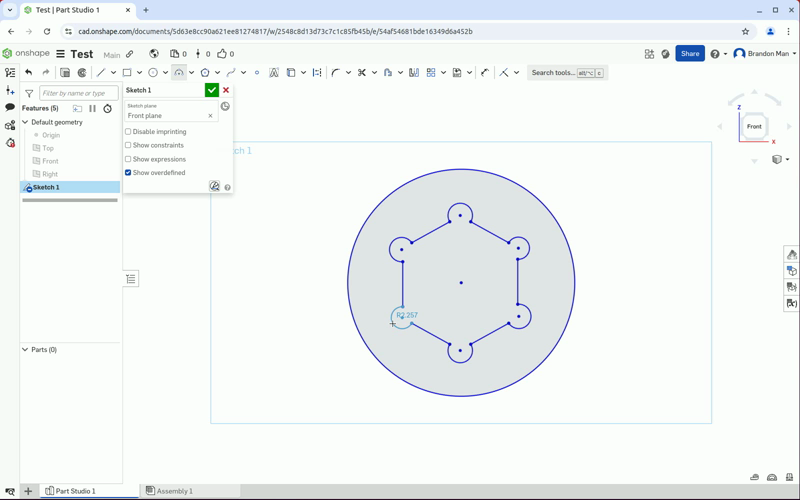
key(esc)
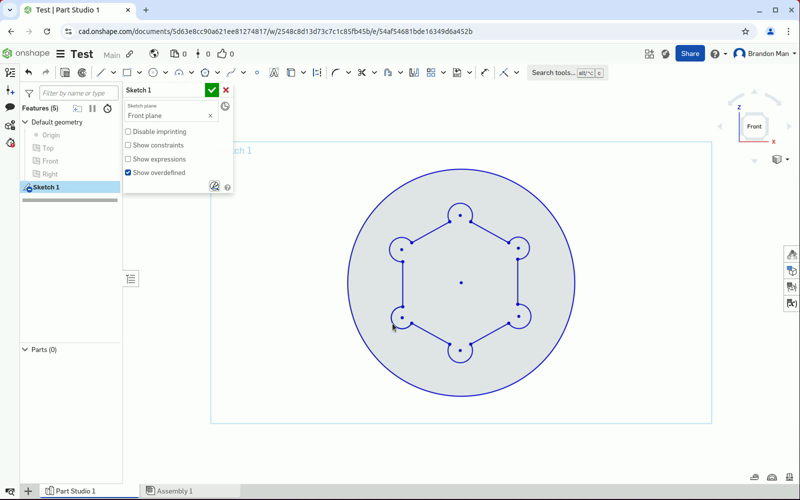
mouse_move(491, 371)
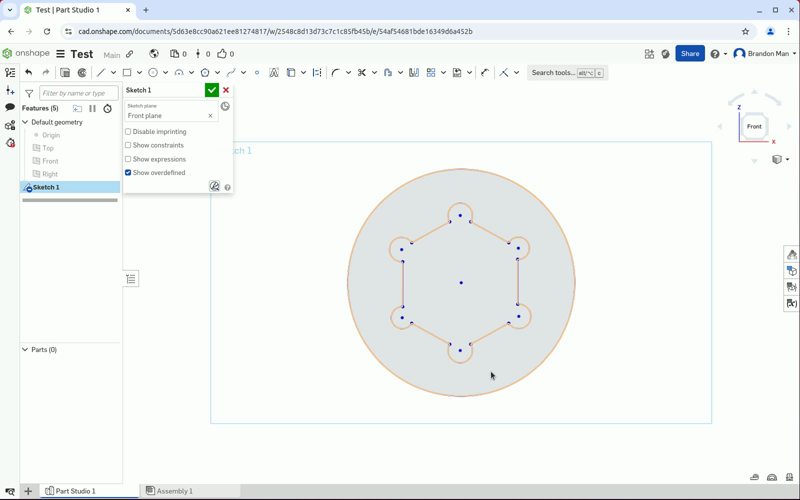
click(491, 371)
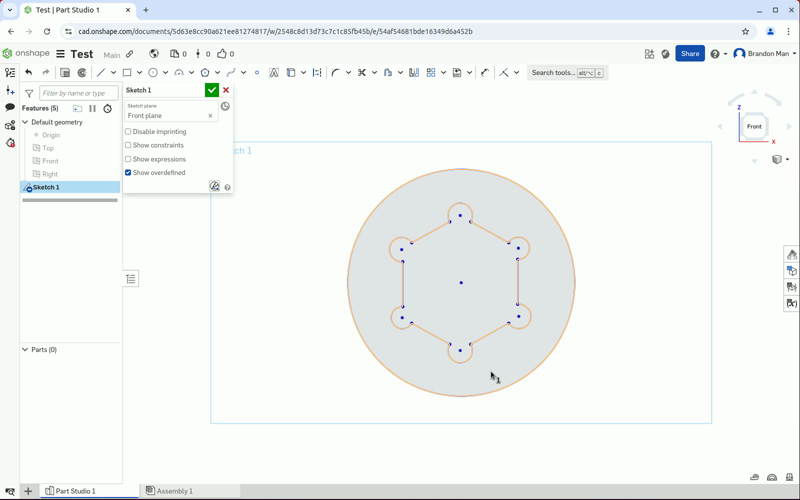
mouse_move(73, 352)
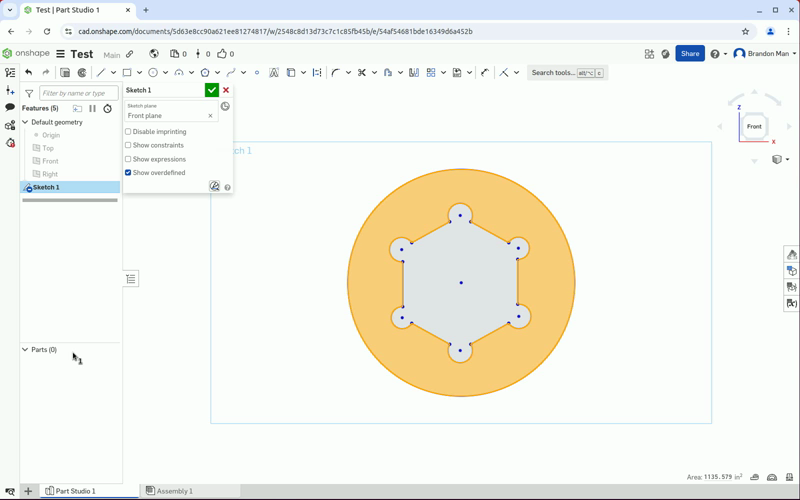
key(shift+y)
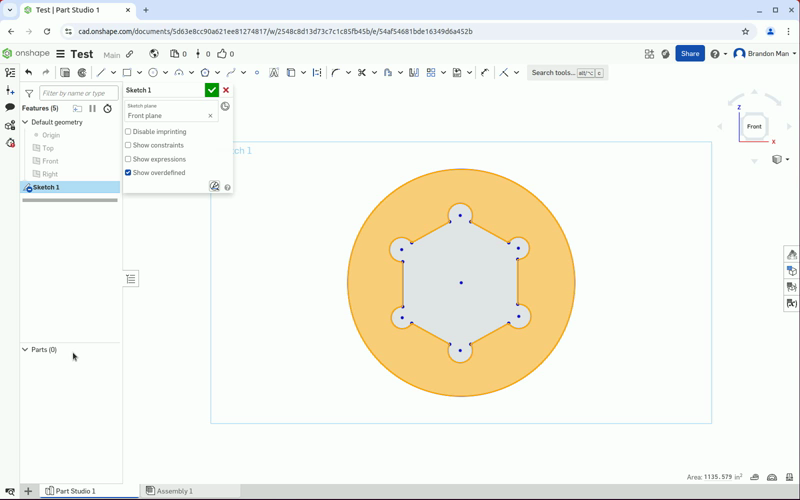
key(shift+e)
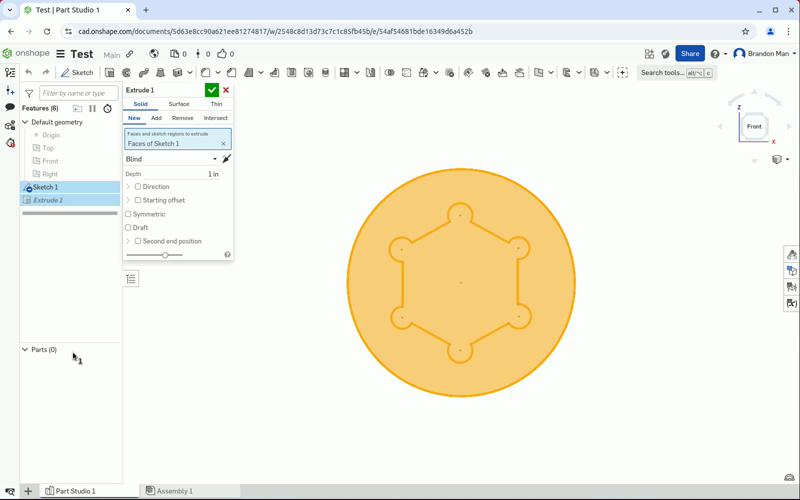
mouse_move(143, 106)
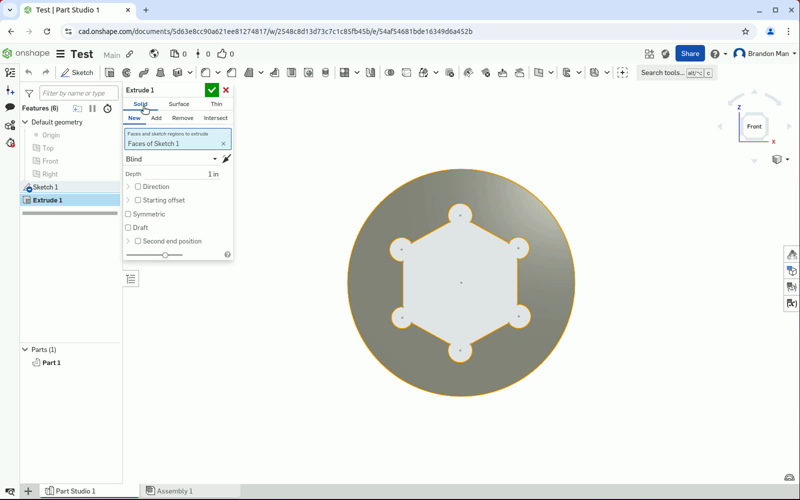
click(143, 106)
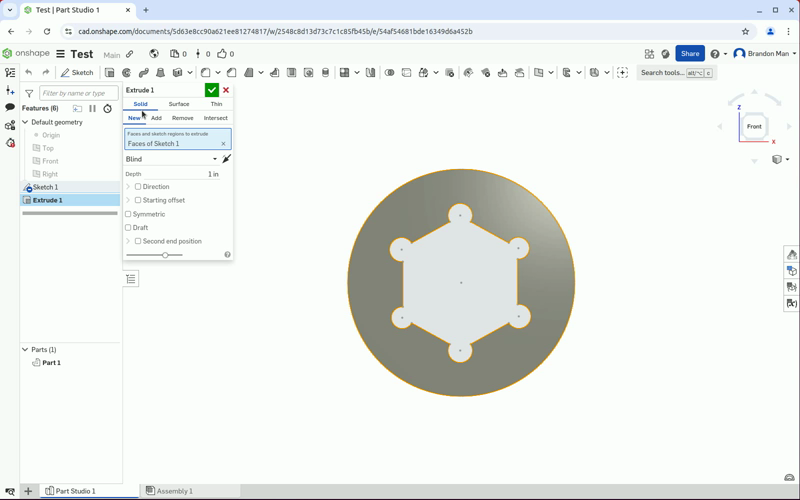
mouse_move(137, 120)
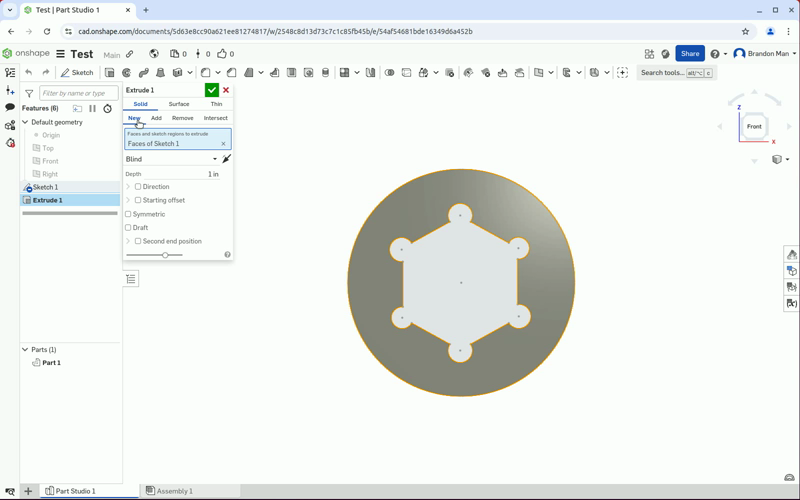
click(137, 120)
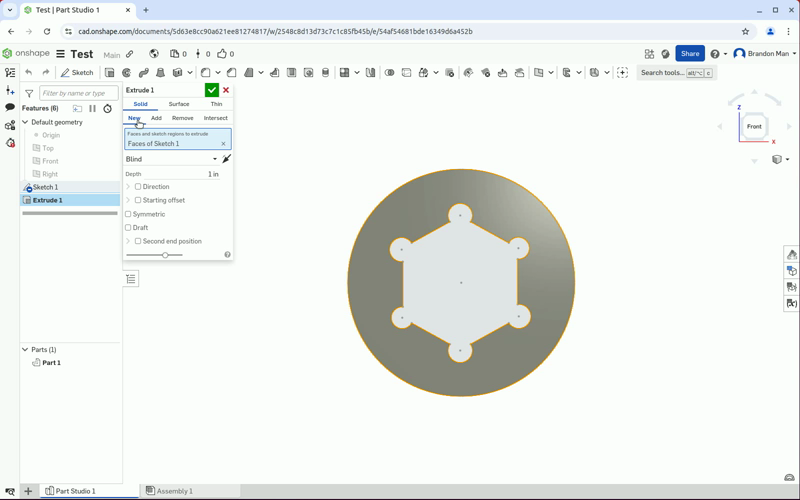
key(tab, 4)
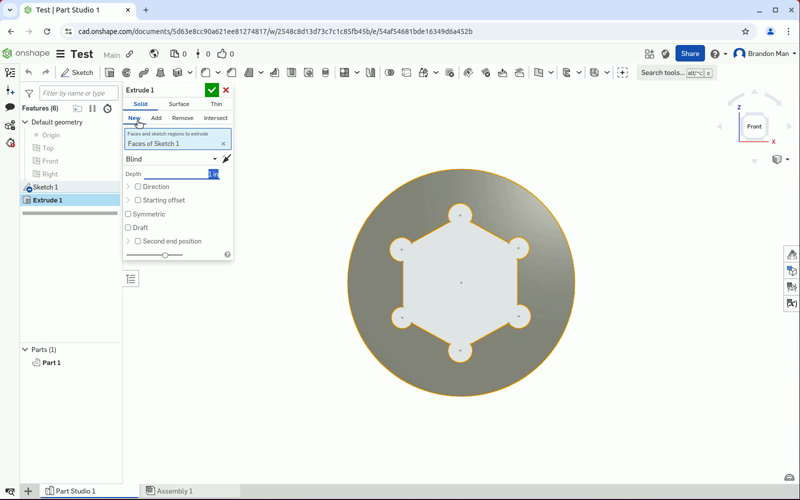
text(5.777)
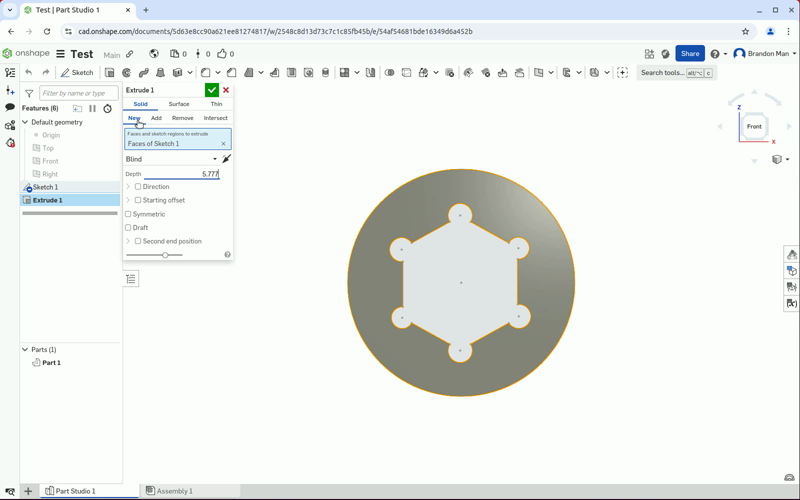
key(enter)
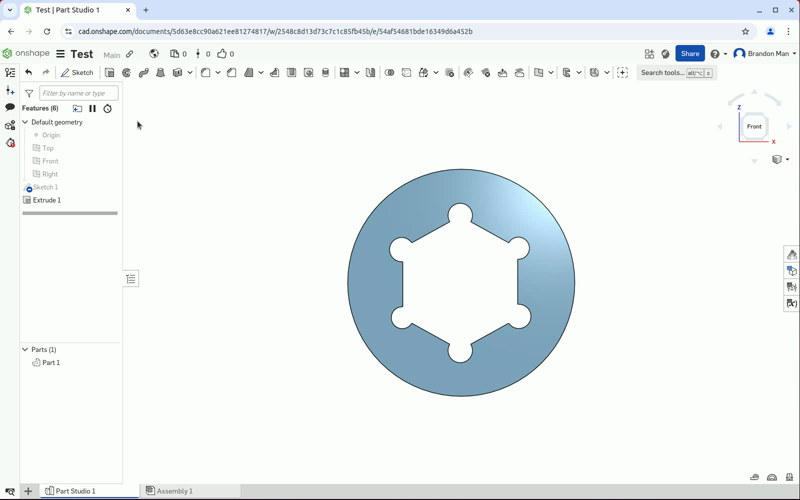
key(shift+h)
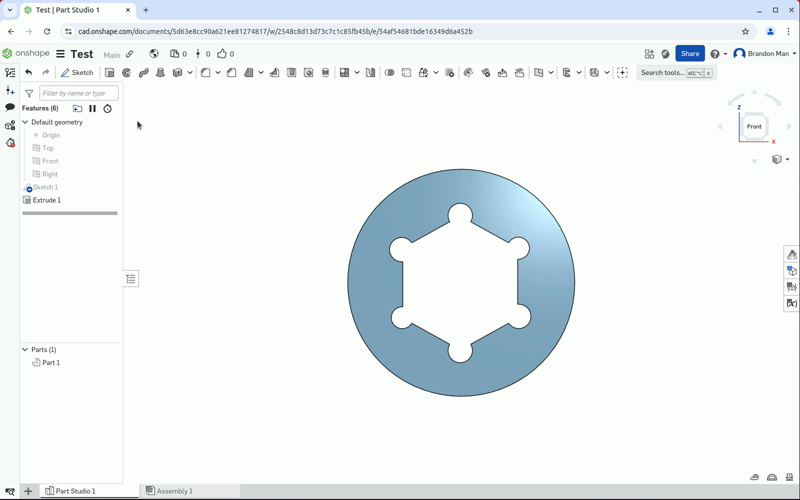
key(shift+h)
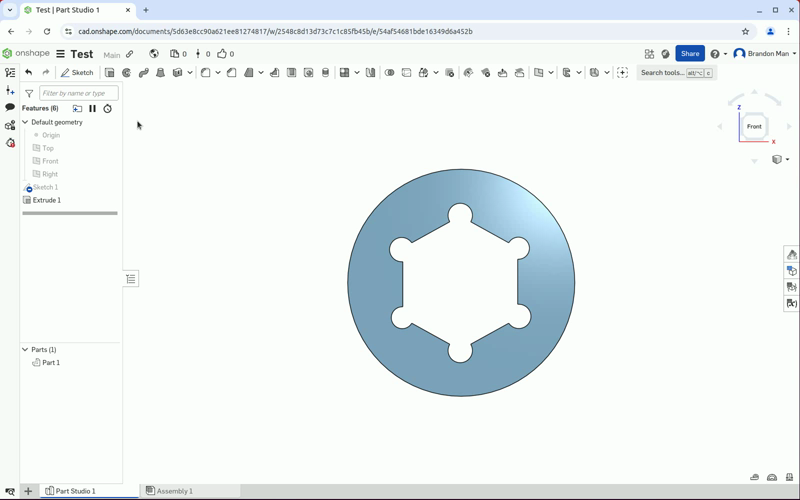
mouse_move(73, 189)
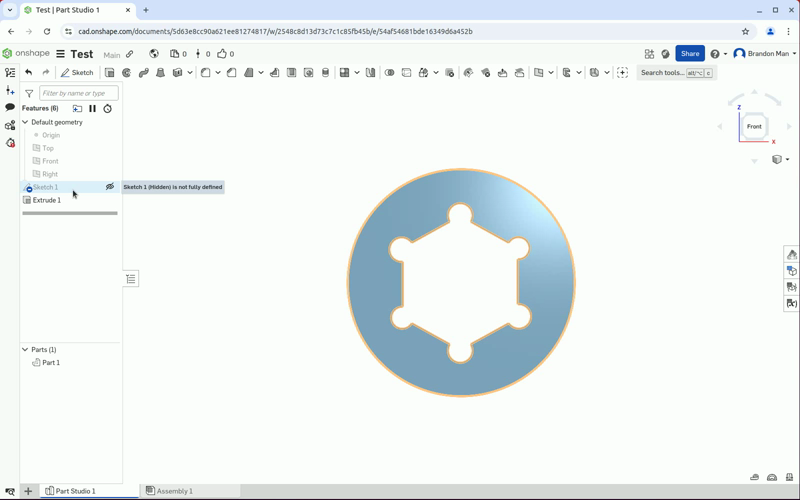
click(73, 189)
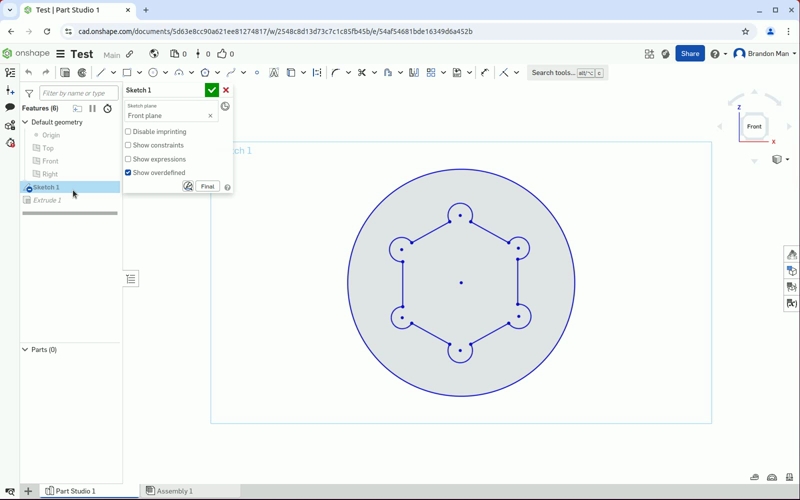
mouse_move(229, 92)
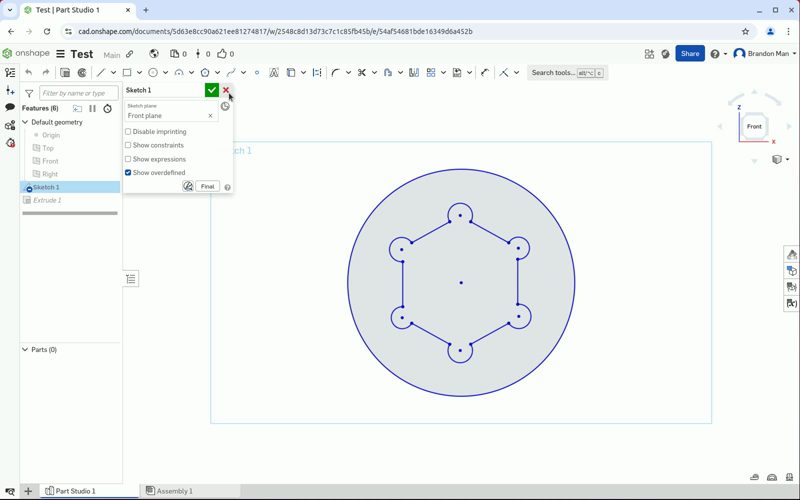
click(229, 92)
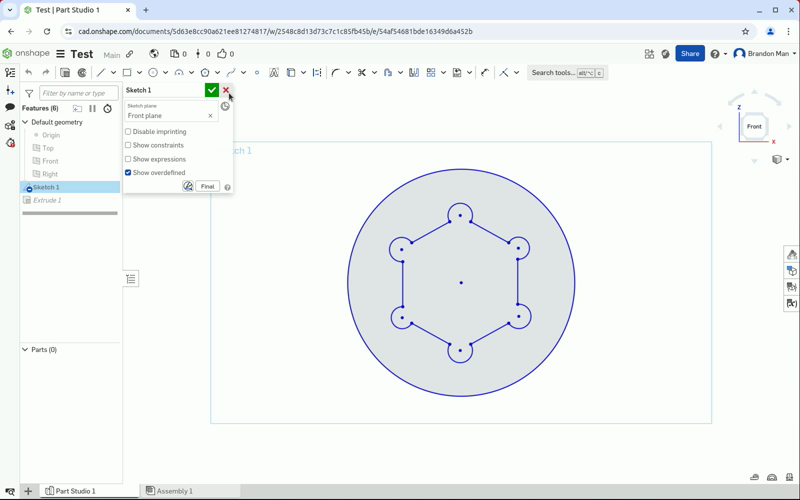
key(shift+s)
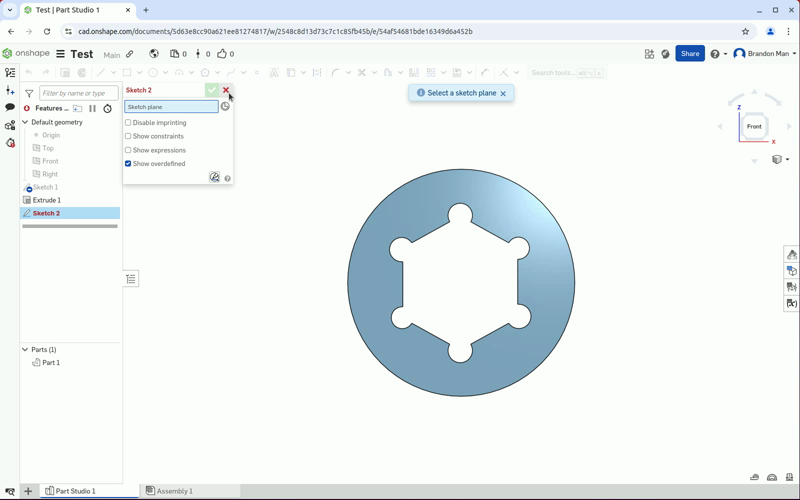
mouse_move(73, 163)
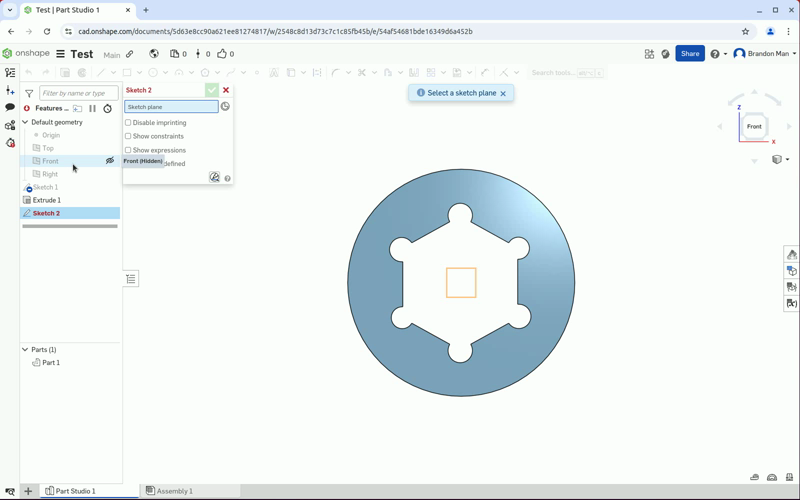
click(73, 163)
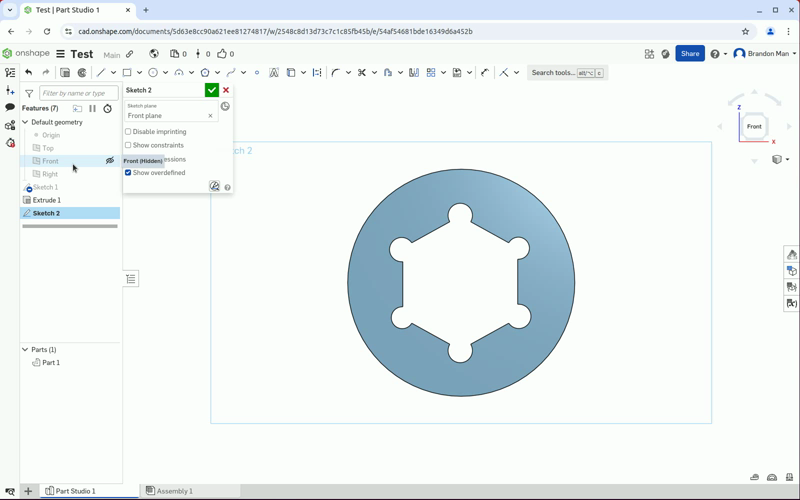
mouse_move(73, 352)
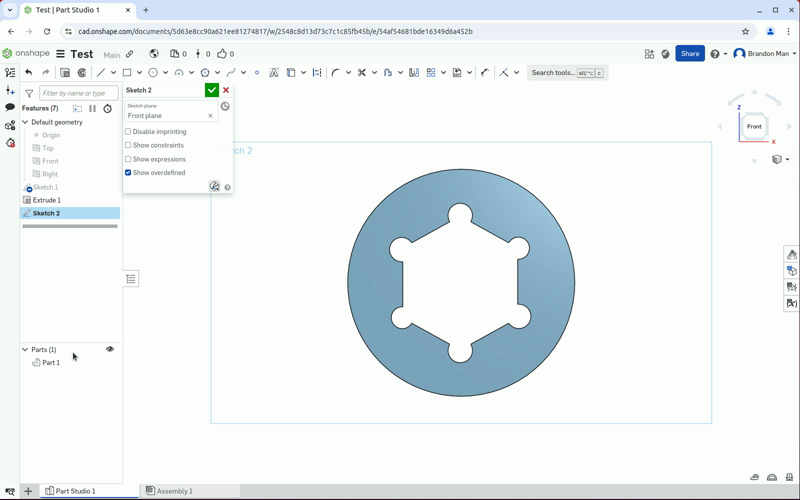
key(y)
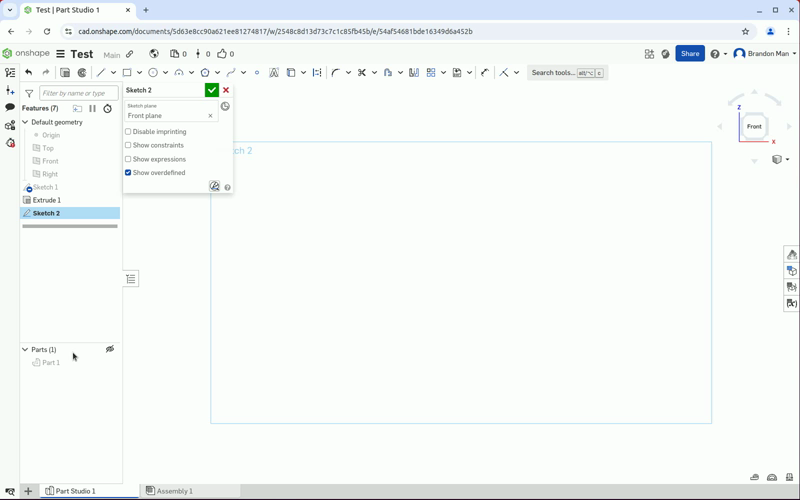
key(a)
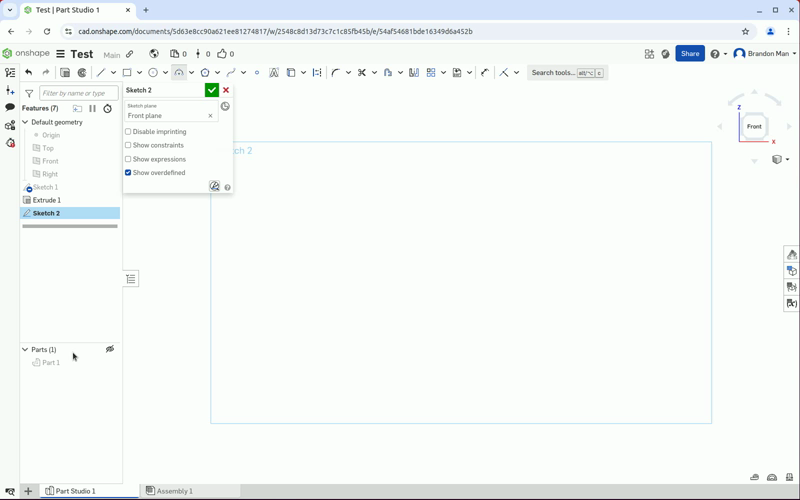
key_down(shift)
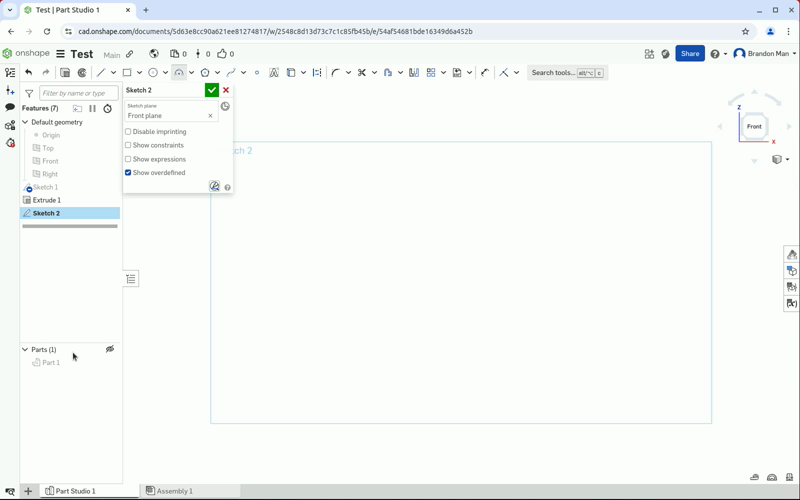
mouse_move(401, 306)
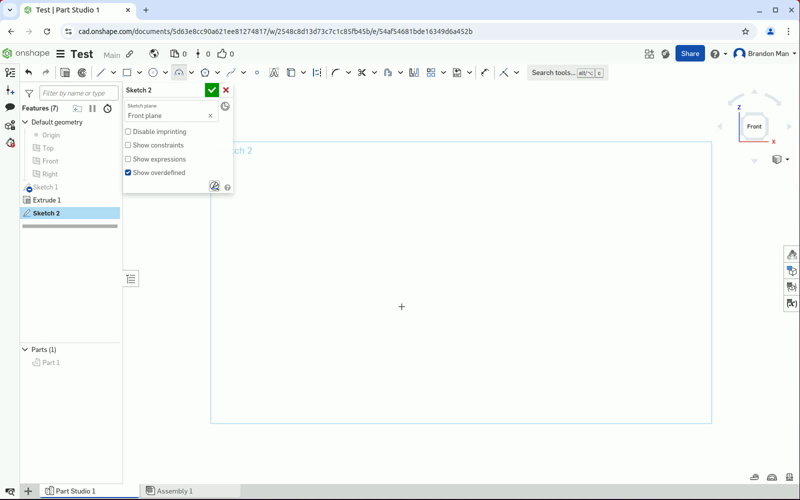
click(401, 306)
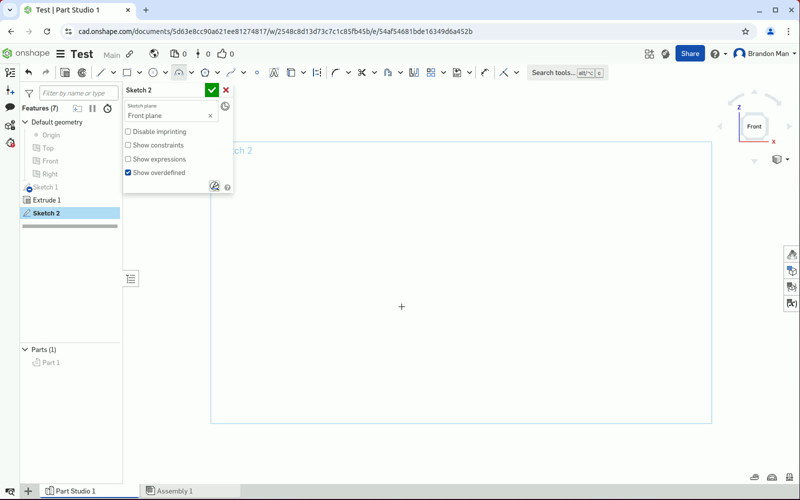
key_up(shift)
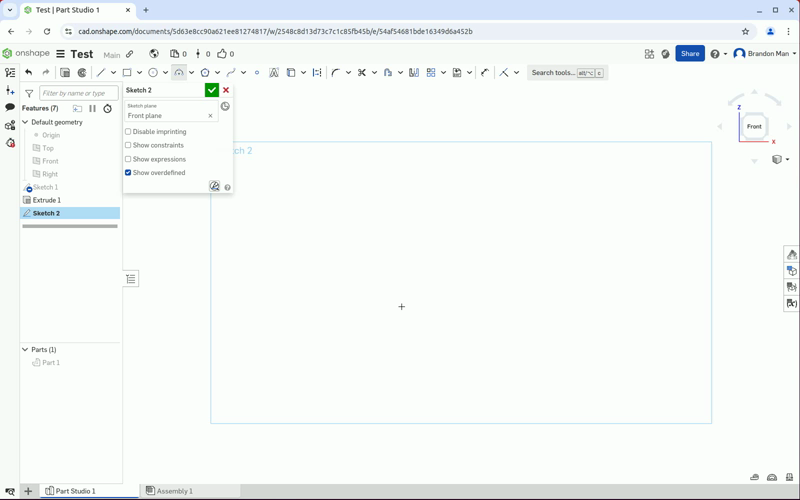
key_down(shift)
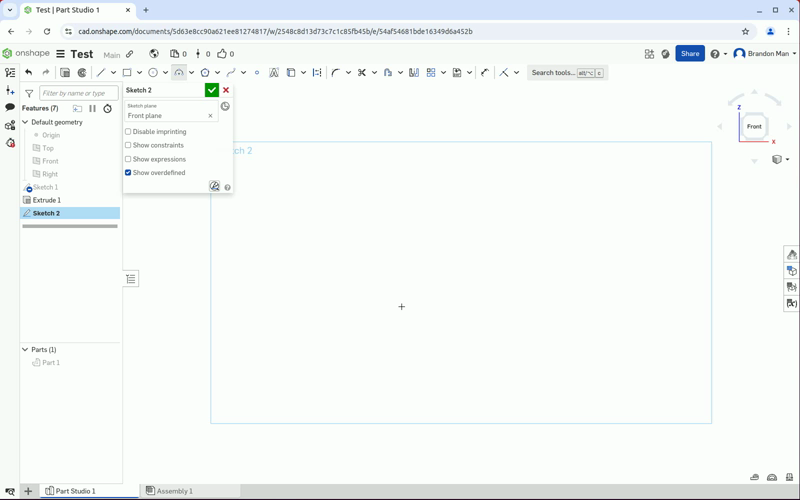
mouse_move(411, 322)
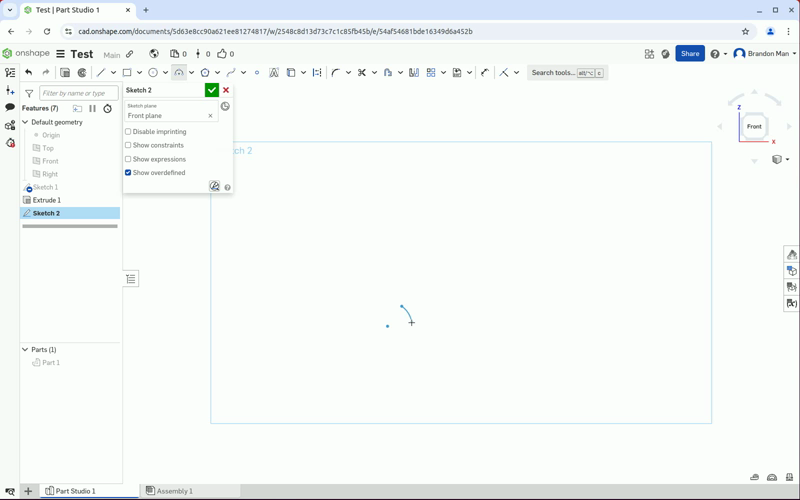
click(411, 322)
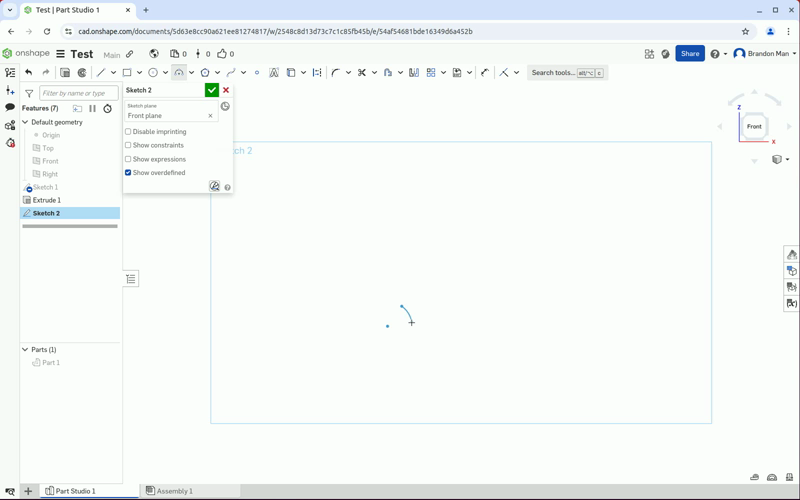
mouse_move(412, 311)
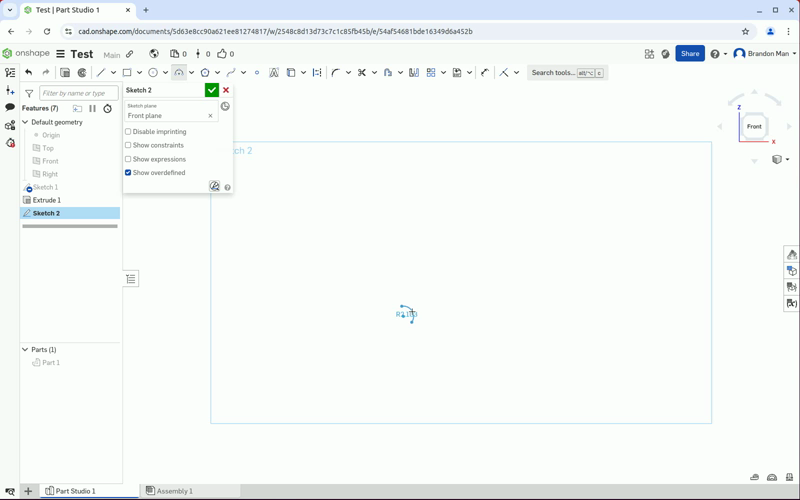
click(412, 311)
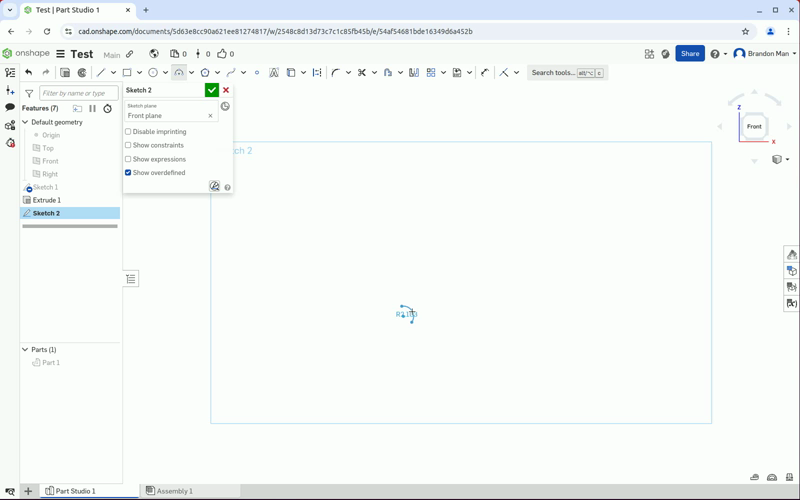
key_up(shift)
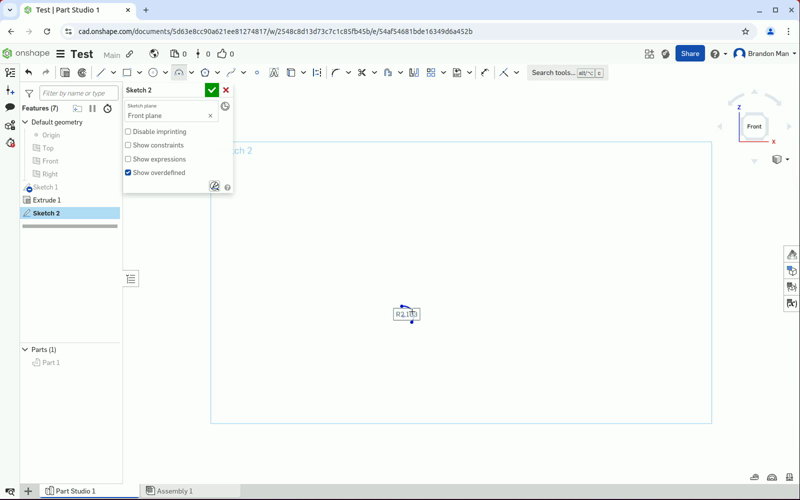
key(esc)
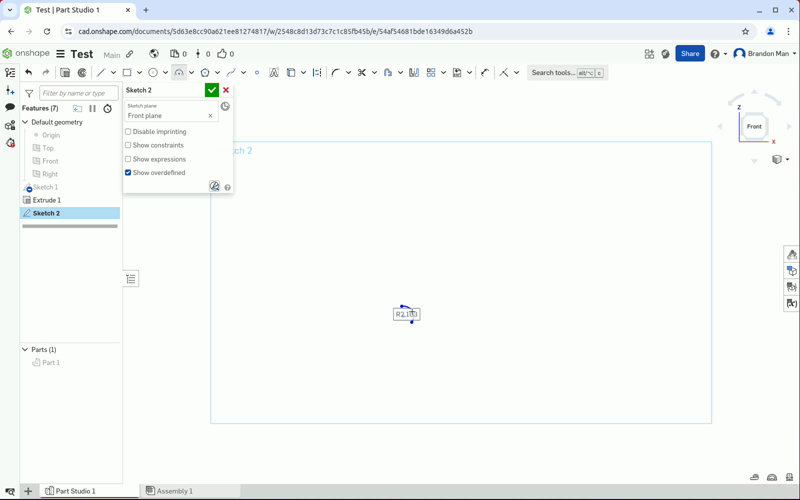
key(l)
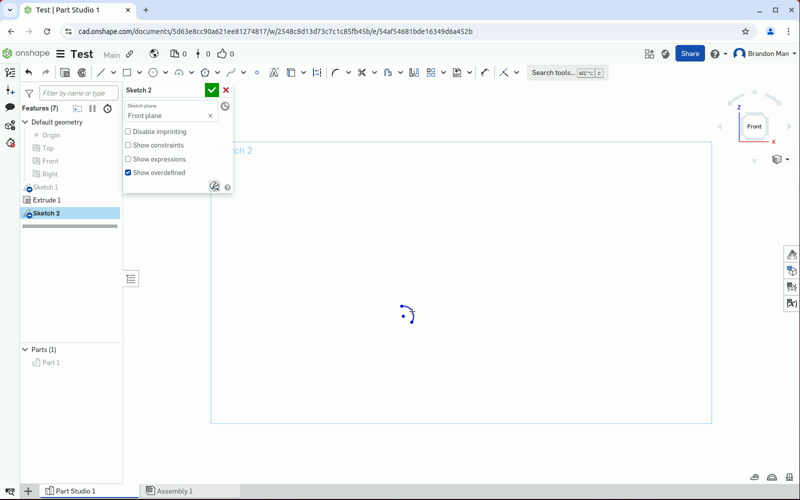
mouse_move(411, 322)
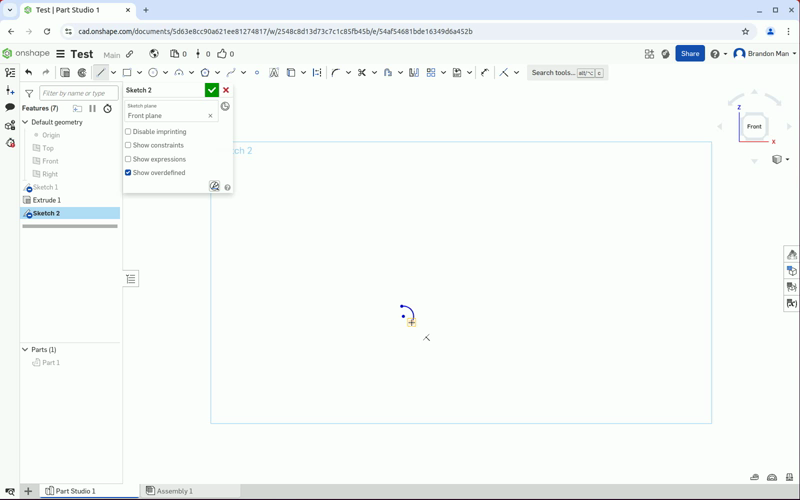
click(411, 322)
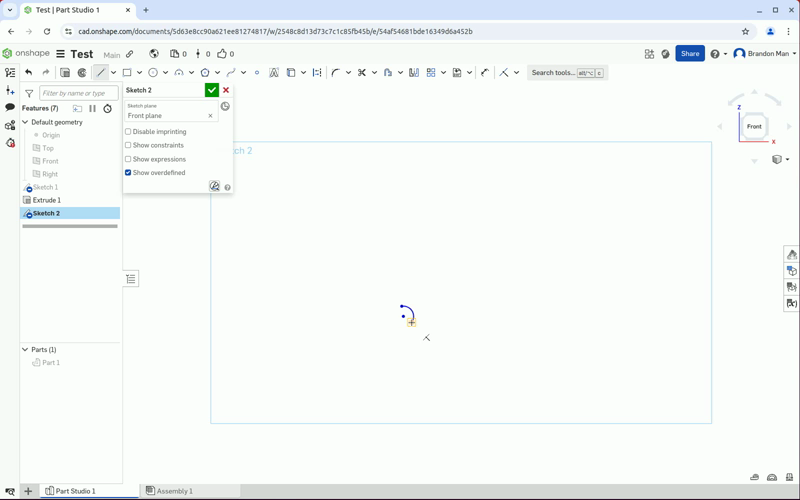
key_down(shift)
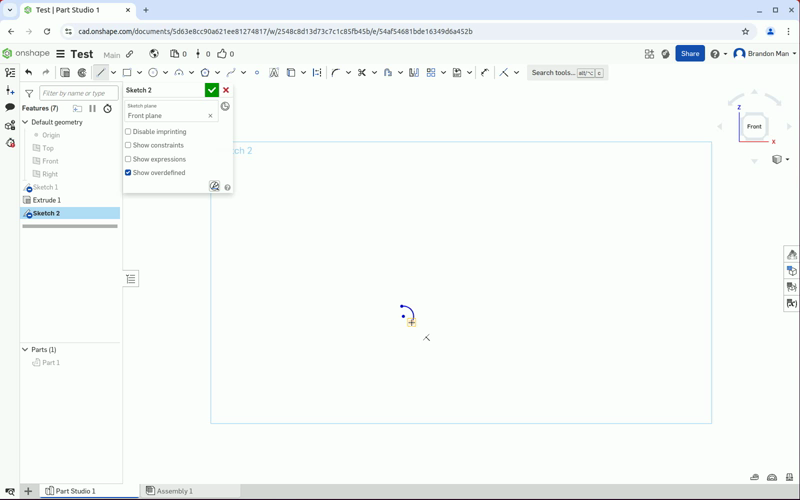
mouse_move(441, 322)
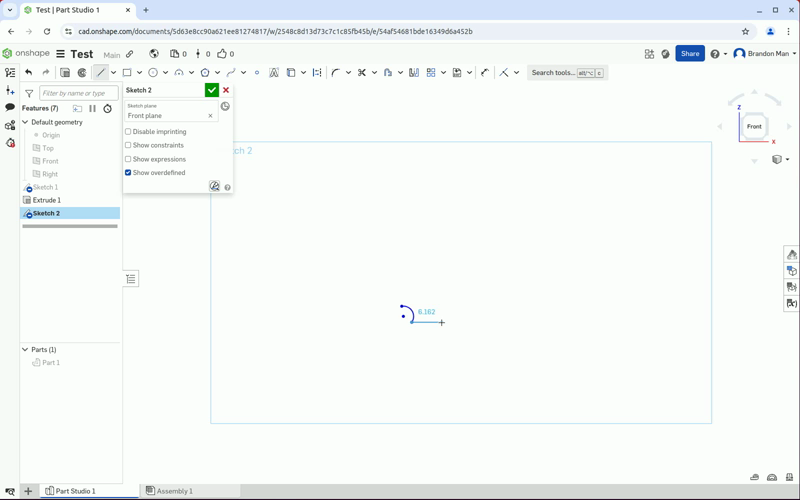
mouse_move(451, 344)
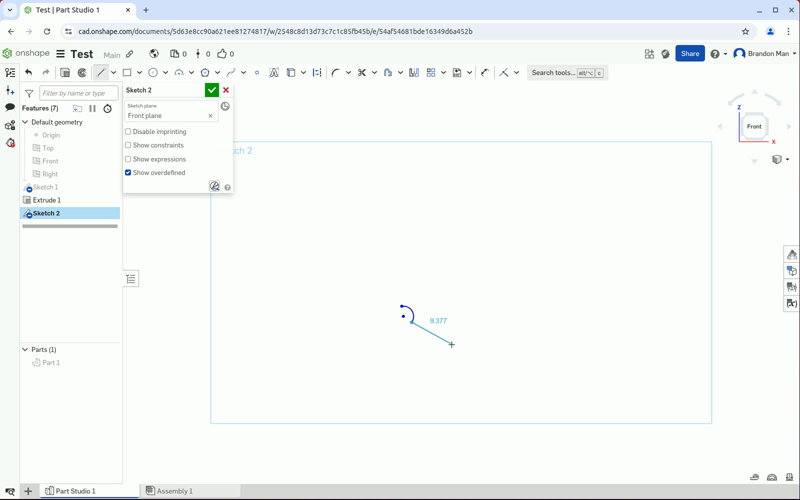
click(451, 344)
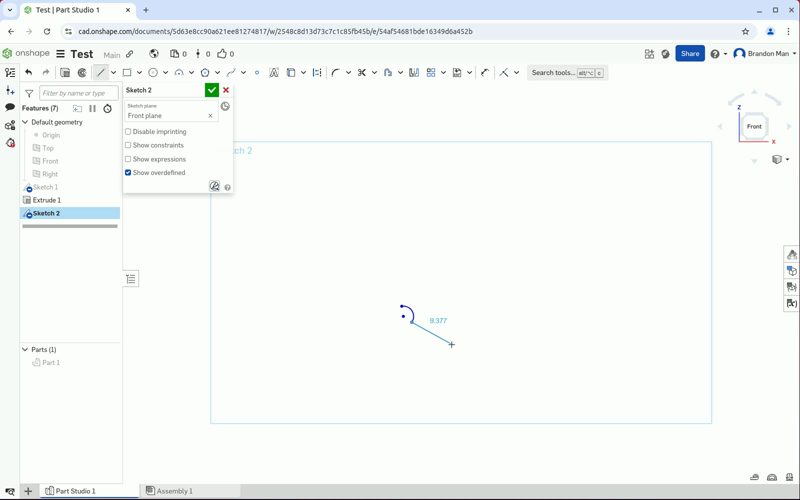
key_up(shift)
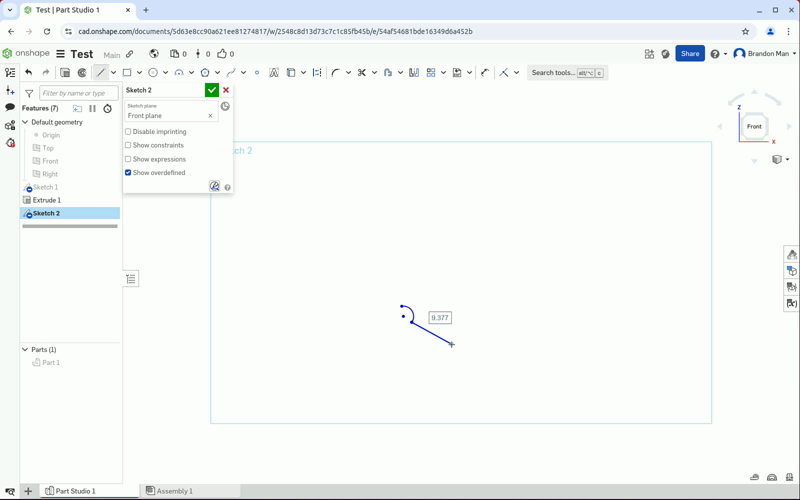
key(esc)
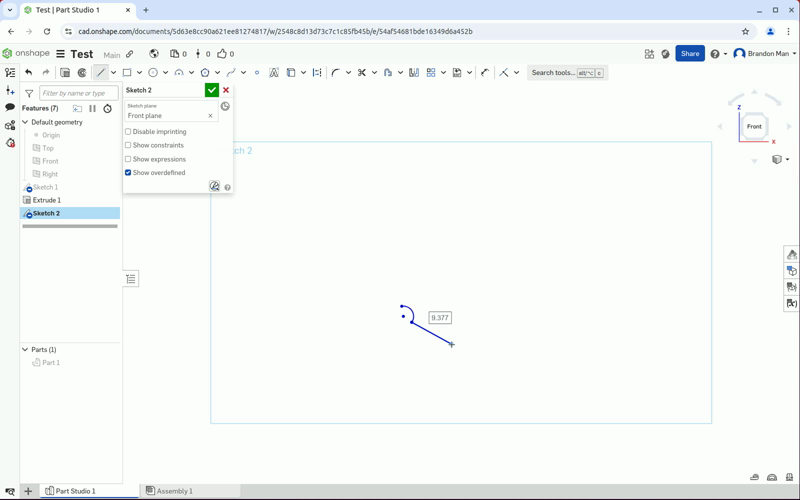
key(a)
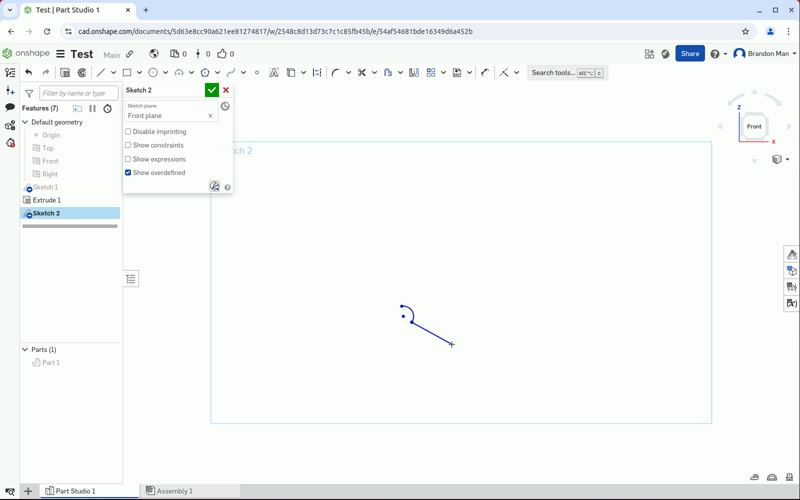
mouse_move(451, 344)
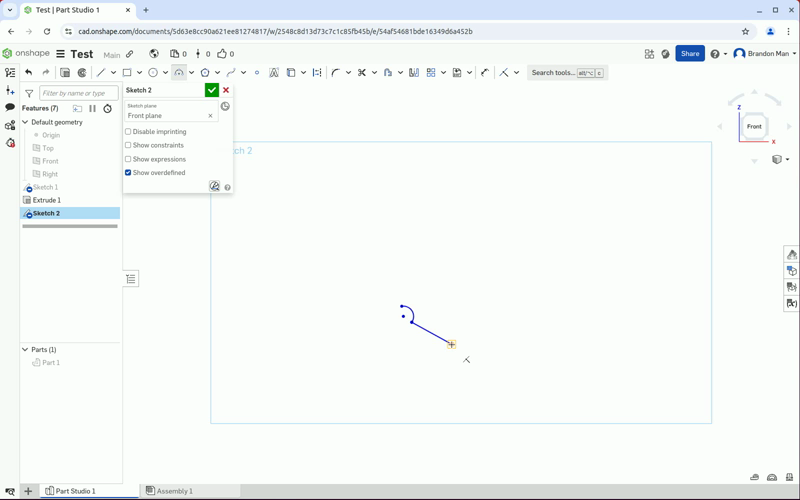
click(451, 344)
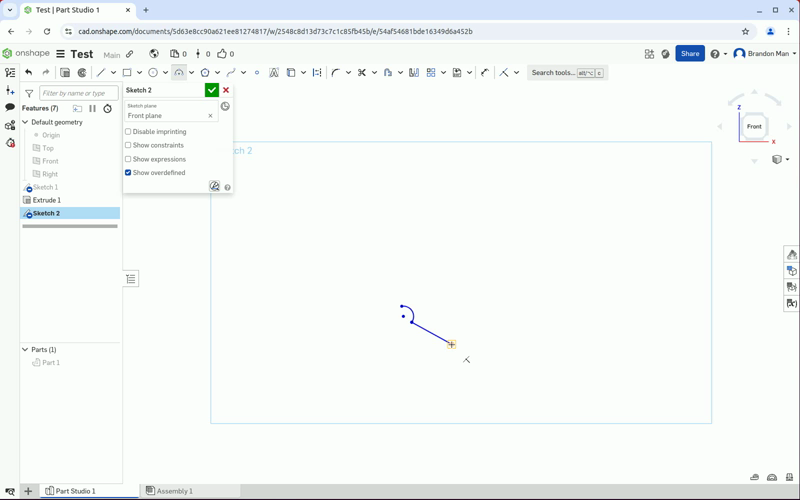
key_down(shift)
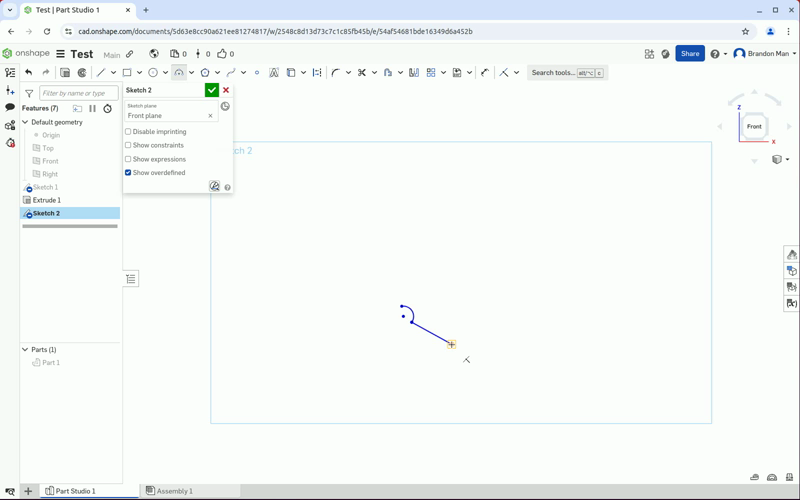
mouse_move(471, 344)
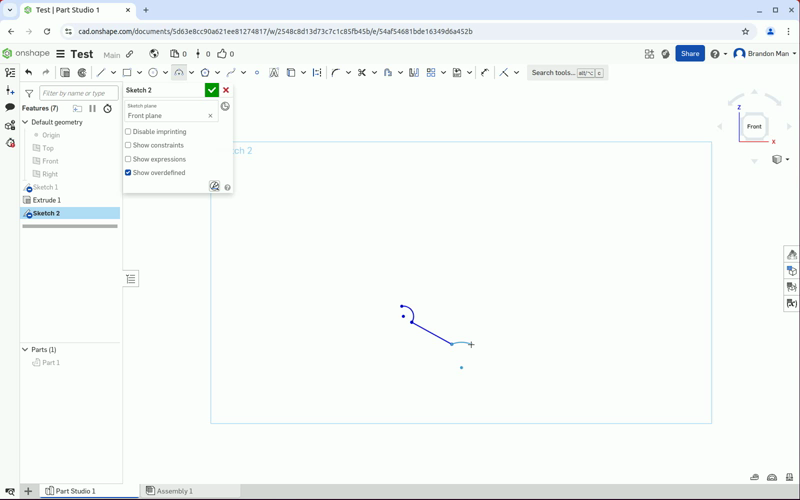
click(471, 344)
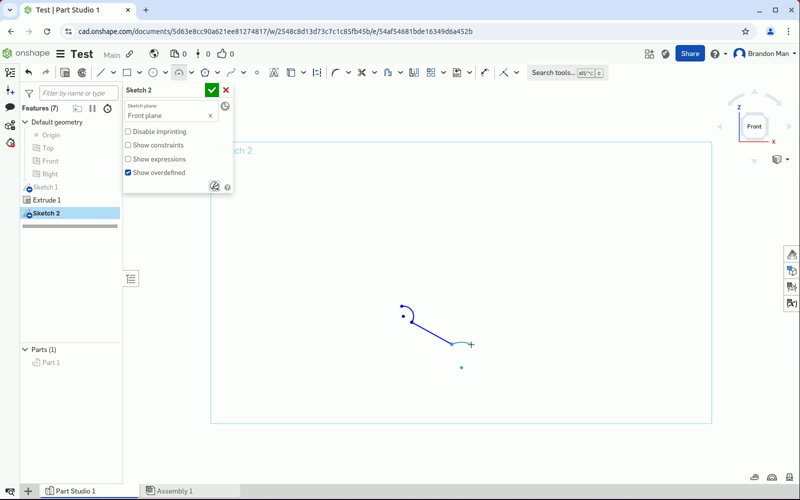
mouse_move(461, 339)
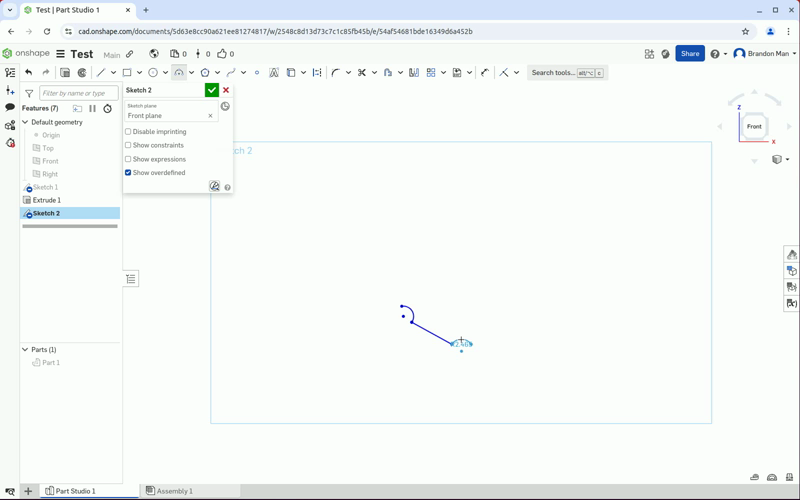
click(461, 339)
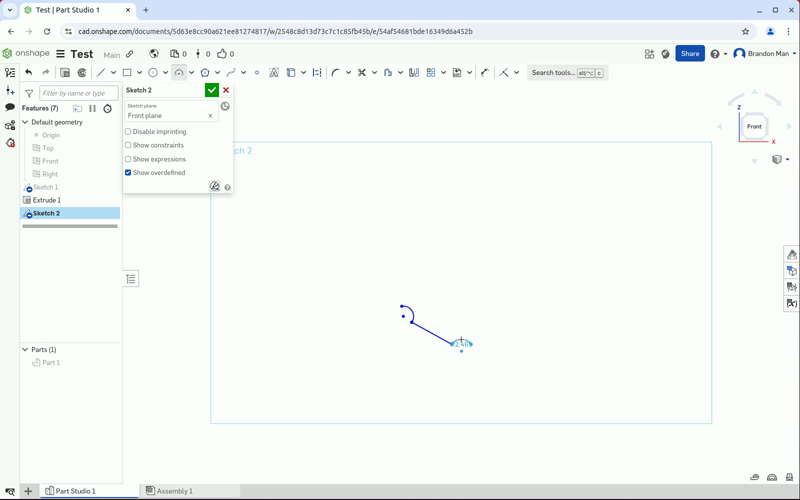
key_up(shift)
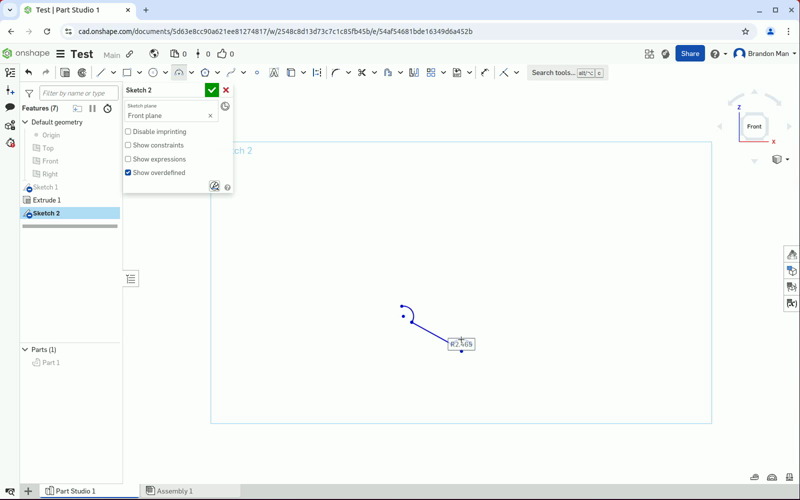
key(esc)
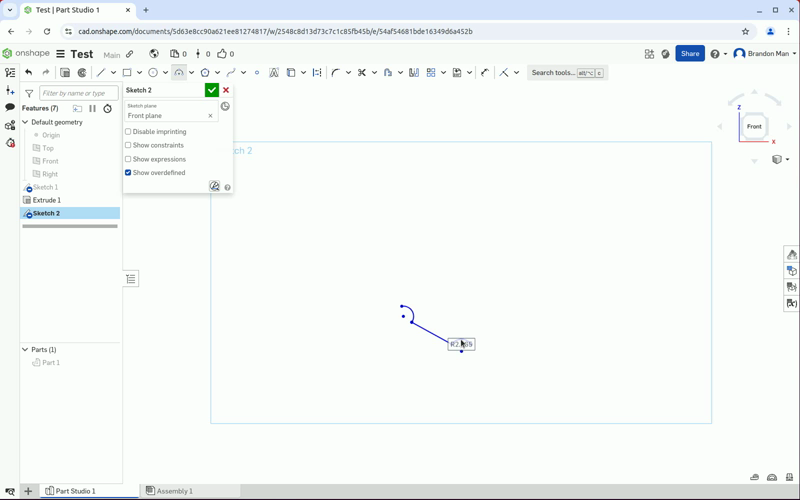
key(l)
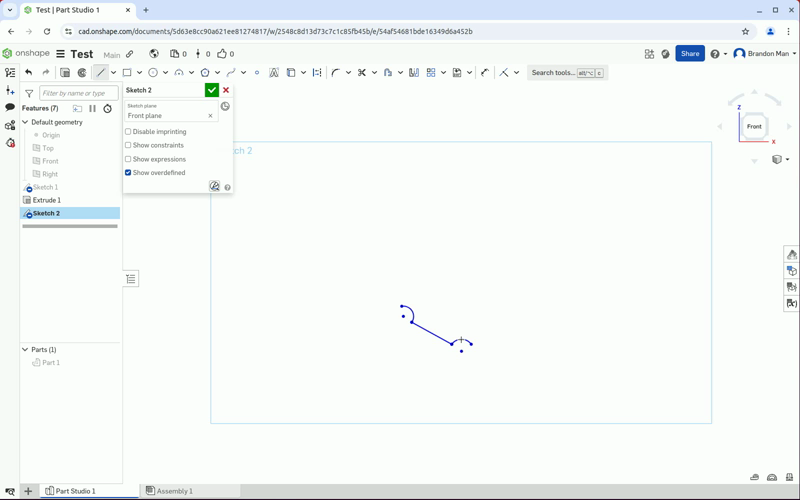
mouse_move(471, 344)
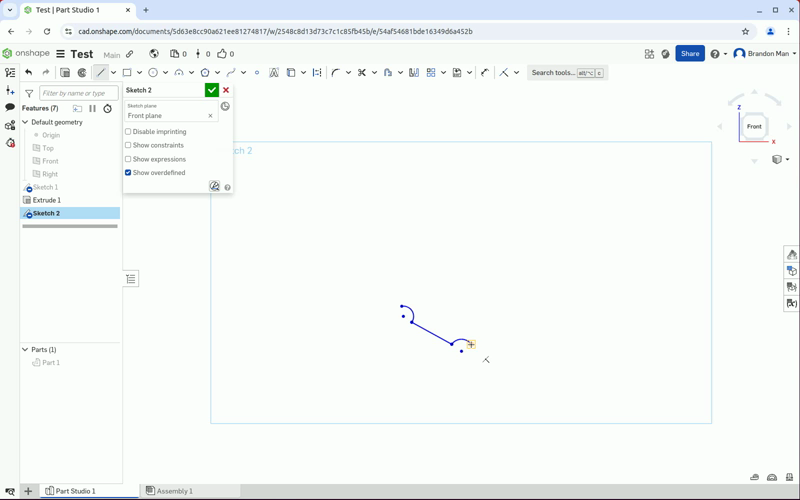
click(471, 344)
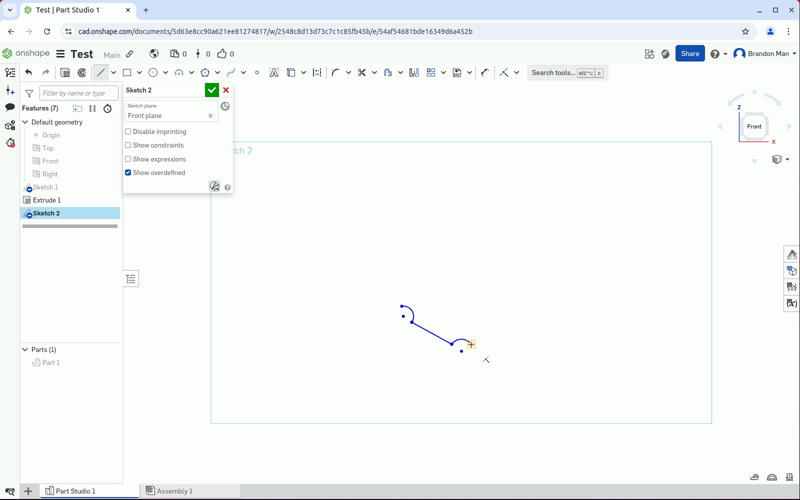
key_down(shift)
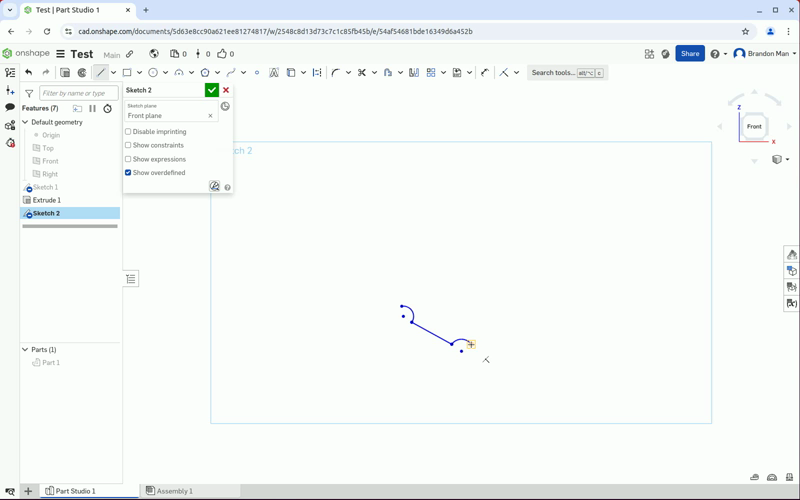
mouse_move(501, 344)
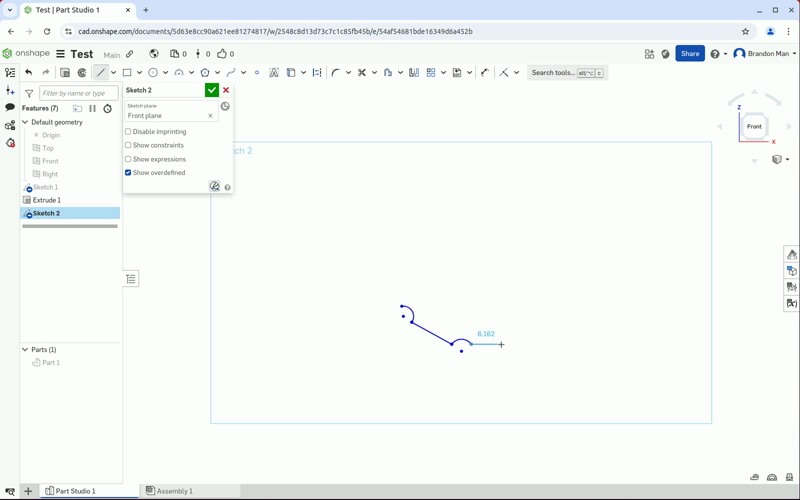
mouse_move(509, 322)
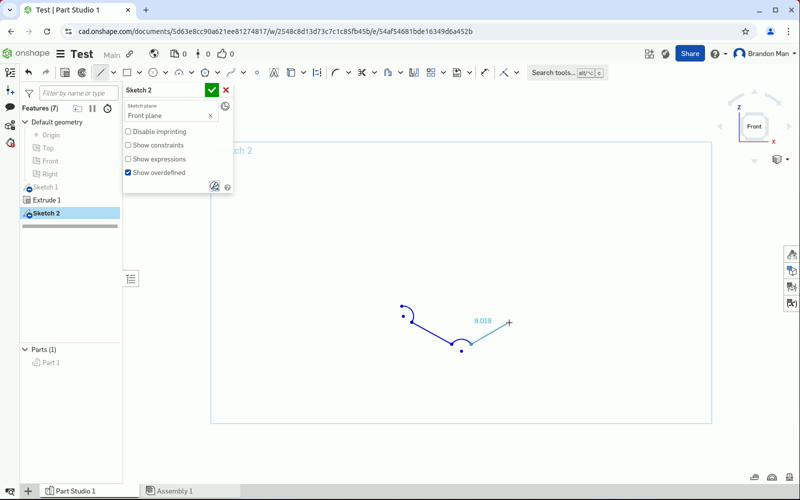
click(509, 322)
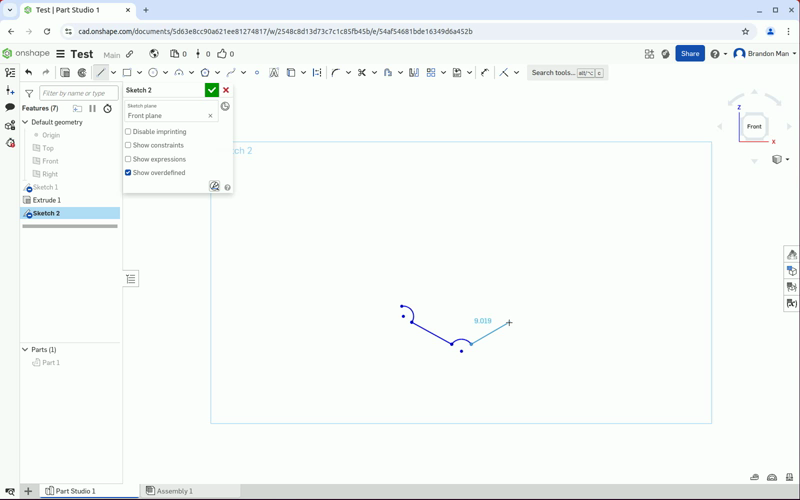
key_up(shift)
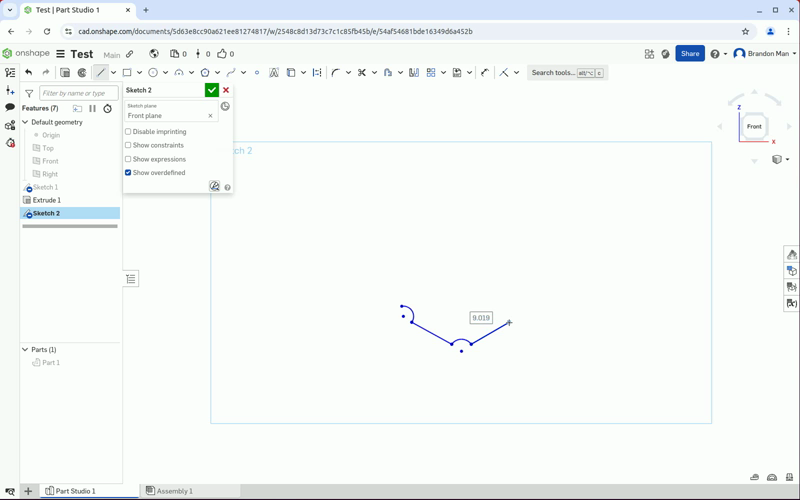
key(esc)
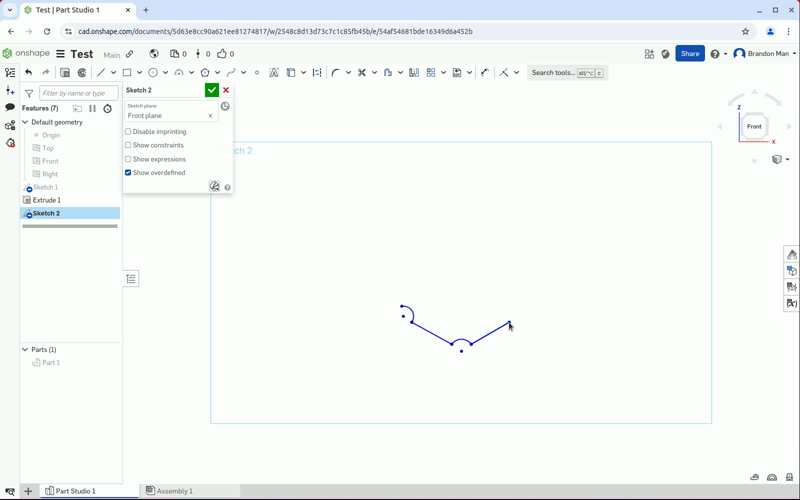
key(a)
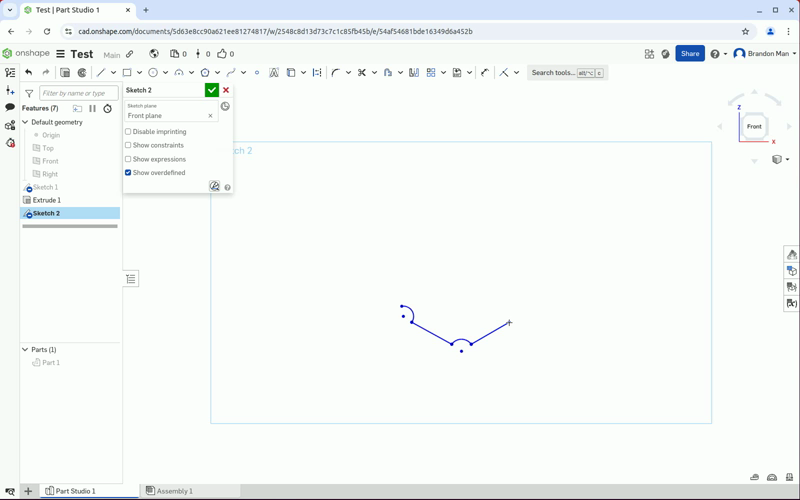
mouse_move(509, 322)
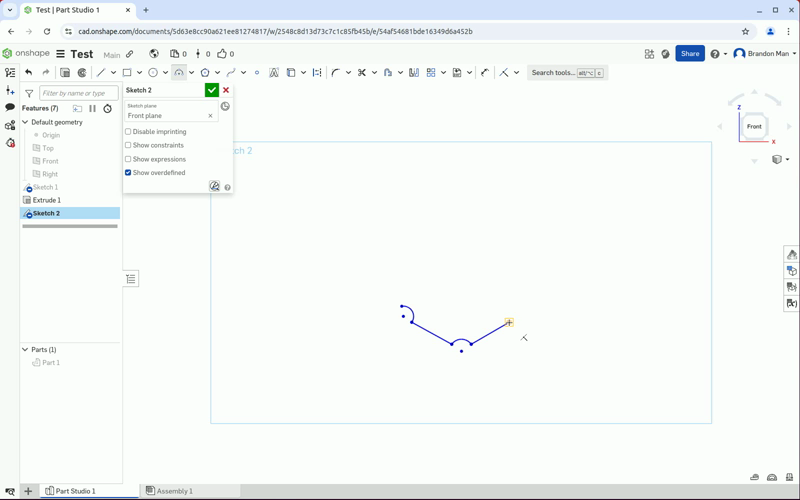
click(509, 322)
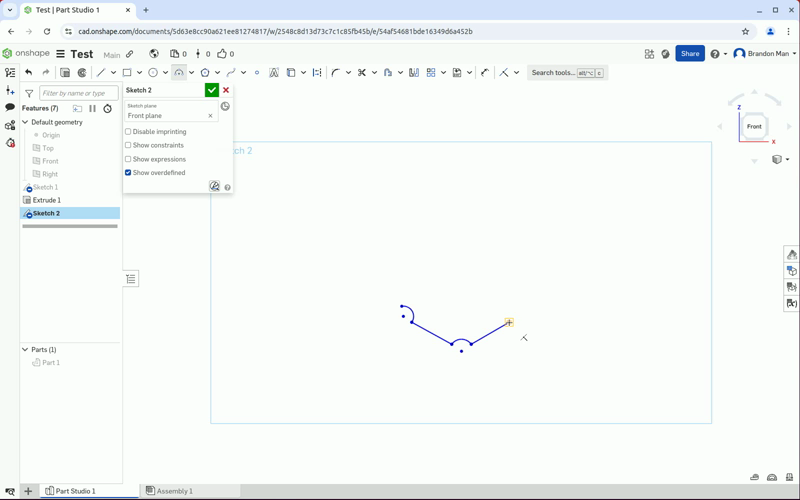
key_down(shift)
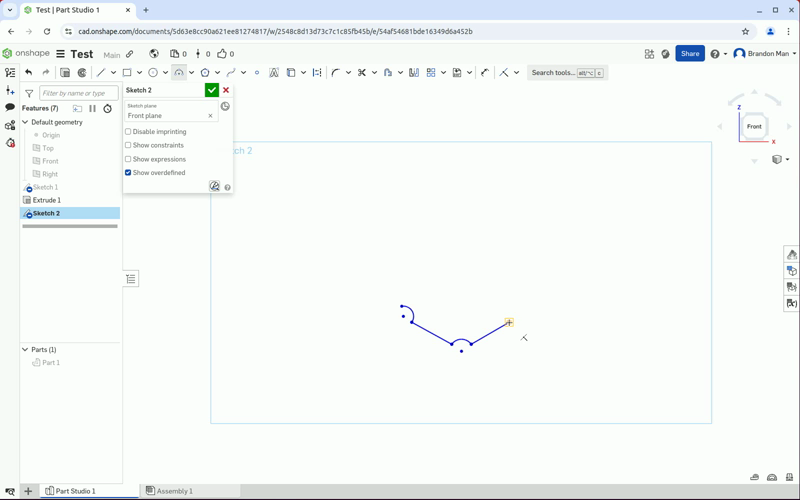
mouse_move(519, 305)
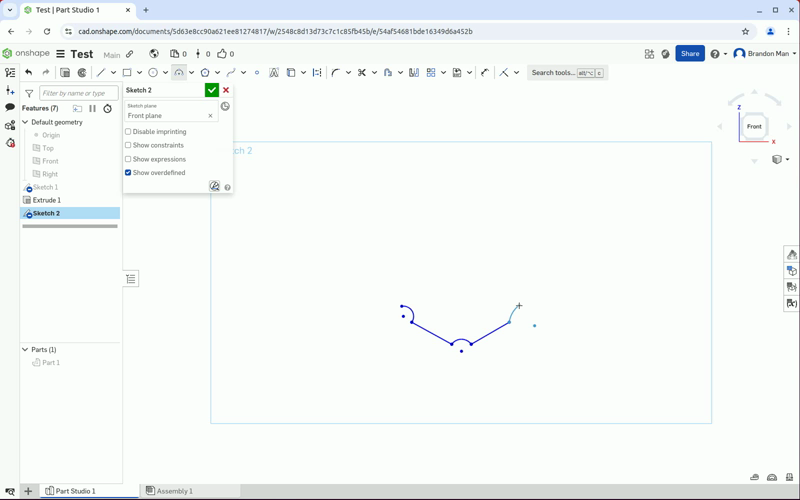
click(519, 305)
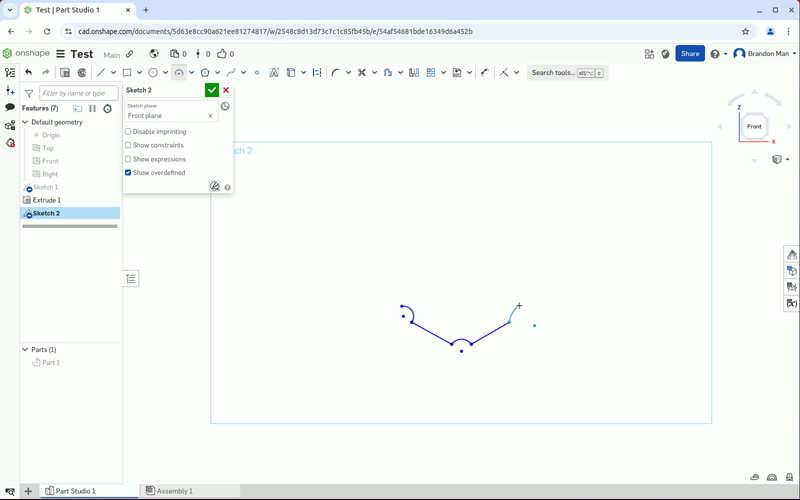
mouse_move(508, 310)
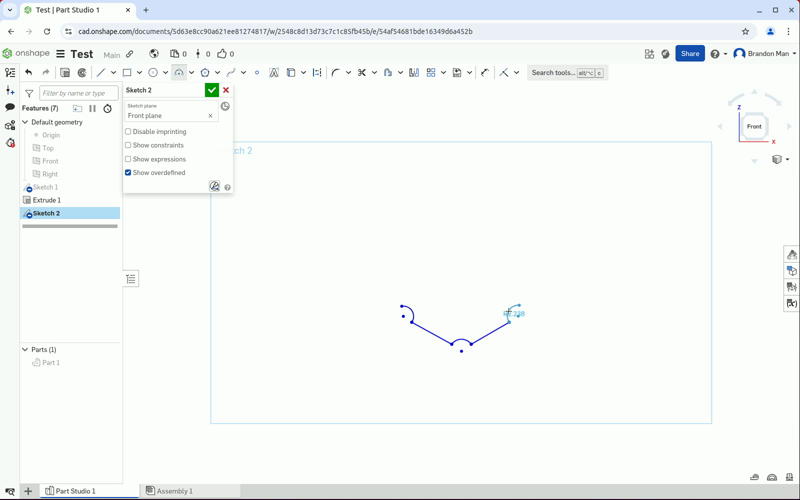
click(508, 310)
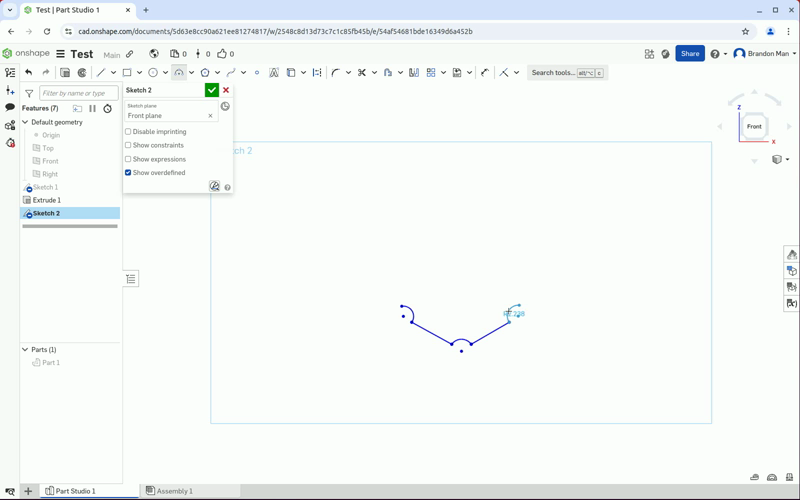
key_up(shift)
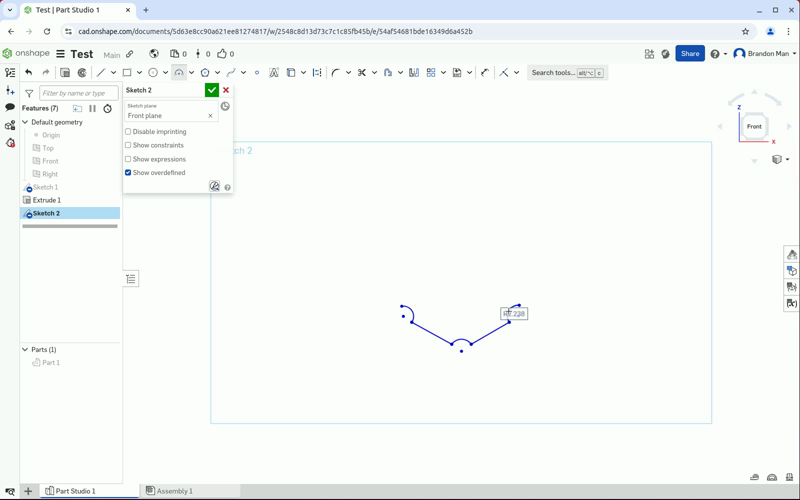
key(esc)
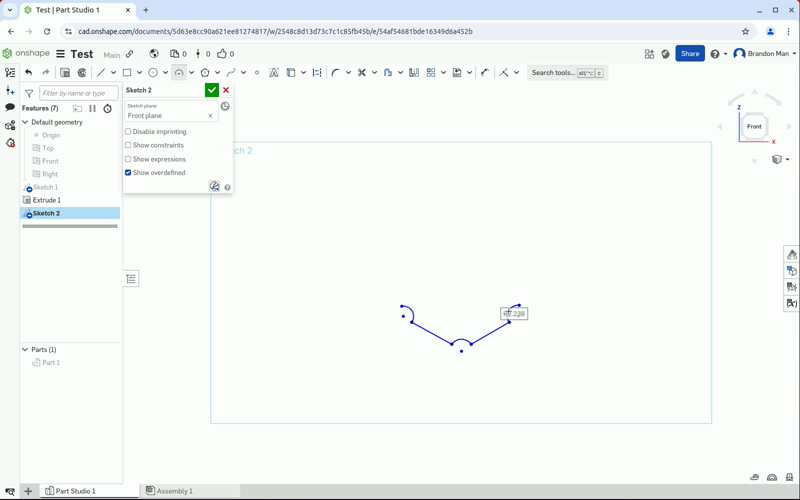
key(l)
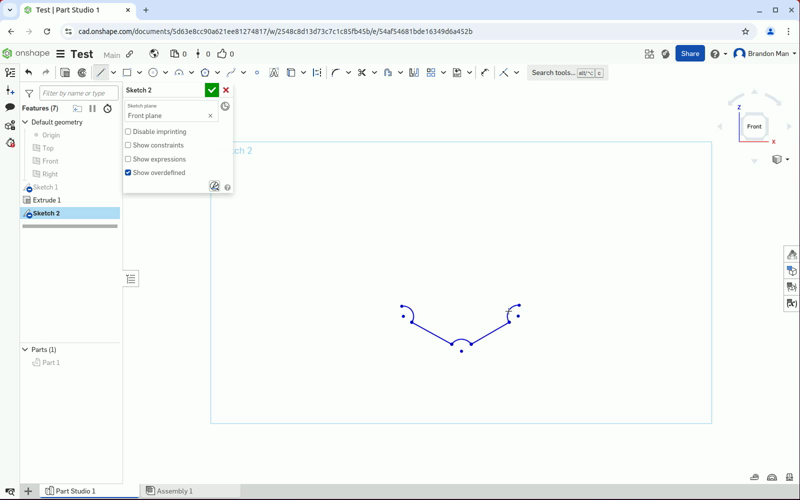
mouse_move(519, 305)
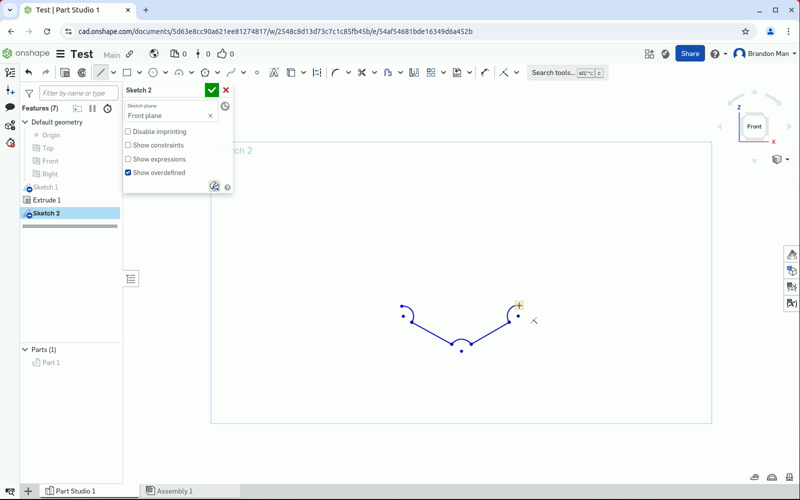
click(519, 305)
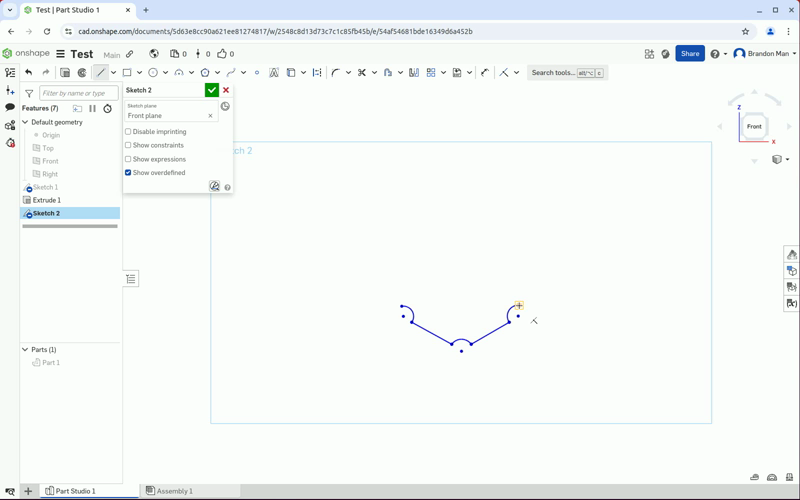
key_down(shift)
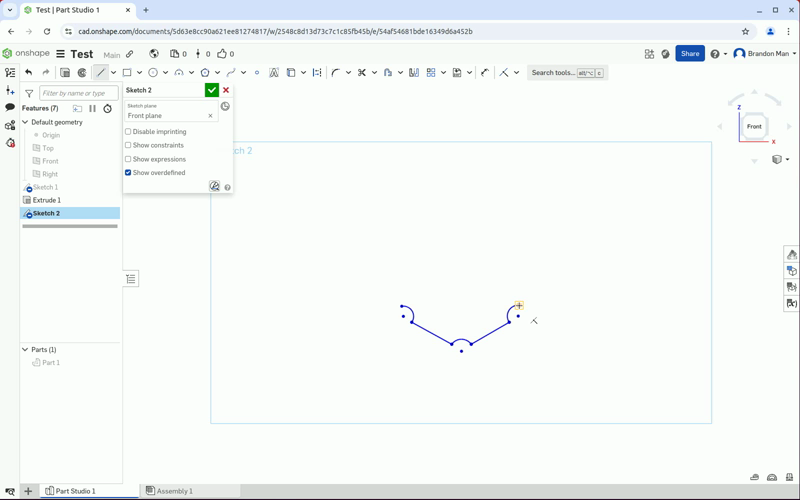
mouse_move(549, 305)
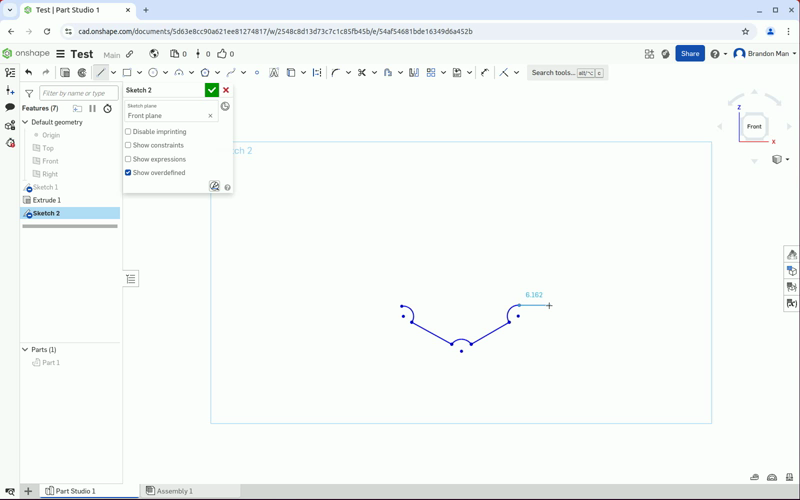
mouse_move(519, 260)
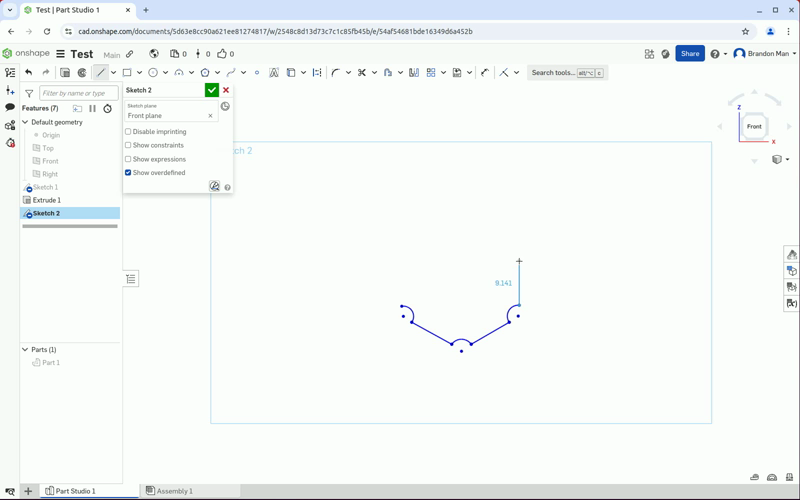
click(519, 260)
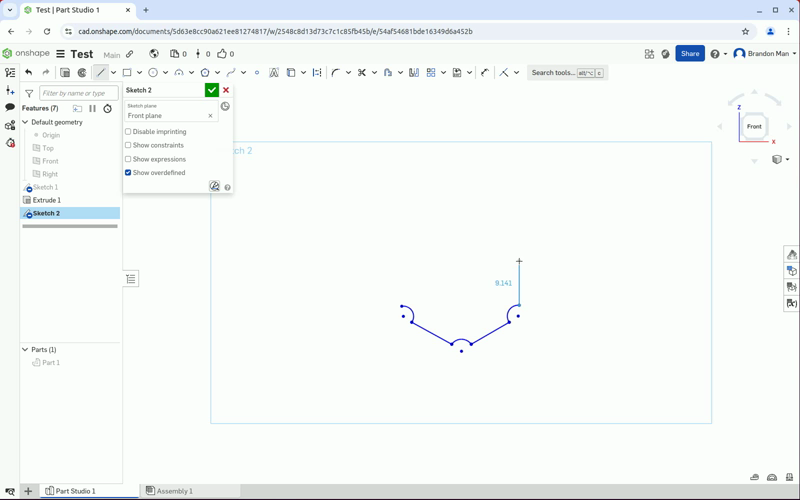
key_up(shift)
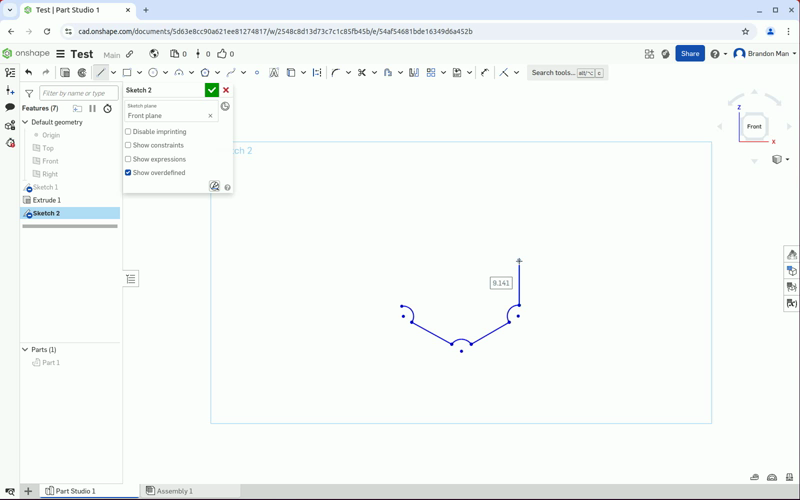
key(esc)
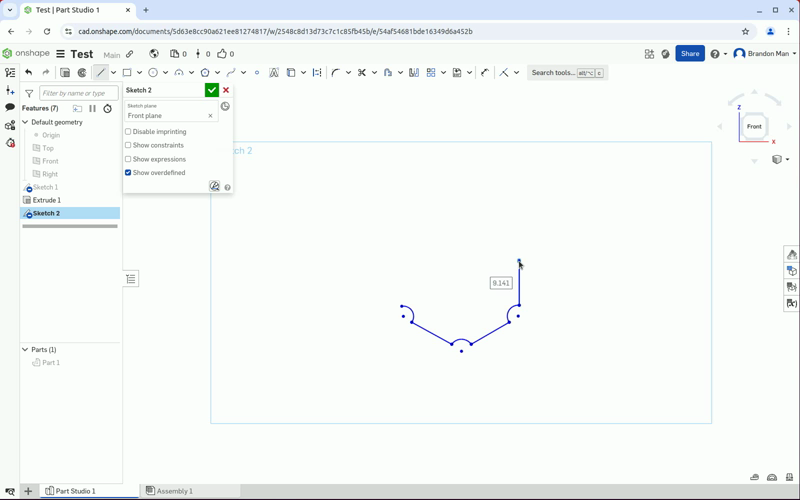
key(a)
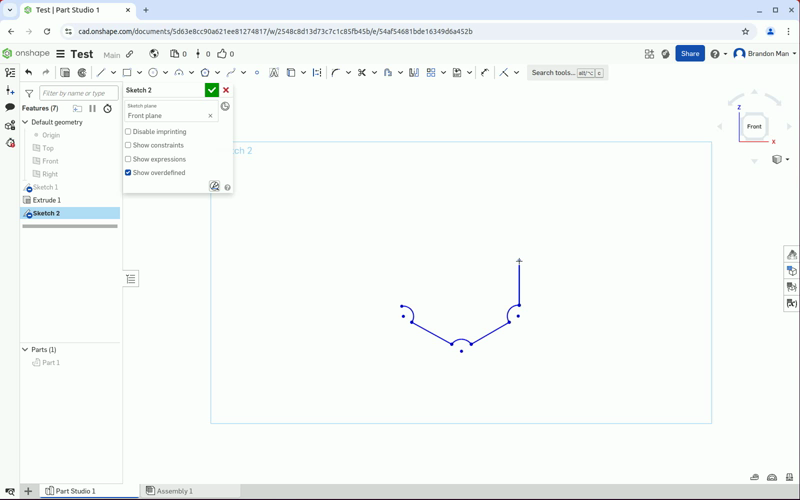
mouse_move(519, 260)
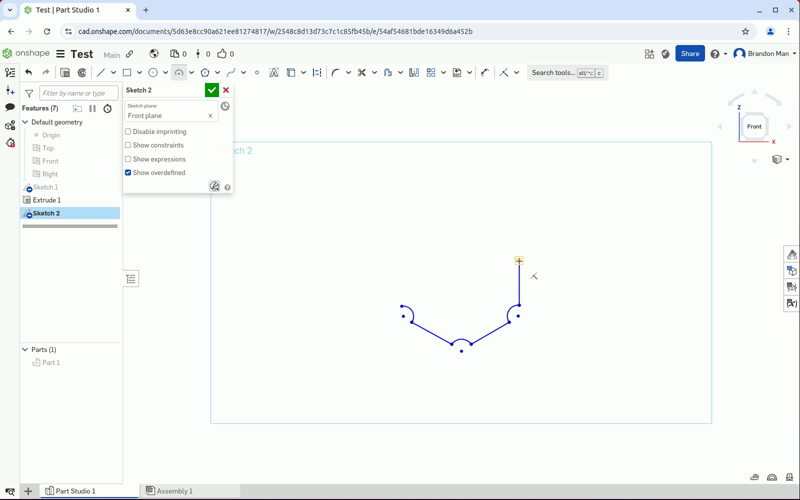
click(519, 260)
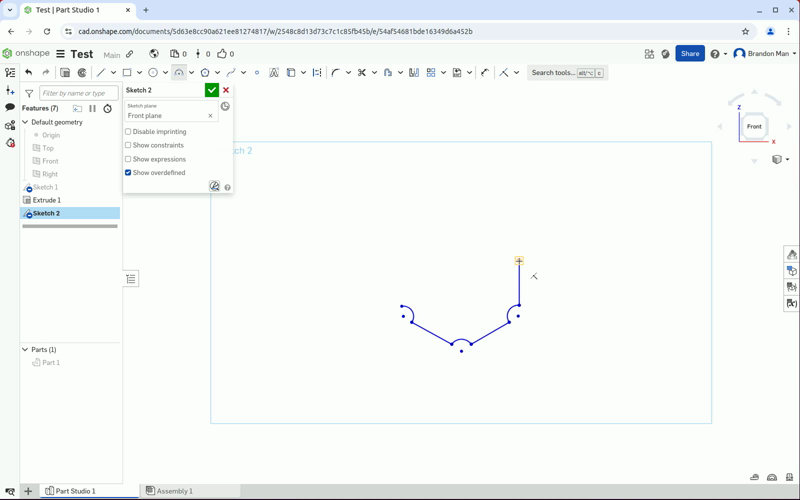
key_down(shift)
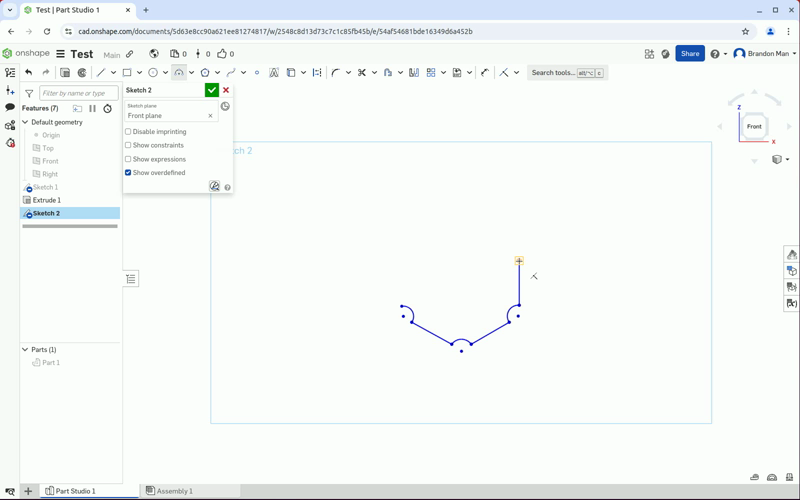
mouse_move(509, 243)
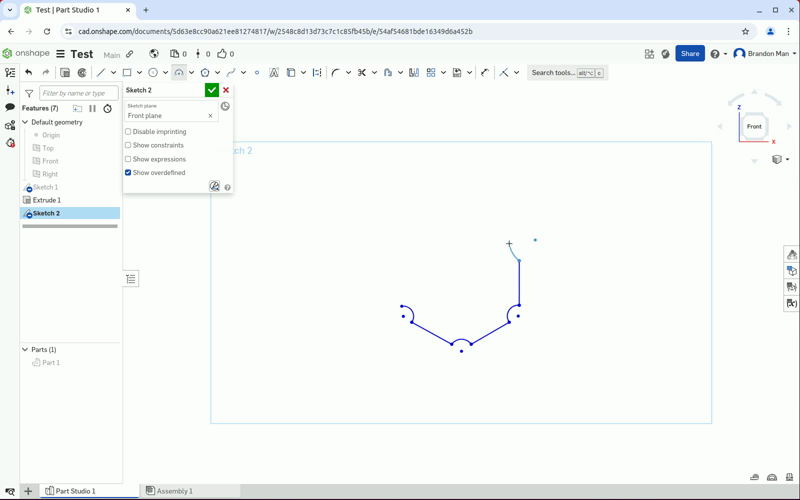
click(509, 243)
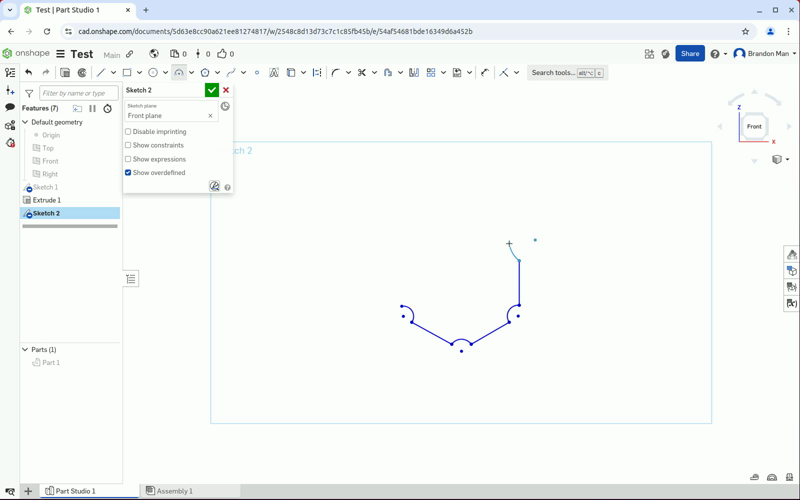
mouse_move(508, 255)
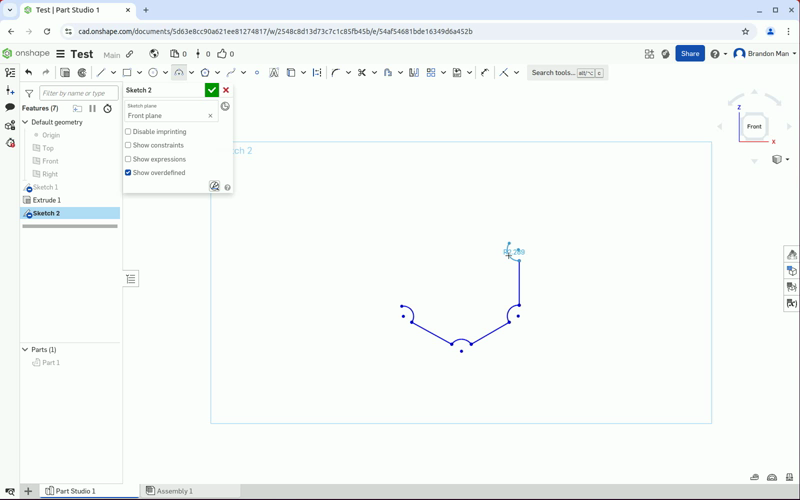
click(508, 255)
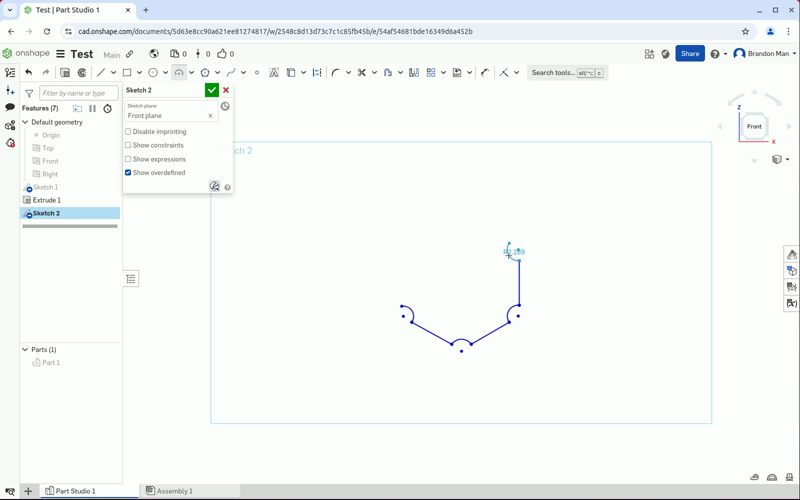
key_up(shift)
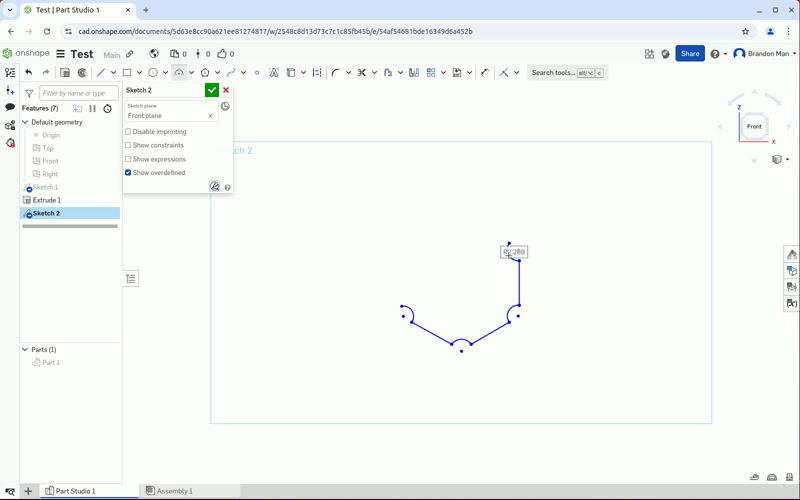
key(esc)
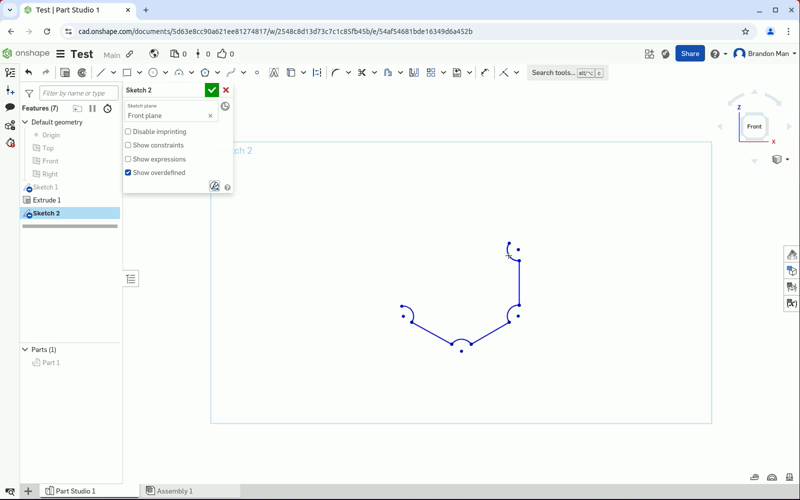
key(l)
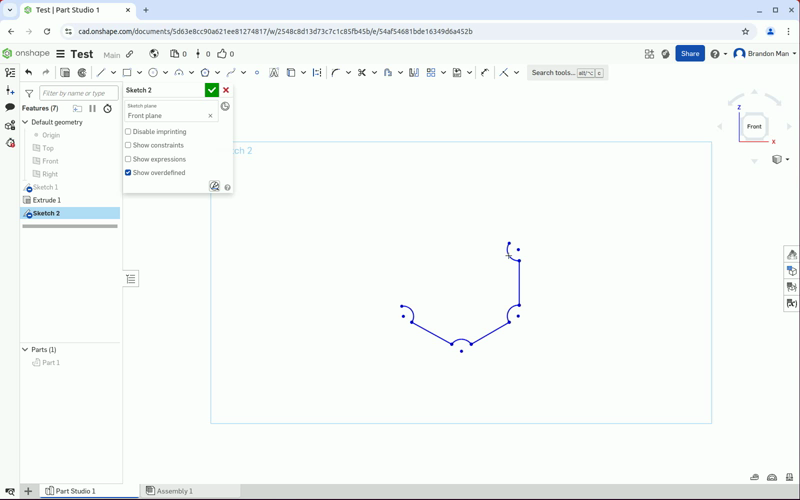
mouse_move(509, 243)
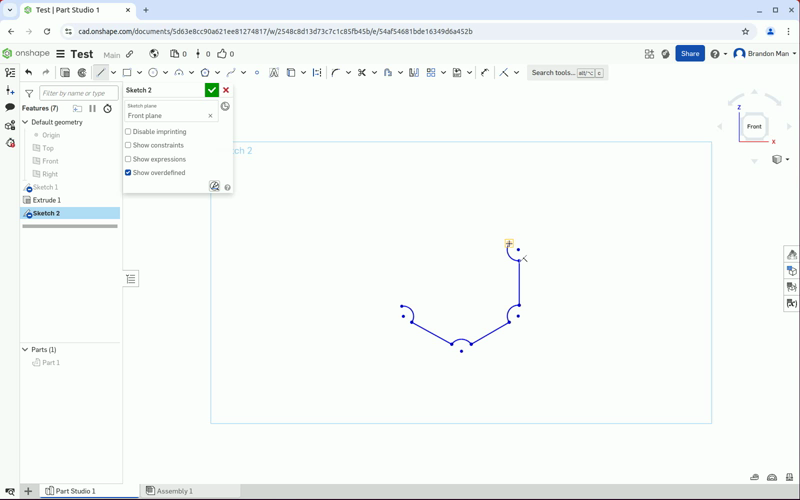
click(509, 243)
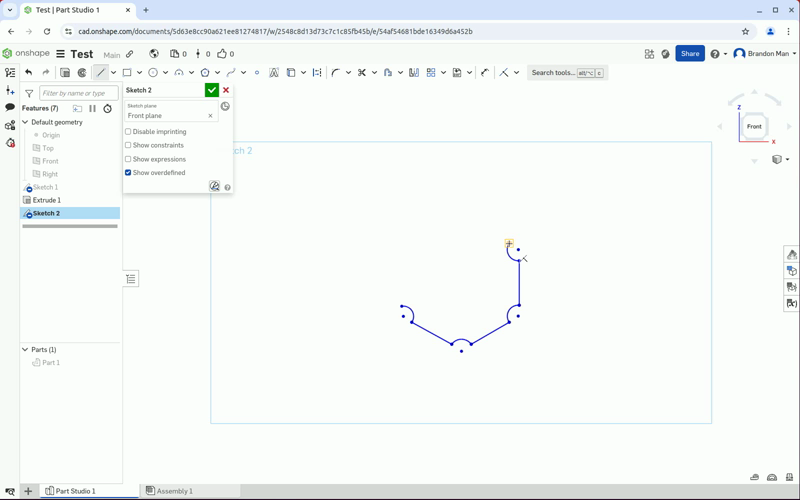
key_down(shift)
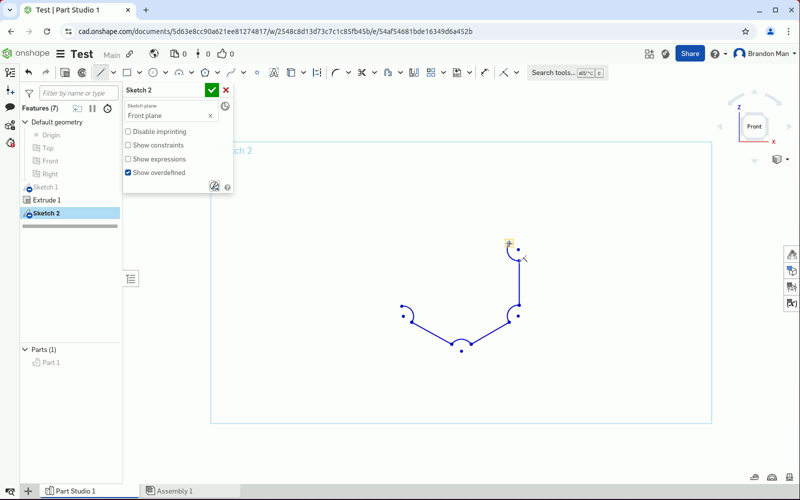
mouse_move(539, 243)
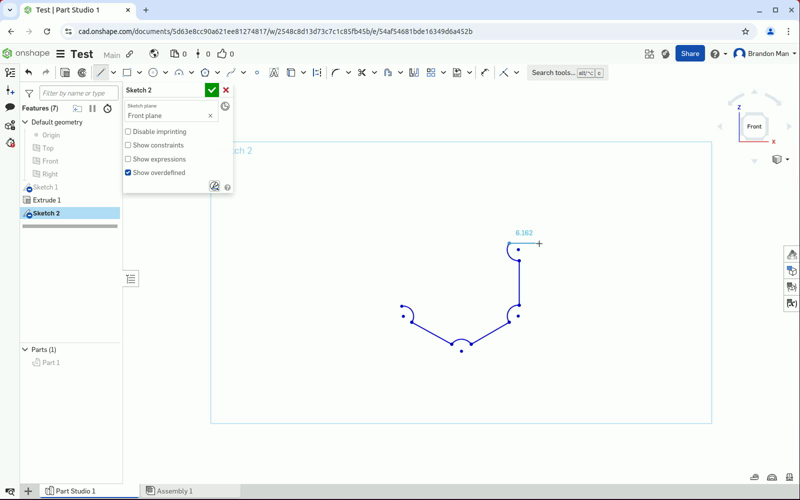
mouse_move(470, 221)
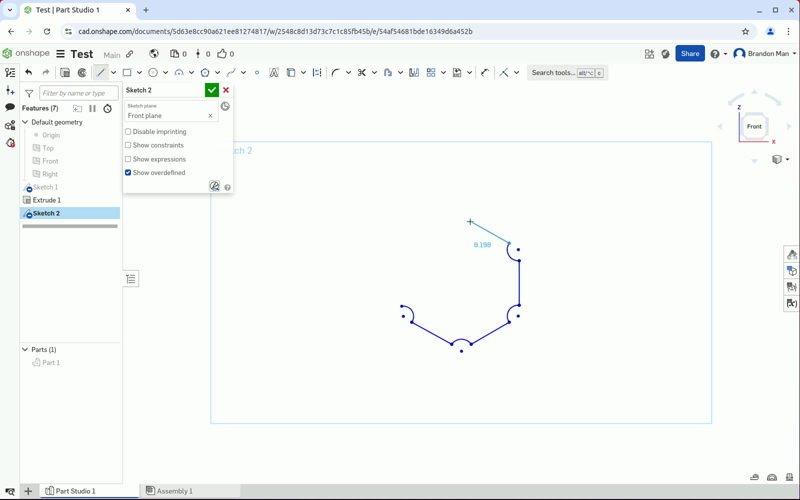
click(470, 221)
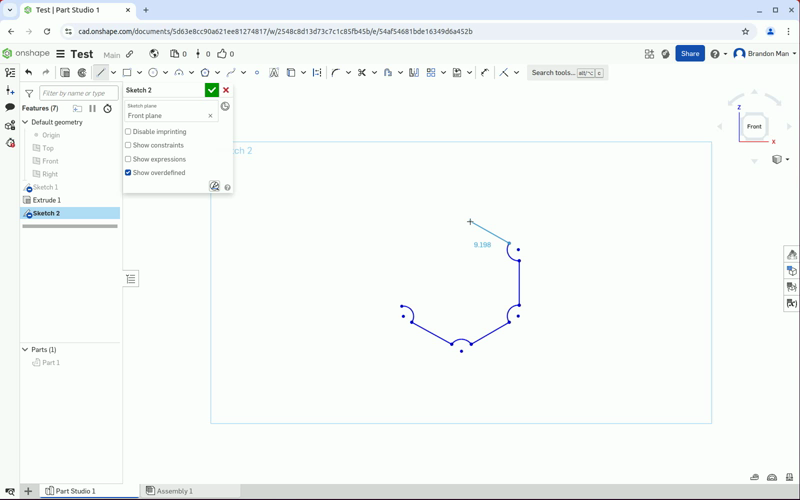
key_up(shift)
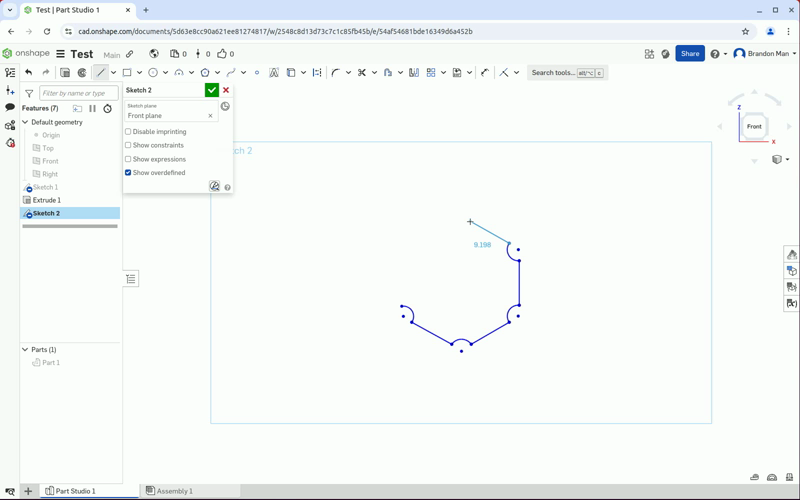
key(esc)
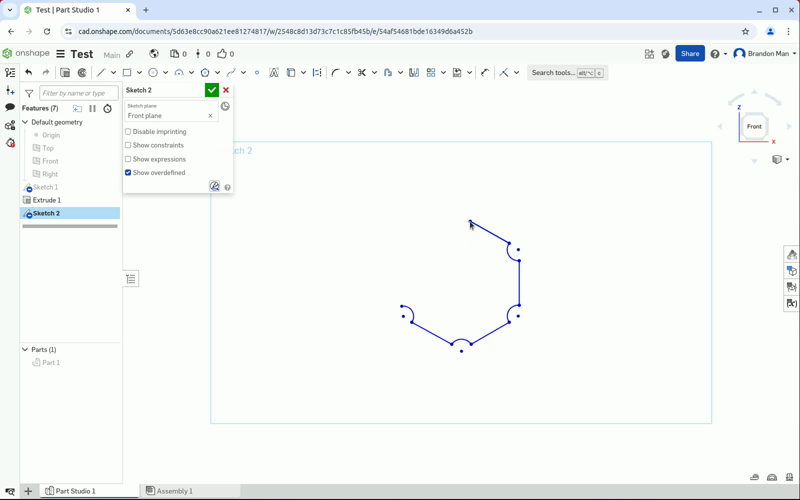
key(a)
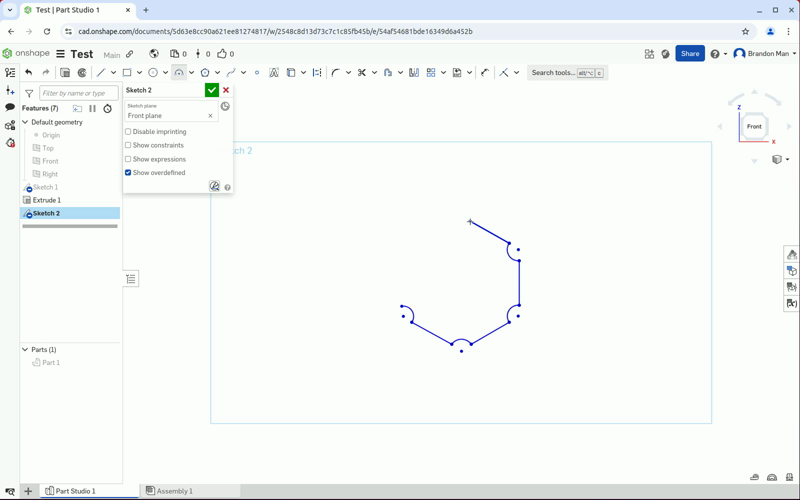
mouse_move(470, 221)
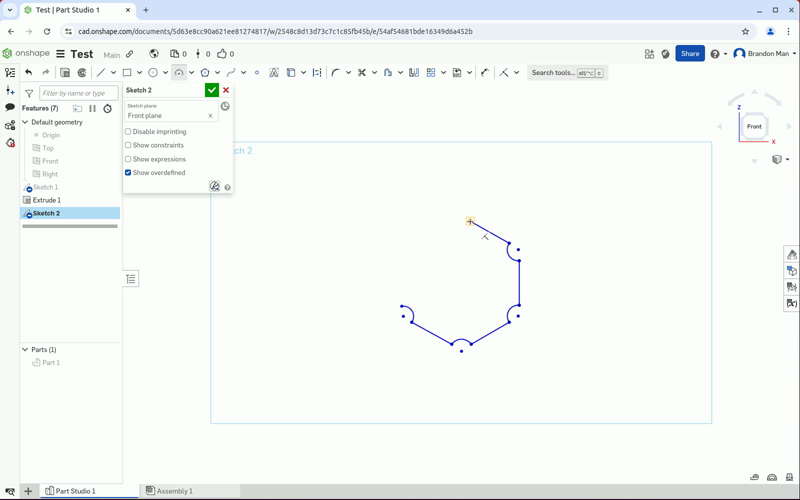
click(470, 221)
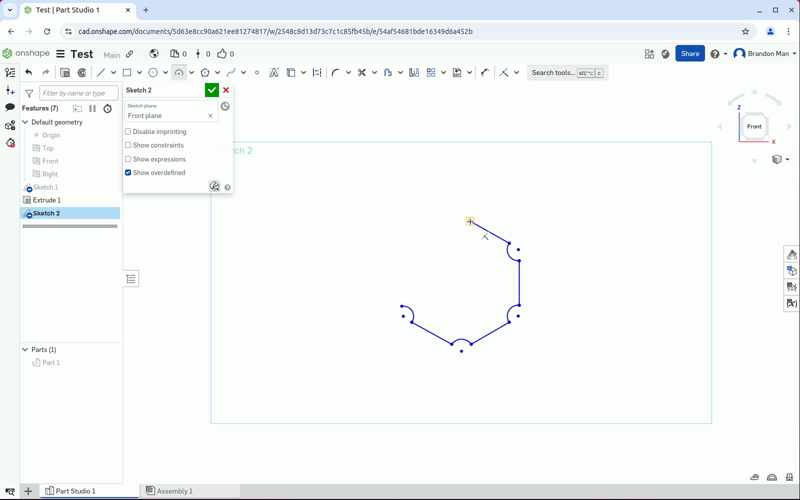
key_down(shift)
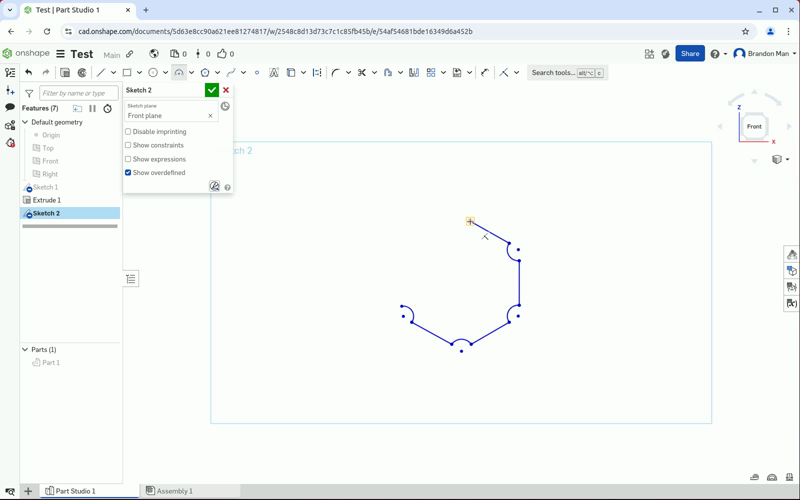
mouse_move(451, 221)
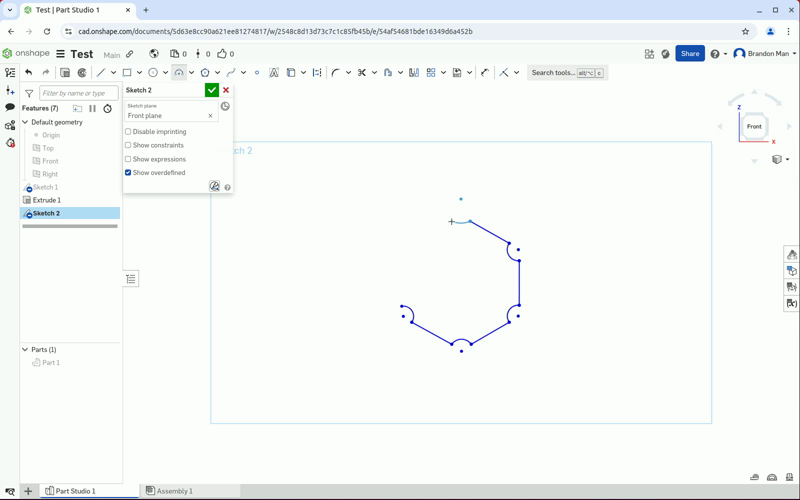
click(451, 221)
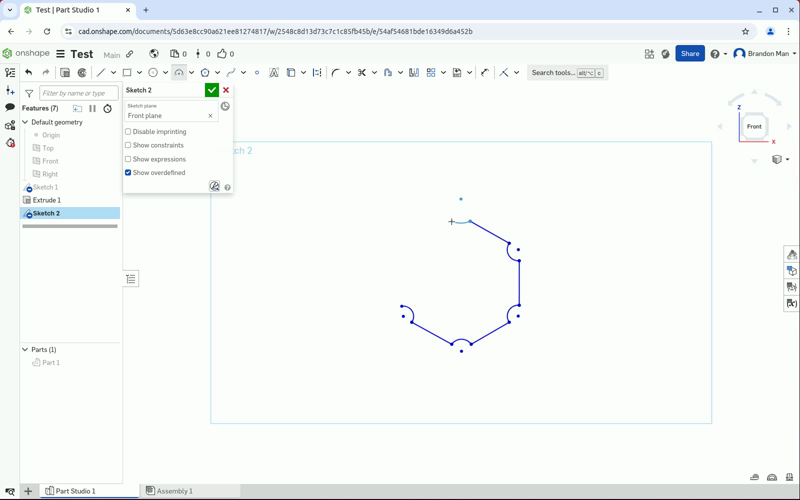
mouse_move(460, 226)
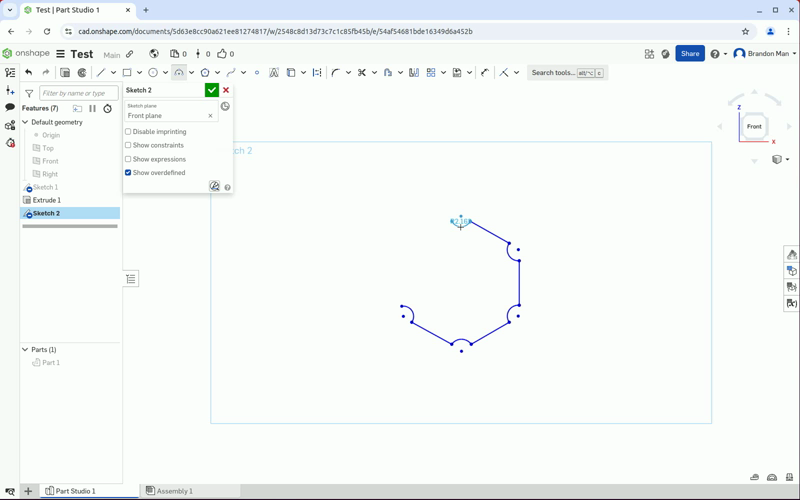
click(460, 226)
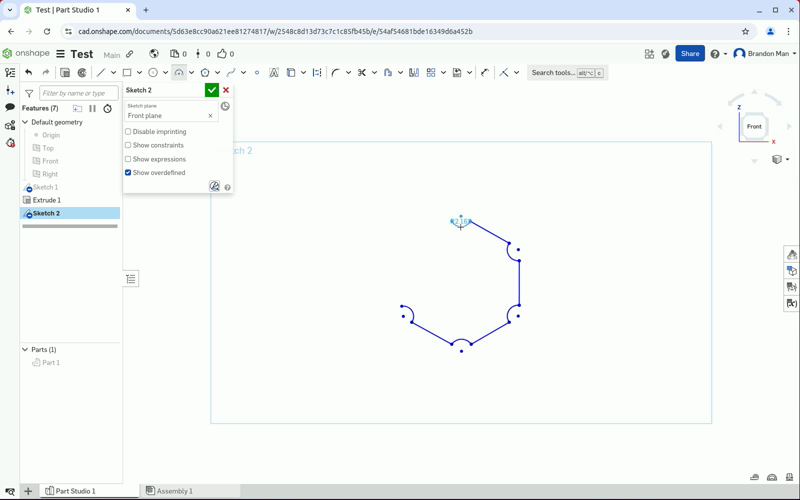
key_up(shift)
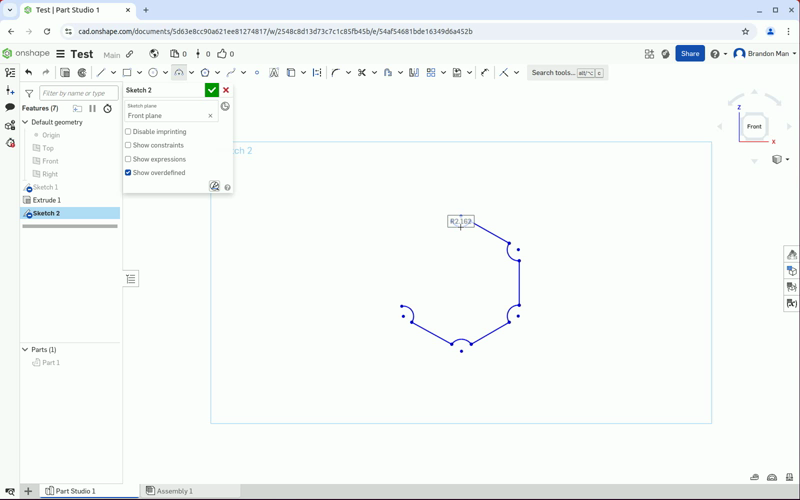
key(esc)
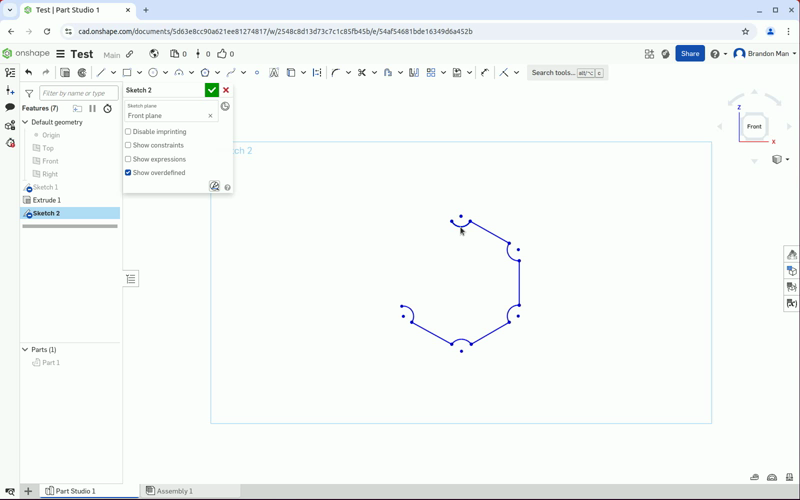
key(l)
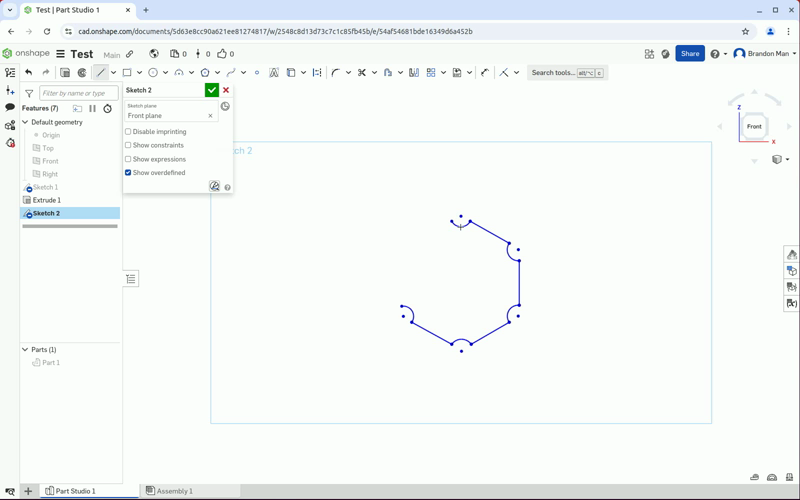
mouse_move(451, 221)
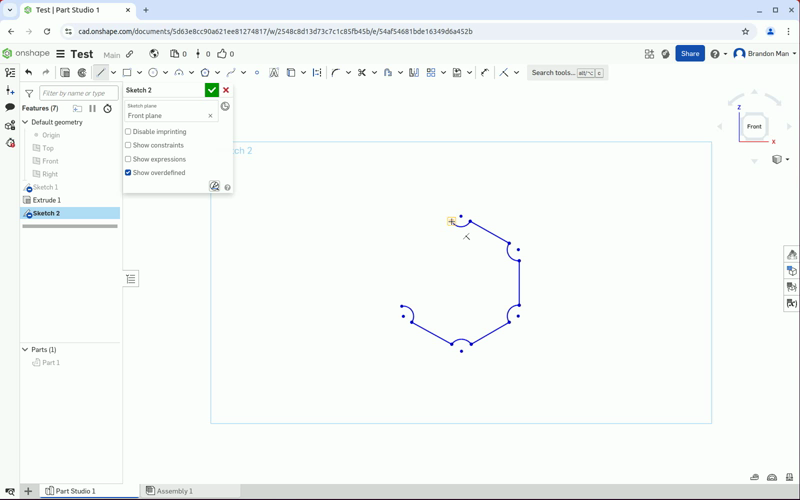
click(451, 221)
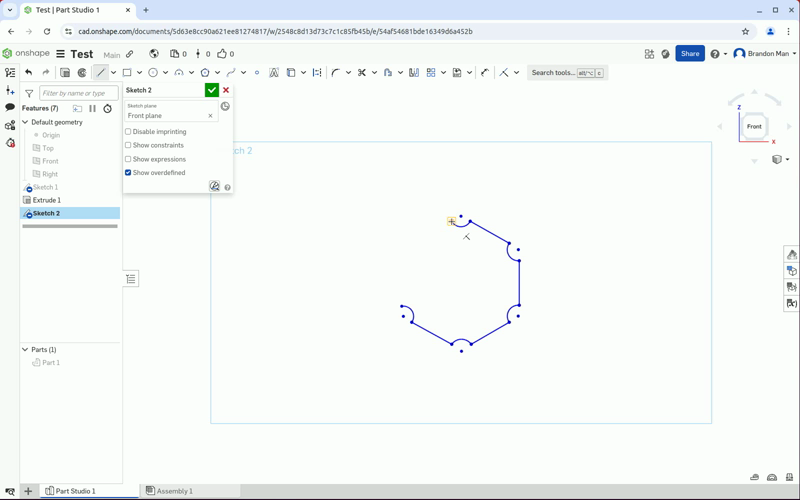
key_down(shift)
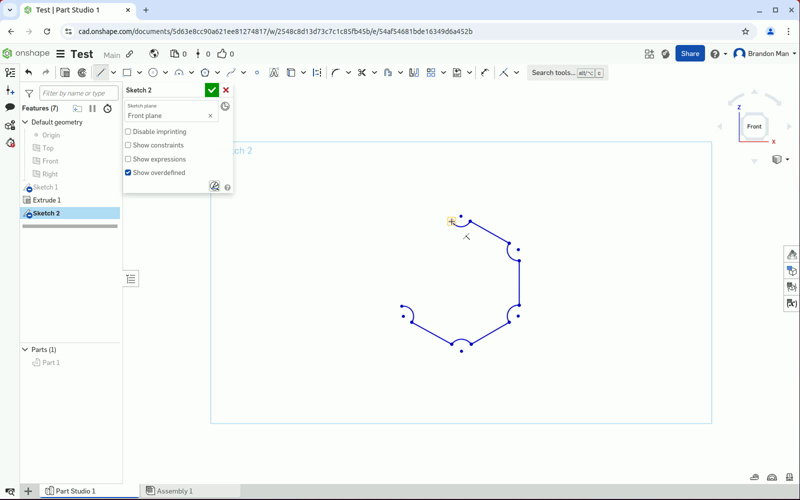
mouse_move(481, 221)
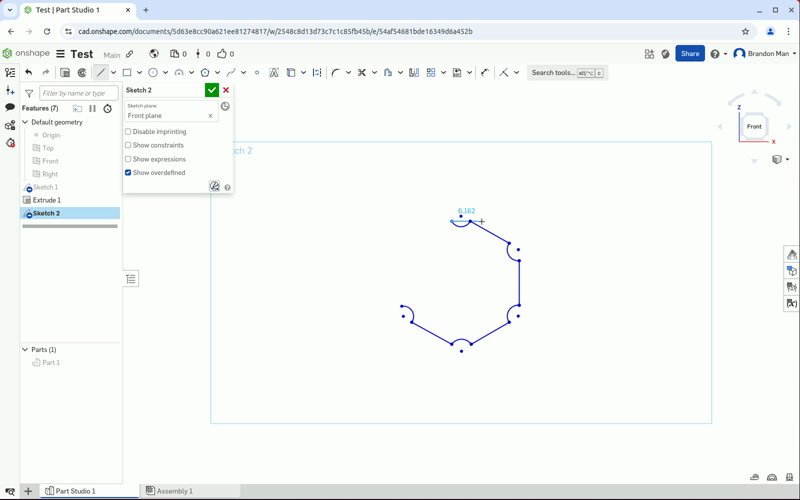
mouse_move(411, 243)
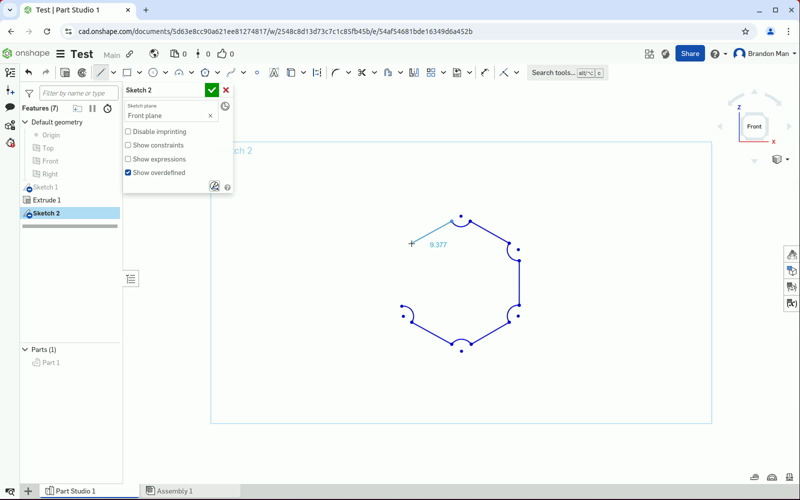
click(411, 243)
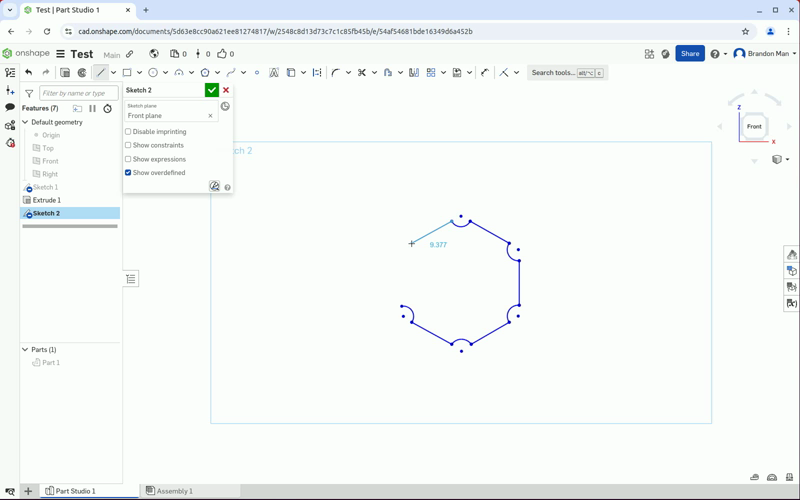
key_up(shift)
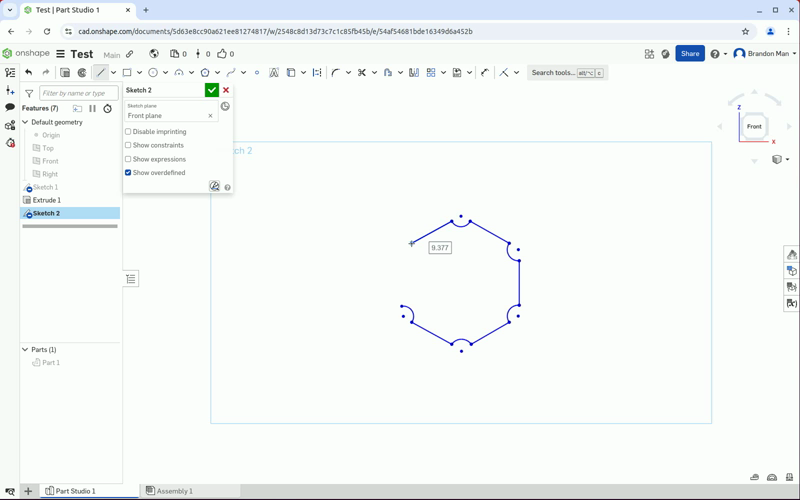
key(esc)
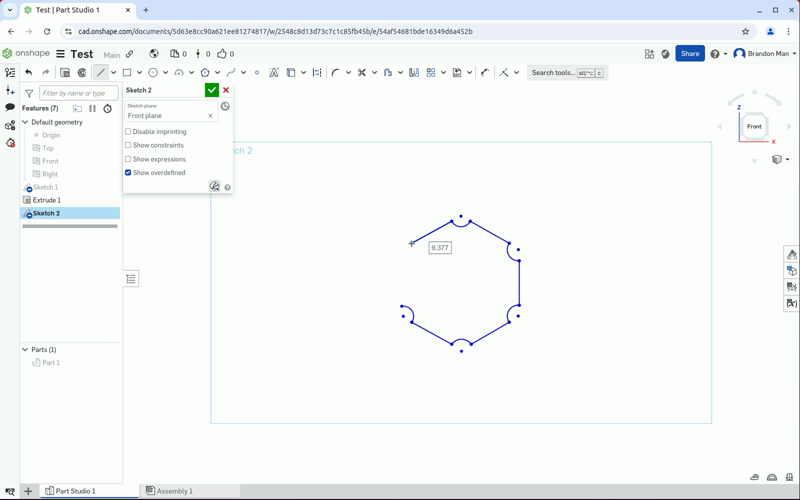
key(a)
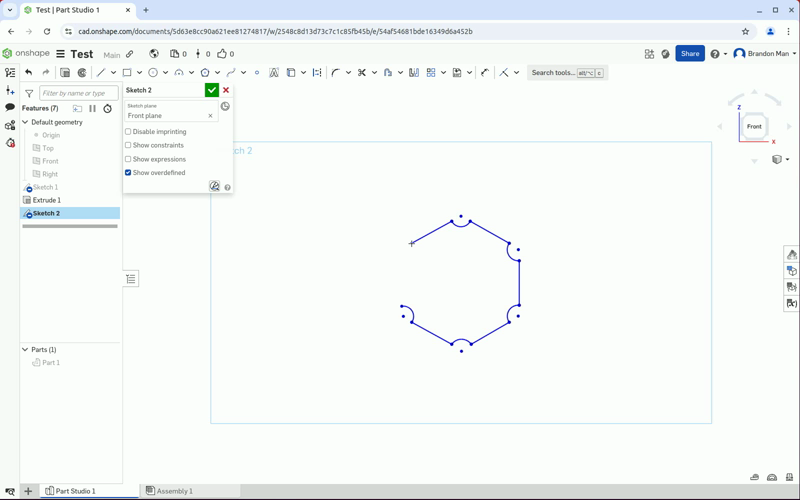
mouse_move(411, 243)
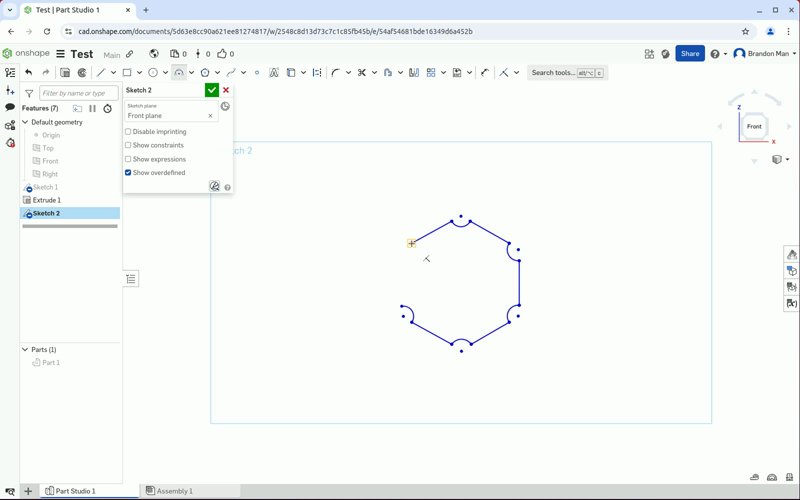
click(411, 243)
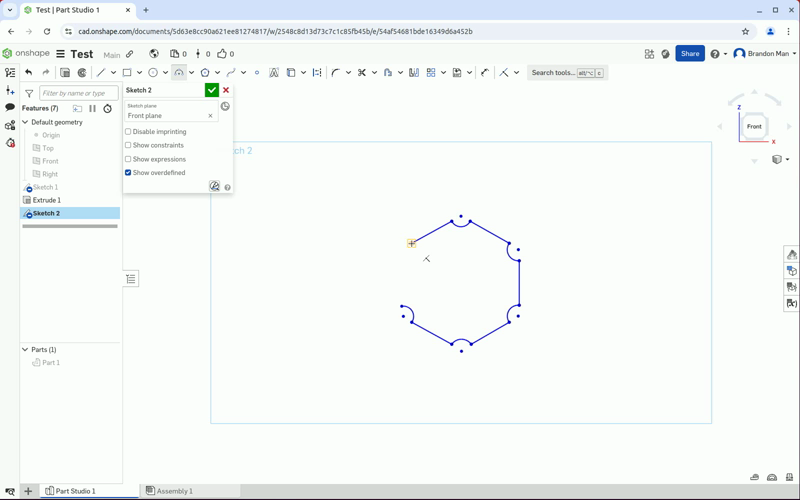
key_down(shift)
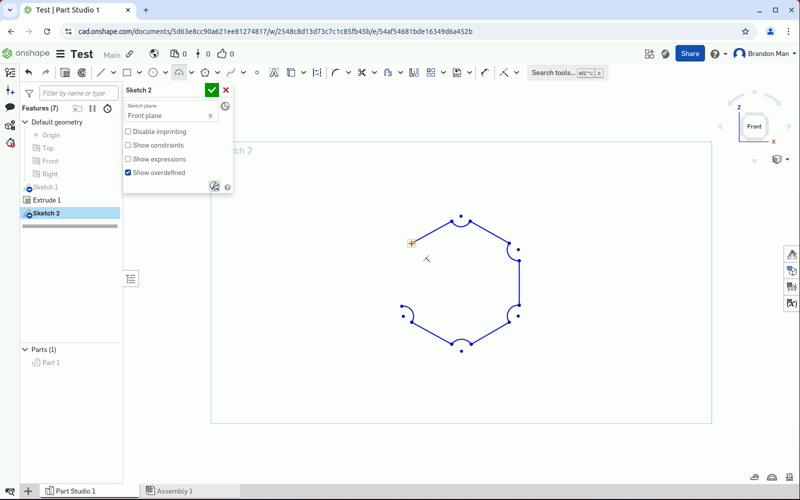
mouse_move(401, 260)
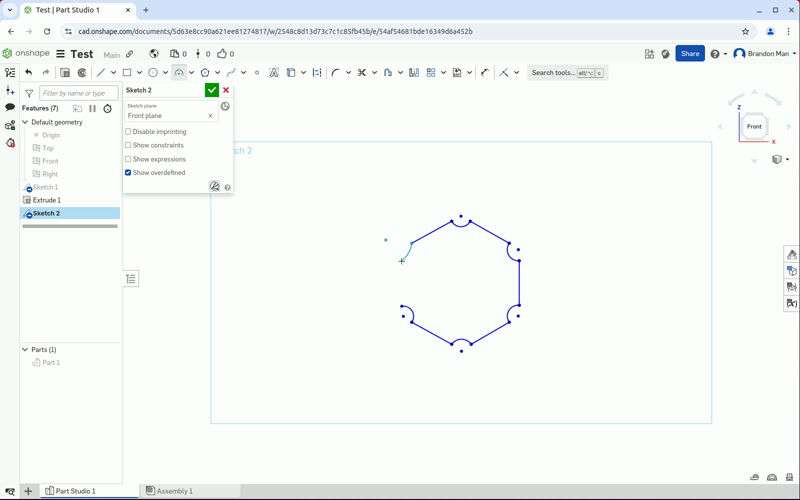
click(401, 260)
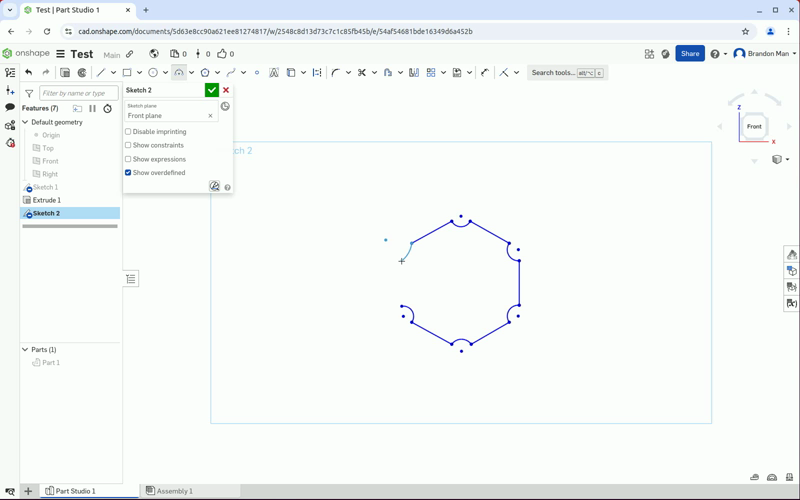
mouse_move(412, 255)
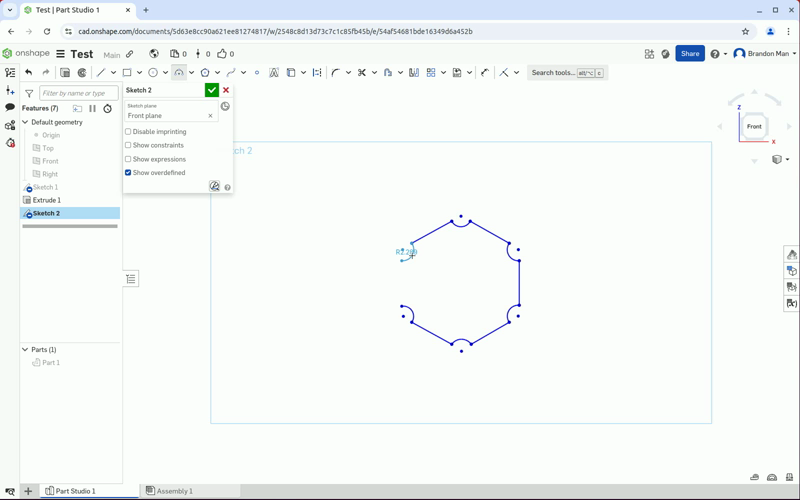
click(412, 255)
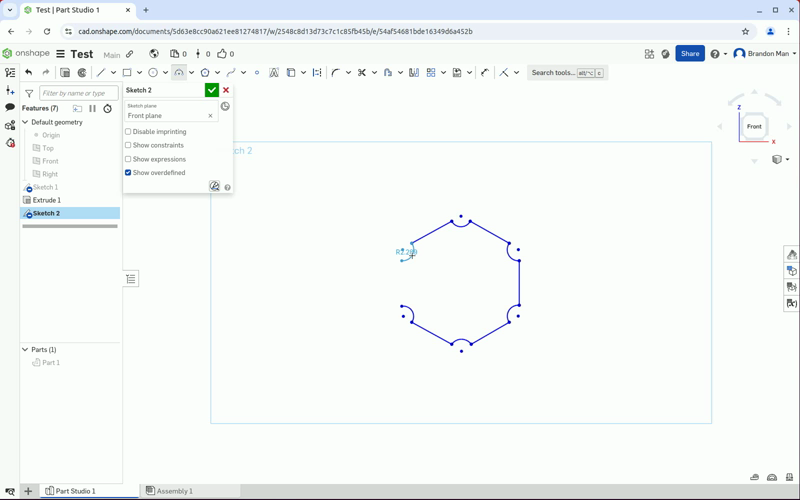
key_up(shift)
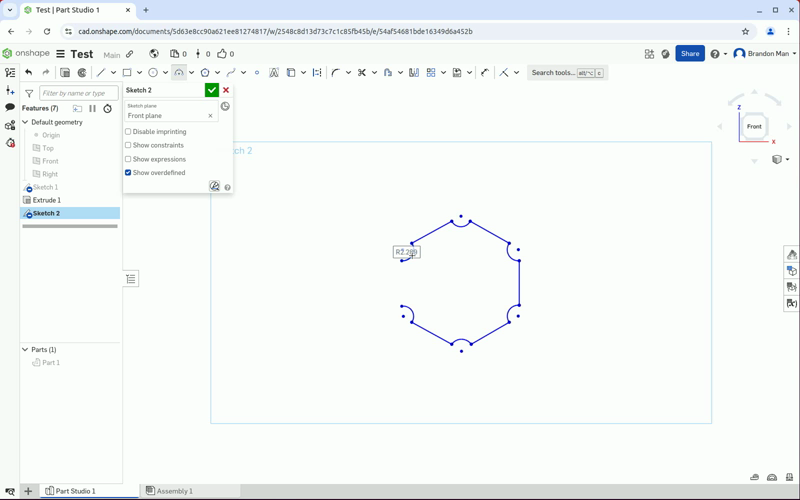
key(esc)
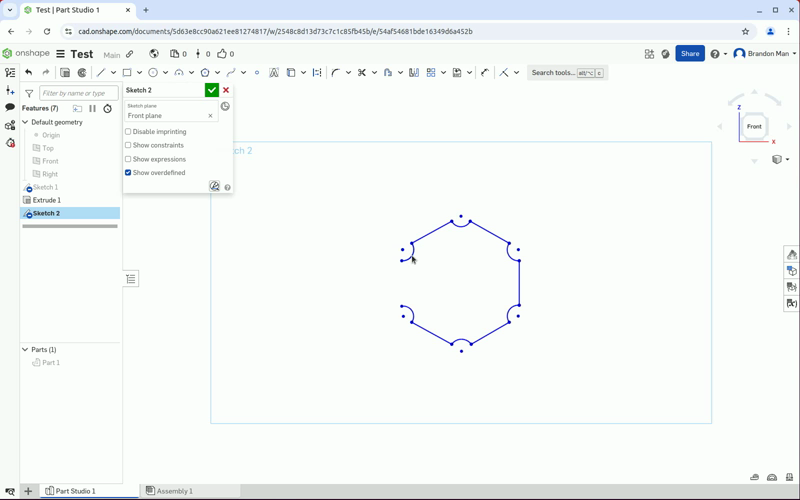
key(l)
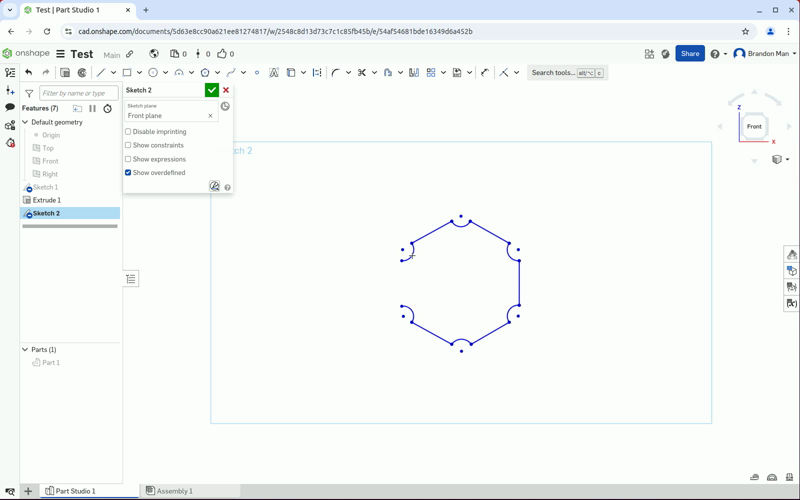
mouse_move(401, 260)
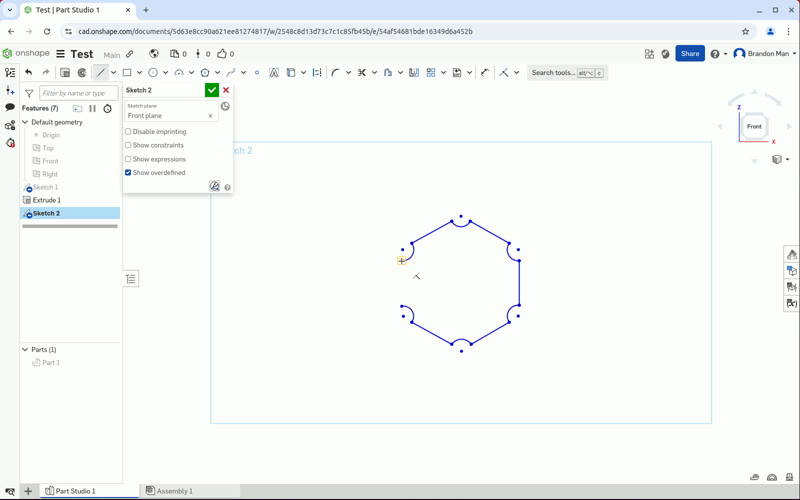
click(401, 260)
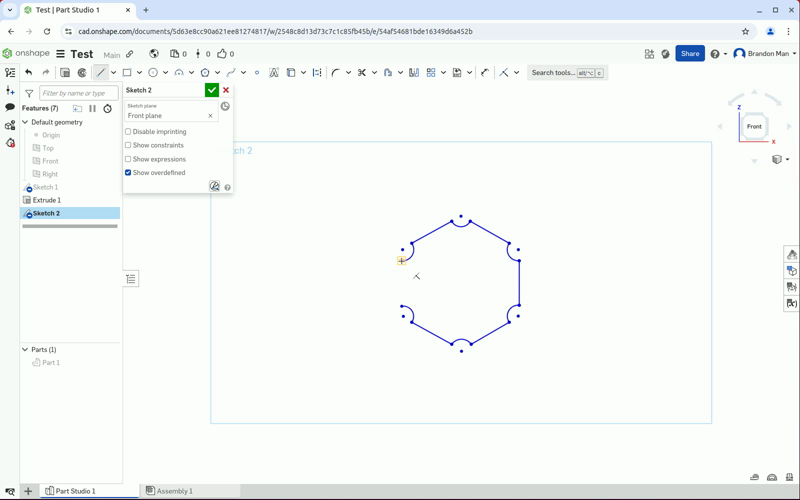
mouse_move(431, 260)
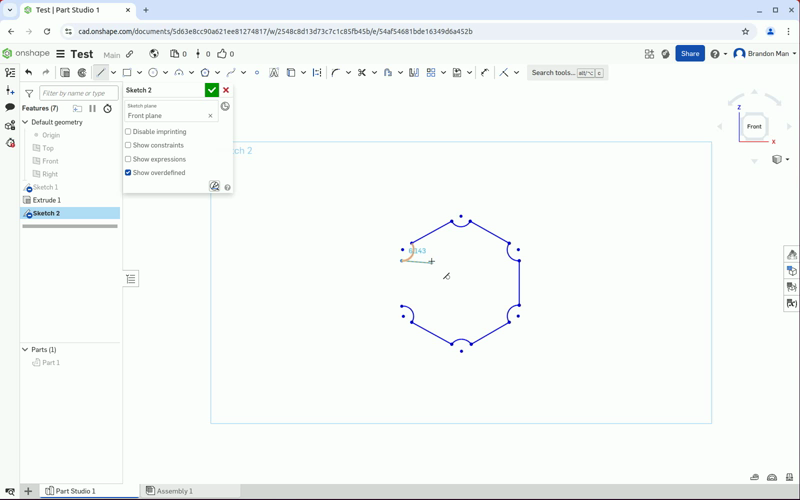
key_down(shift)
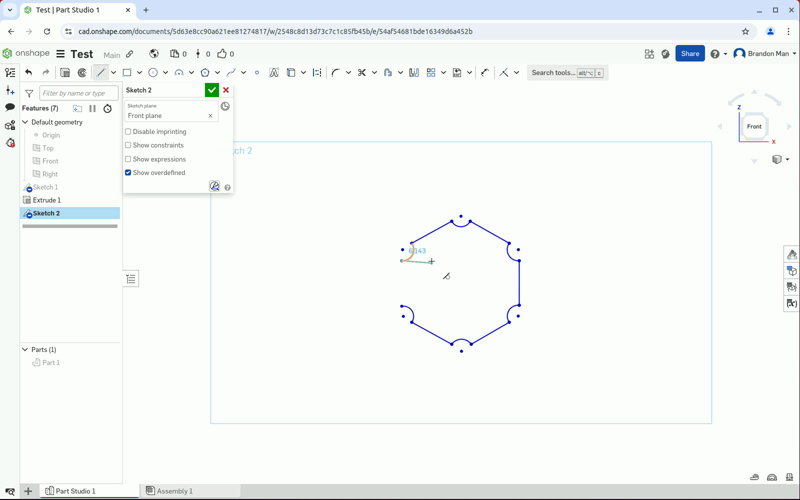
mouse_move(401, 306)
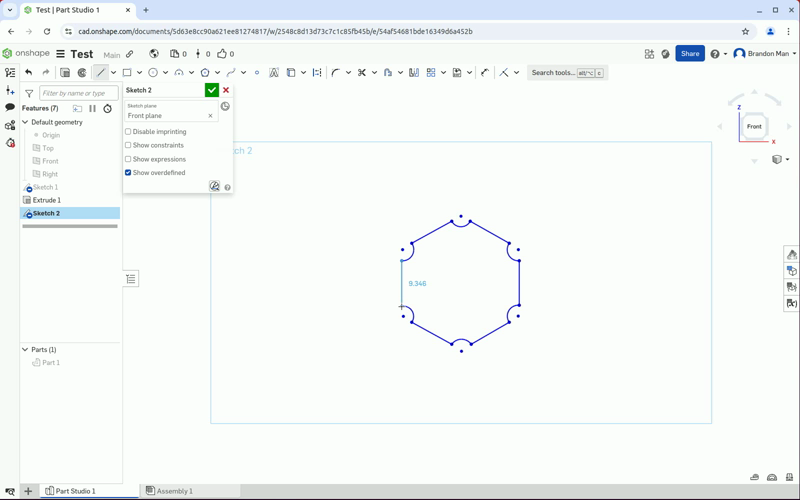
key_up(shift)
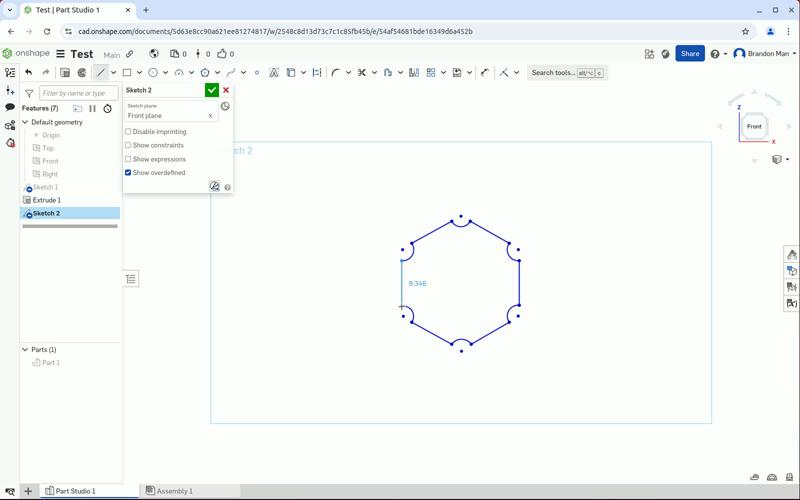
click(401, 306)
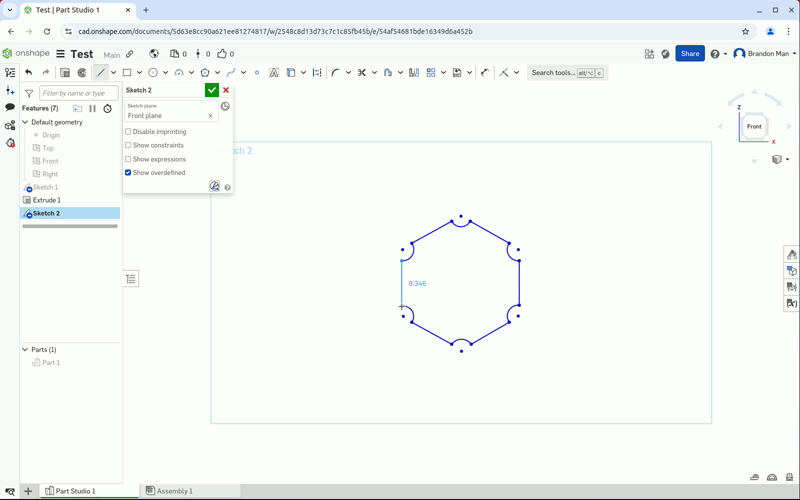
key(esc)
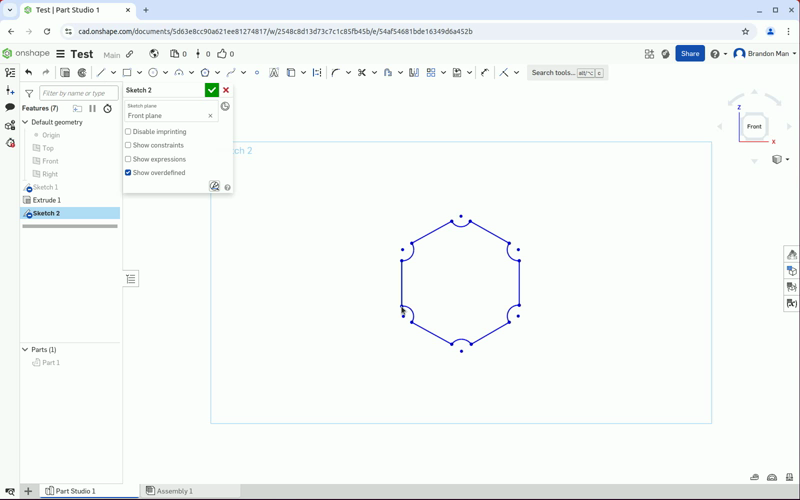
key(c)
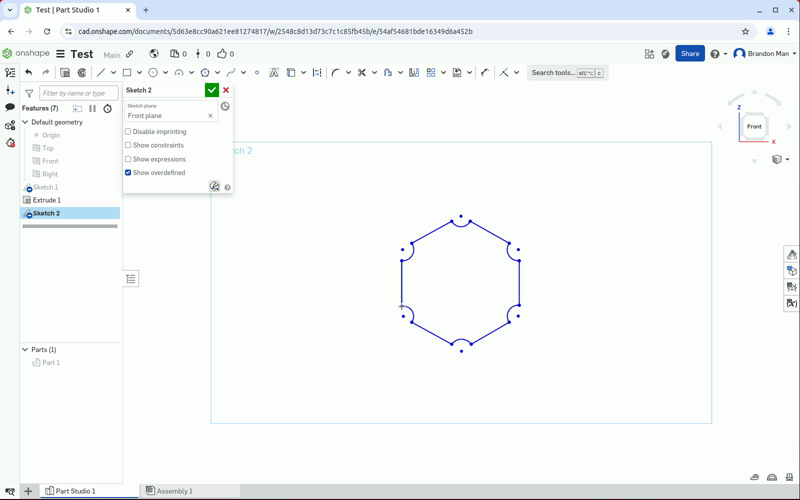
key_down(shift)
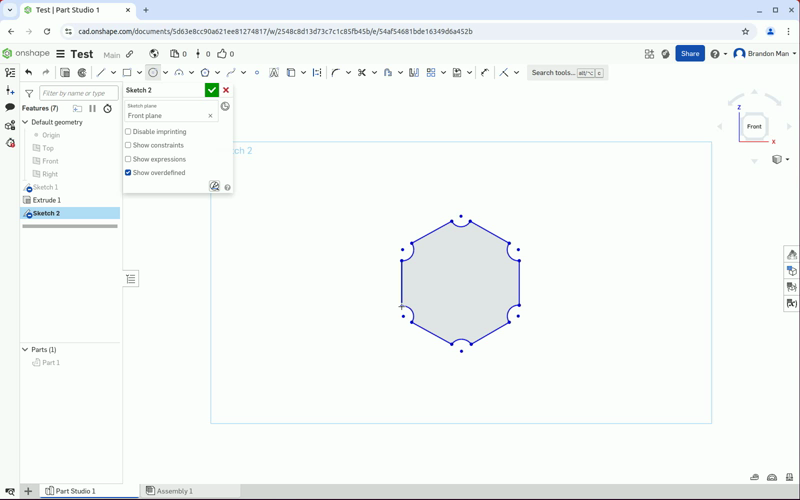
mouse_move(461, 282)
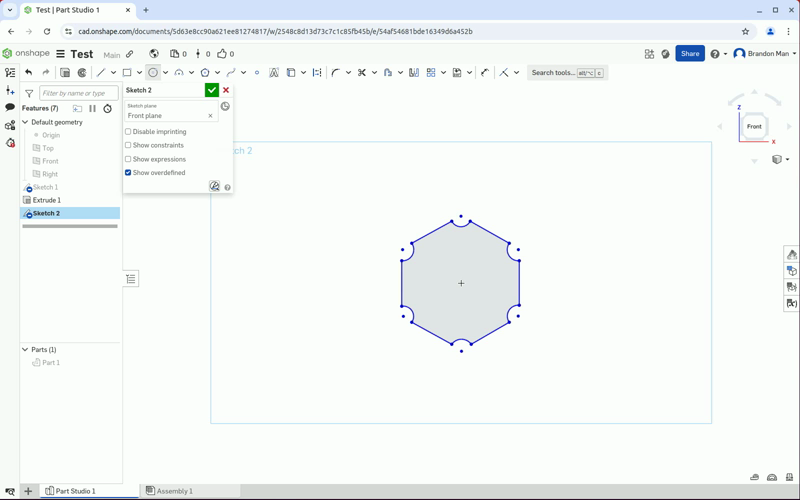
click(461, 282)
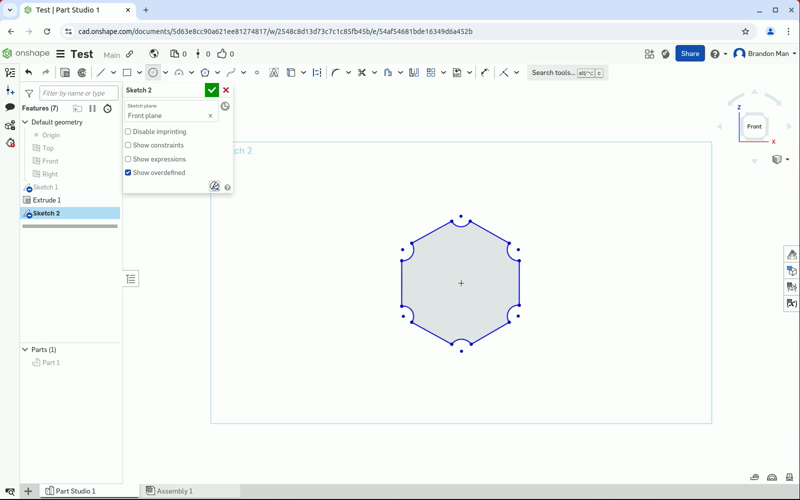
key_up(shift)
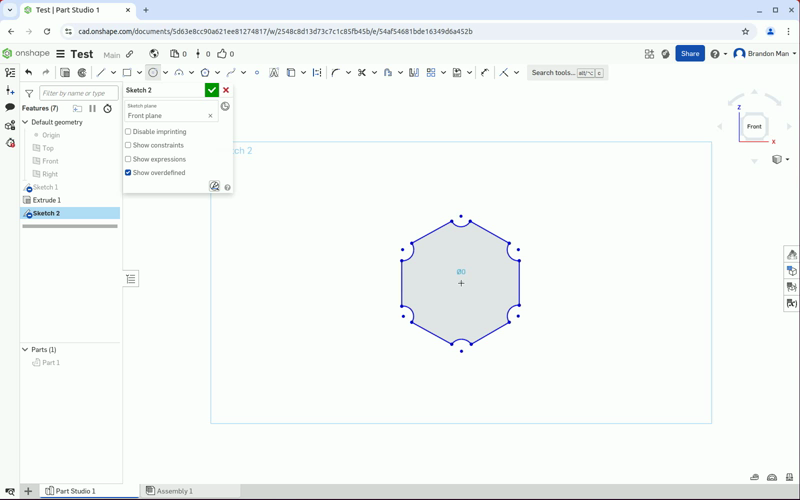
mouse_move(483, 282)
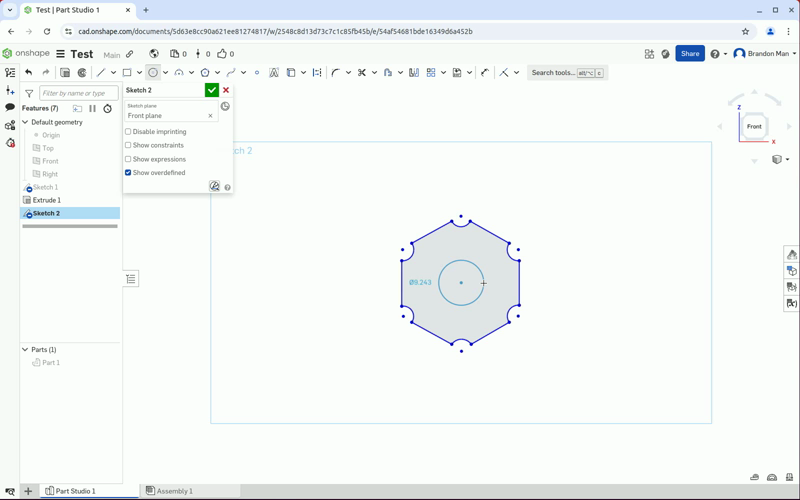
click(483, 282)
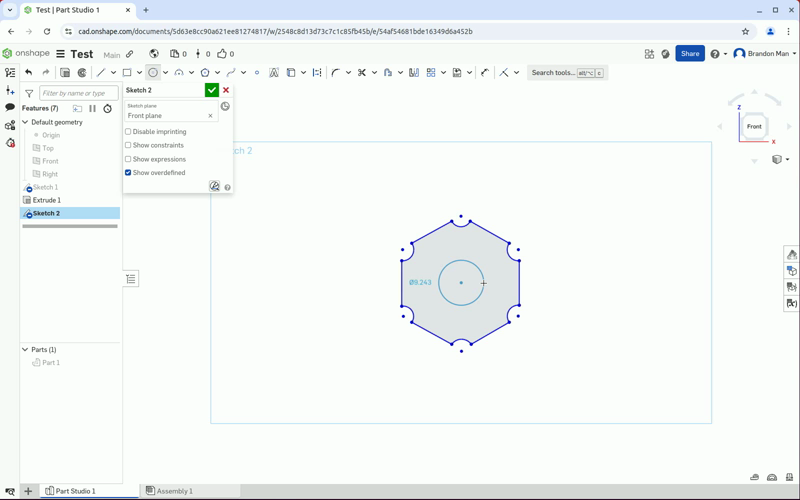
key(esc)
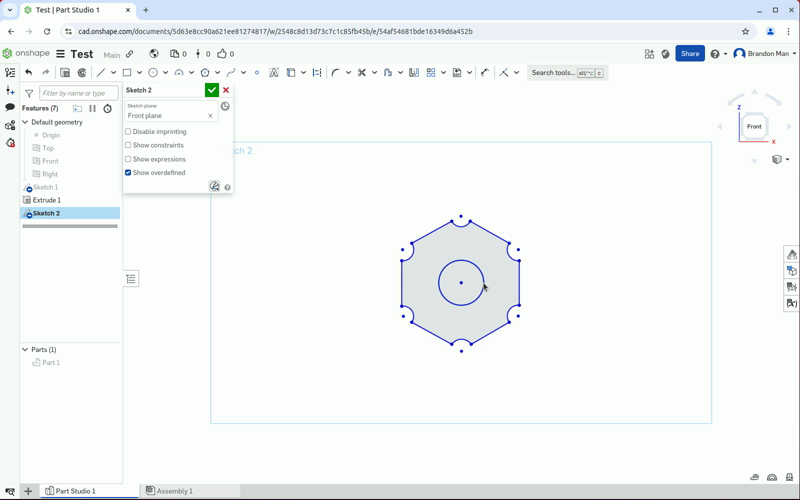
mouse_move(507, 276)
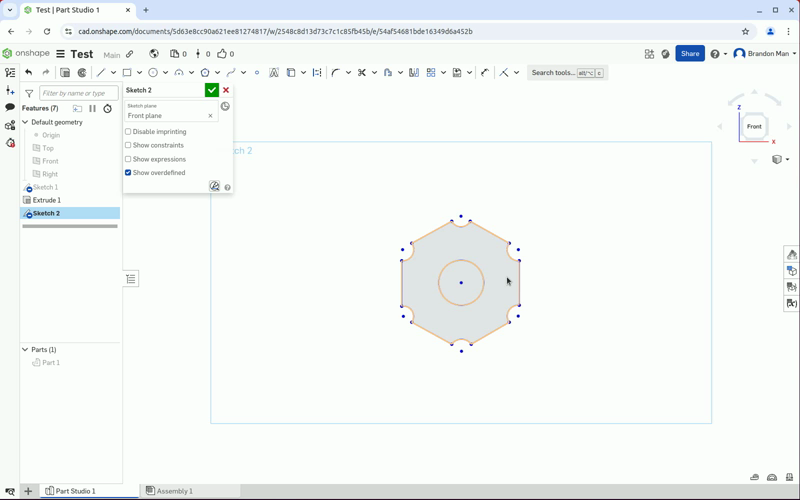
click(507, 276)
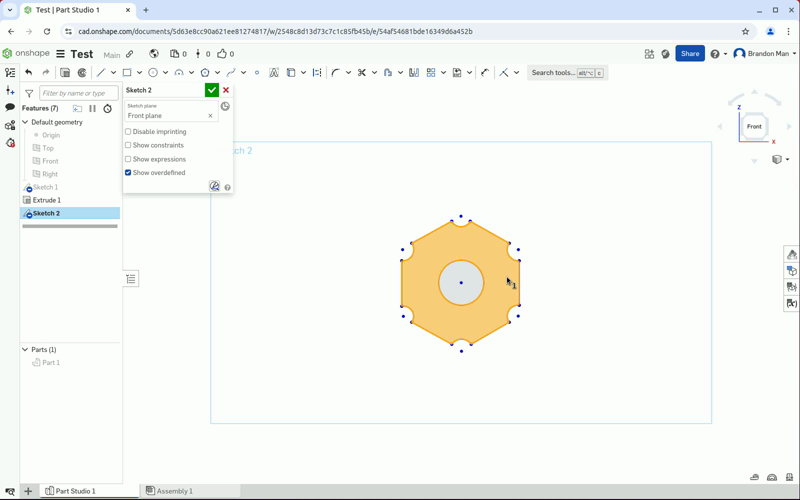
mouse_move(73, 352)
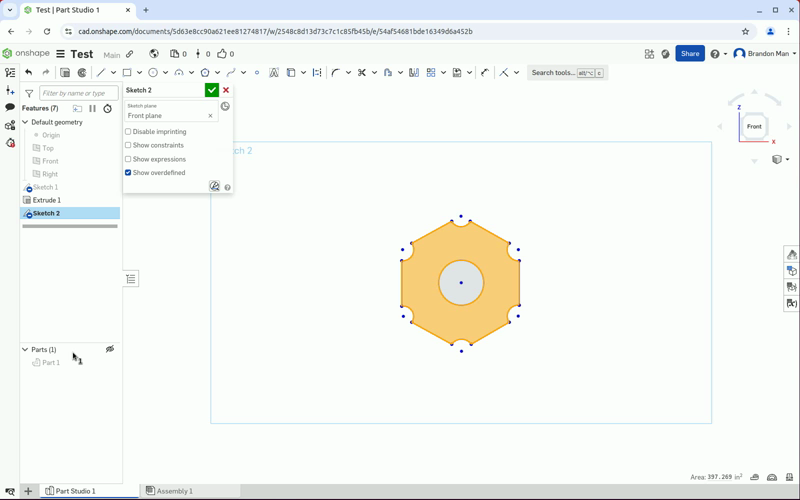
key(shift+y)
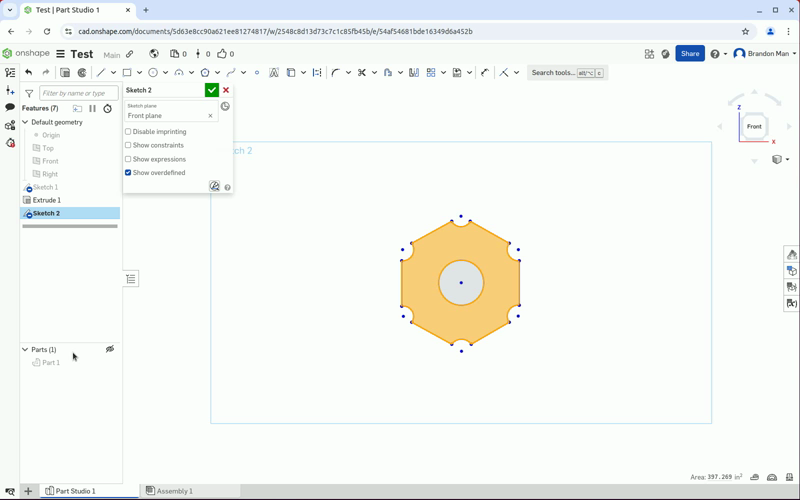
key(shift+e)
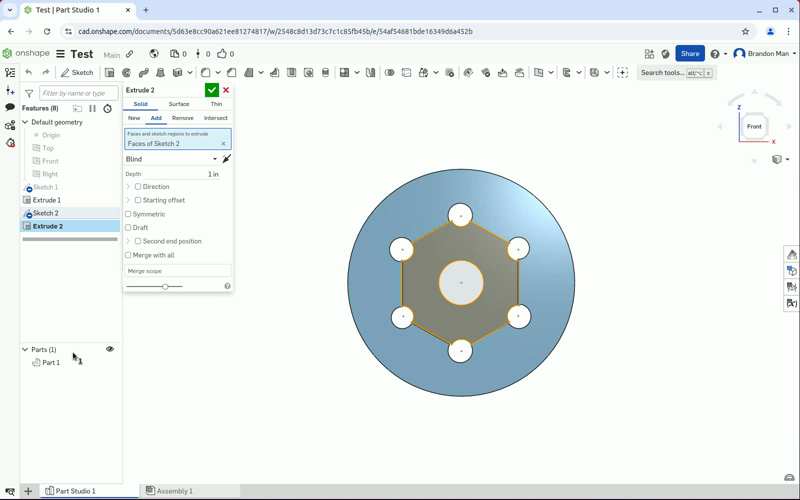
mouse_move(143, 106)
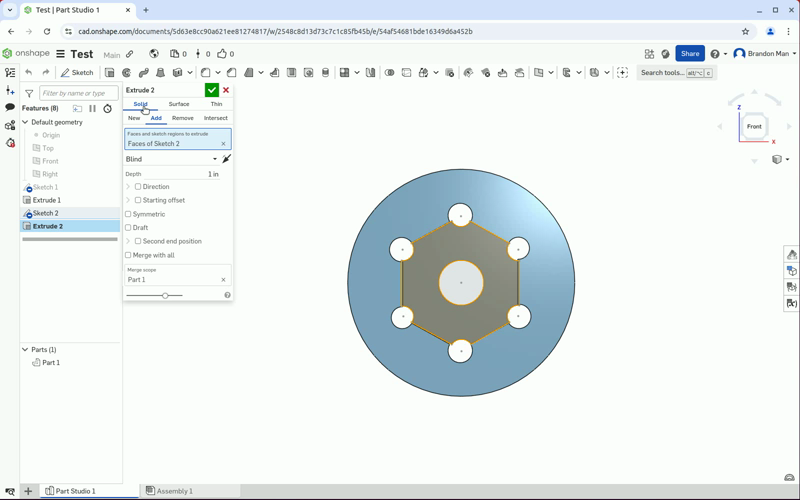
click(143, 106)
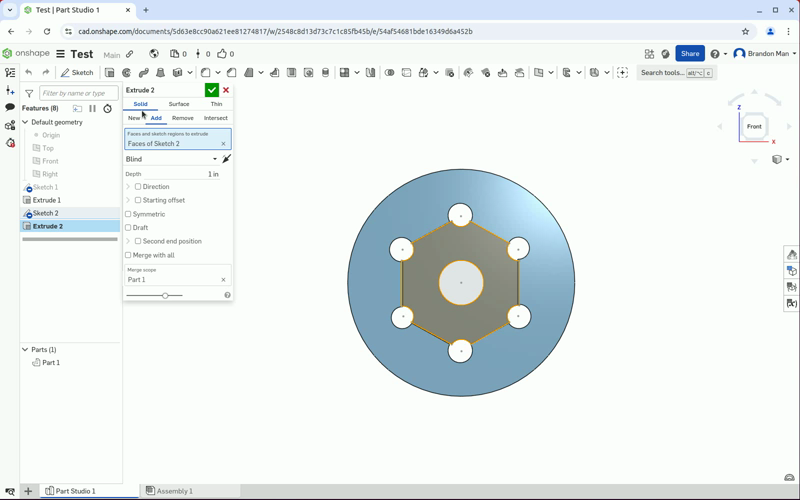
mouse_move(137, 120)
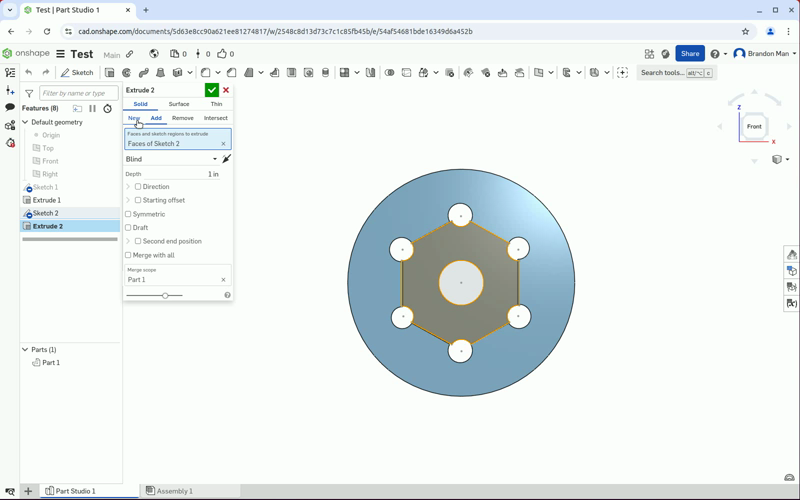
click(137, 120)
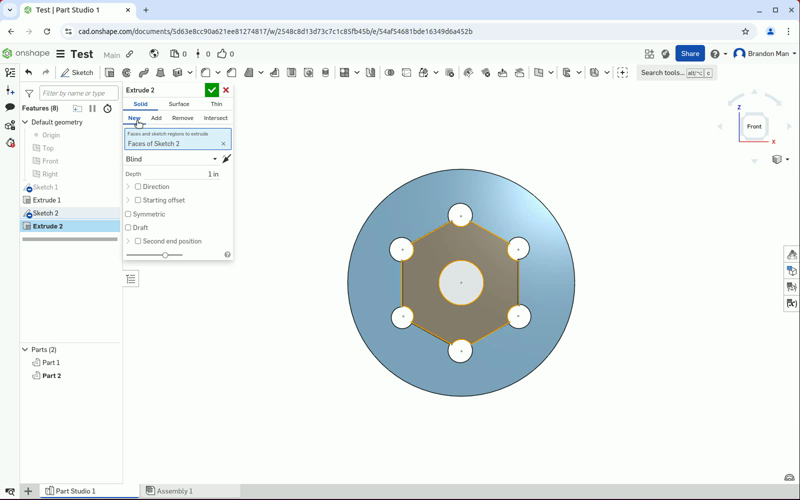
key(tab, 4)
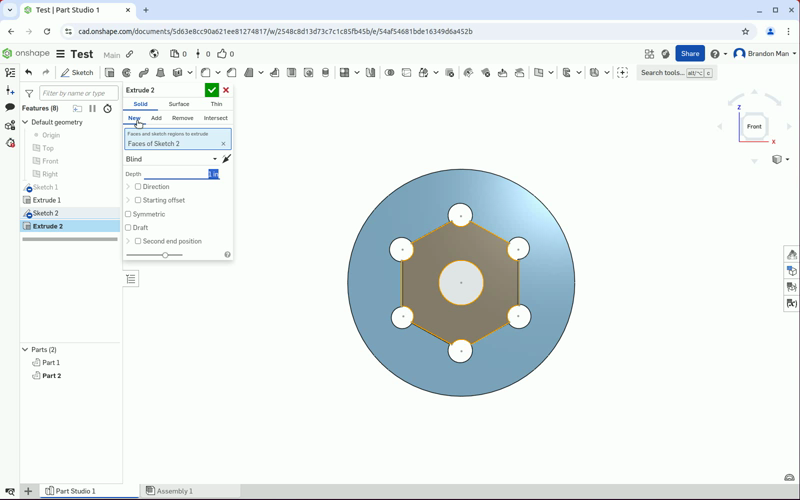
text(5.777)
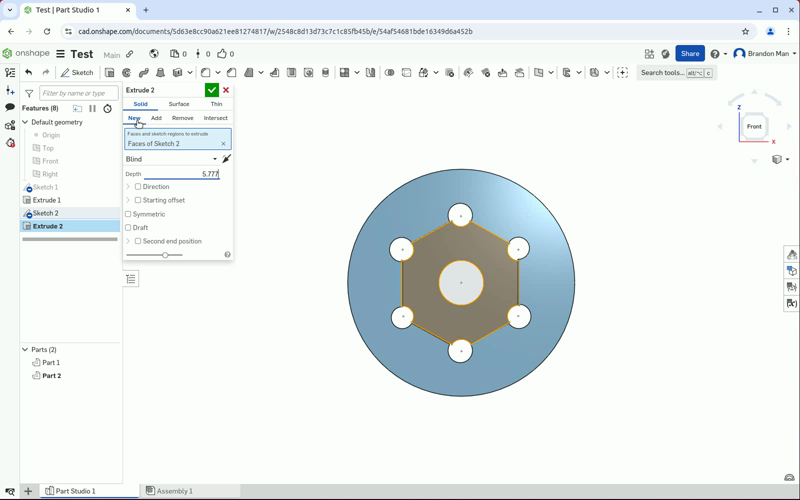
key(enter)
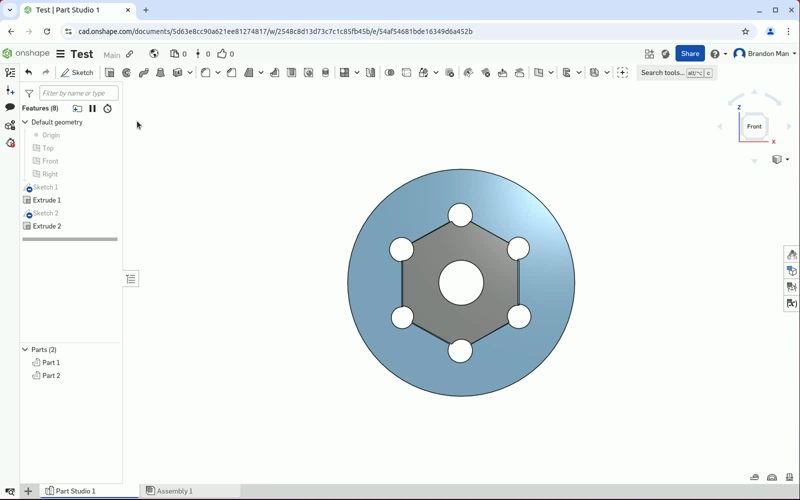
key(shift+h)
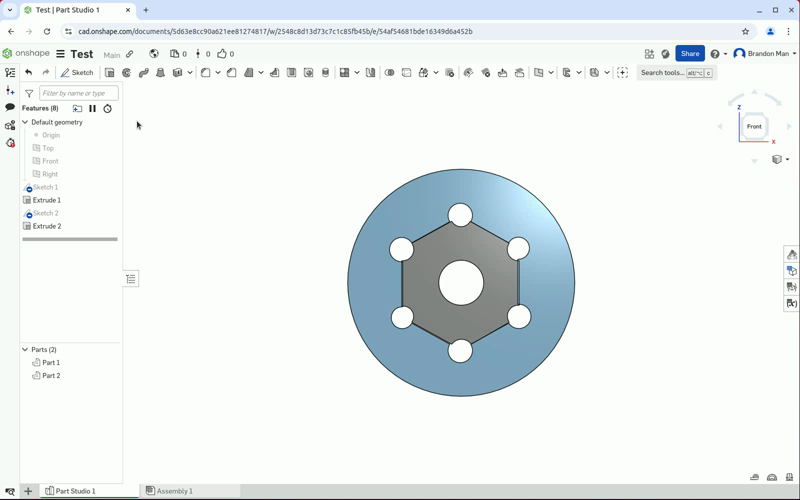
key(shift+h)
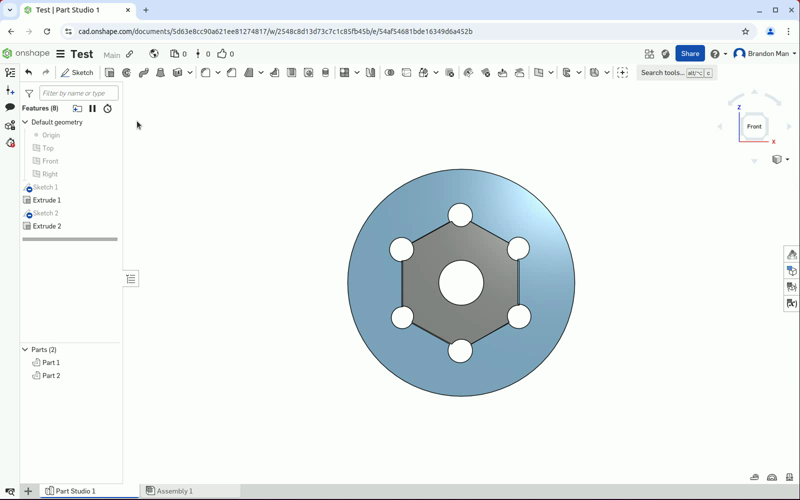
mouse_move(73, 189)
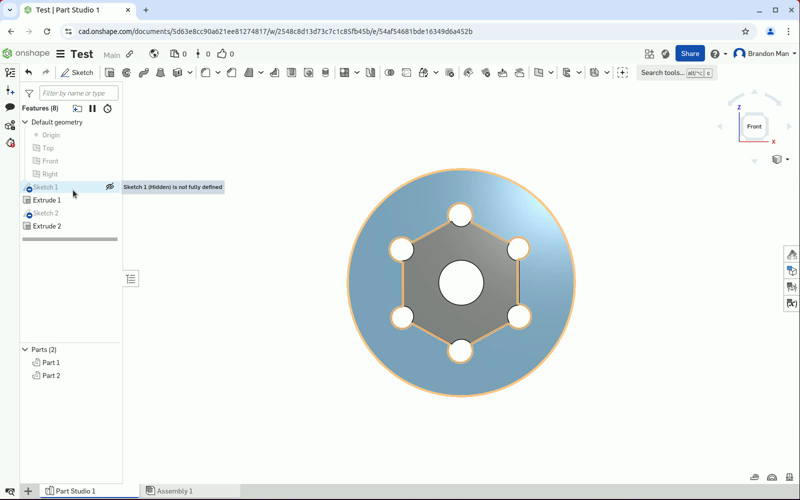
click(73, 189)
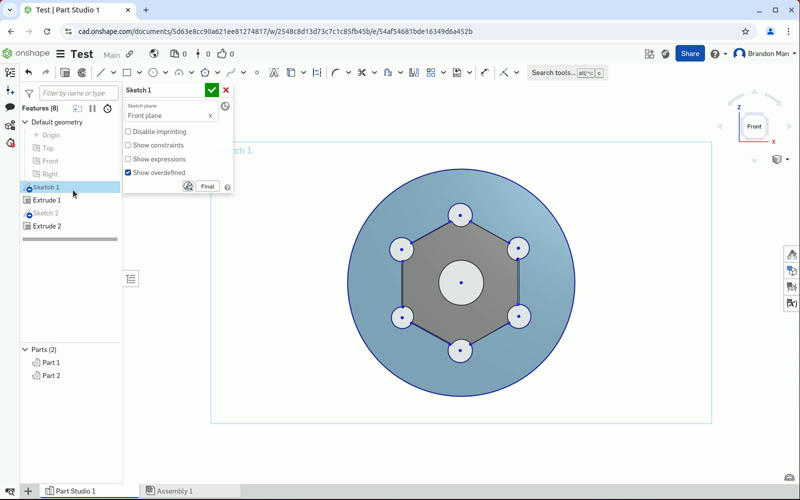
mouse_move(229, 92)
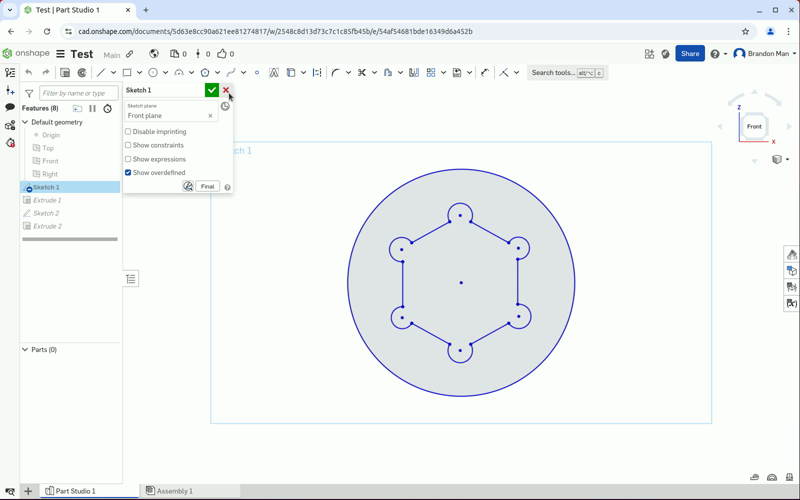
click(229, 92)
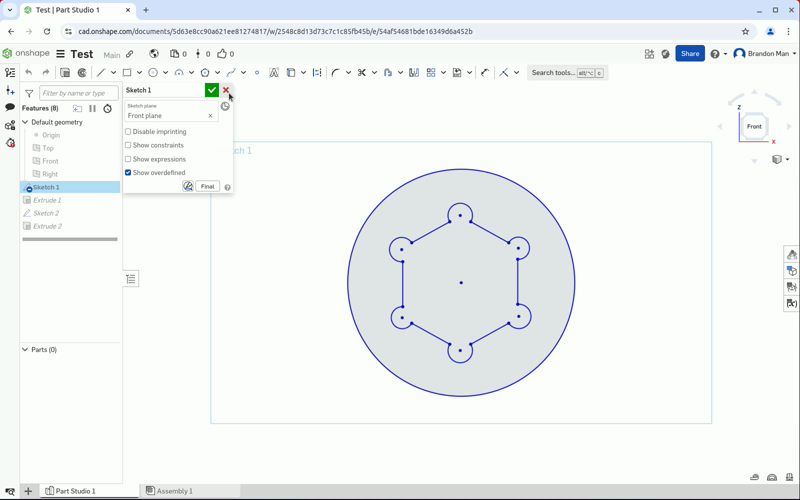
key(shift+s)
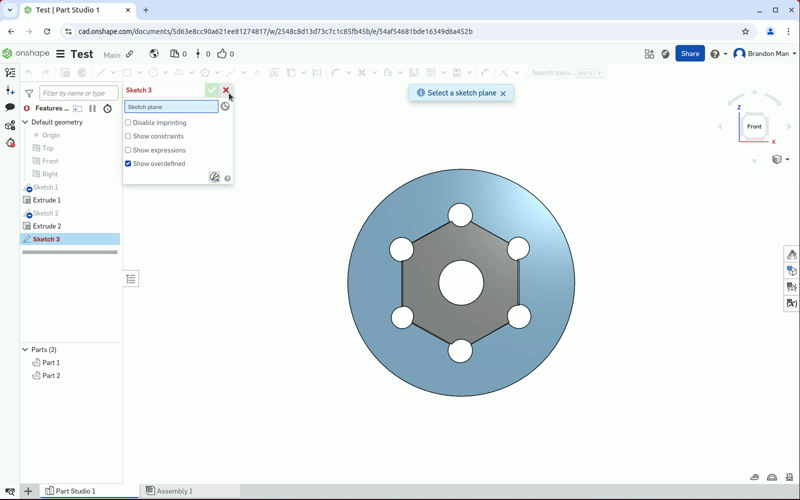
mouse_move(73, 163)
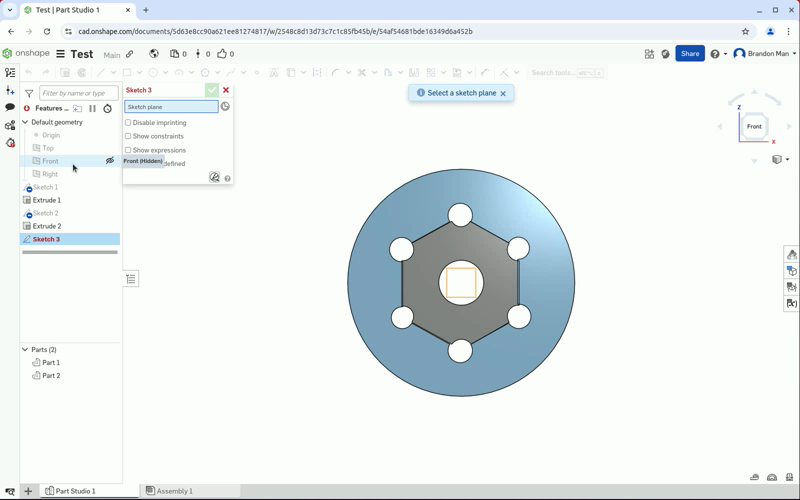
click(73, 163)
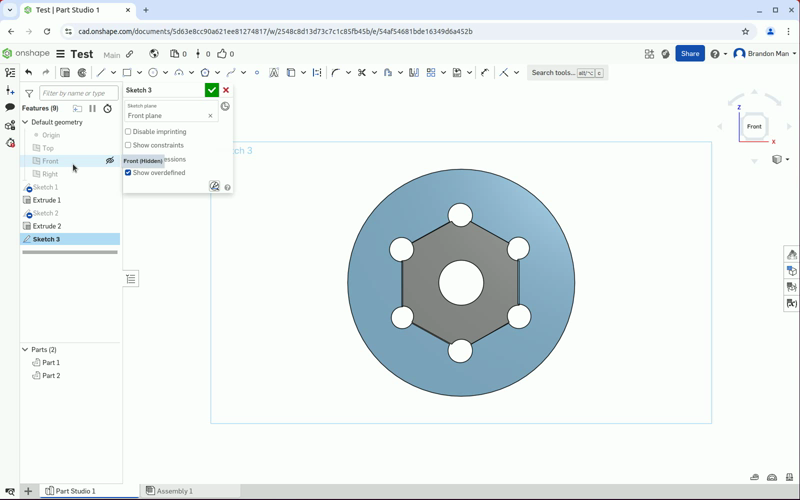
mouse_move(73, 352)
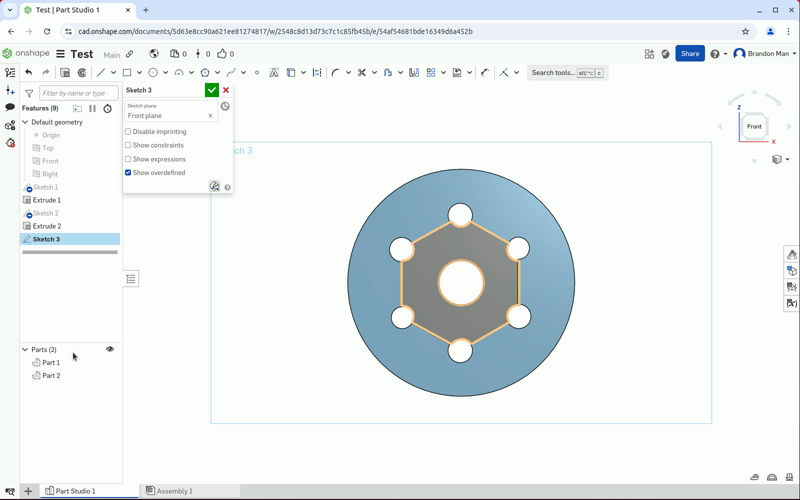
key(y)
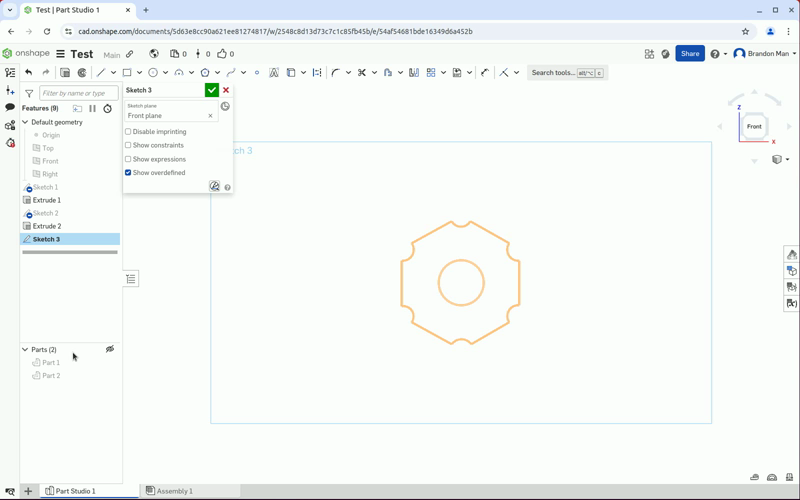
key(c)
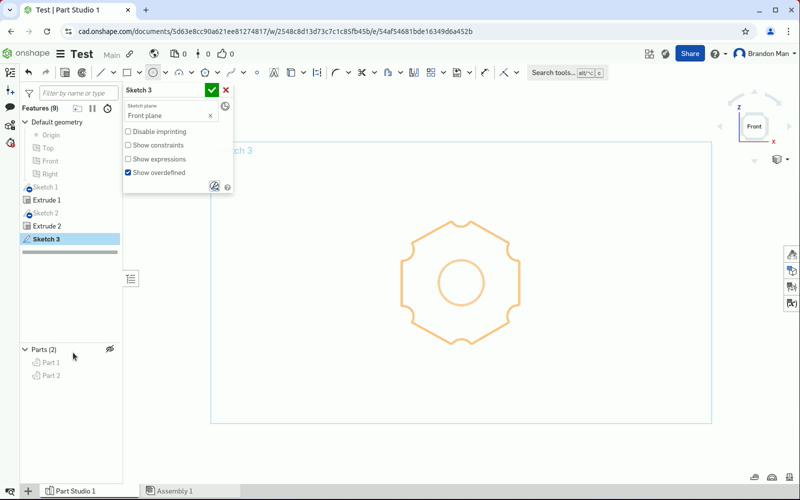
key_down(shift)
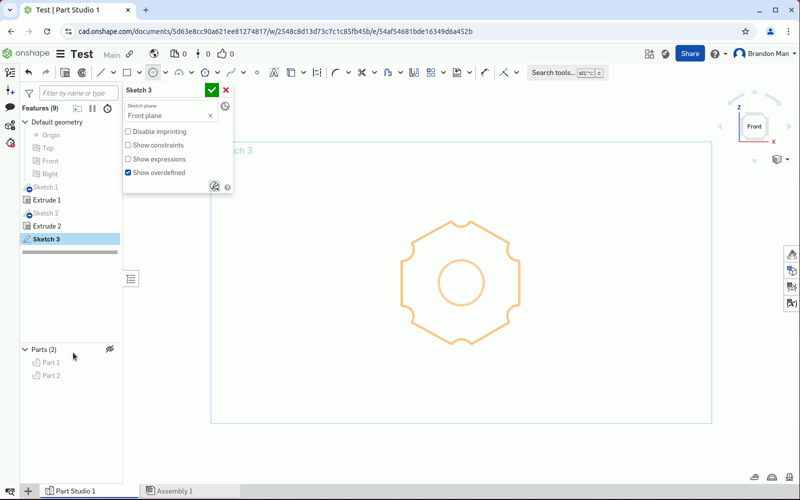
mouse_move(461, 282)
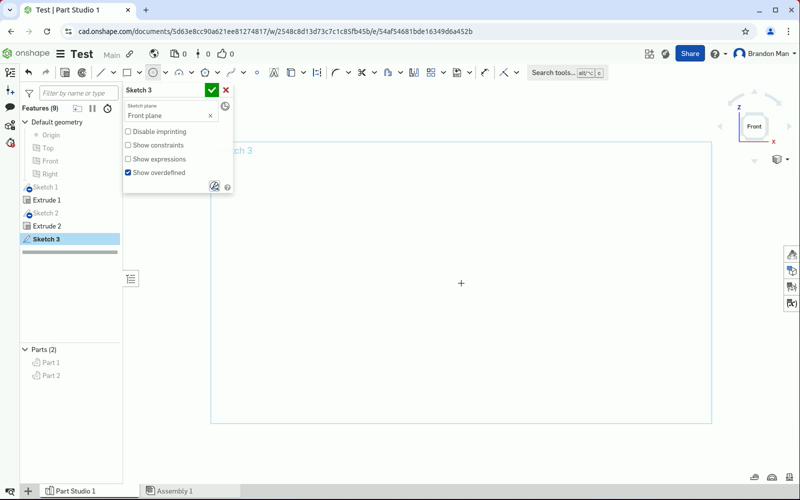
click(461, 282)
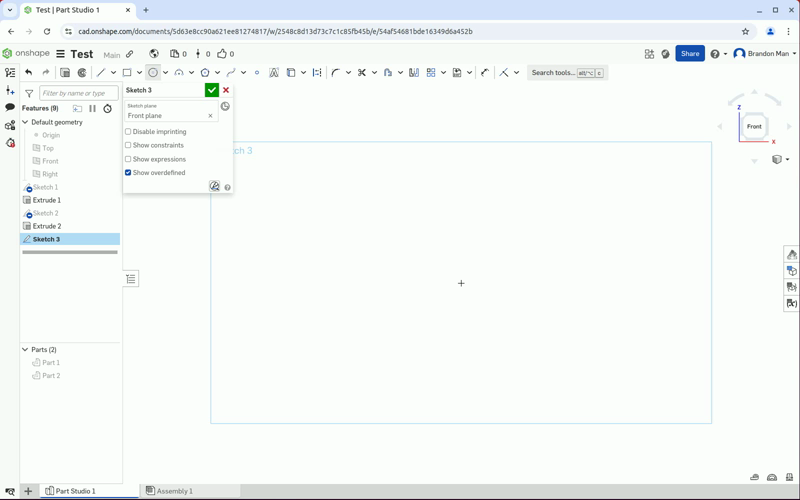
key_up(shift)
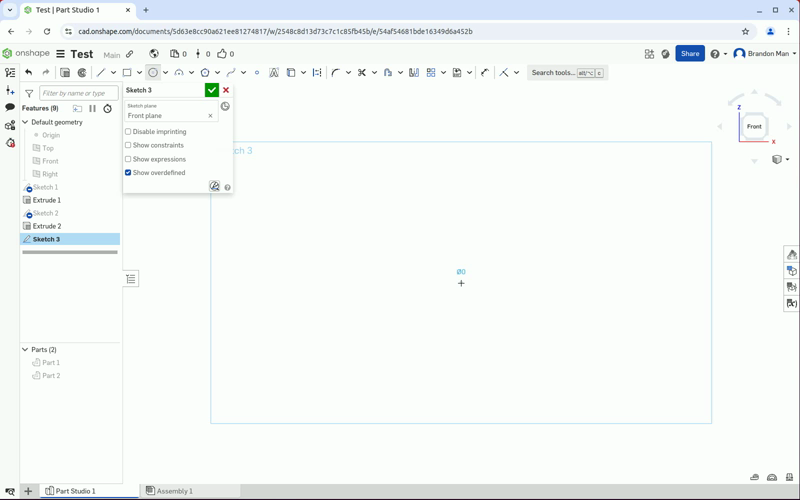
mouse_move(484, 282)
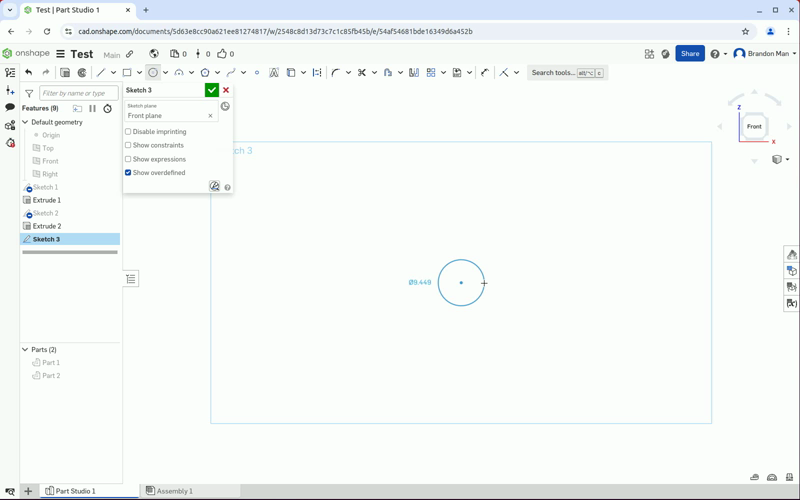
click(484, 282)
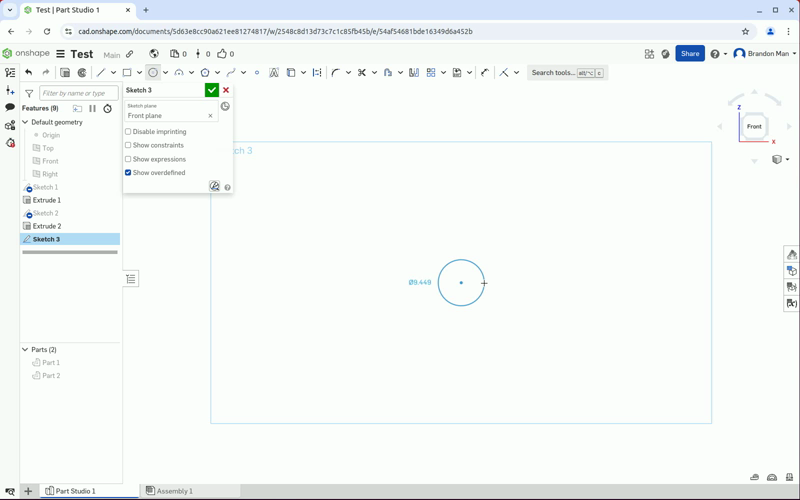
key(esc)
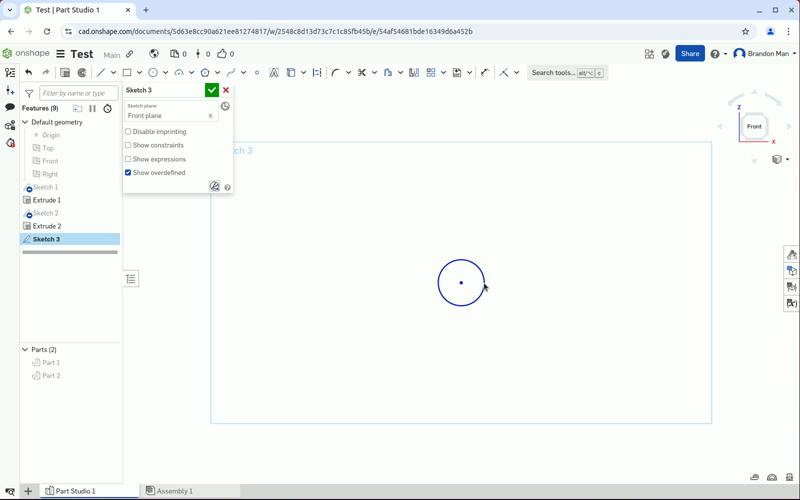
key(c)
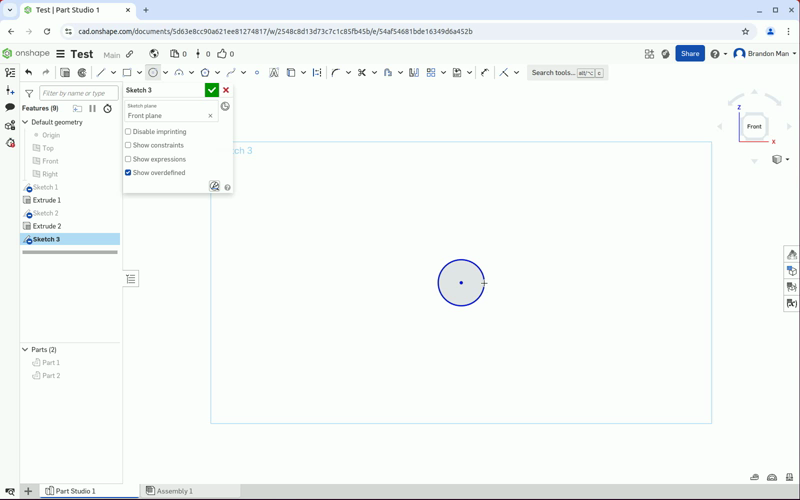
key_down(shift)
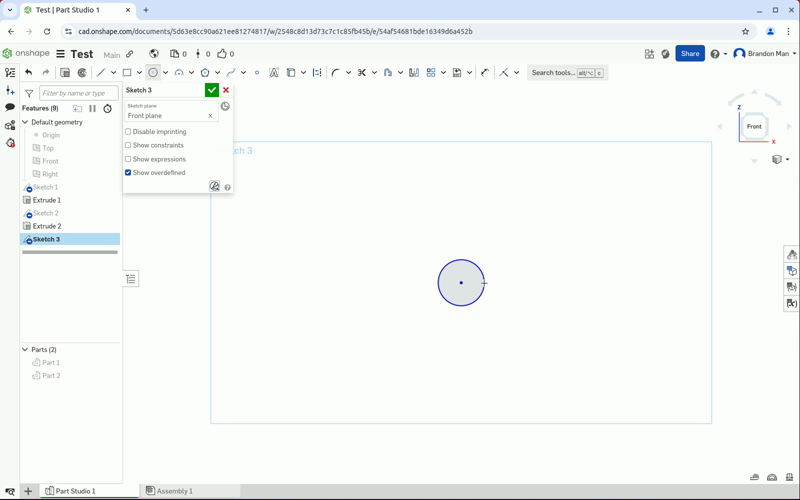
mouse_move(461, 282)
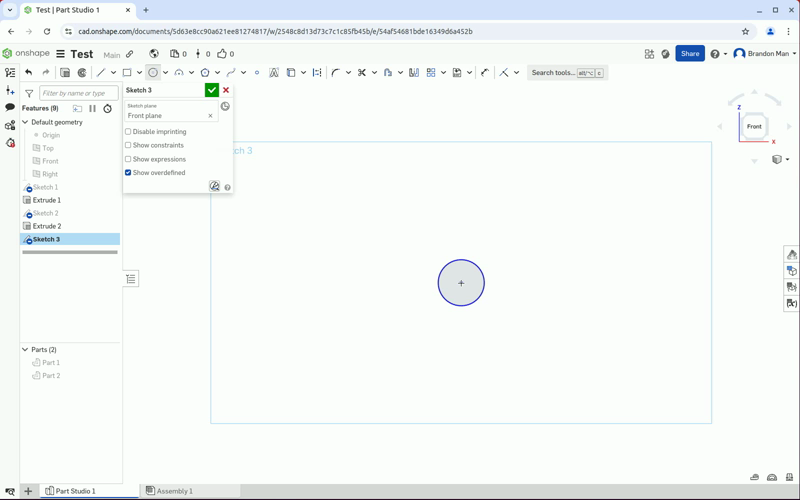
click(461, 282)
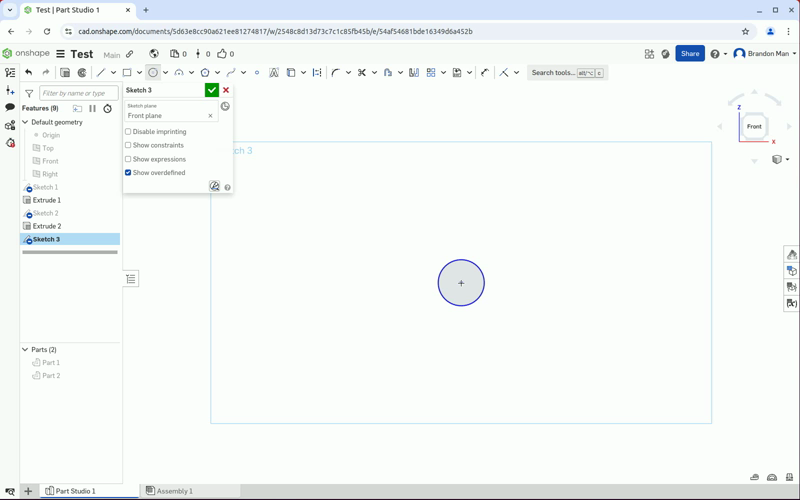
key_up(shift)
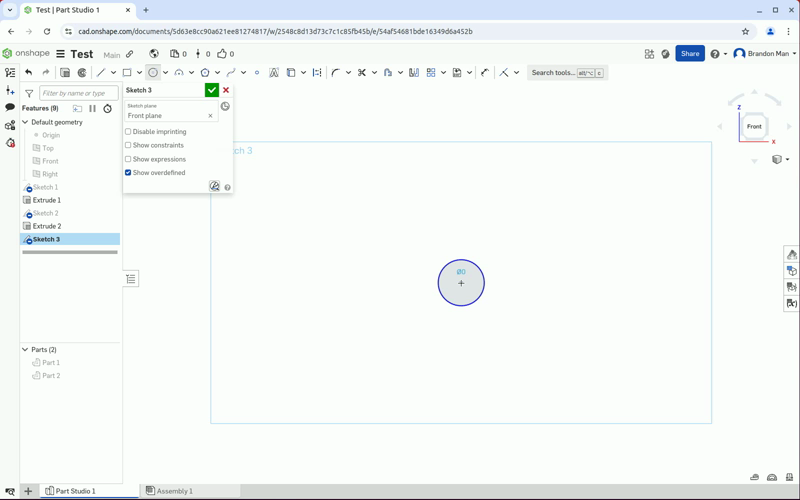
mouse_move(472, 282)
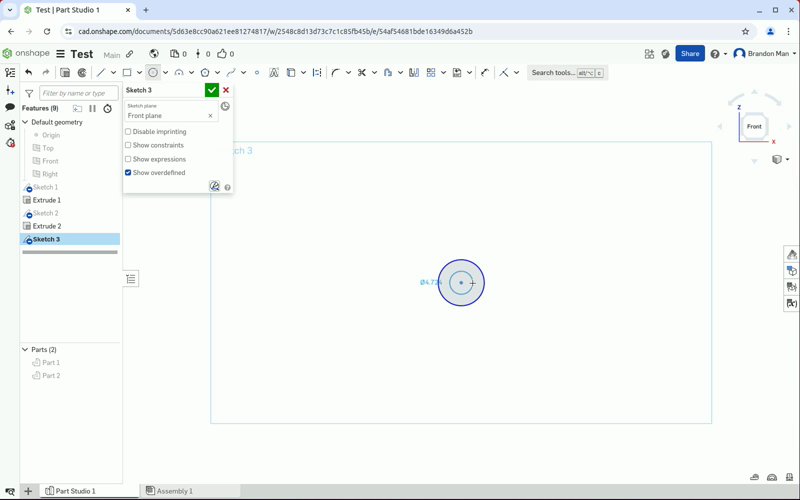
click(472, 282)
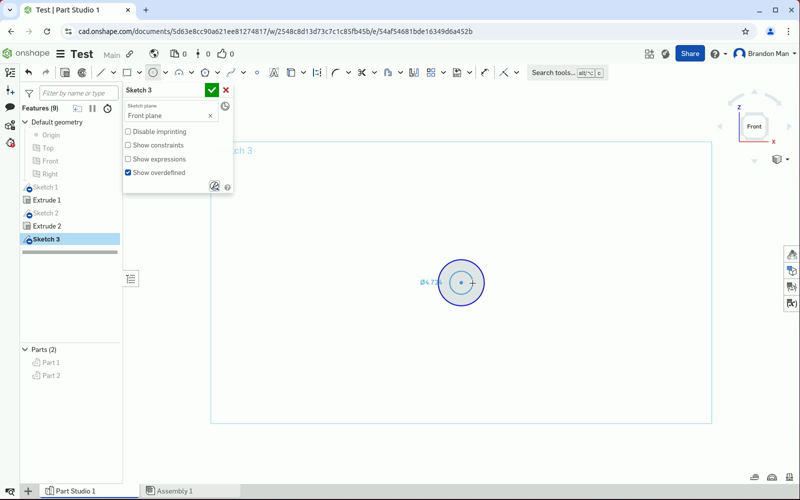
key(esc)
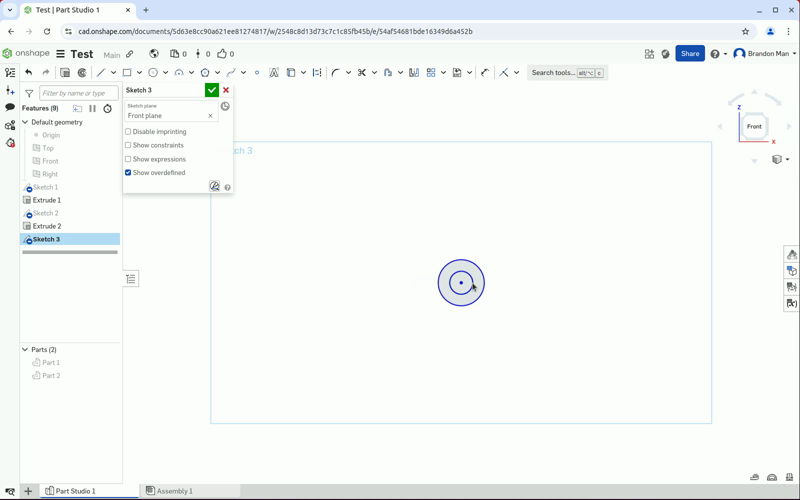
mouse_move(448, 298)
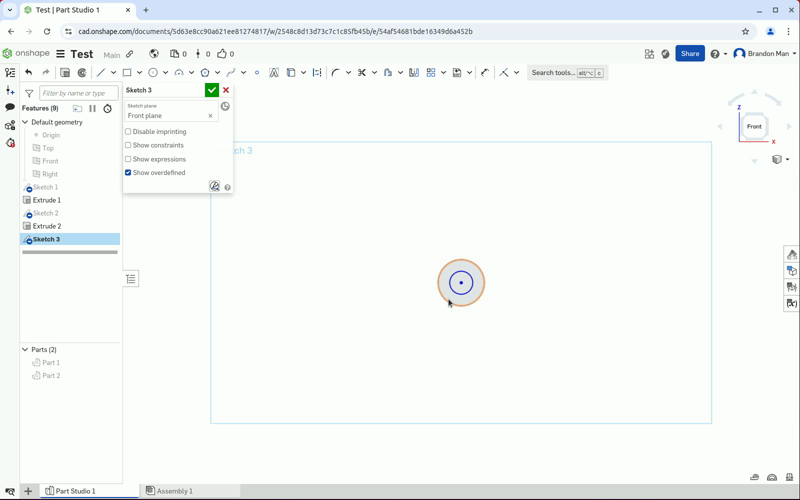
scroll(6)
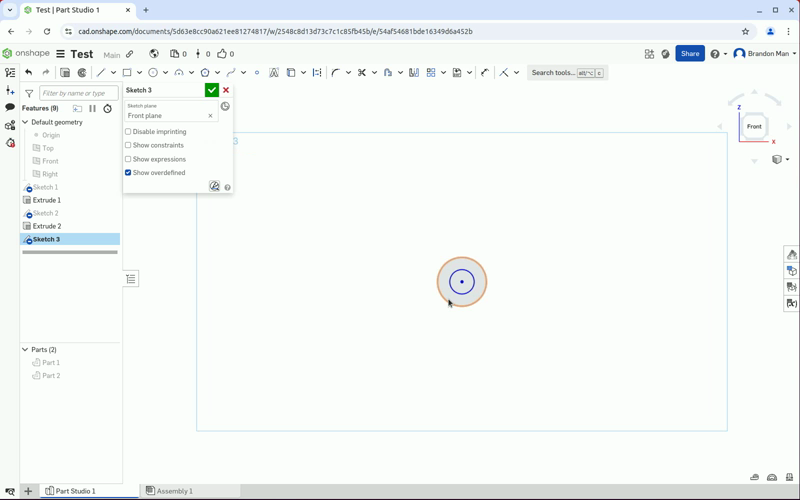
scroll(6)
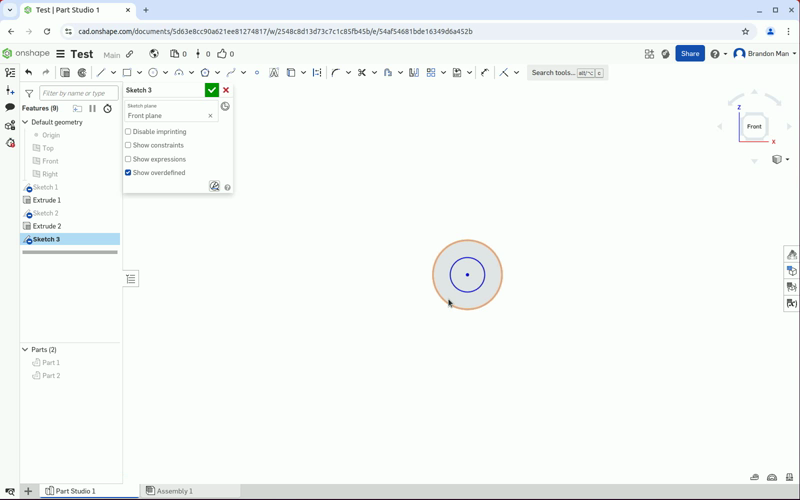
scroll(6)
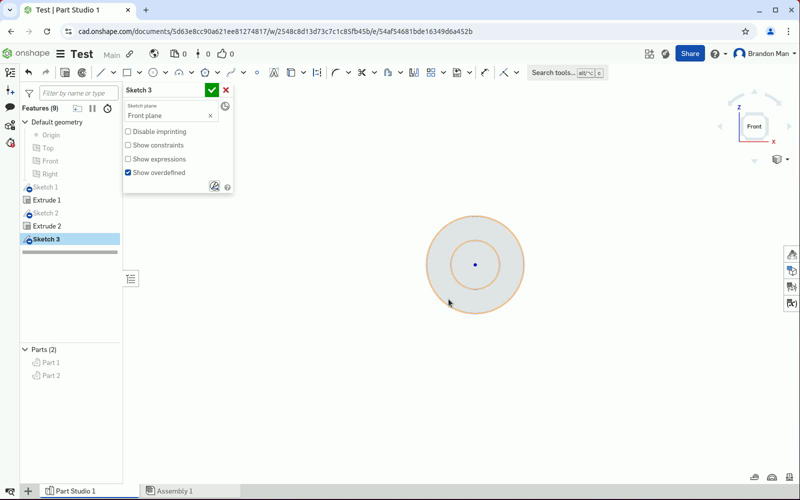
scroll(6)
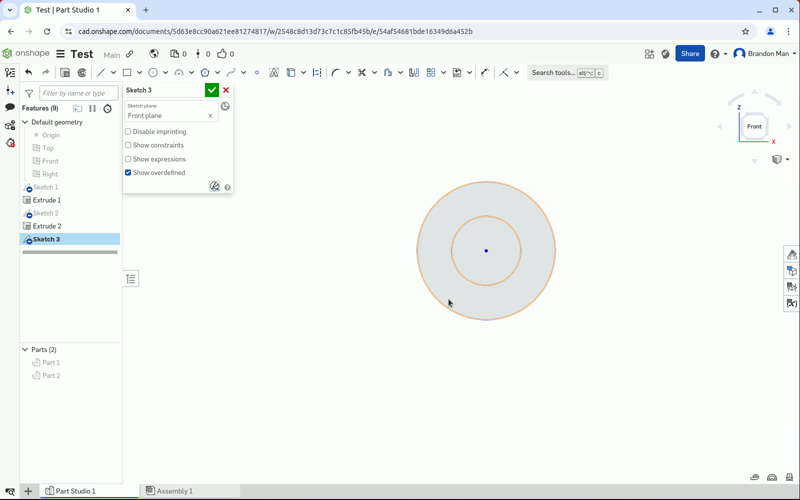
scroll(6)
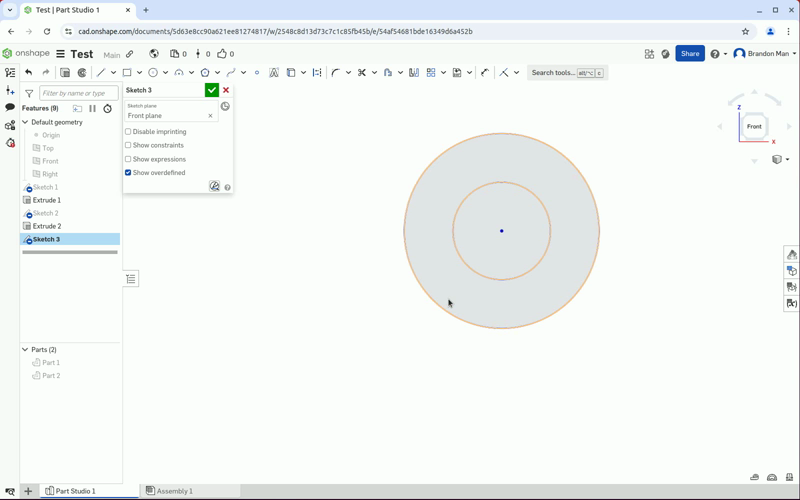
scroll(6)
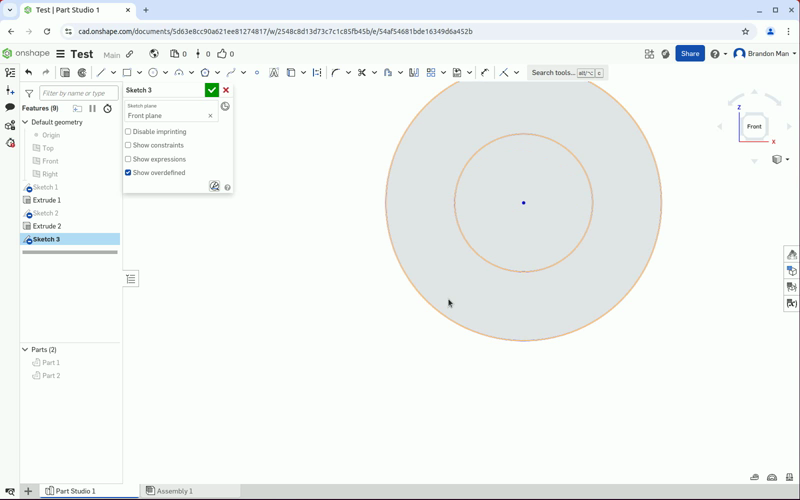
scroll(6)
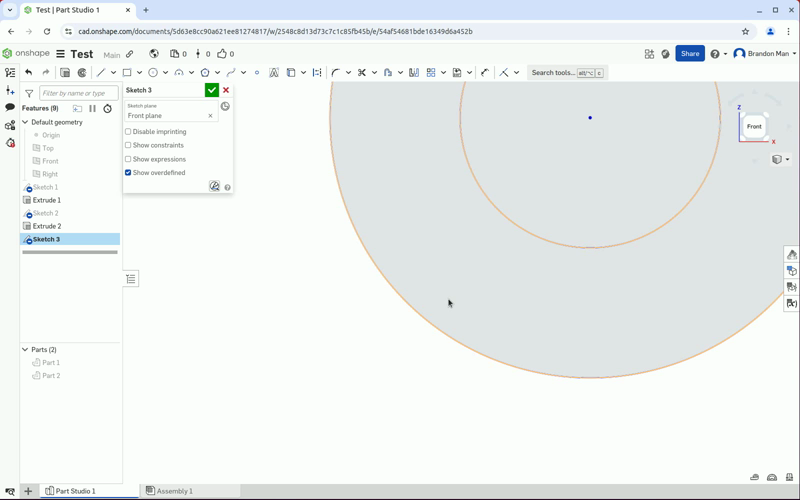
click(448, 298)
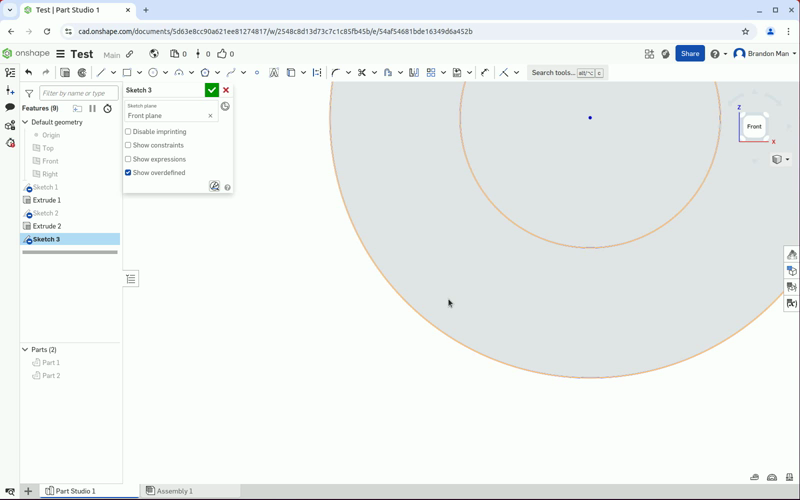
scroll(-6)
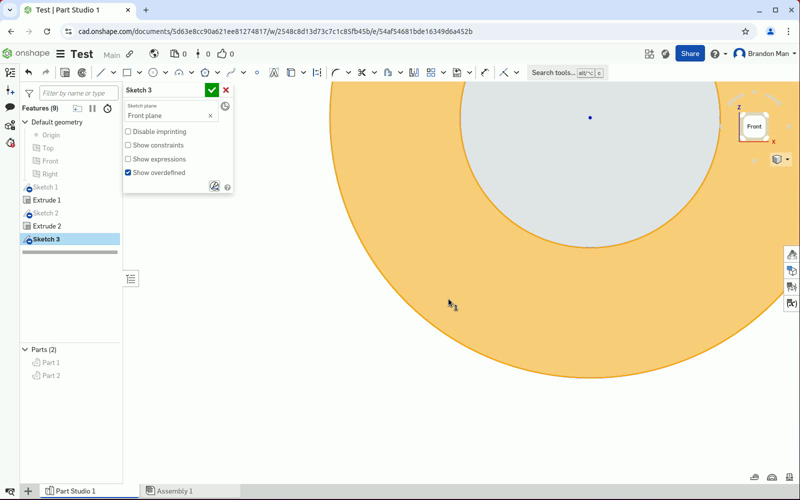
scroll(-6)
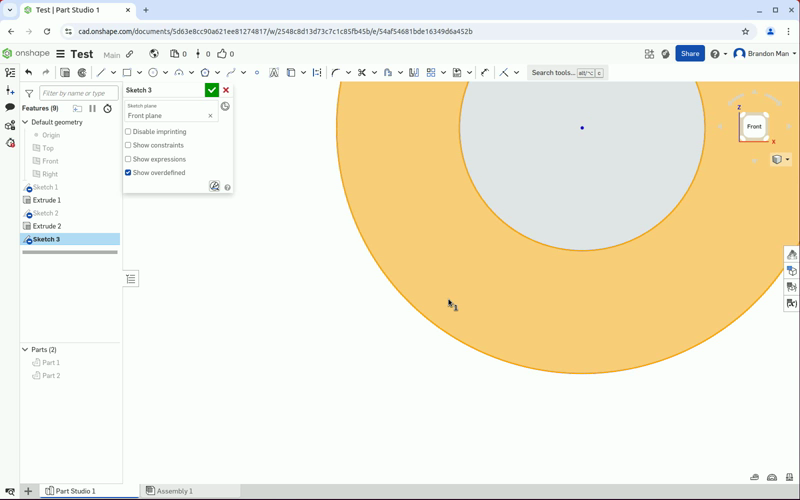
scroll(-6)
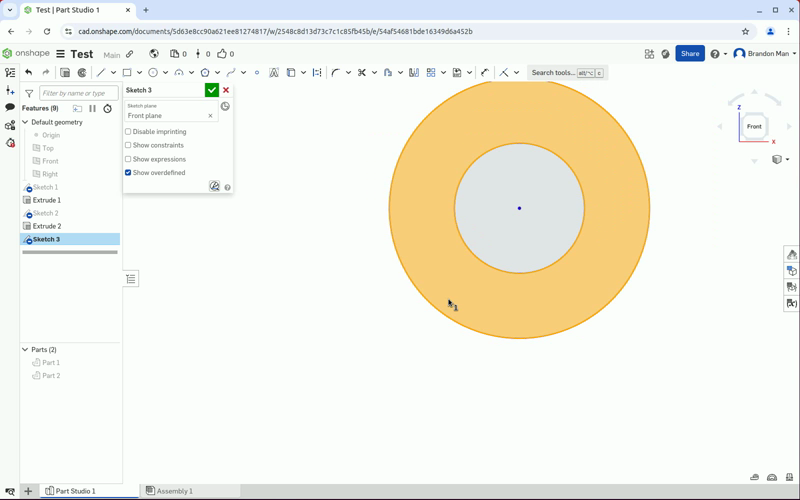
scroll(-6)
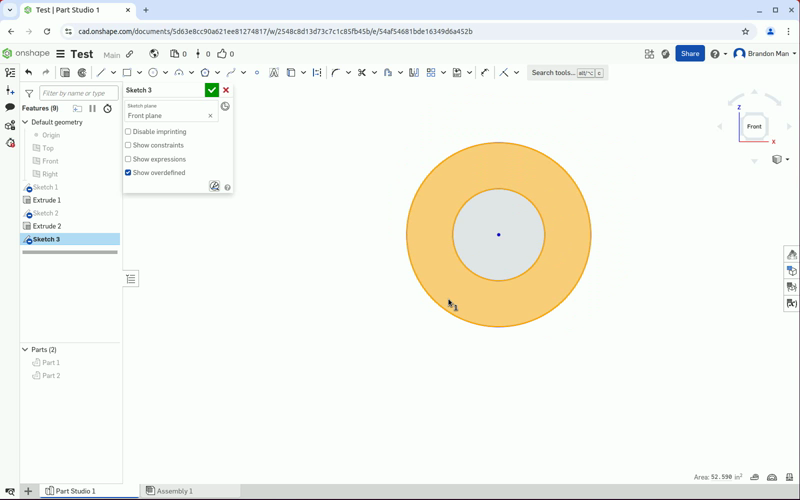
scroll(-6)
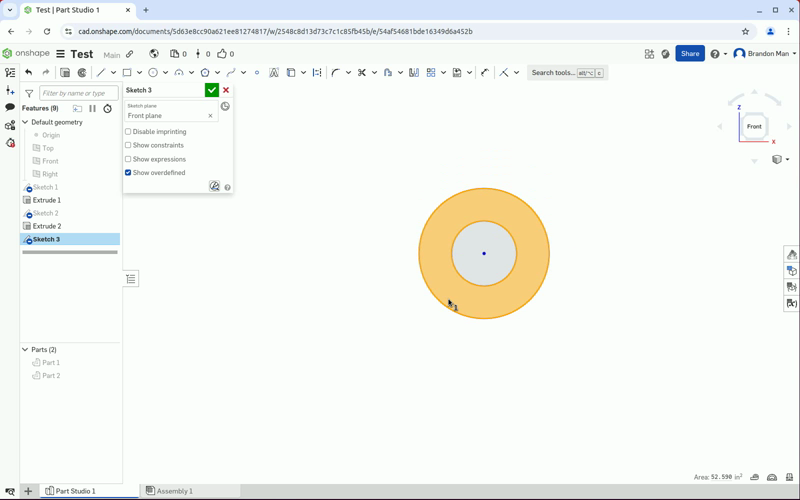
scroll(-6)
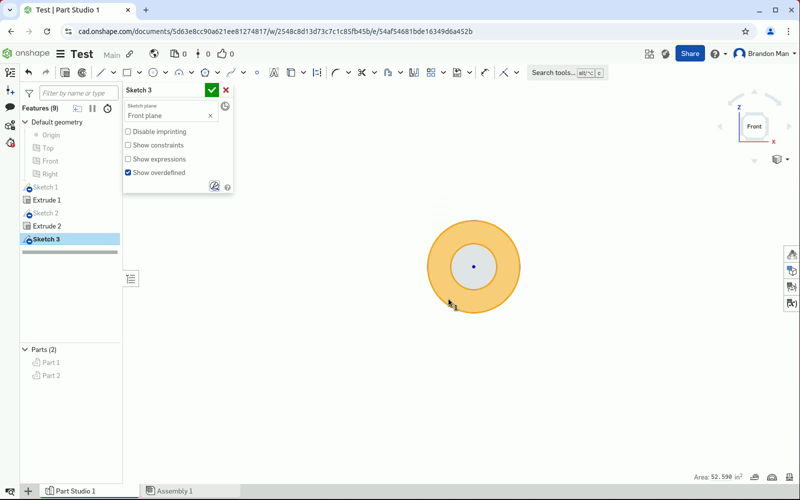
scroll(-6)
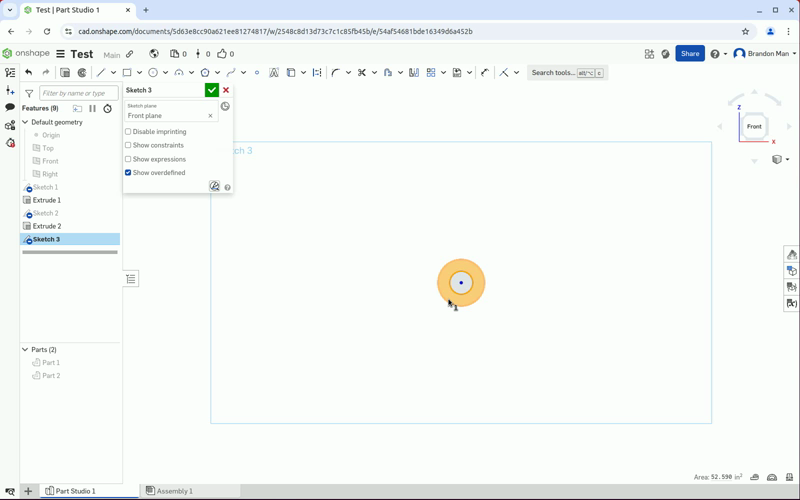
mouse_move(73, 352)
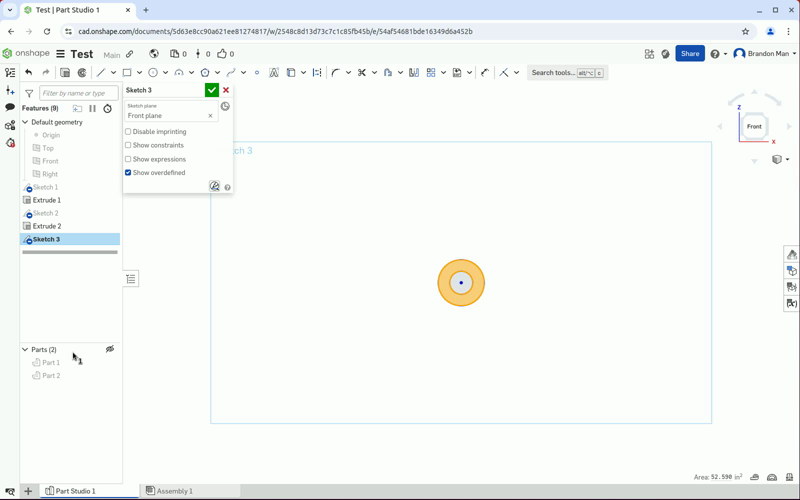
key(shift+y)
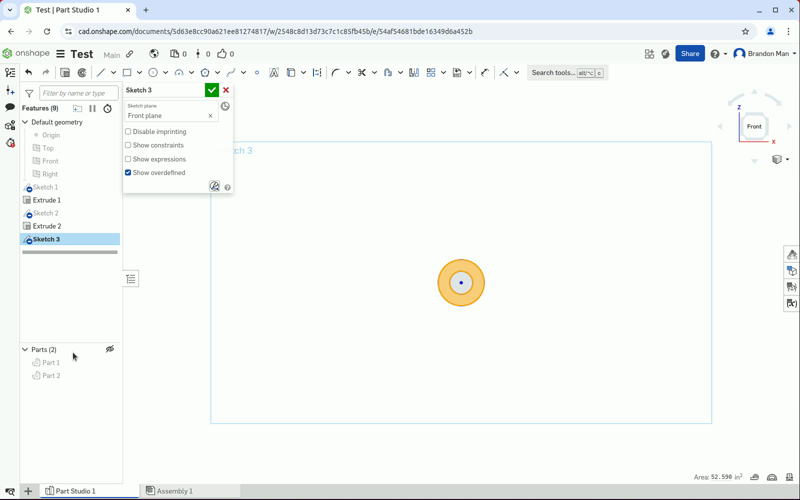
key(shift+e)
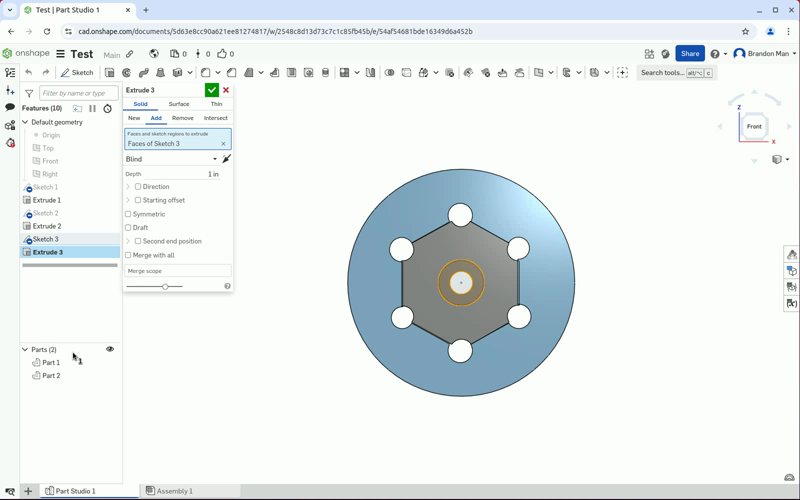
mouse_move(143, 106)
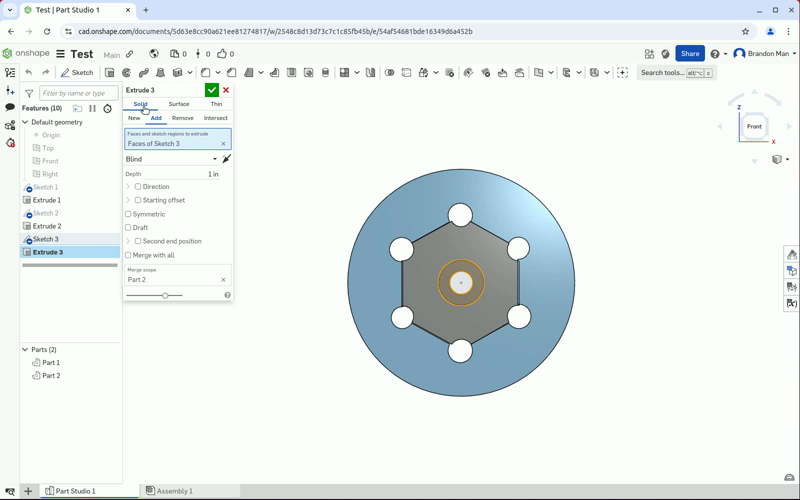
click(143, 106)
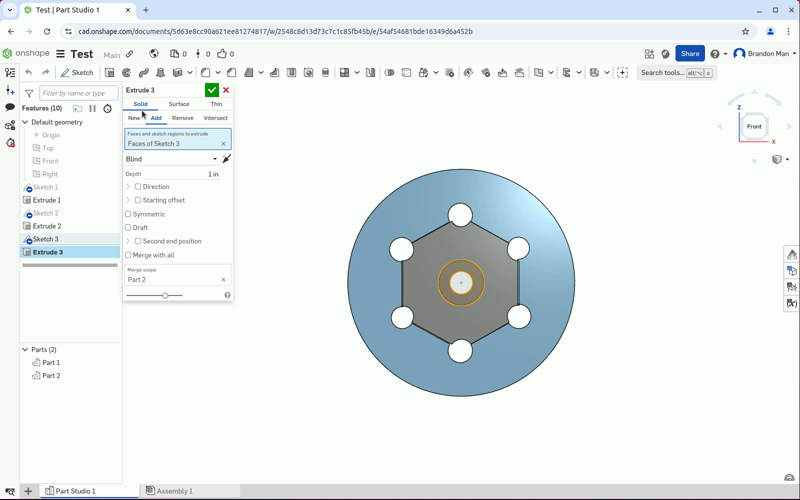
mouse_move(137, 120)
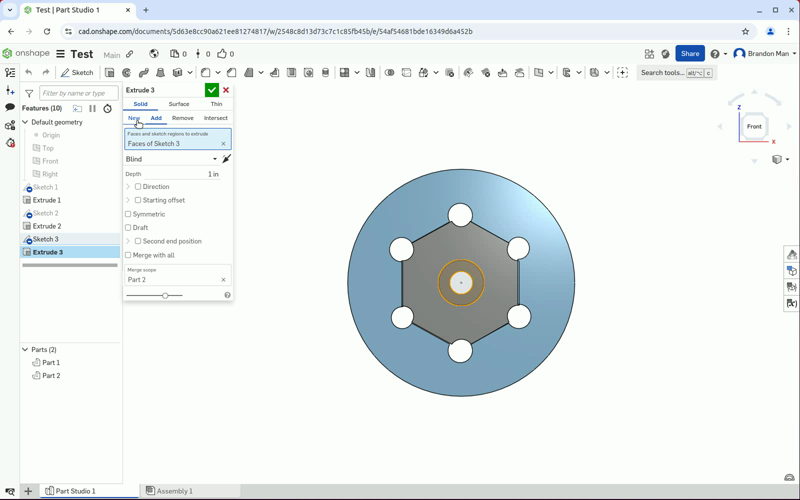
click(137, 120)
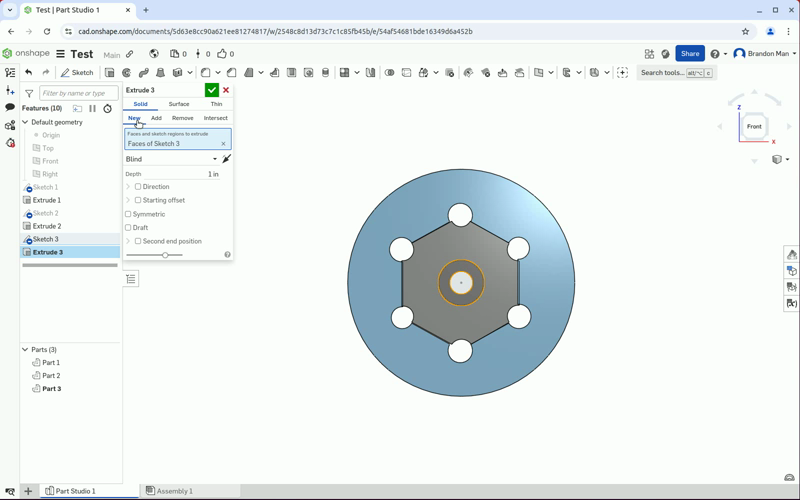
key(tab, 4)
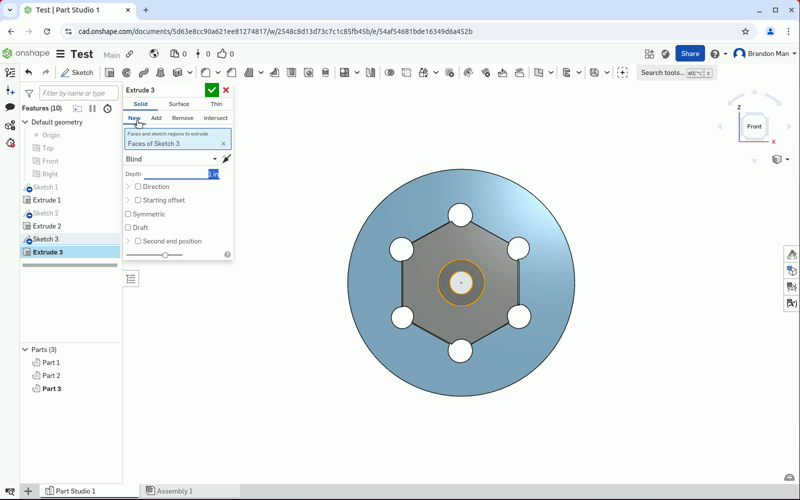
text(6.981)
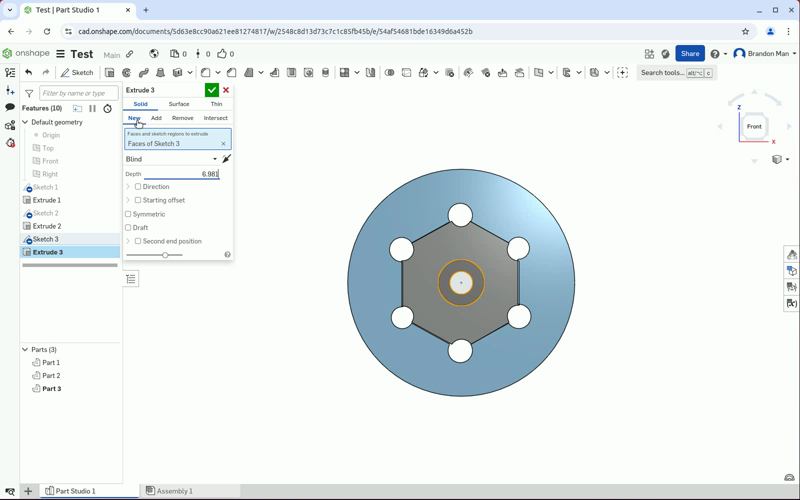
key(enter)
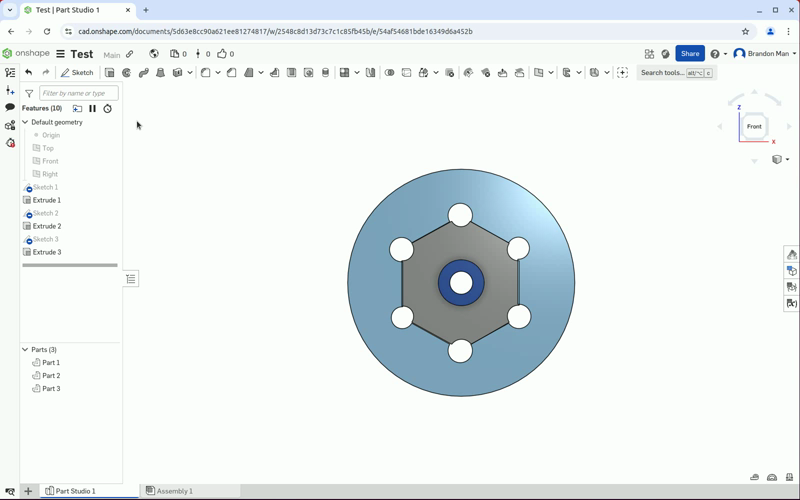
key(shift+h)
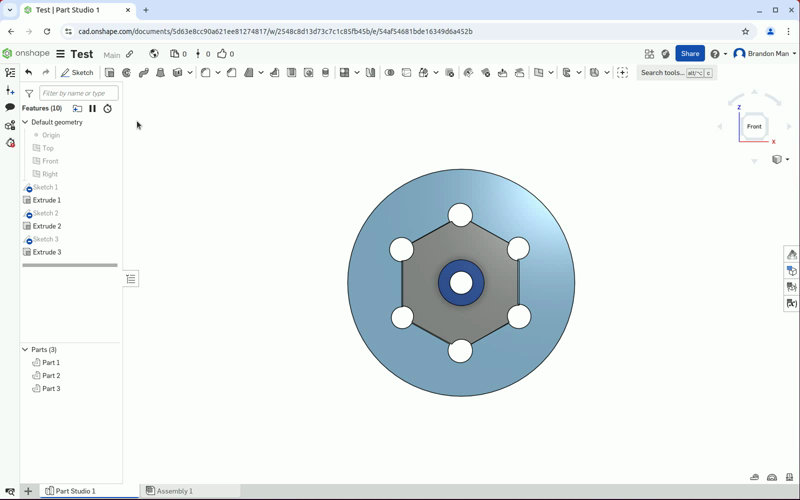
key(shift+h)
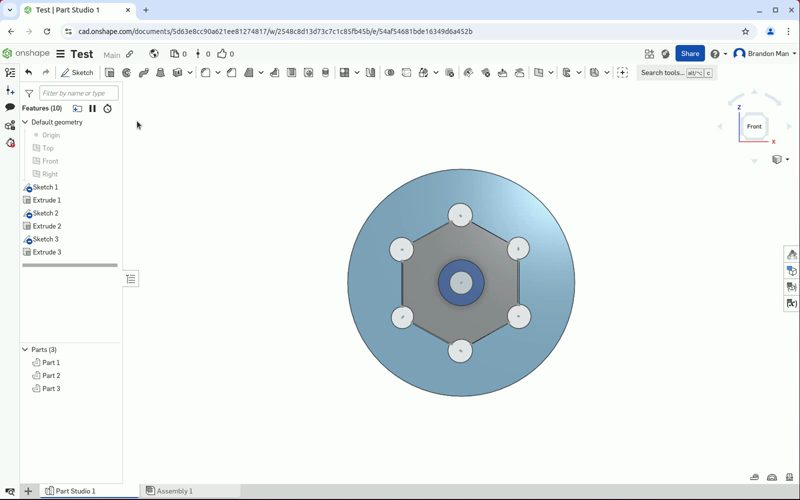
key(shift+7)
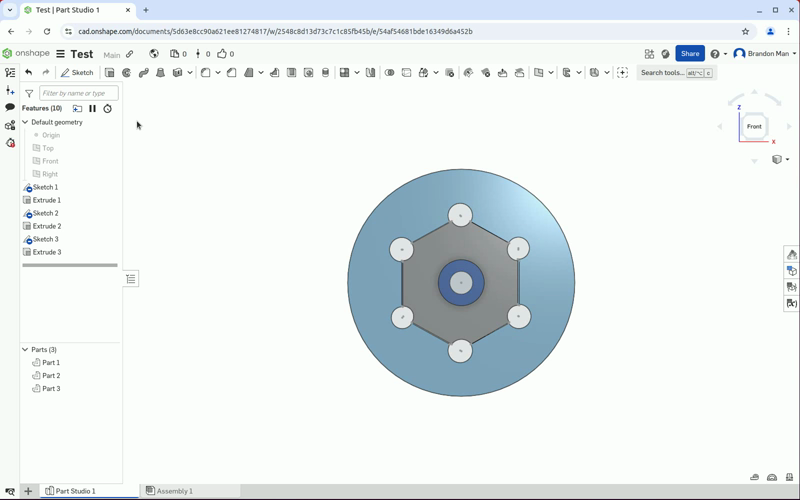
key(left, 2)
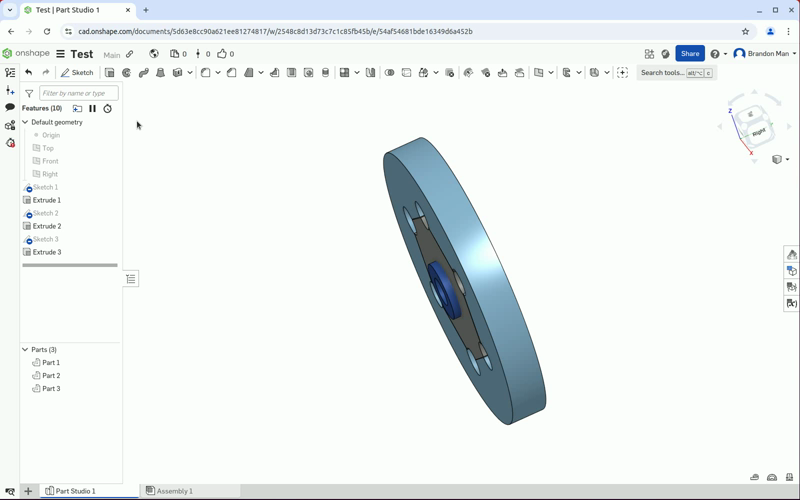
key(down, 2)
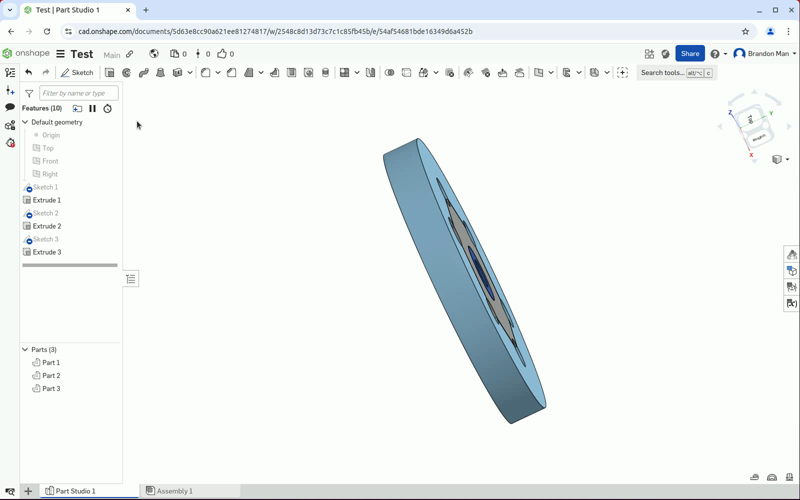
key(up, 2)
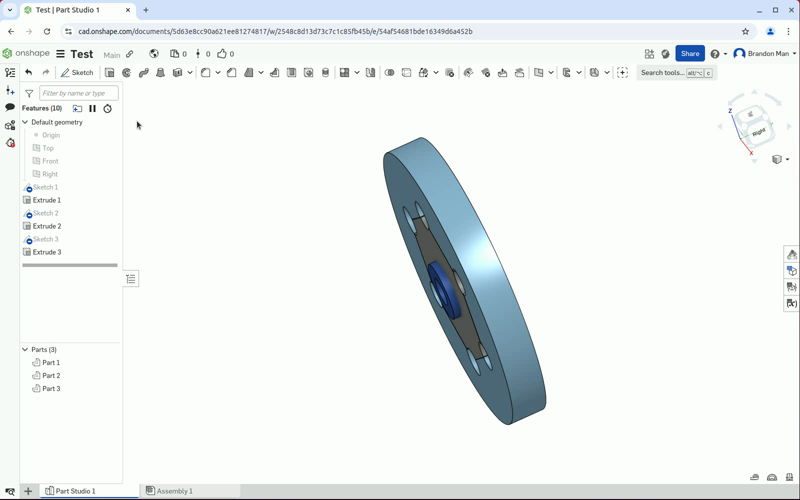
key(right, 2)
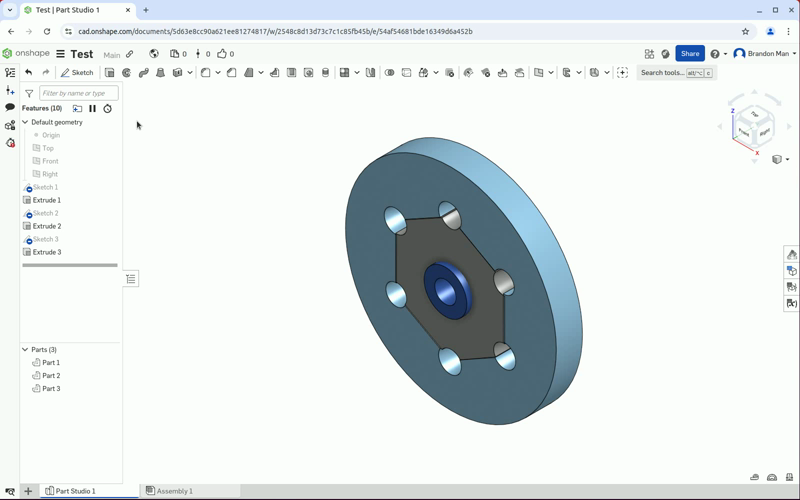
mouse_move(73, 189)
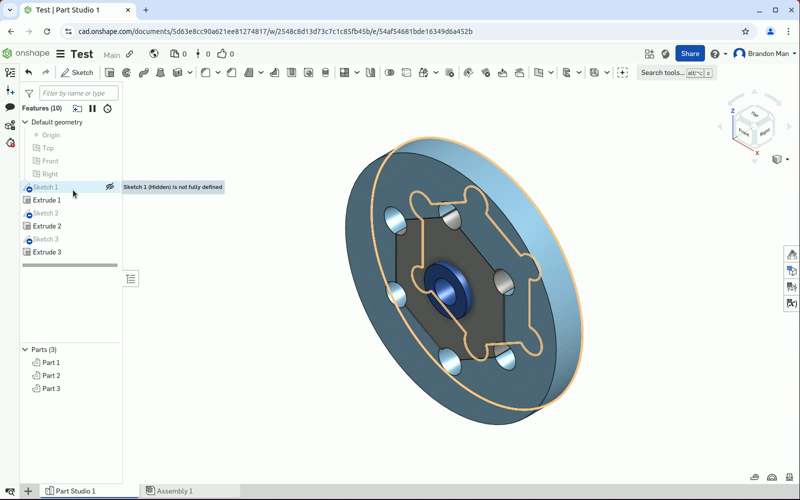
click(73, 189)